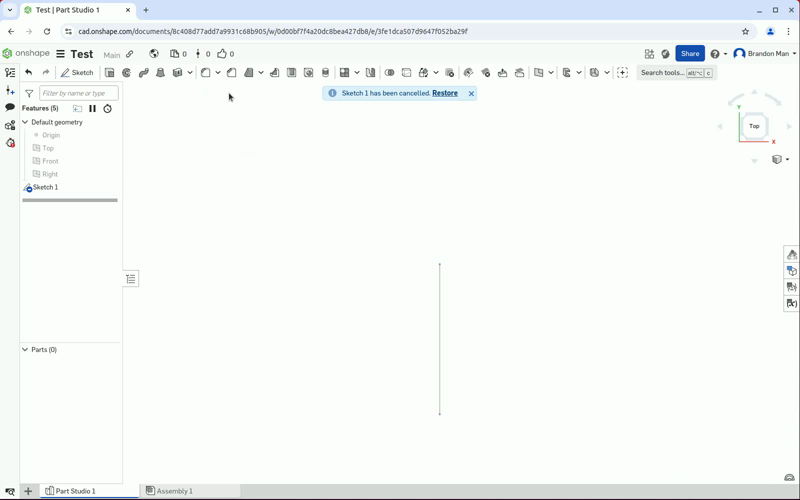
key(shift+h)
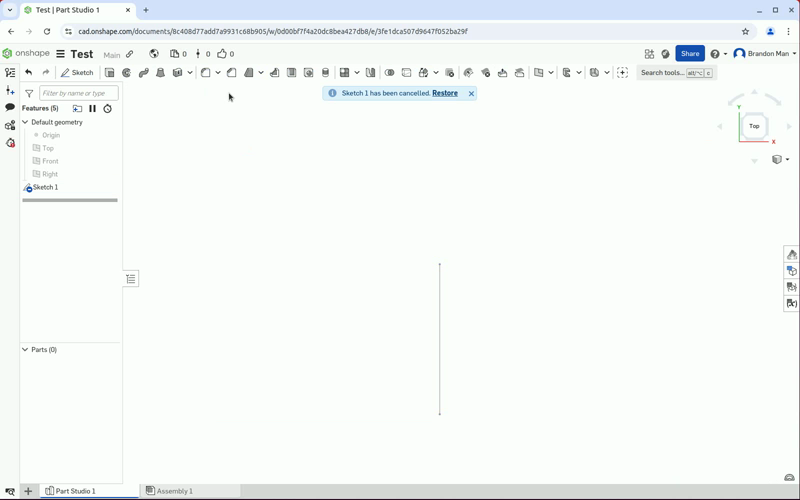
key(shift+s)
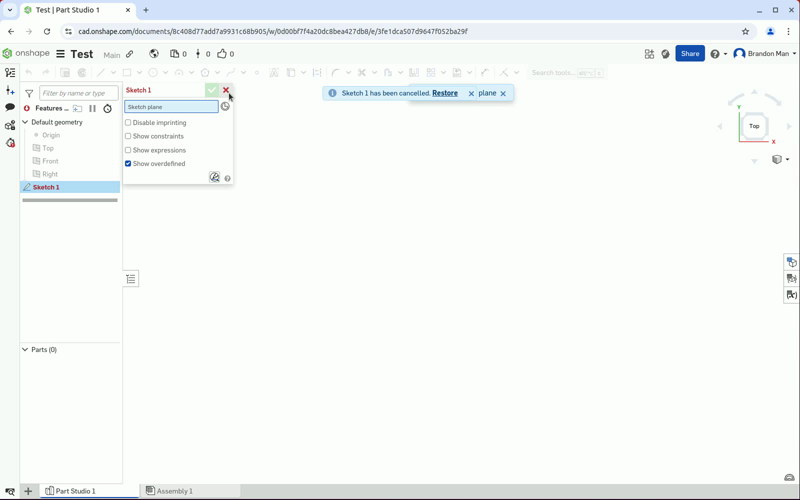
mouse_move(73, 150)
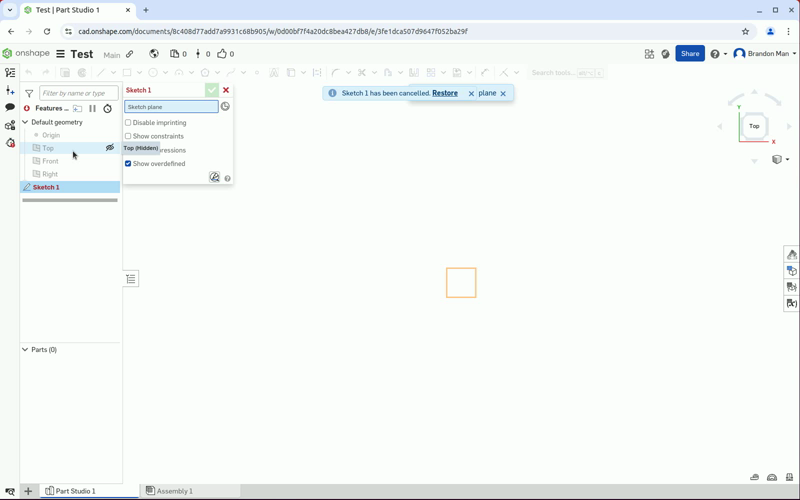
click(73, 150)
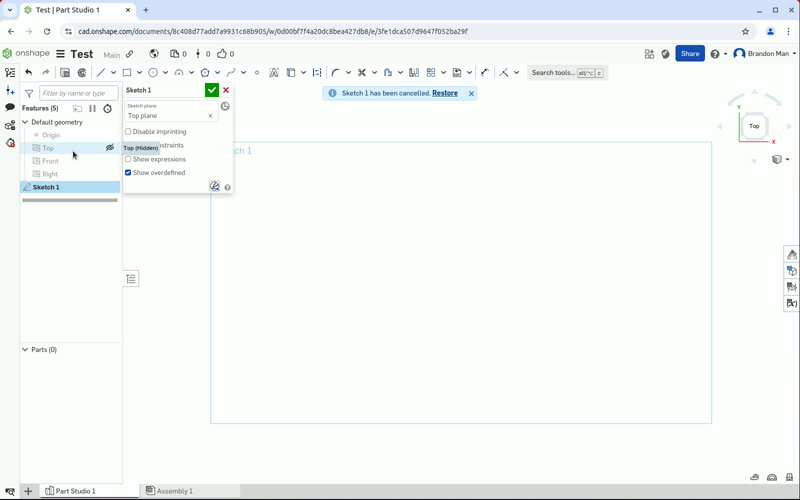
mouse_move(73, 352)
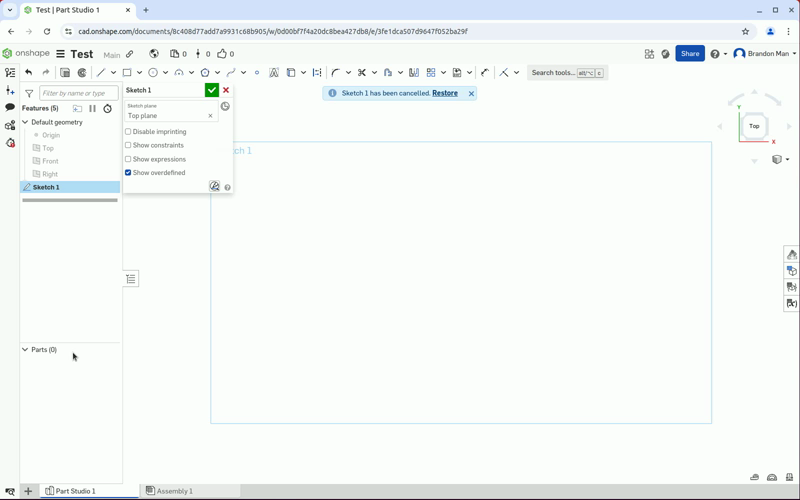
key(y)
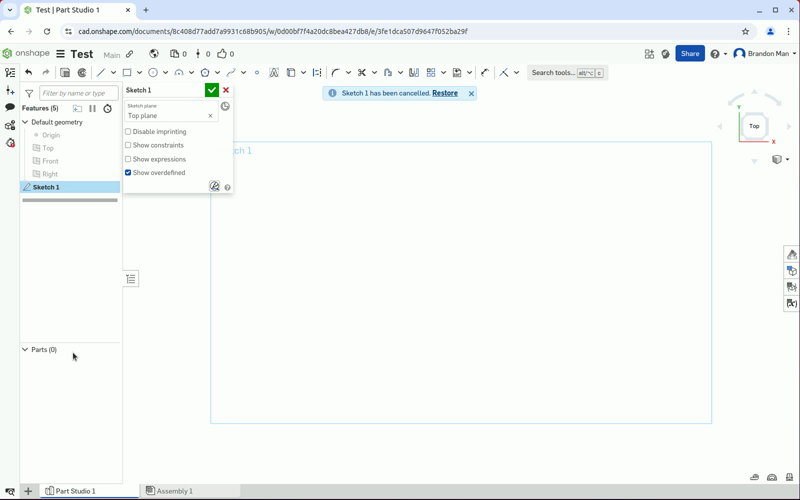
key(l)
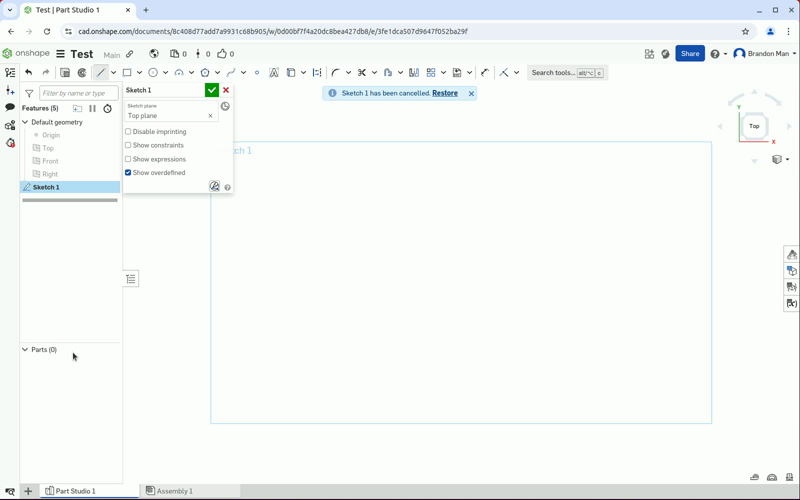
key_down(shift)
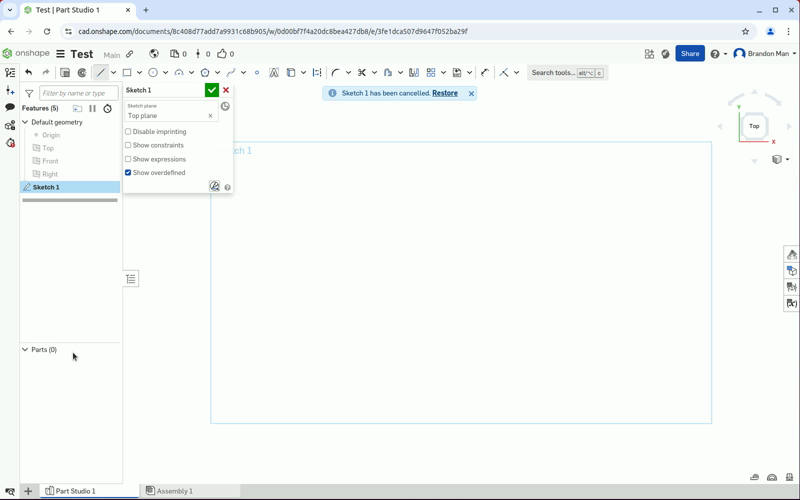
mouse_move(460, 282)
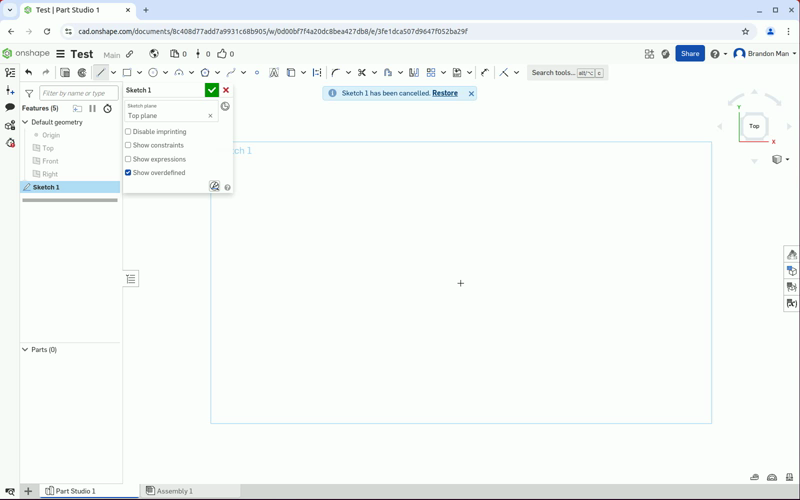
click(460, 282)
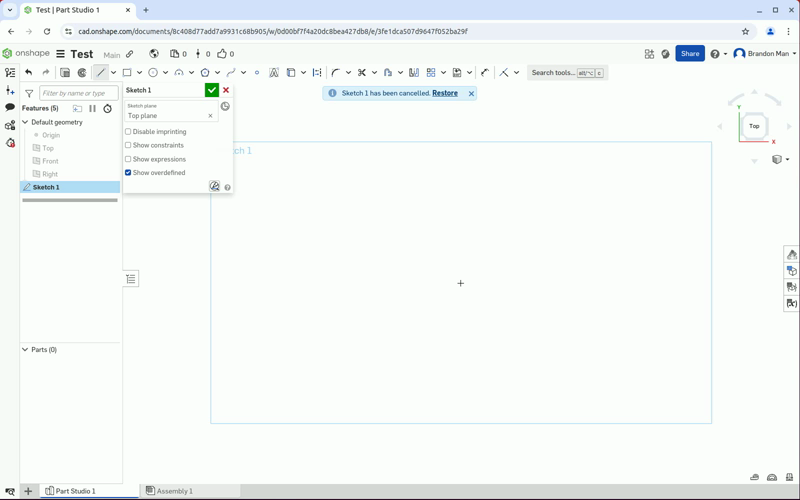
key_up(shift)
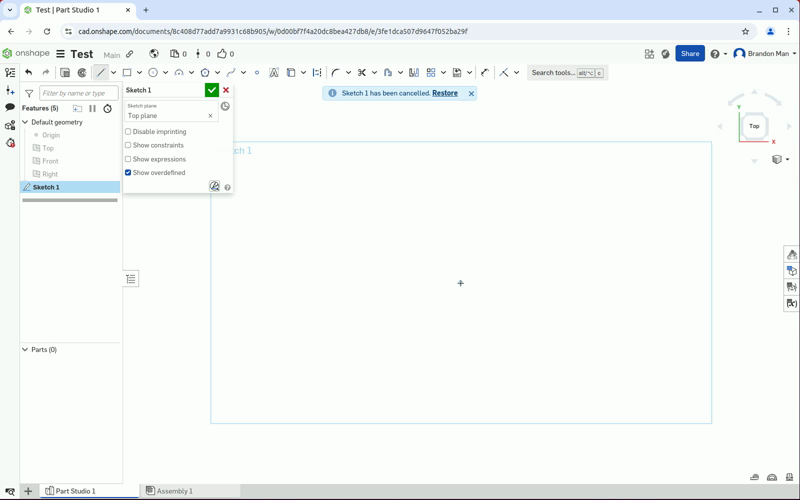
key_down(shift)
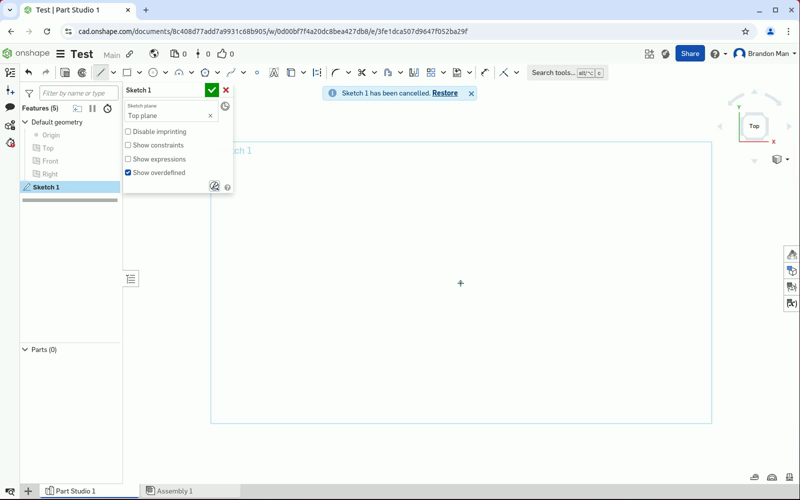
mouse_move(490, 282)
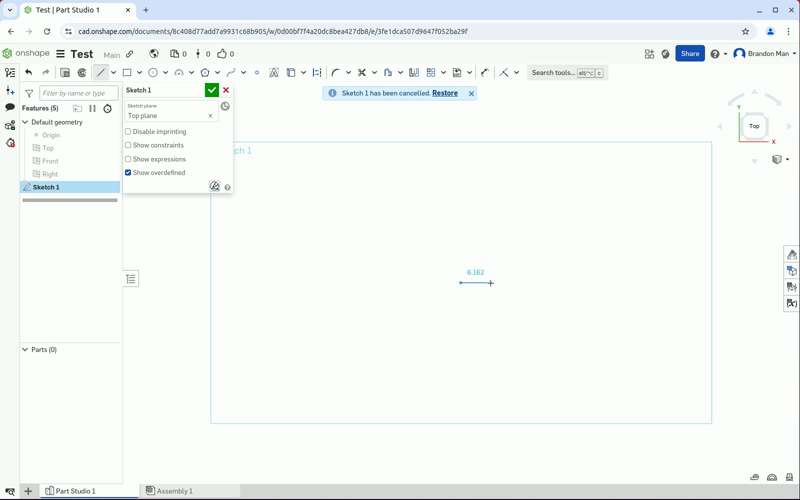
mouse_move(498, 282)
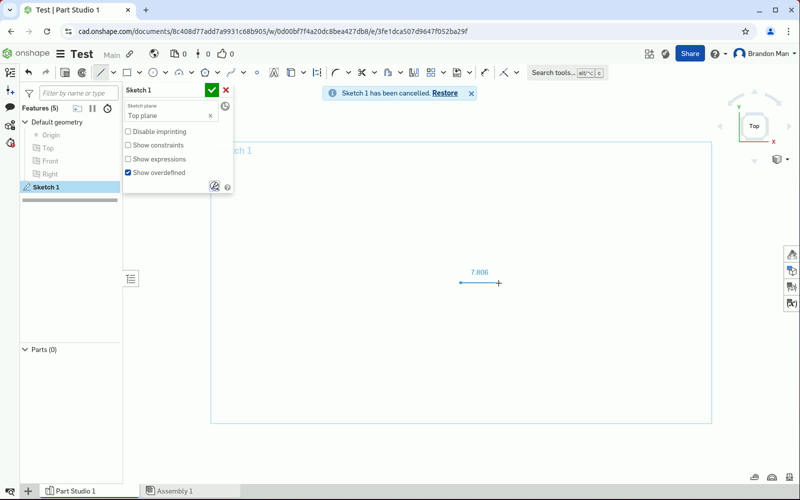
click(498, 282)
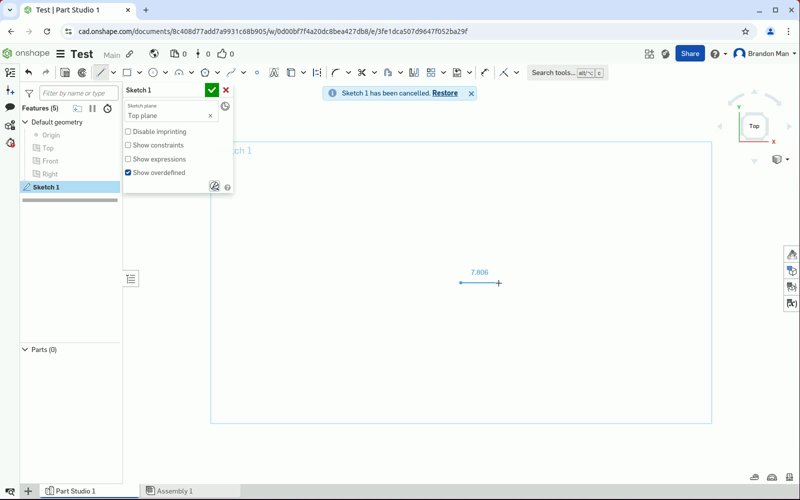
key_up(shift)
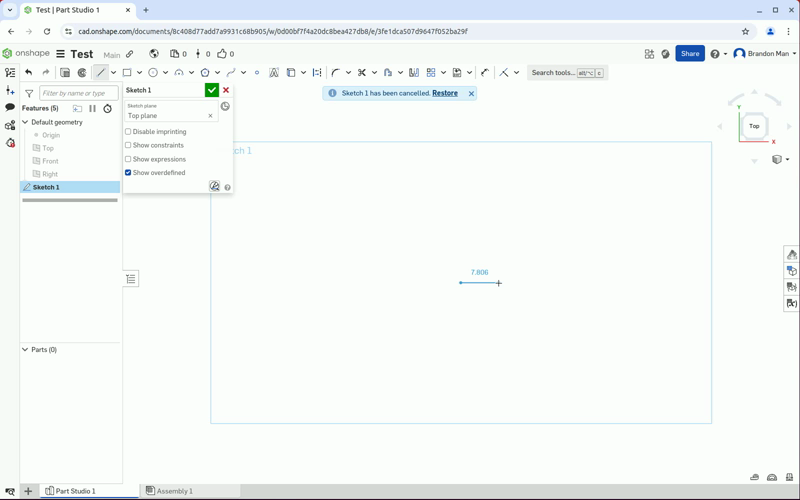
key_down(shift)
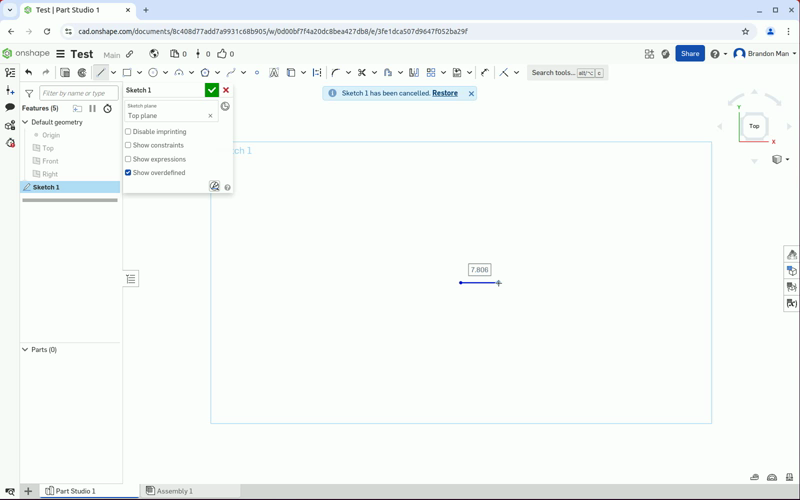
mouse_move(498, 170)
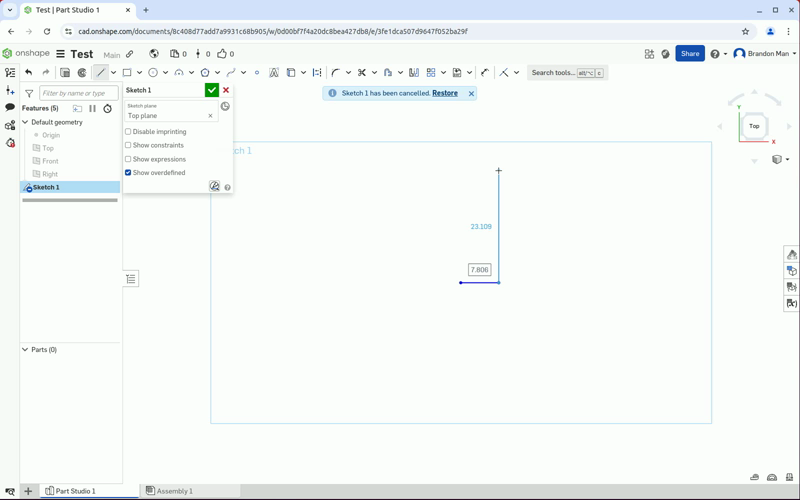
click(498, 170)
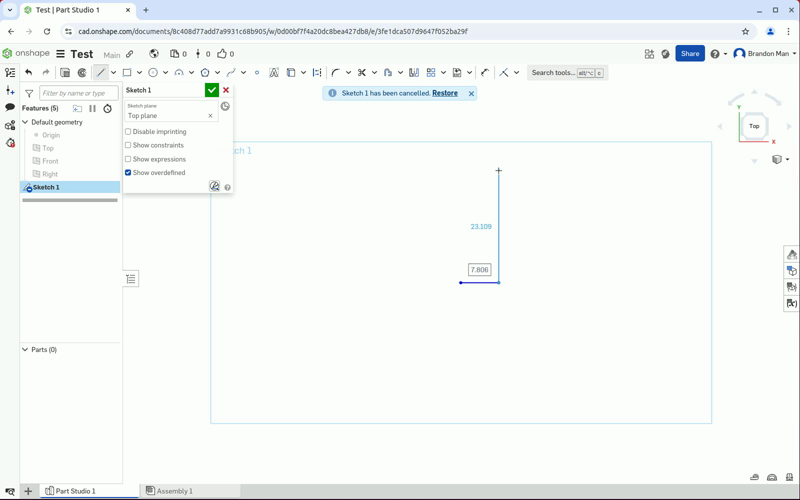
key_up(shift)
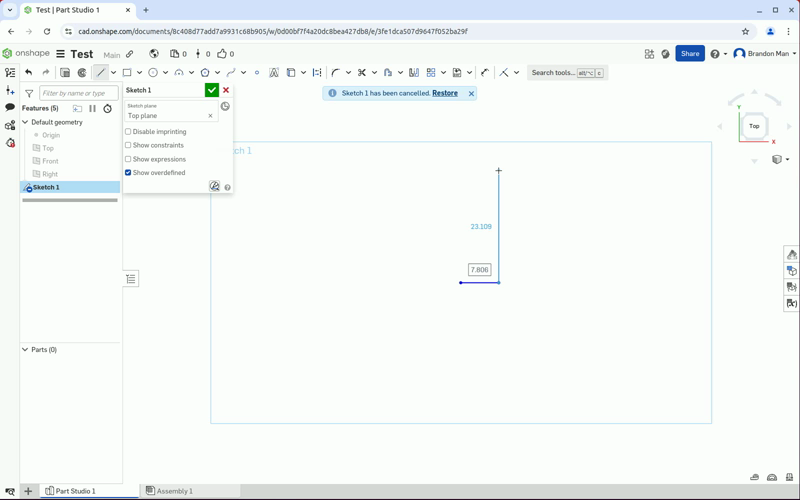
key_down(shift)
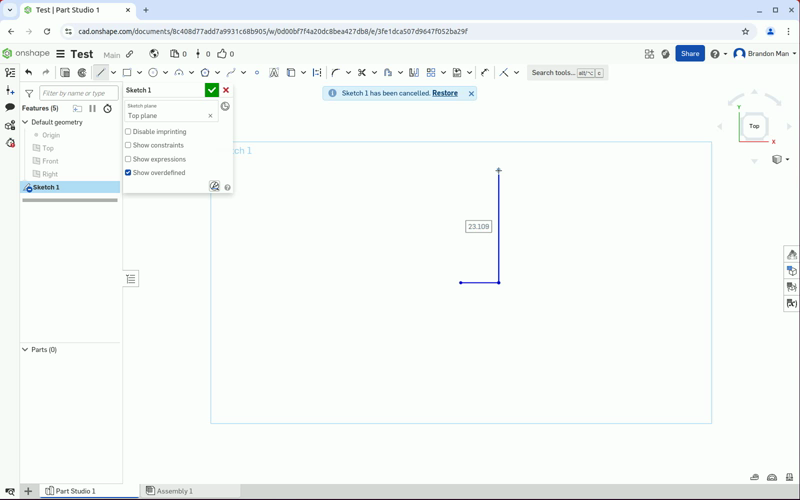
mouse_move(528, 170)
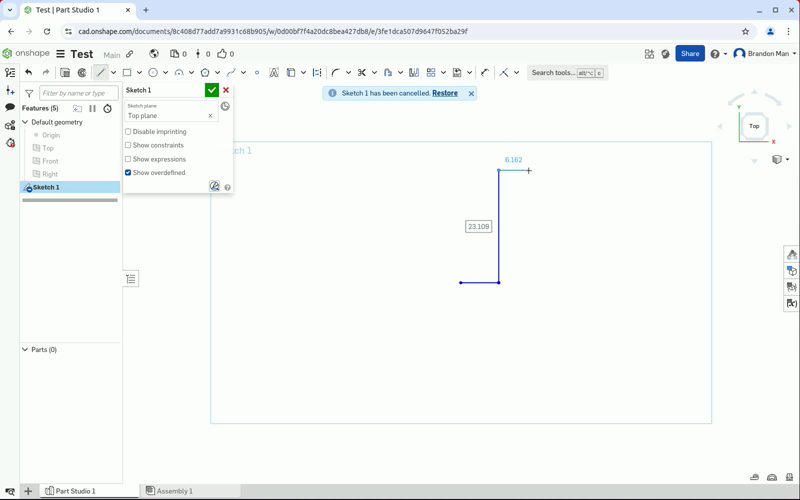
mouse_move(460, 170)
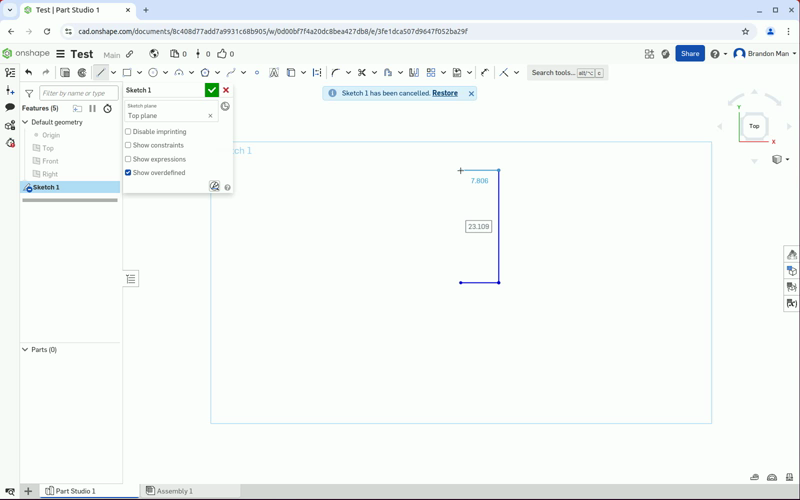
click(460, 170)
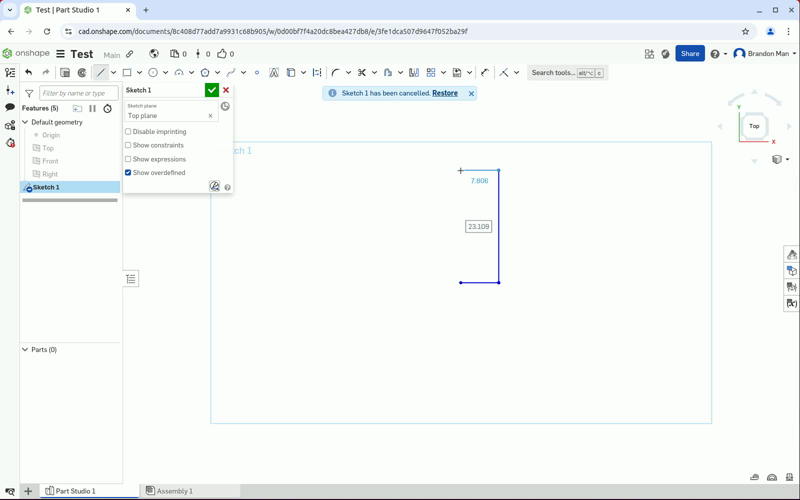
key_up(shift)
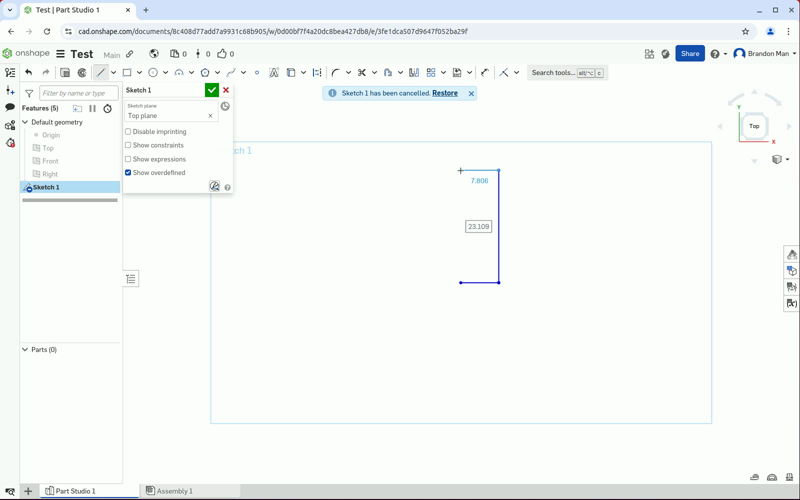
key_down(shift)
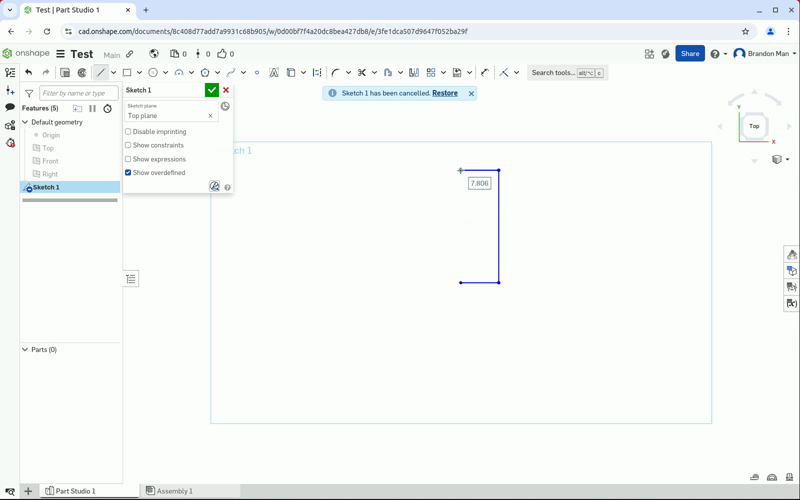
mouse_move(460, 282)
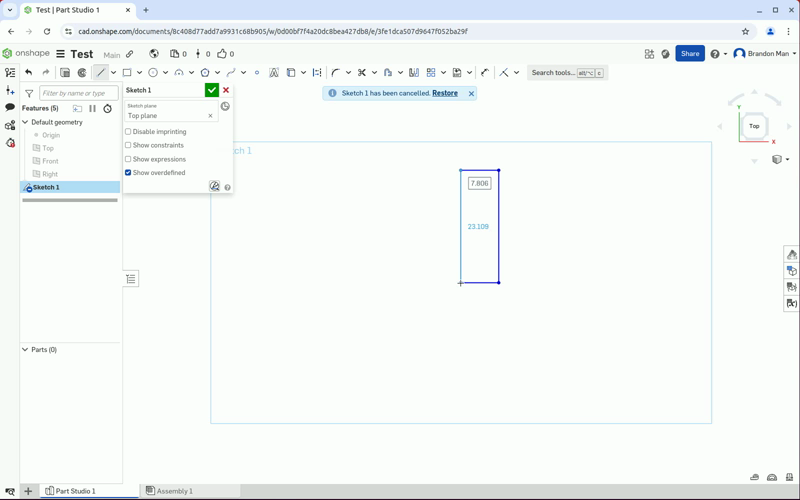
key_up(shift)
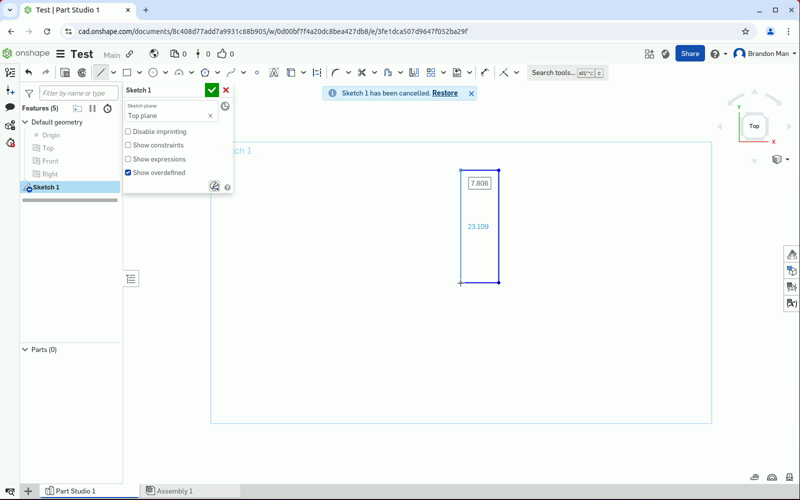
click(460, 282)
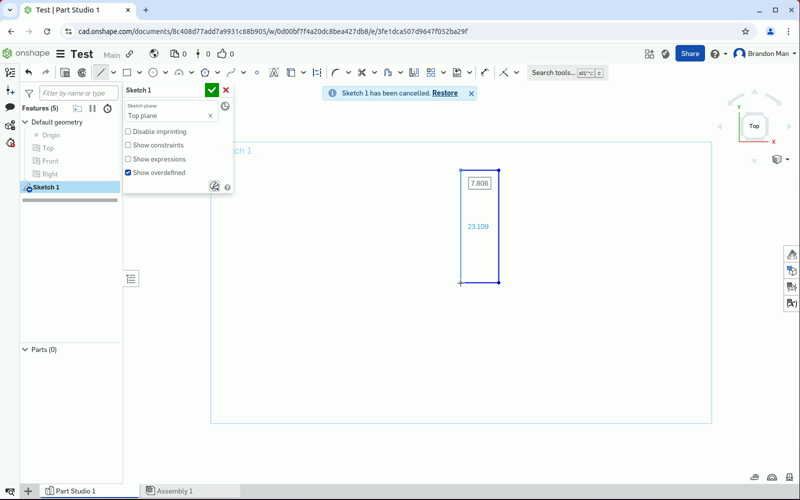
key(esc)
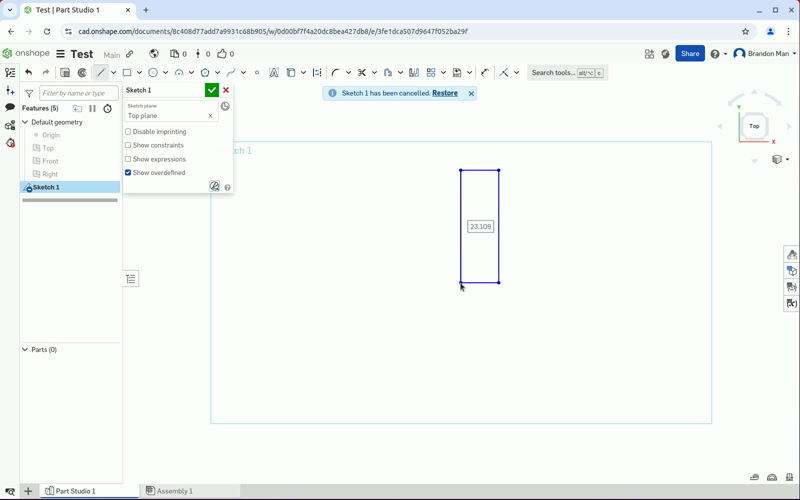
mouse_move(479, 243)
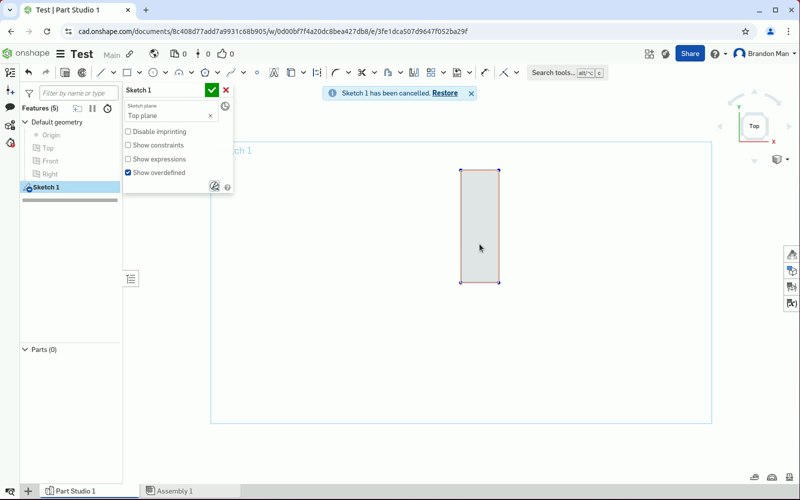
click(479, 243)
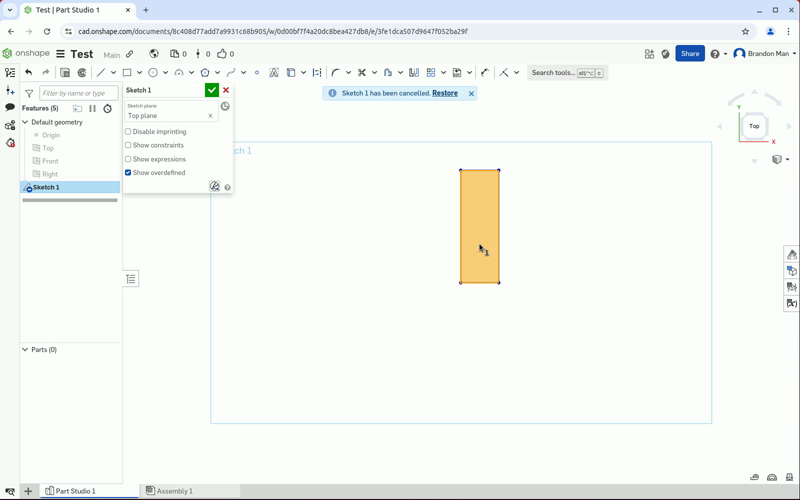
mouse_move(73, 352)
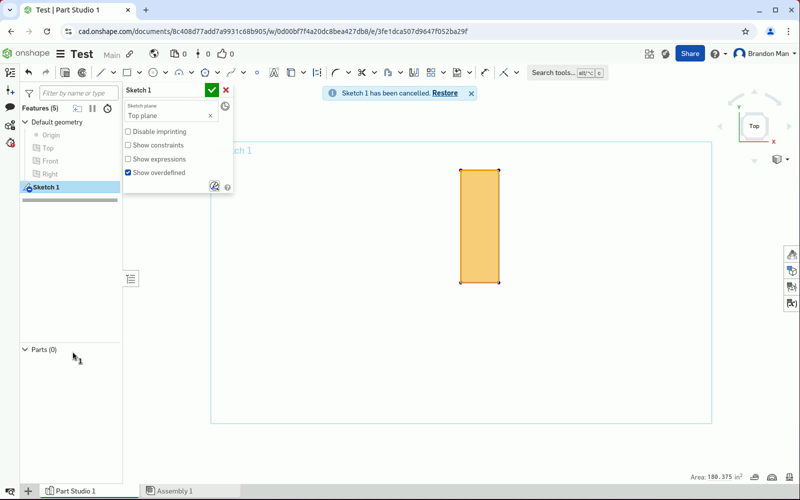
key(shift+y)
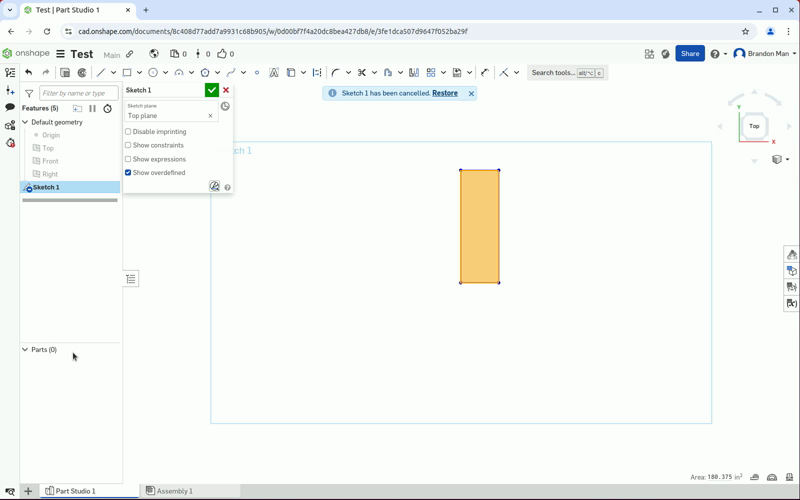
key(shift+e)
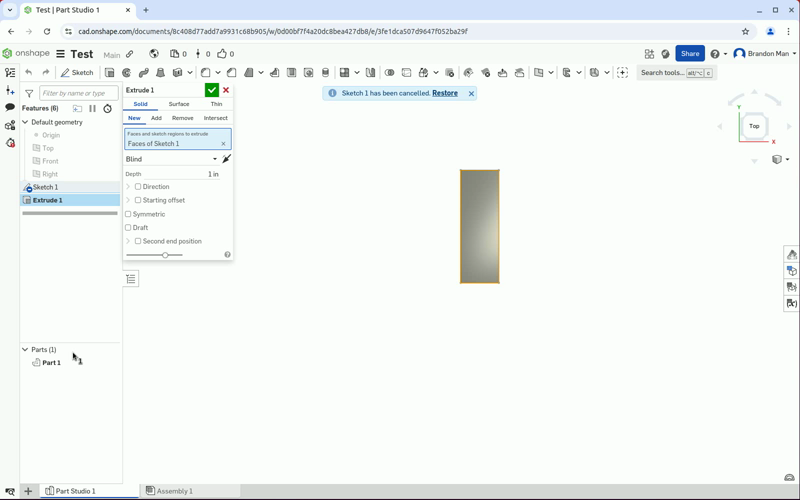
mouse_move(143, 106)
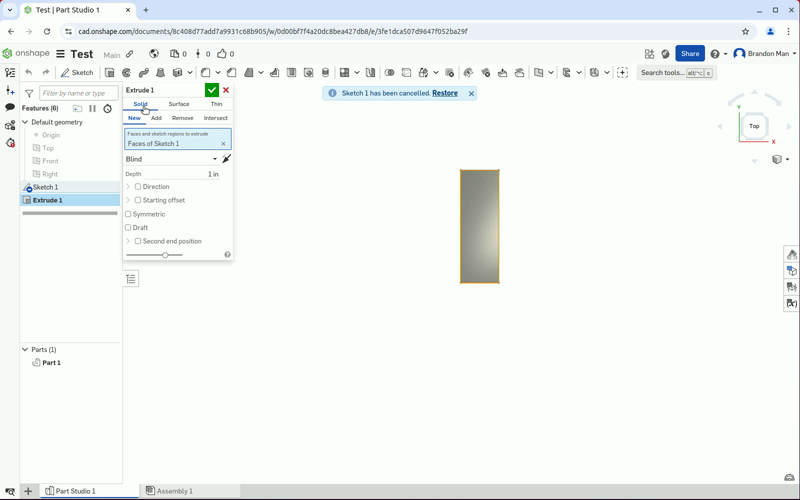
click(143, 106)
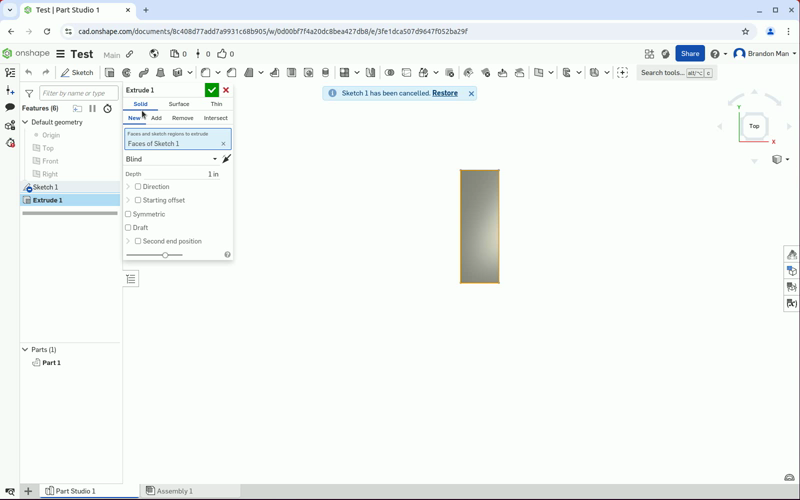
mouse_move(137, 120)
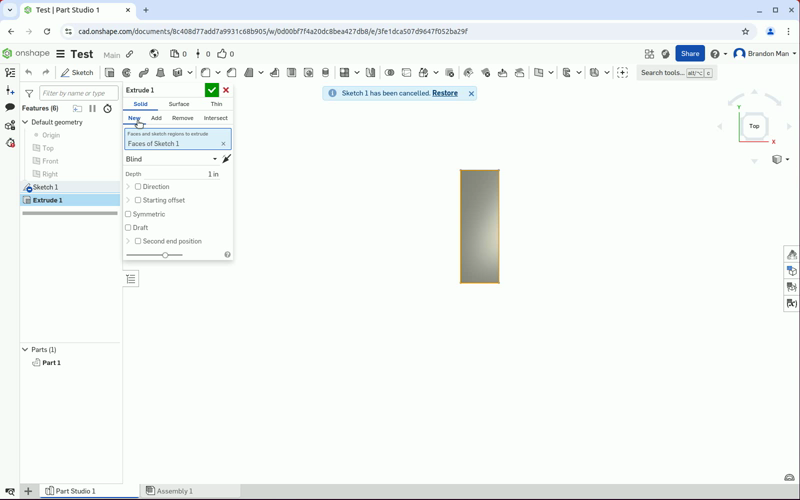
click(137, 120)
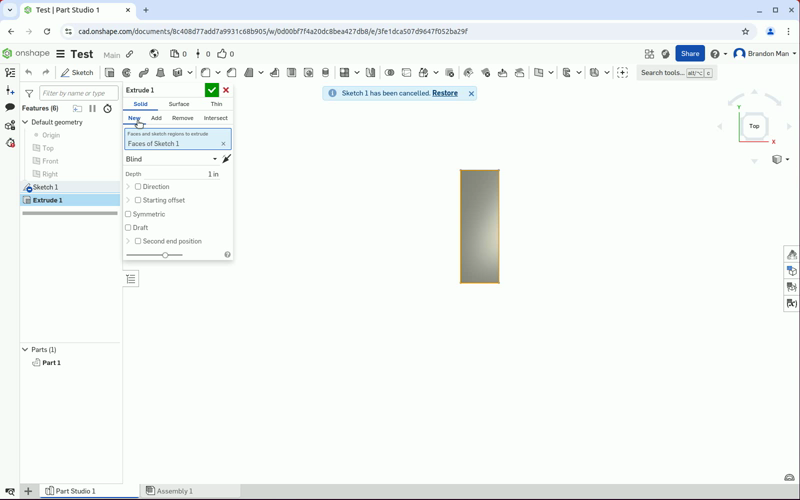
key(tab, 4)
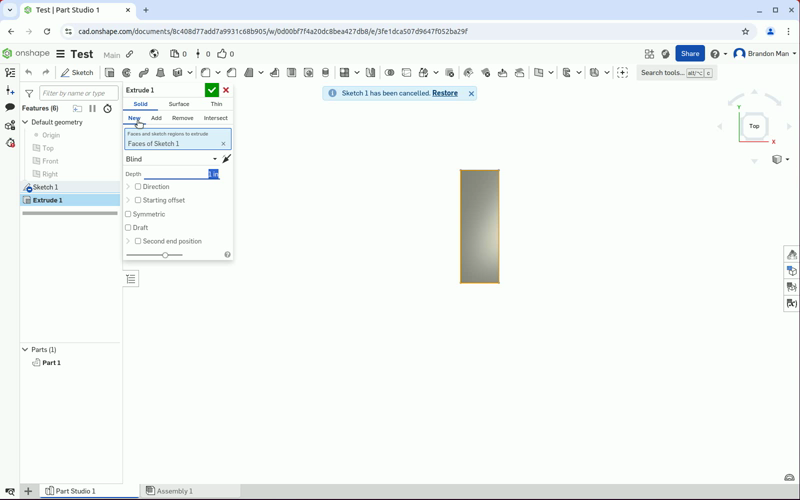
text(7.703)
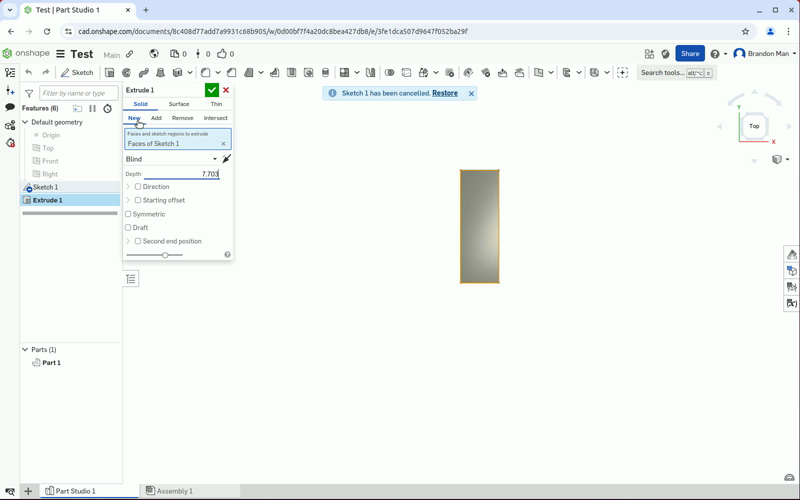
key(enter)
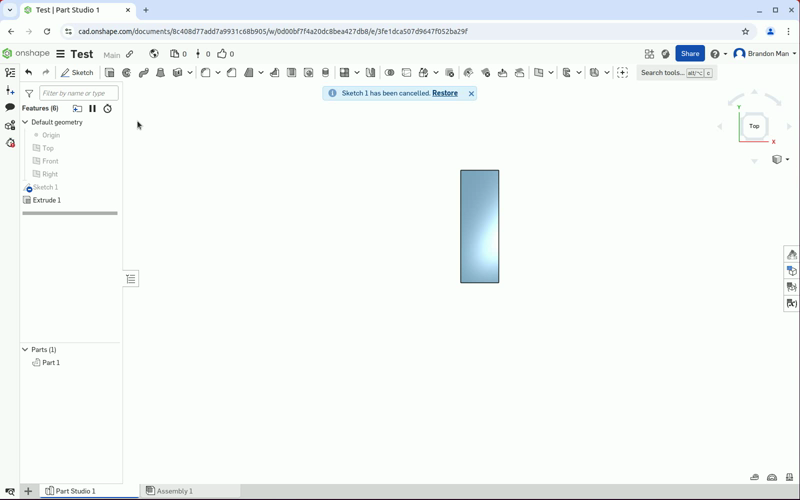
key(shift+h)
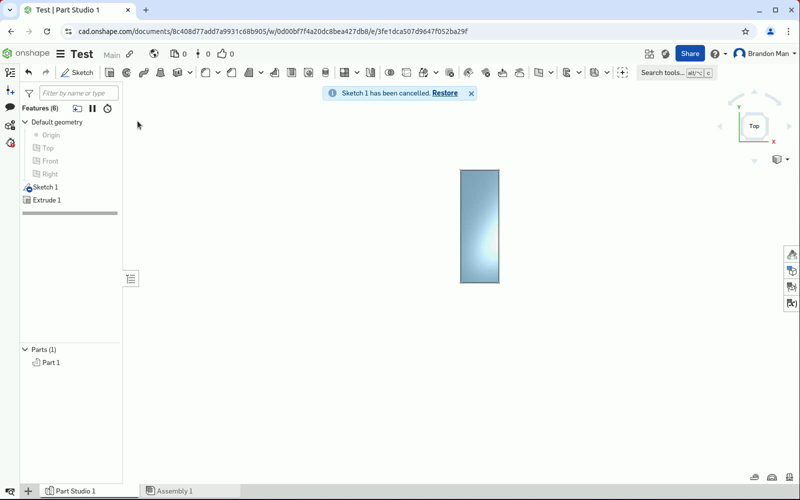
key(shift+h)
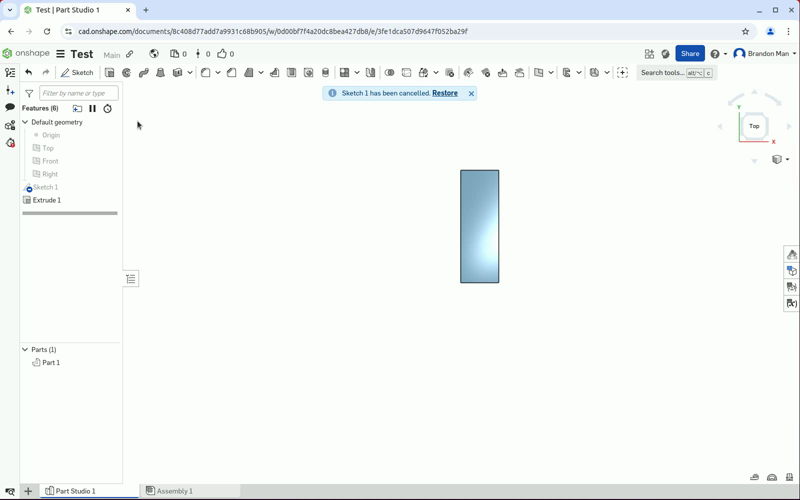
mouse_move(73, 189)
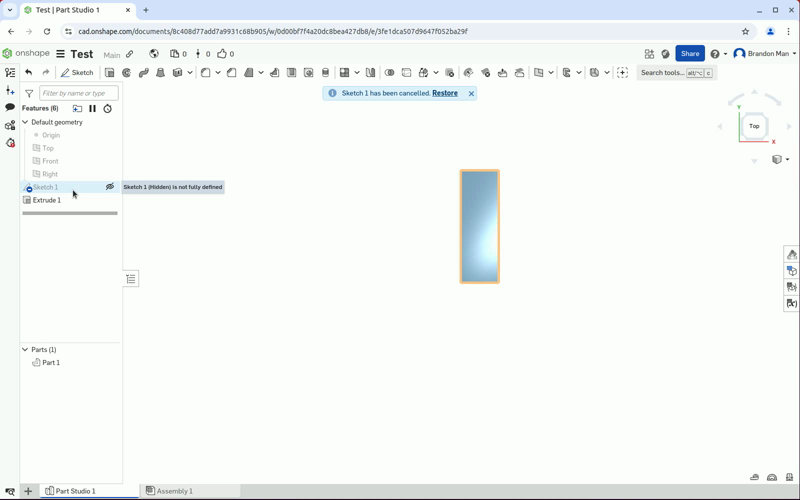
click(73, 189)
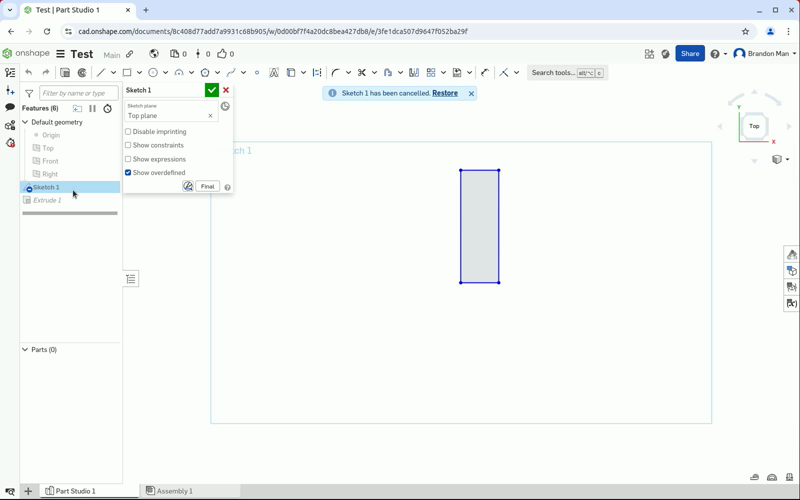
mouse_move(229, 92)
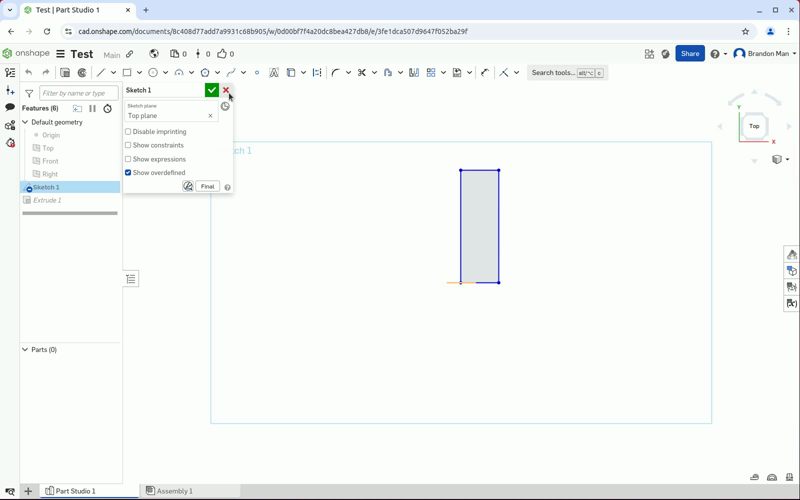
click(229, 92)
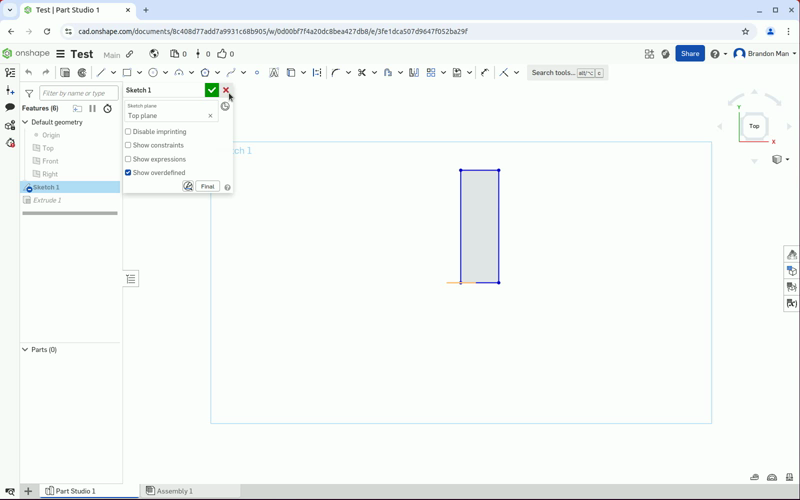
key(shift+s)
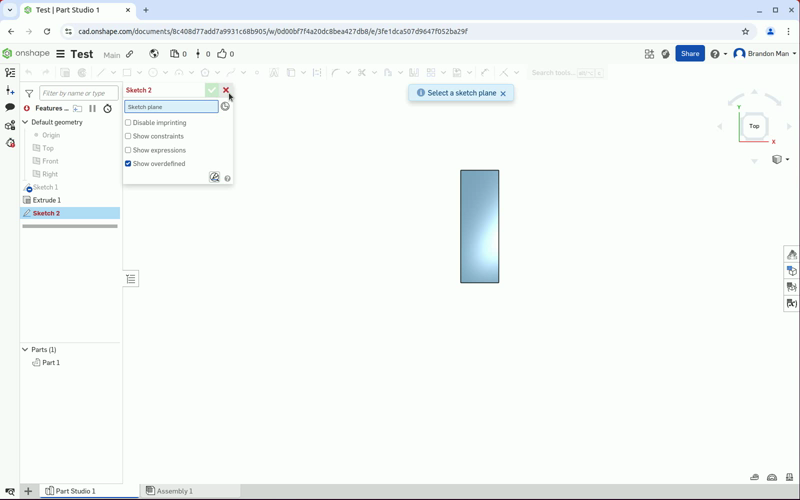
mouse_move(73, 150)
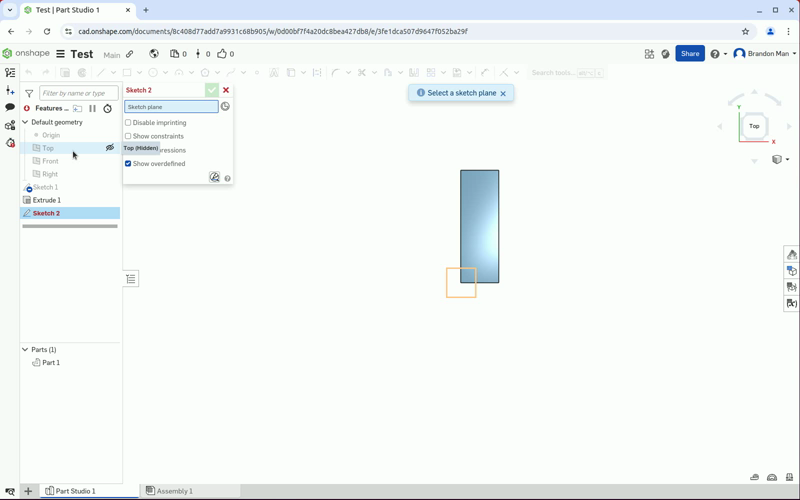
click(73, 150)
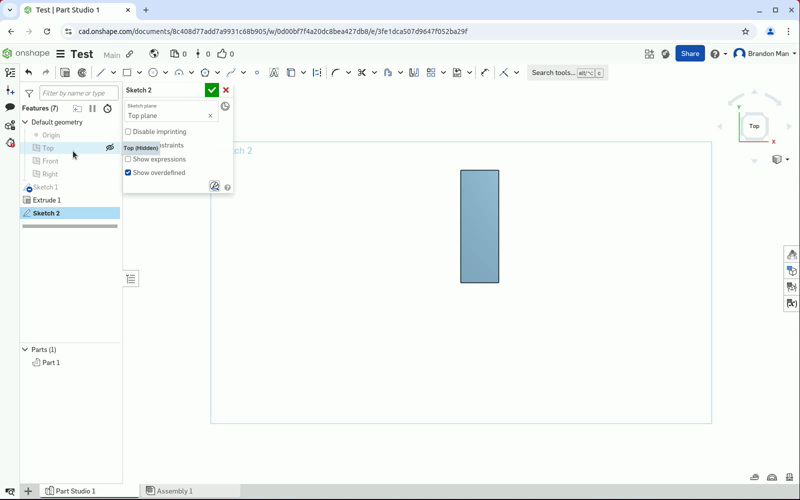
mouse_move(73, 352)
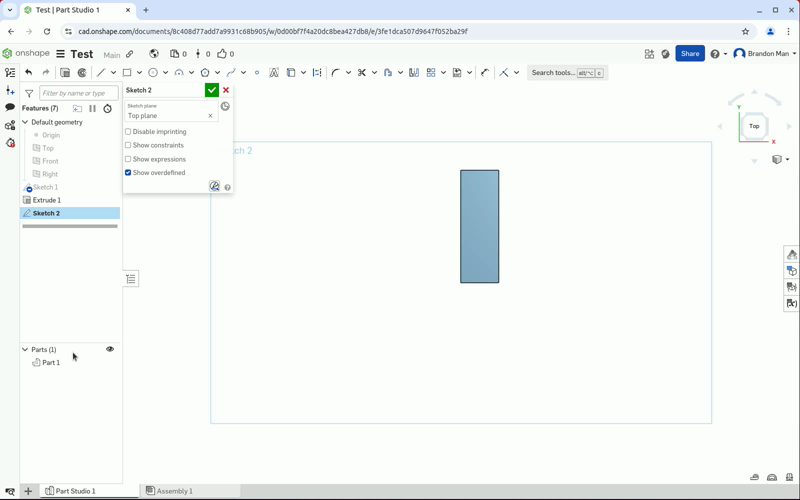
key(y)
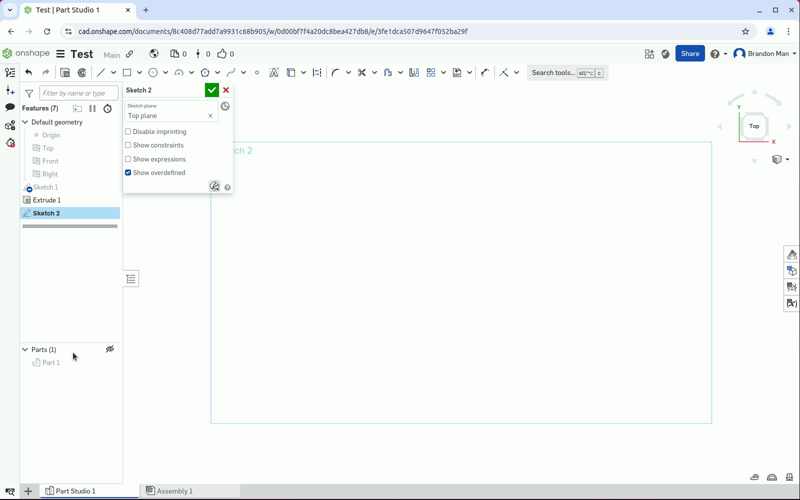
key(l)
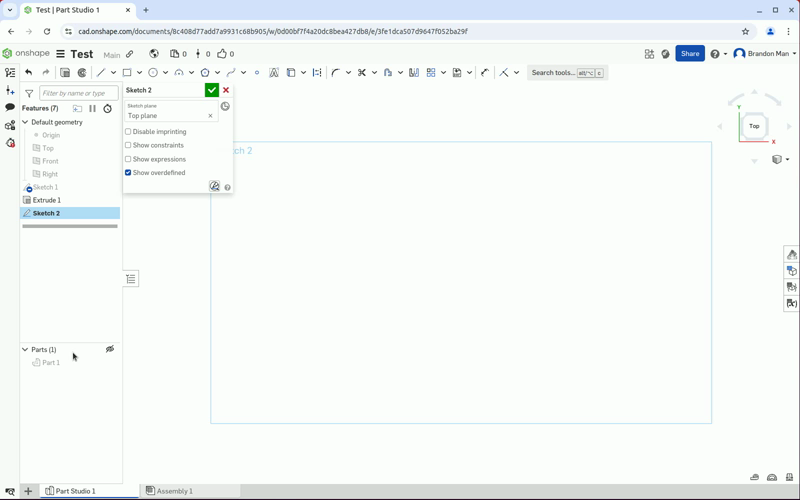
key_down(shift)
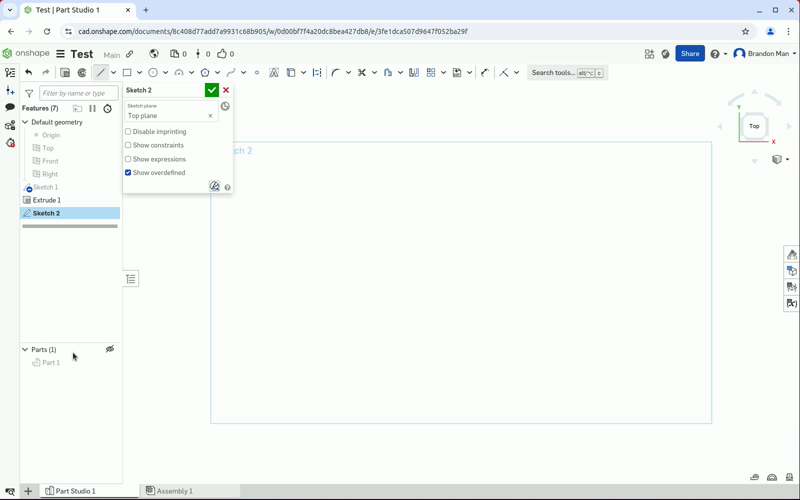
mouse_move(423, 282)
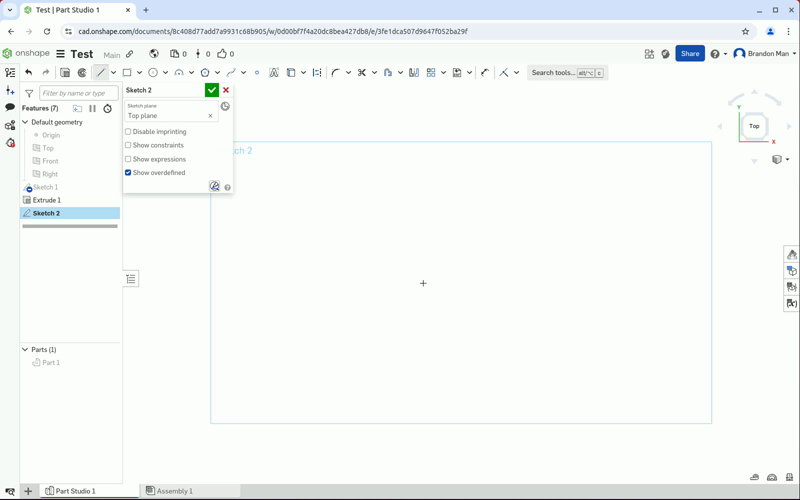
click(423, 282)
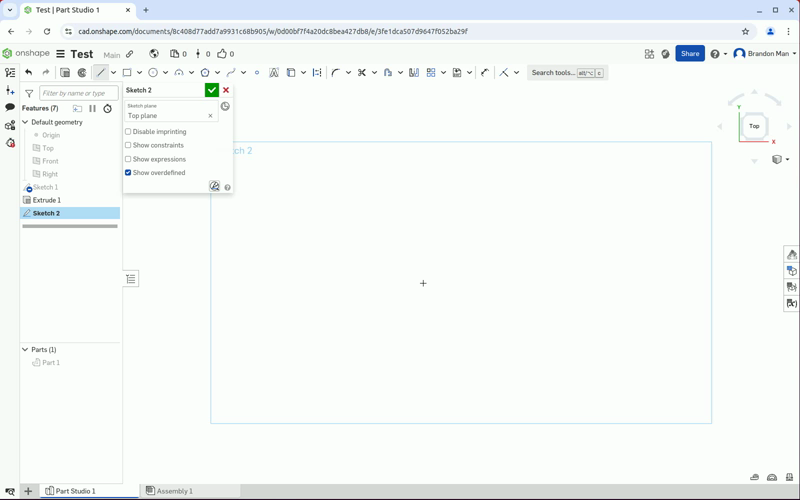
key_up(shift)
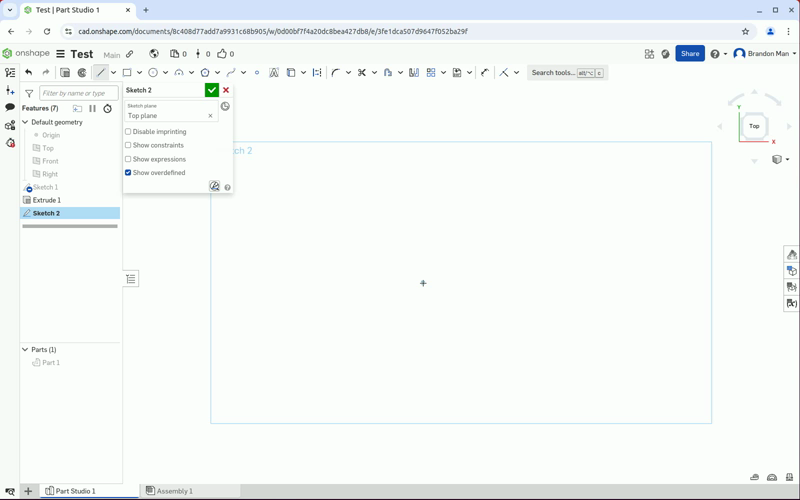
key_down(shift)
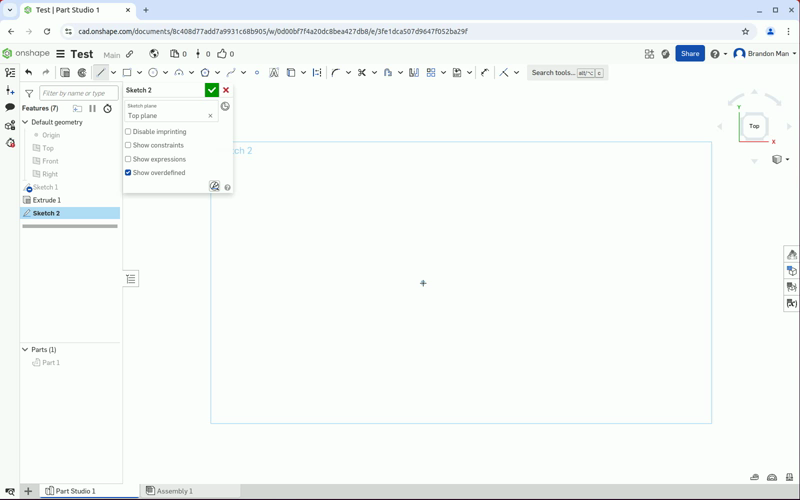
mouse_move(453, 282)
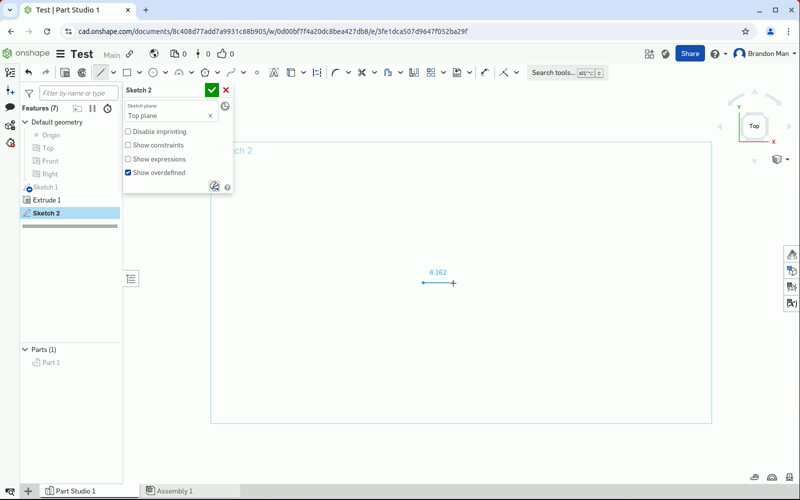
mouse_move(461, 282)
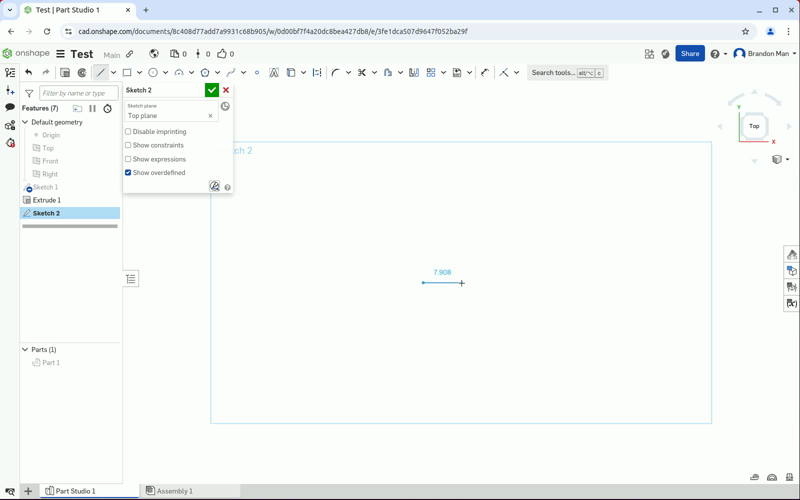
click(461, 282)
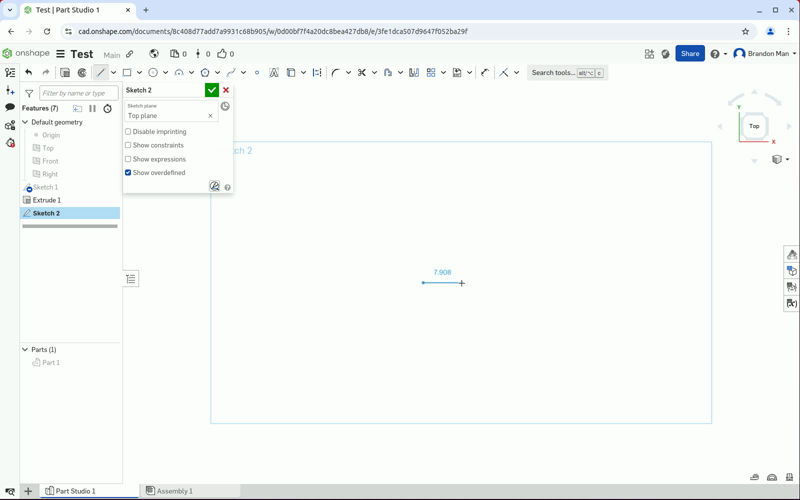
key_up(shift)
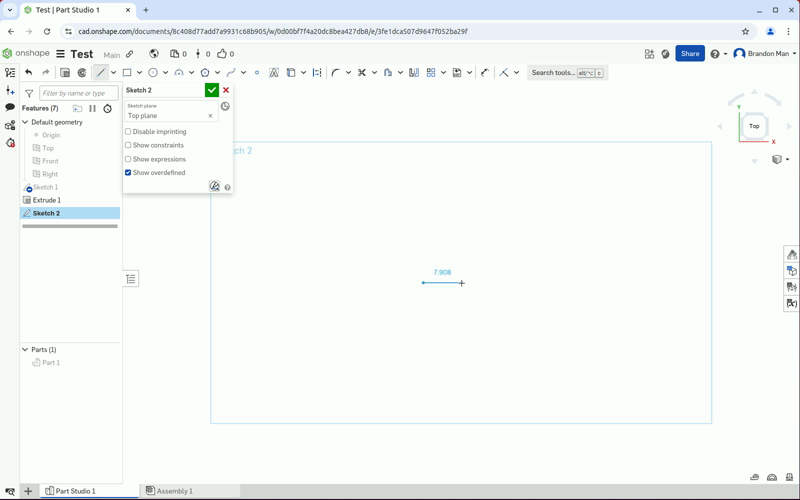
key_down(shift)
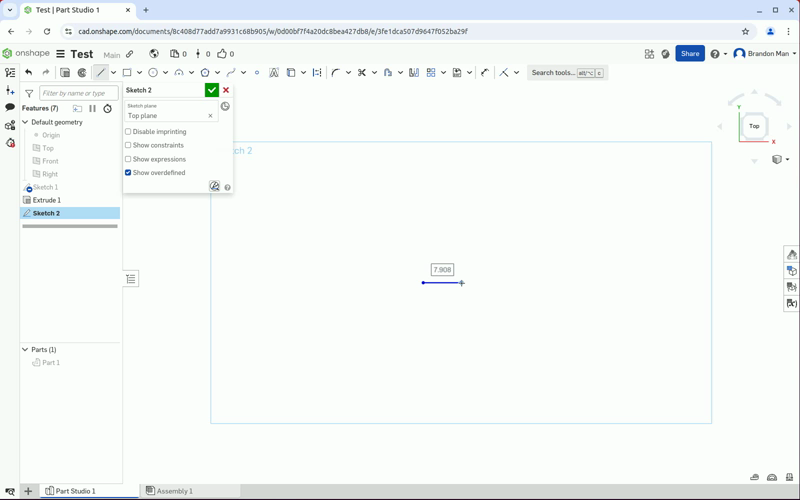
mouse_move(491, 282)
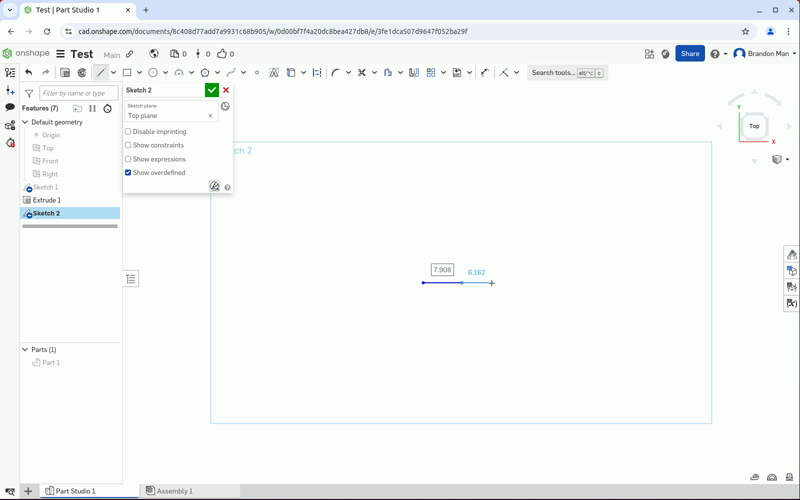
mouse_move(461, 263)
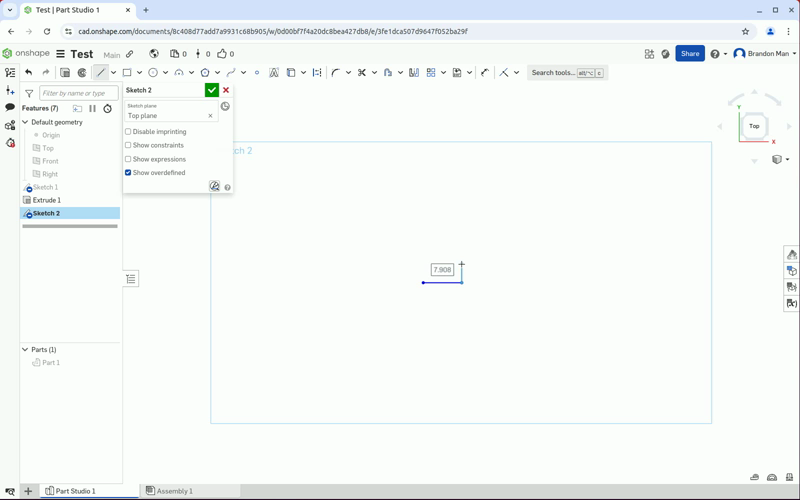
click(461, 263)
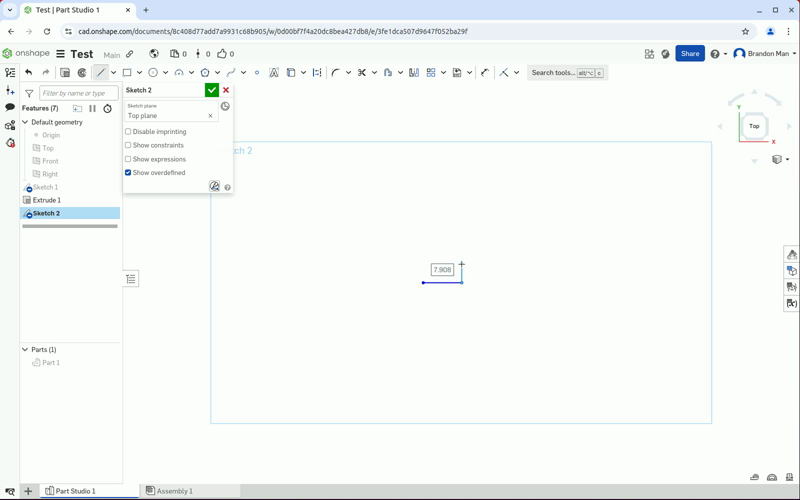
key_up(shift)
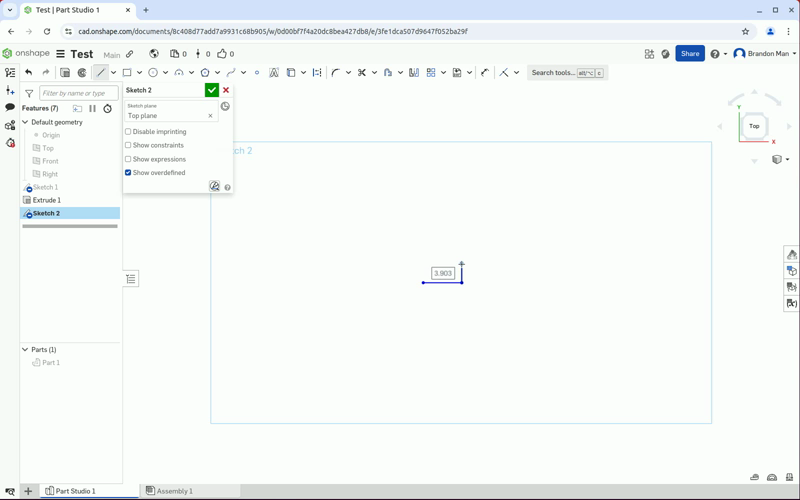
key_down(shift)
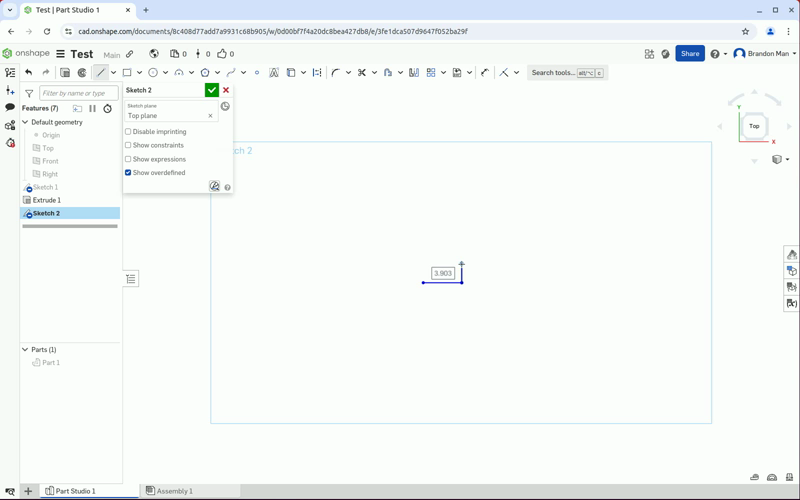
mouse_move(491, 263)
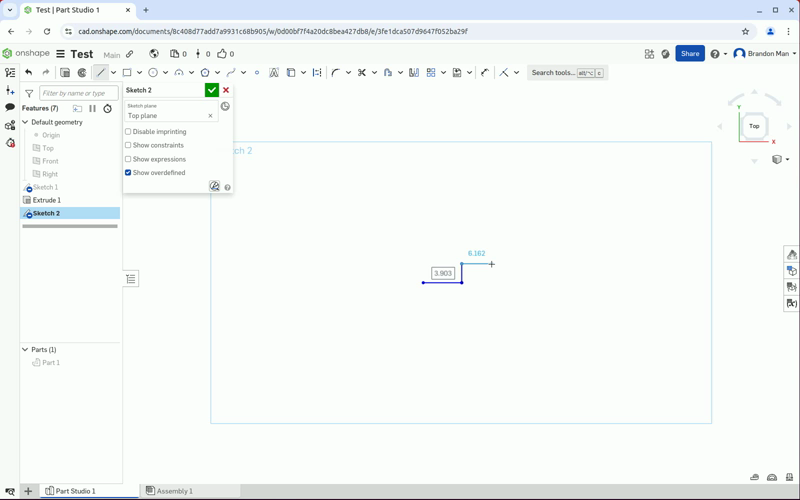
mouse_move(423, 263)
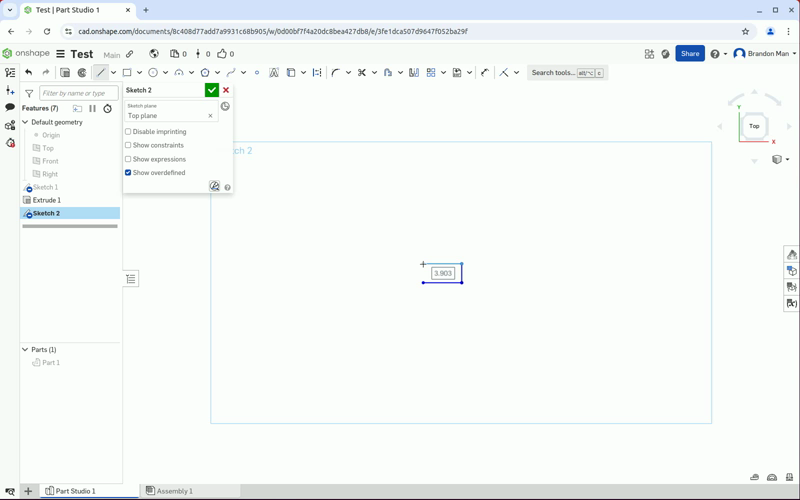
click(423, 263)
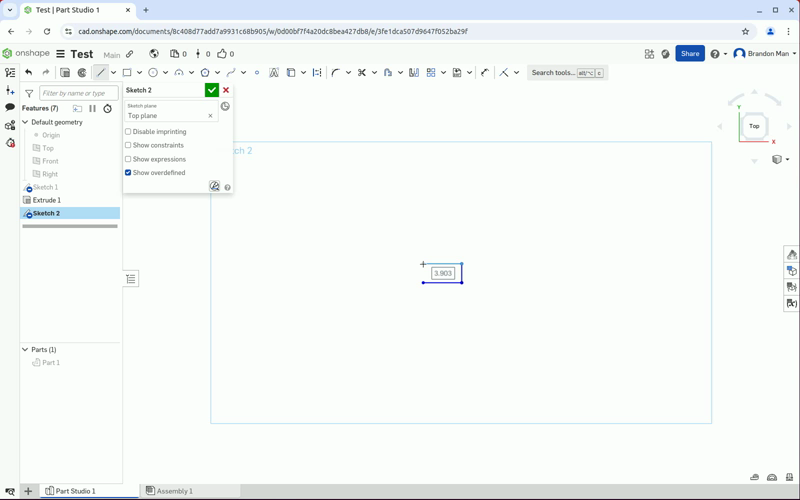
key_up(shift)
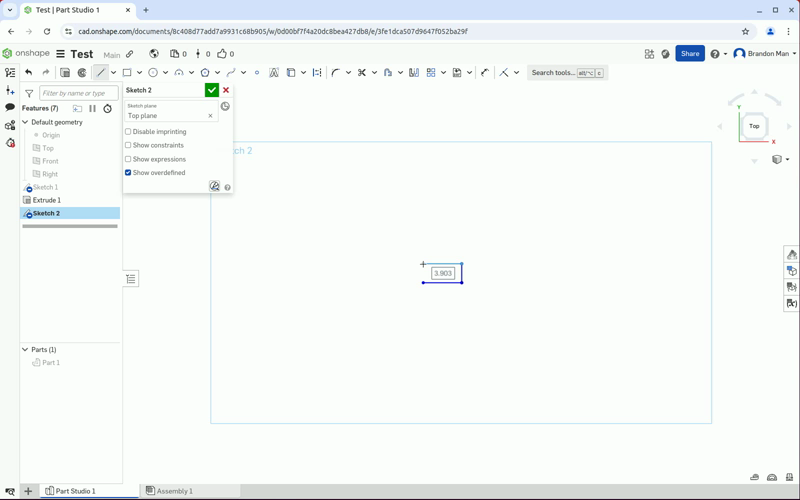
mouse_move(453, 263)
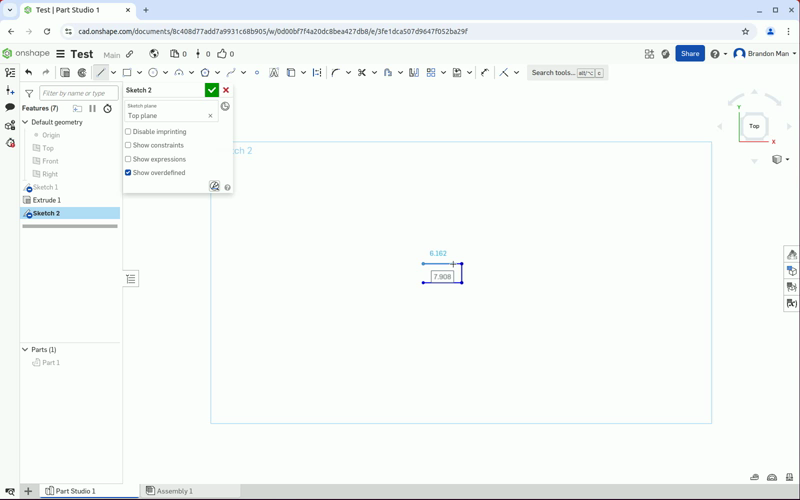
key_down(shift)
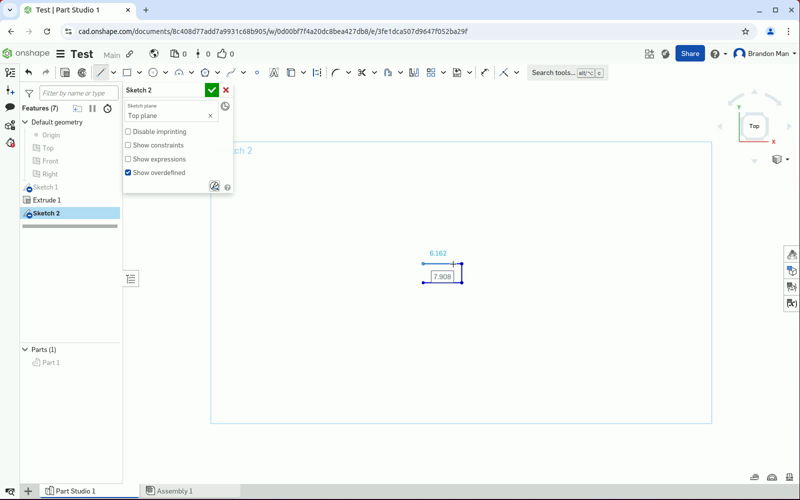
mouse_move(423, 282)
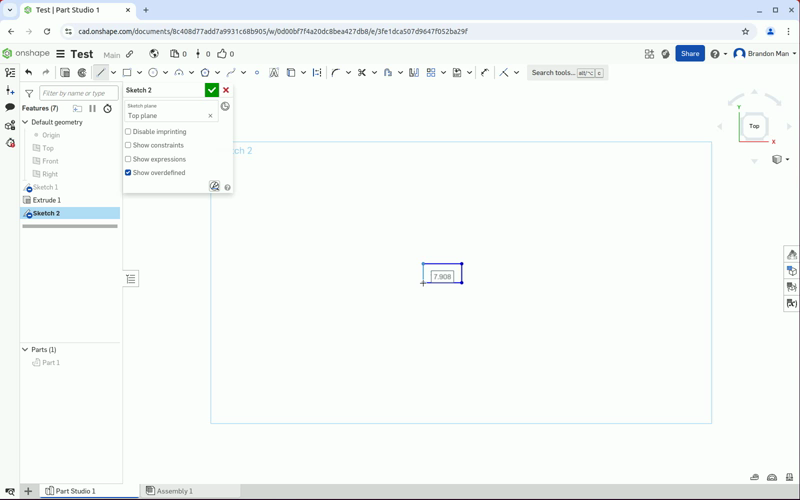
key_up(shift)
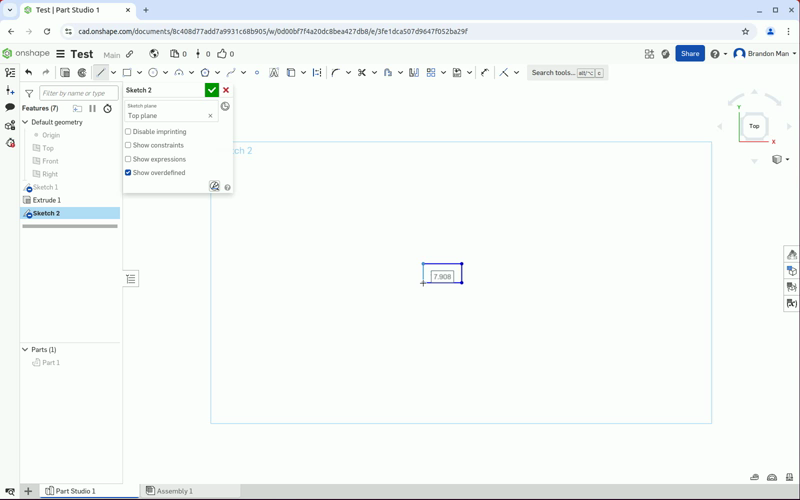
click(423, 282)
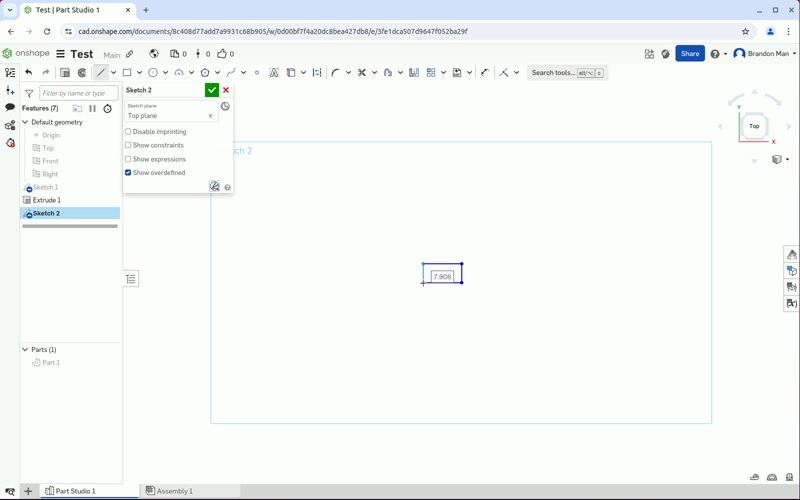
key(esc)
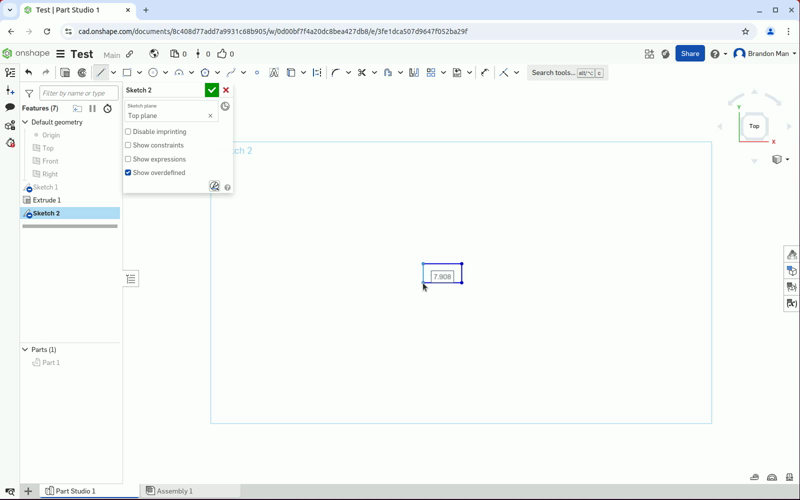
mouse_move(429, 279)
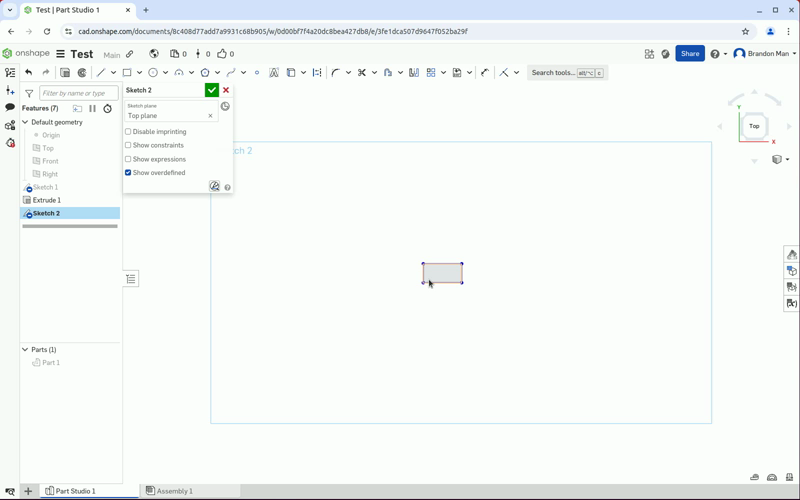
scroll(6)
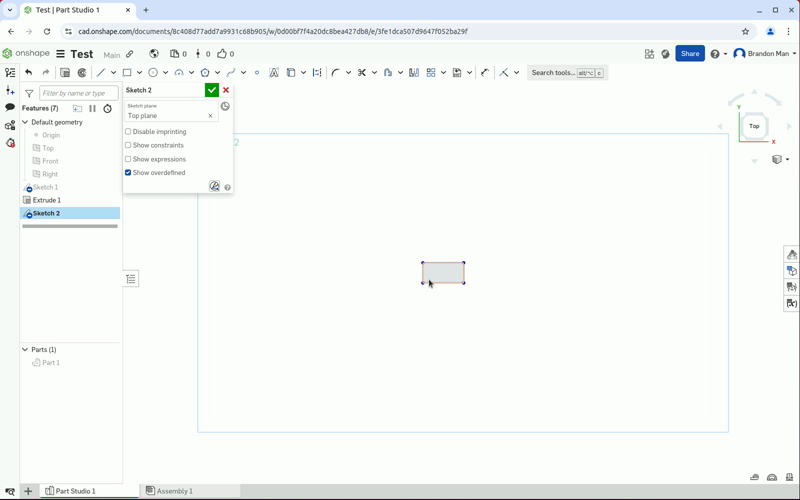
scroll(6)
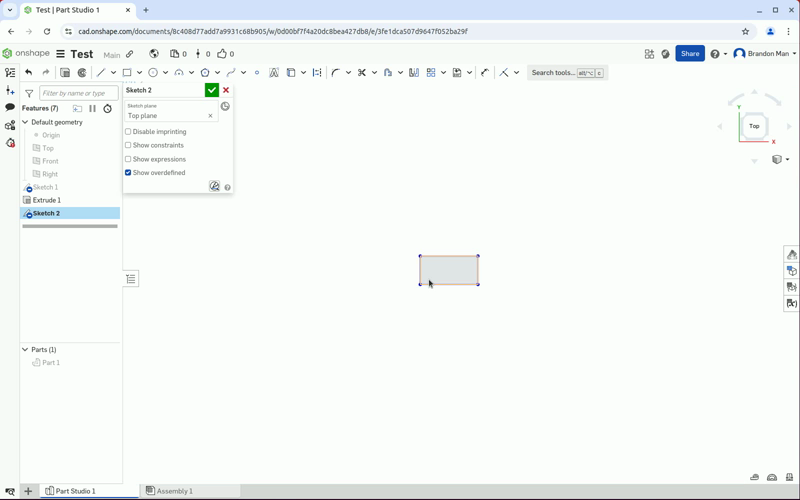
scroll(6)
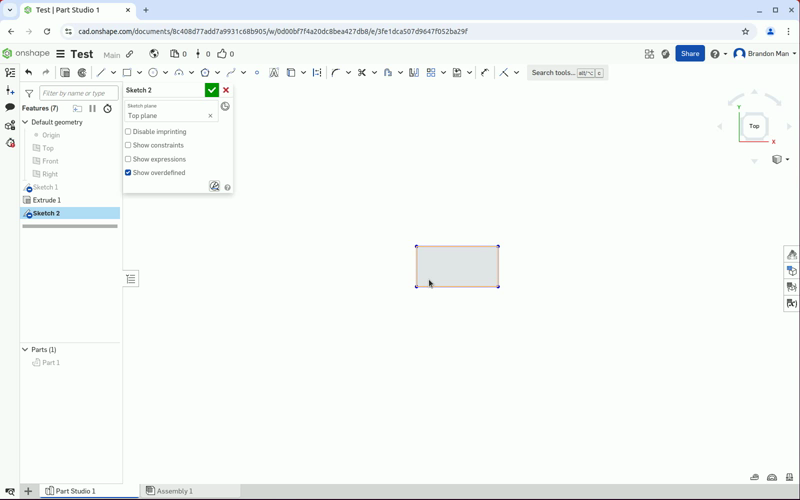
scroll(6)
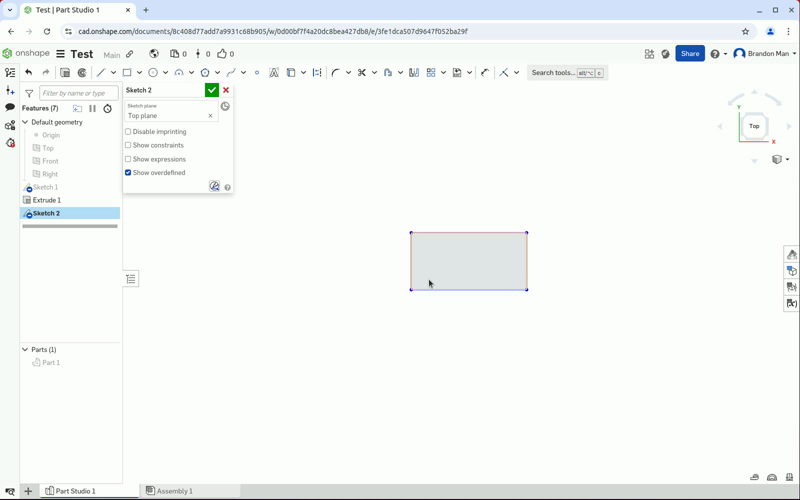
scroll(6)
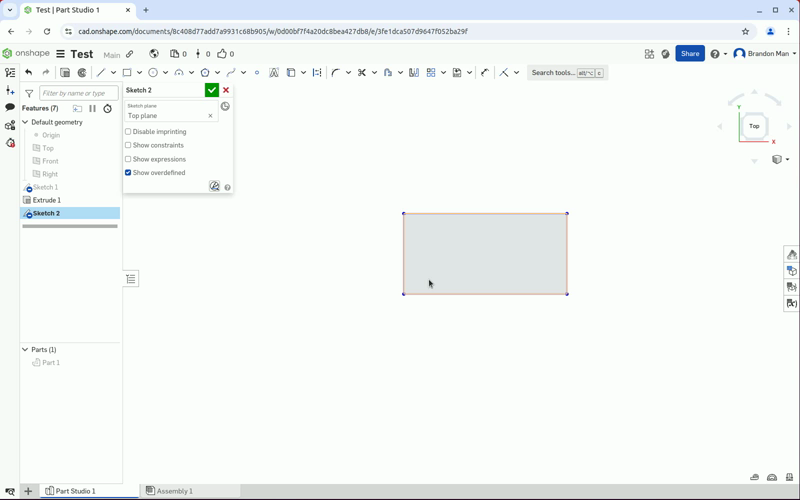
scroll(6)
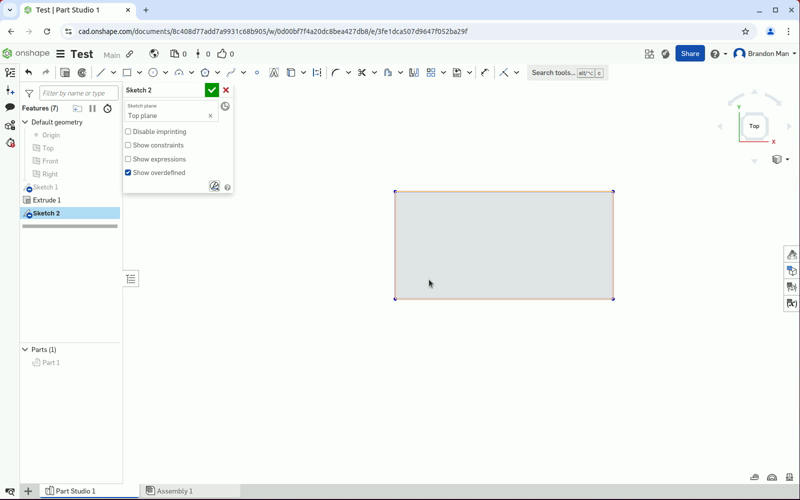
scroll(6)
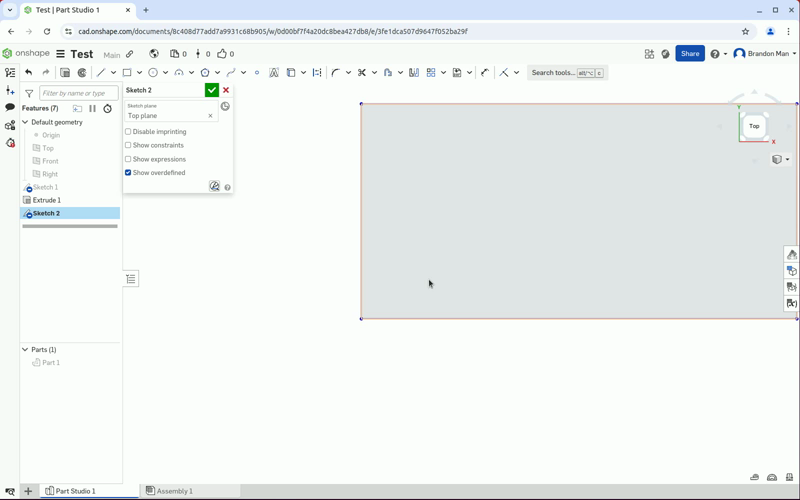
click(429, 279)
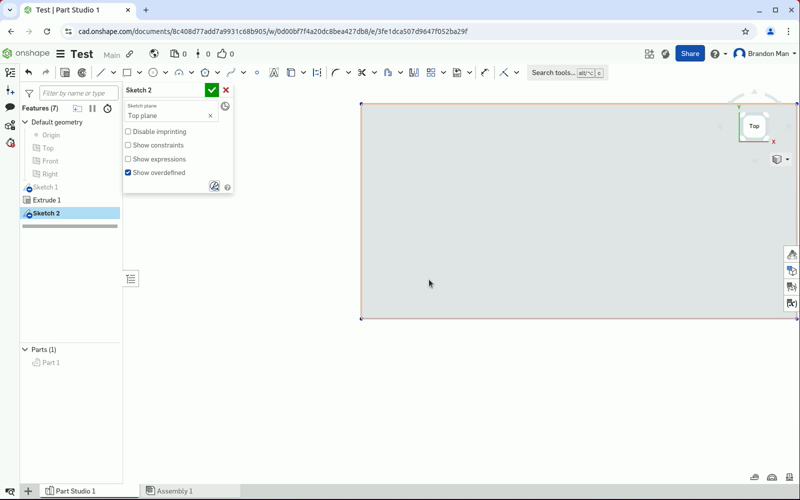
scroll(-6)
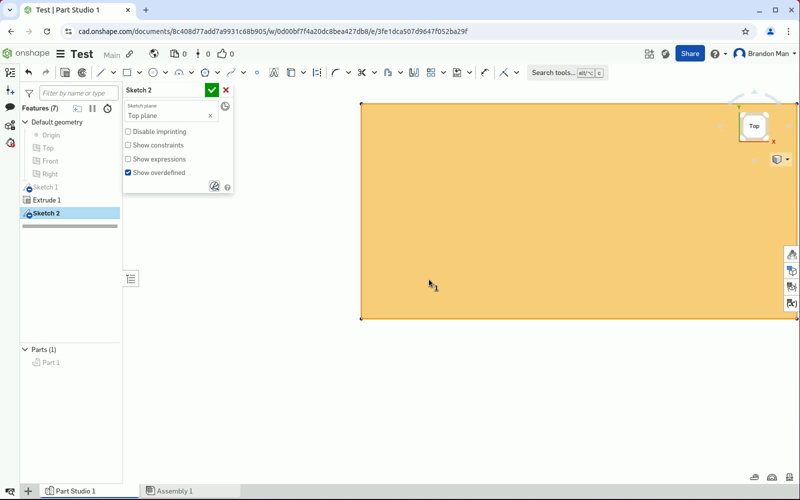
scroll(-6)
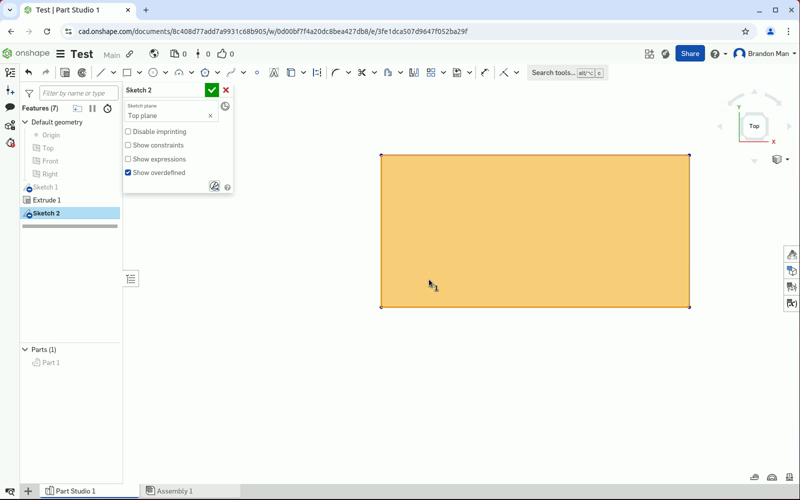
scroll(-6)
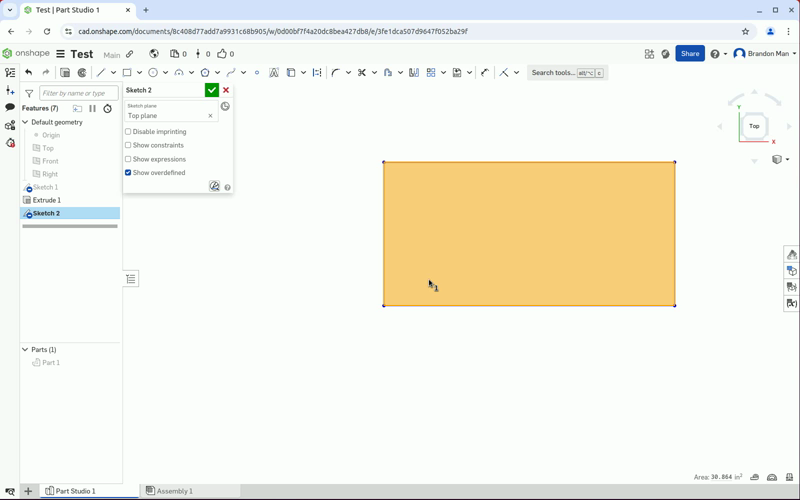
scroll(-6)
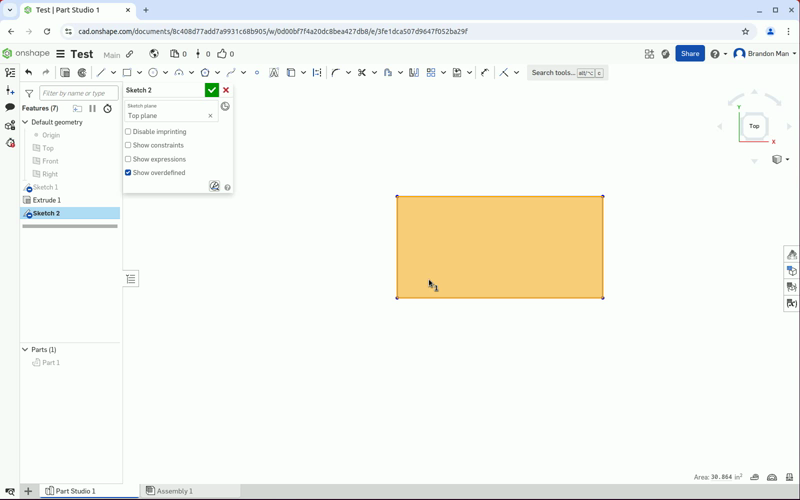
scroll(-6)
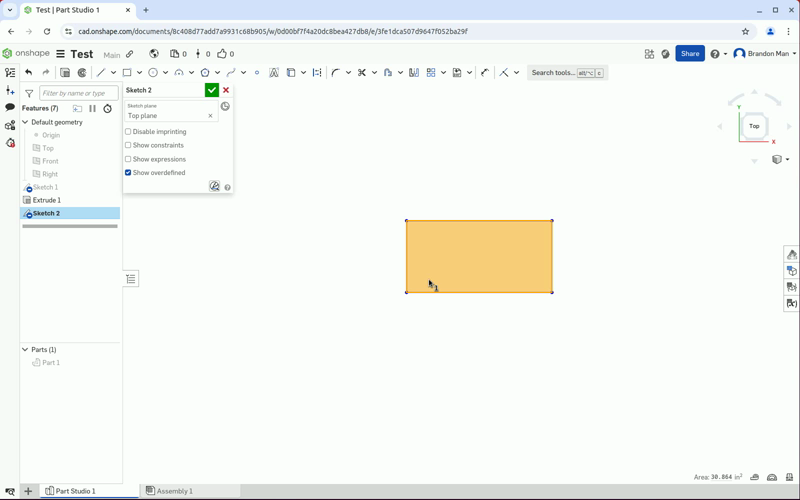
scroll(-6)
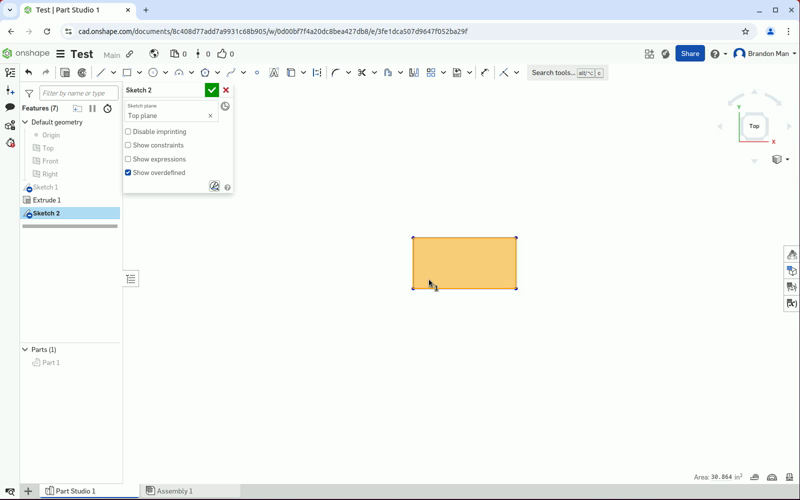
scroll(-6)
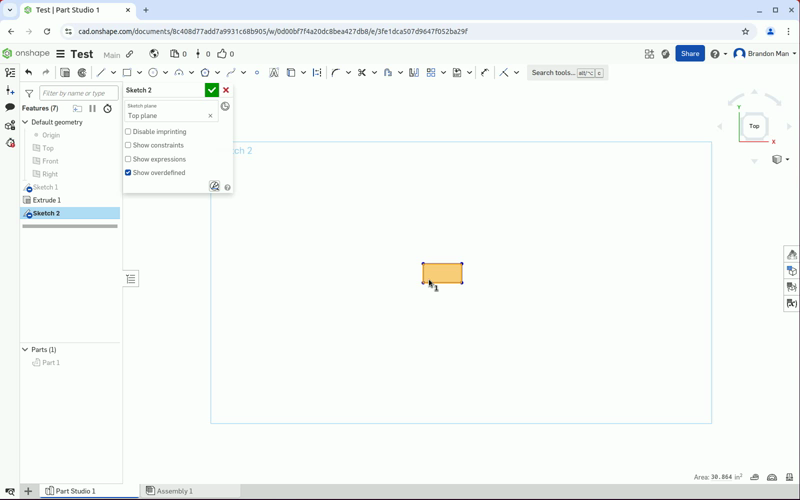
mouse_move(73, 352)
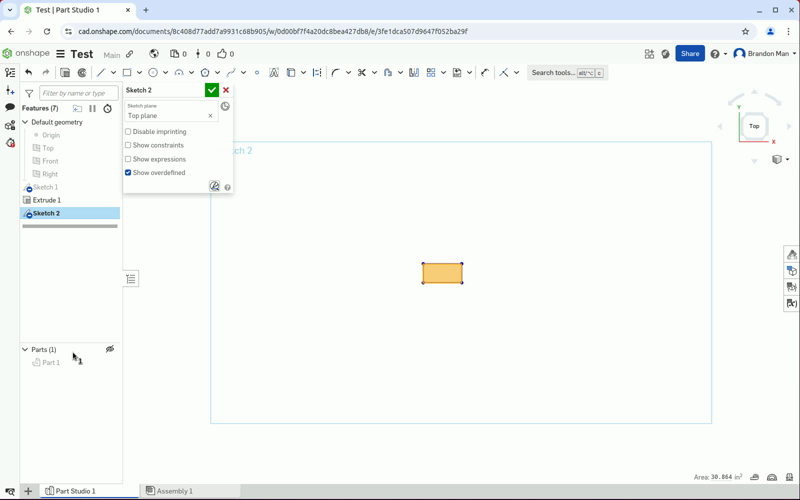
key(shift+y)
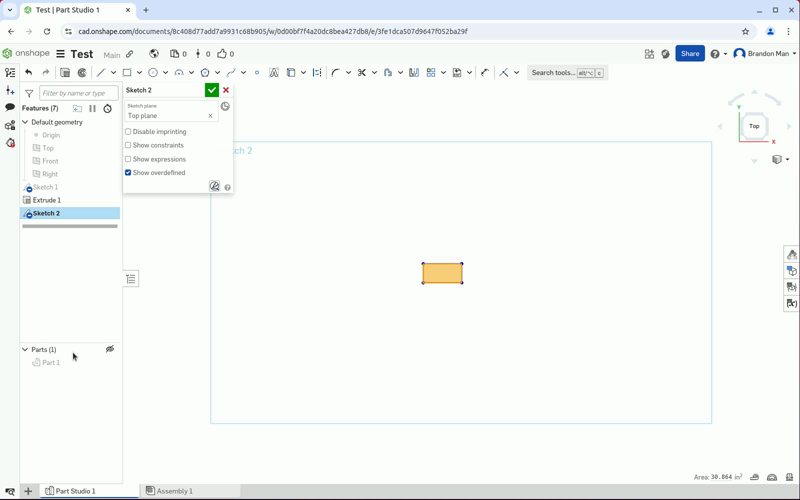
key(shift+e)
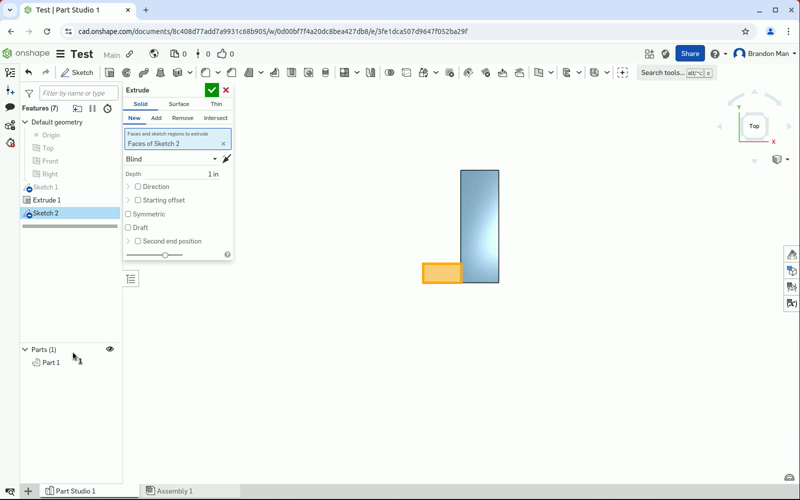
mouse_move(143, 106)
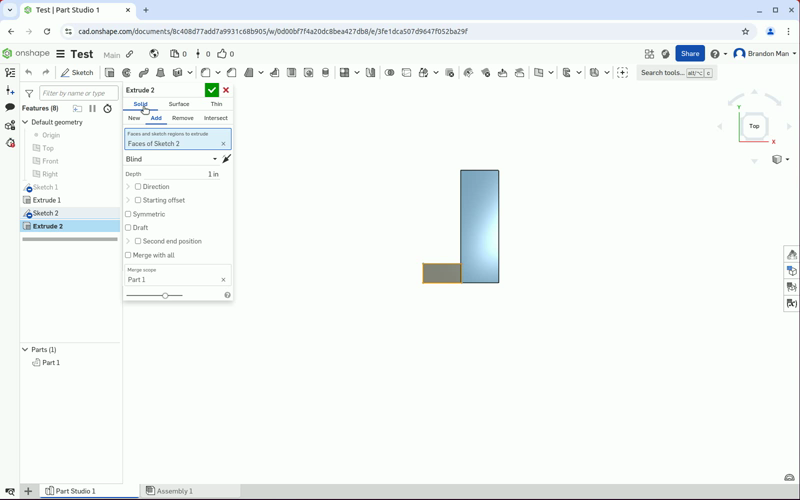
click(143, 106)
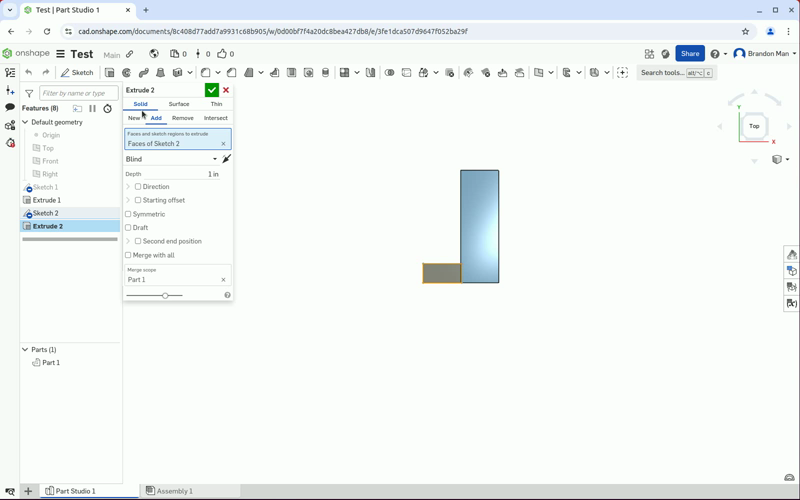
mouse_move(137, 120)
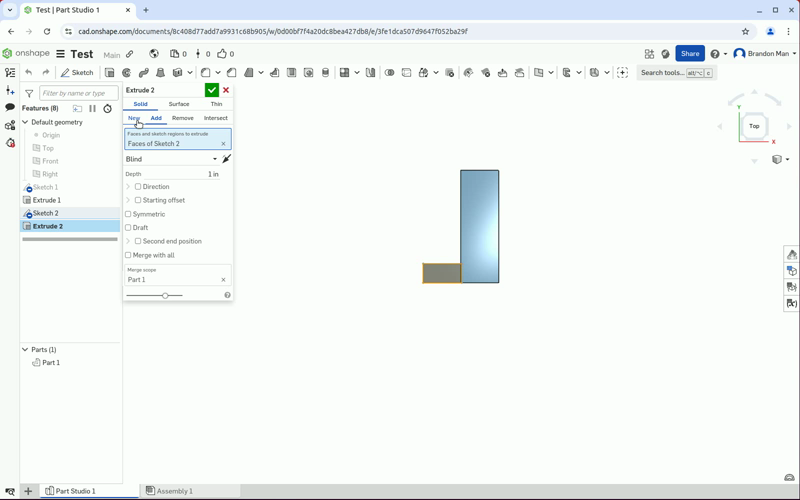
click(137, 120)
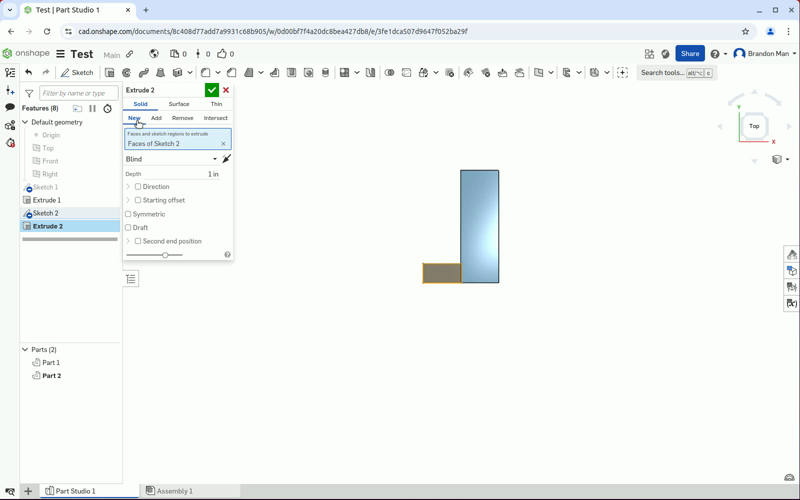
key(tab, 4)
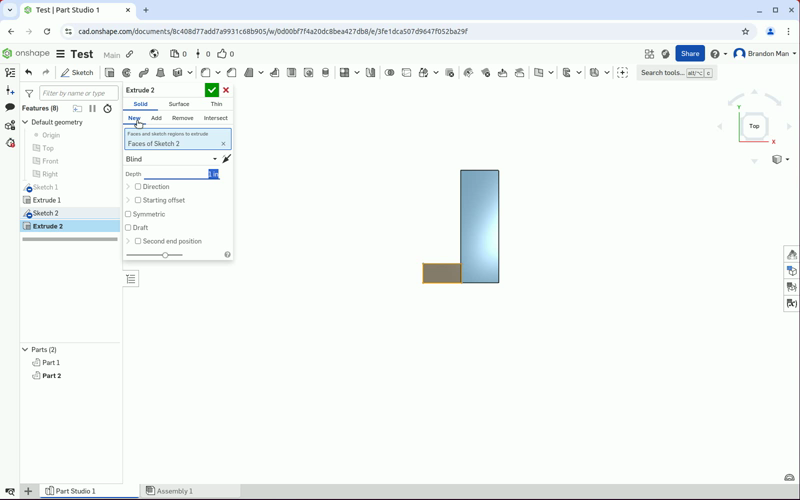
text(1.926)
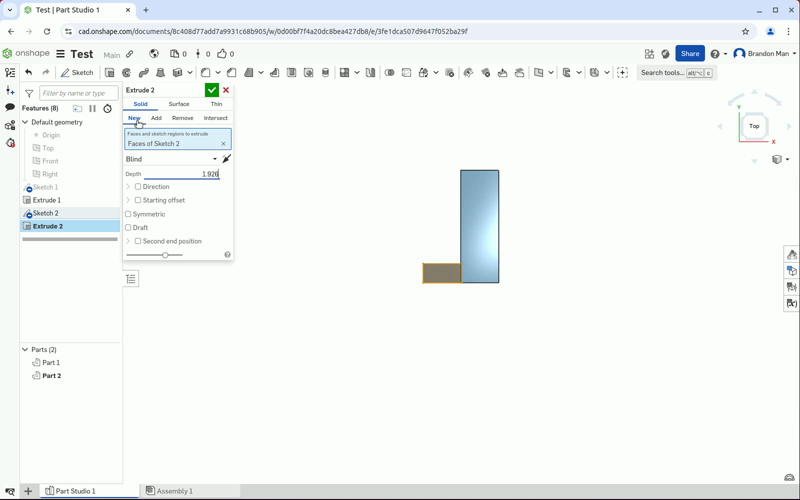
key(enter)
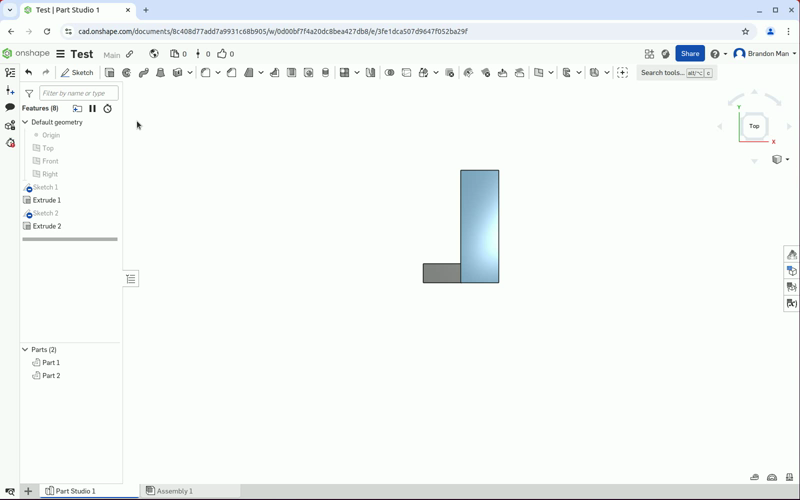
key(shift+h)
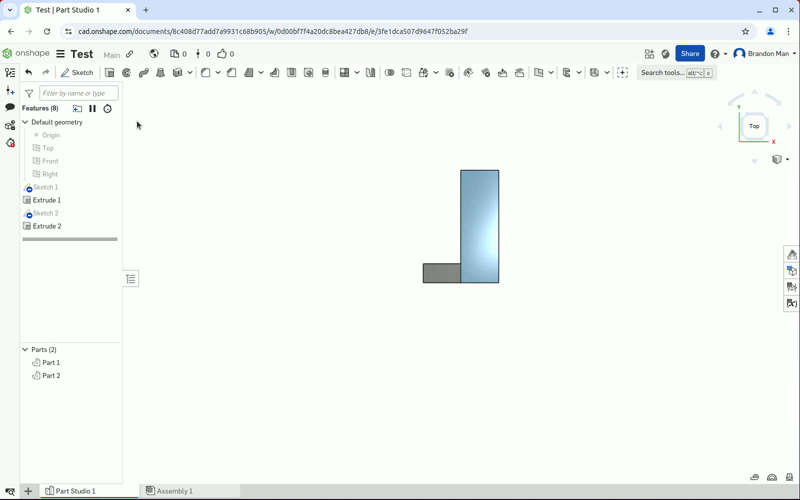
key(shift+h)
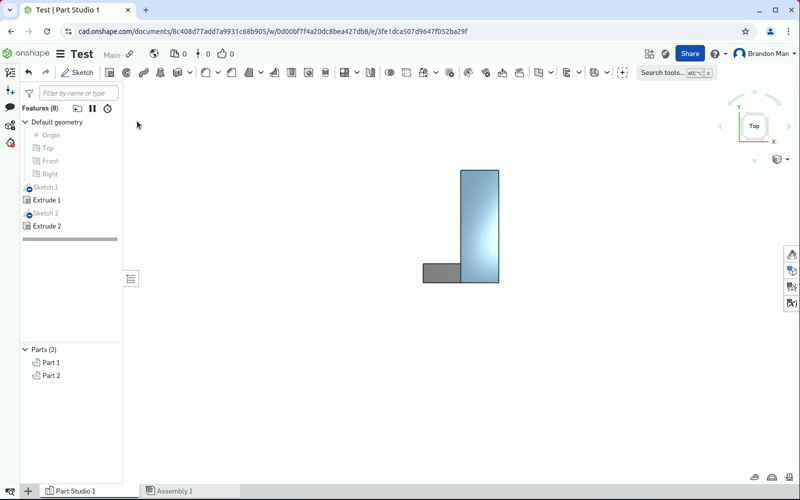
mouse_move(73, 189)
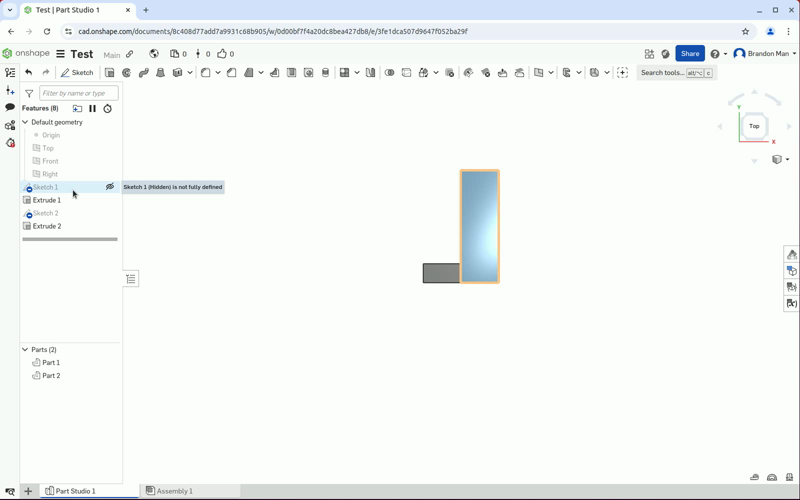
click(73, 189)
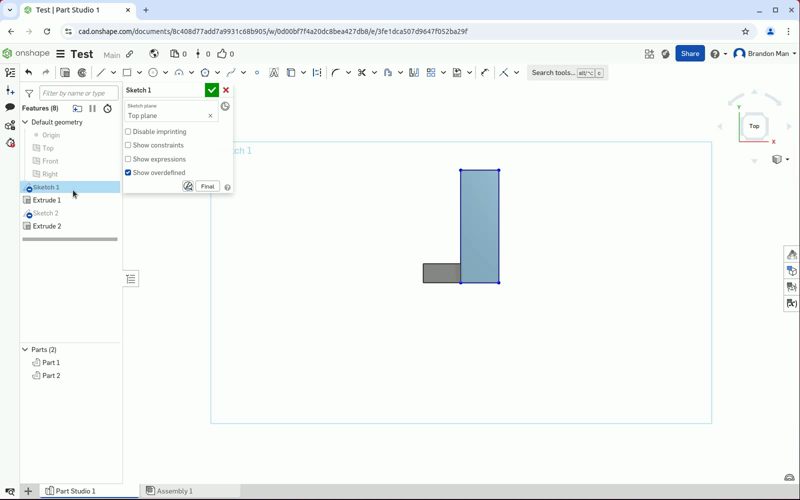
mouse_move(229, 92)
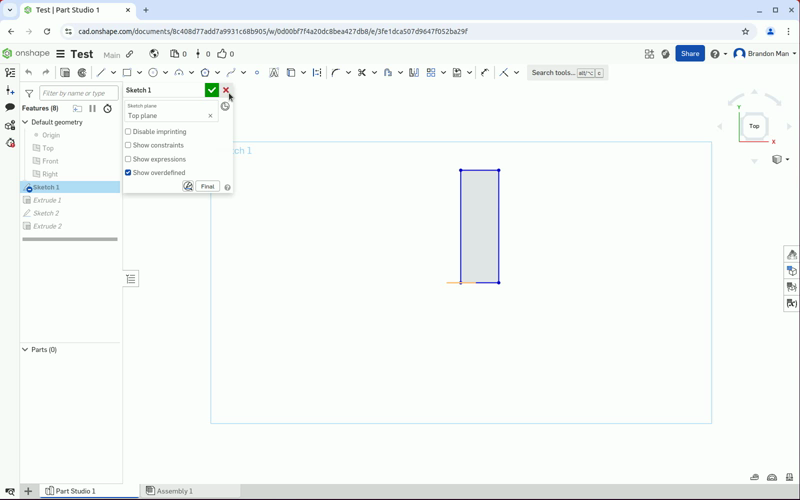
click(229, 92)
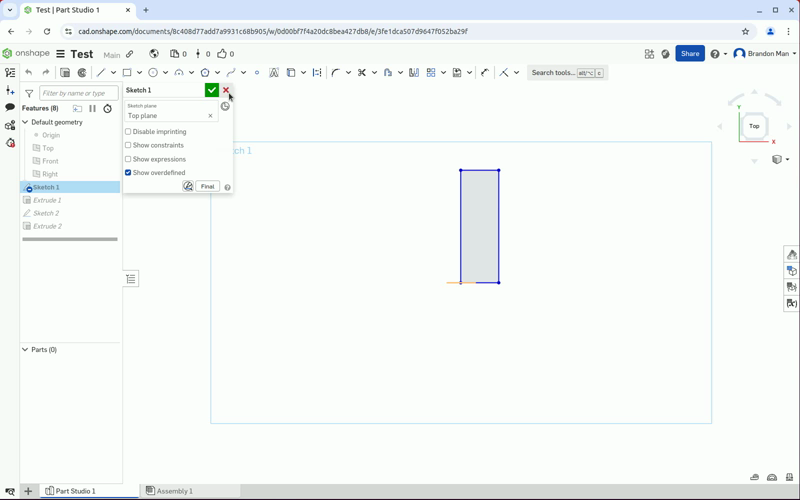
key(shift+s)
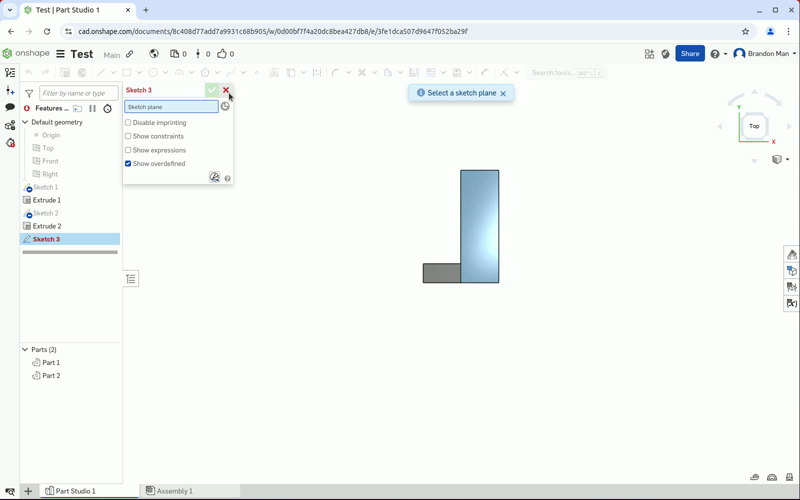
mouse_move(73, 150)
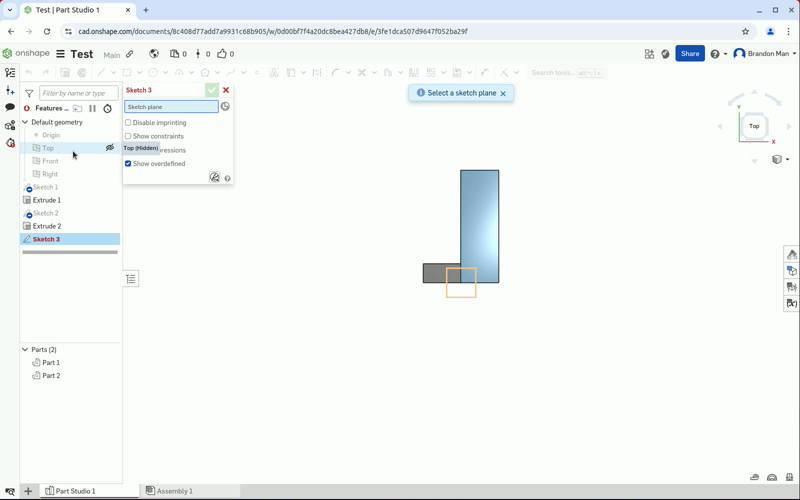
click(73, 150)
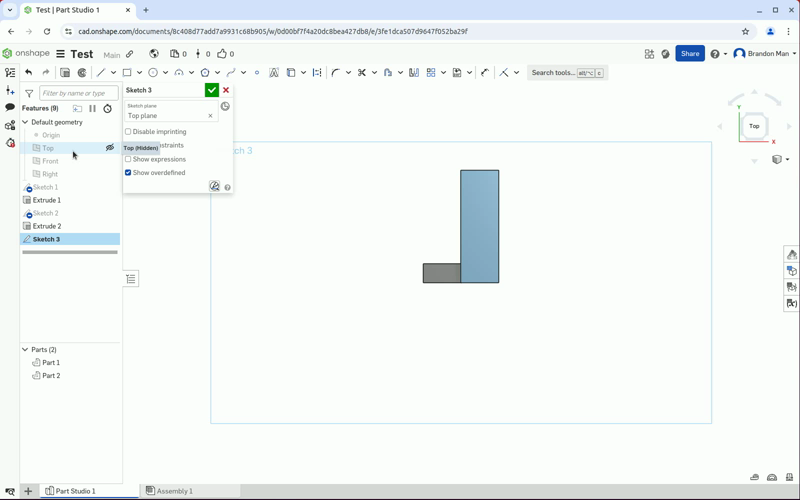
mouse_move(73, 352)
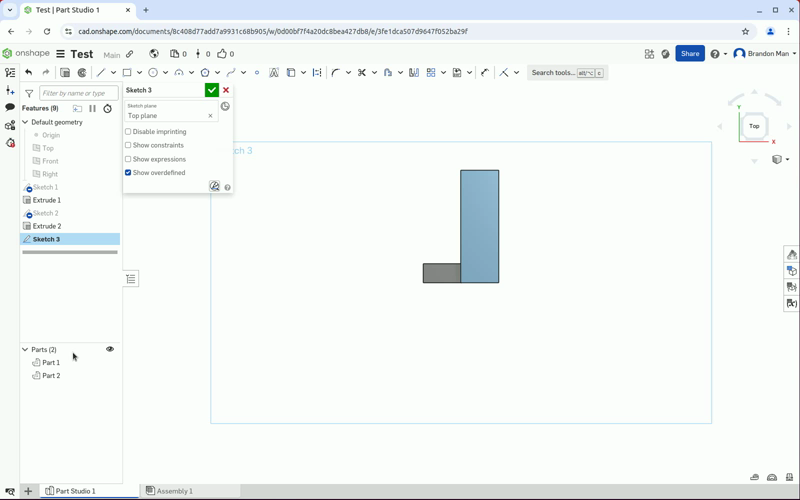
key(y)
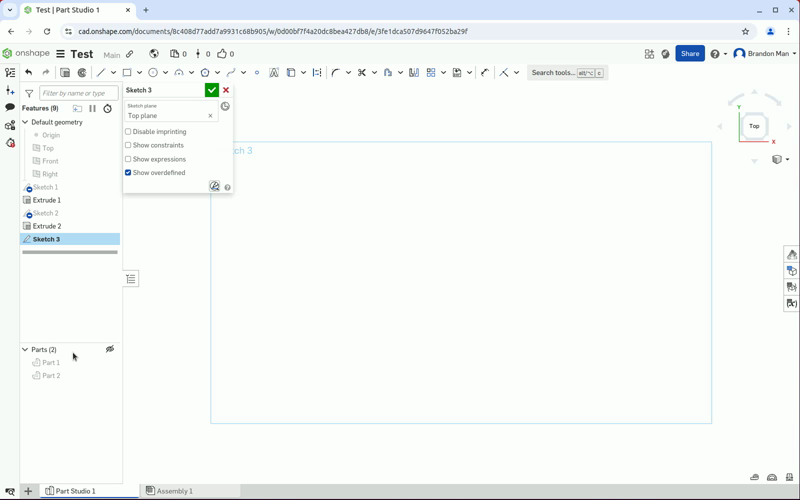
key(l)
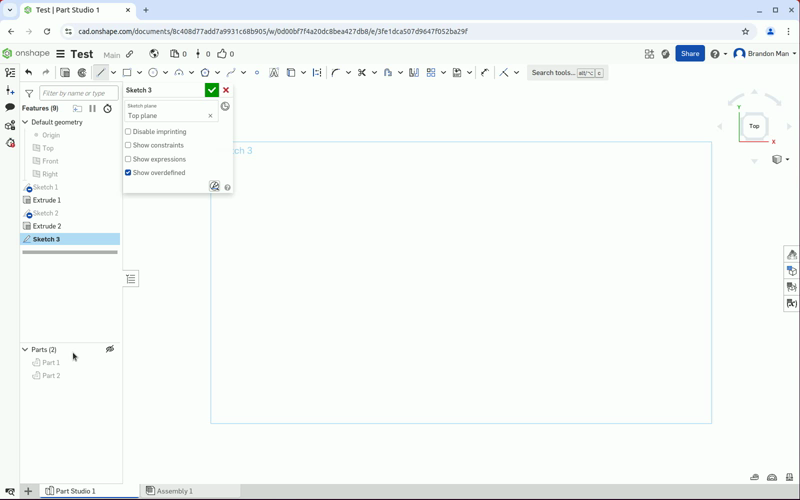
key_down(shift)
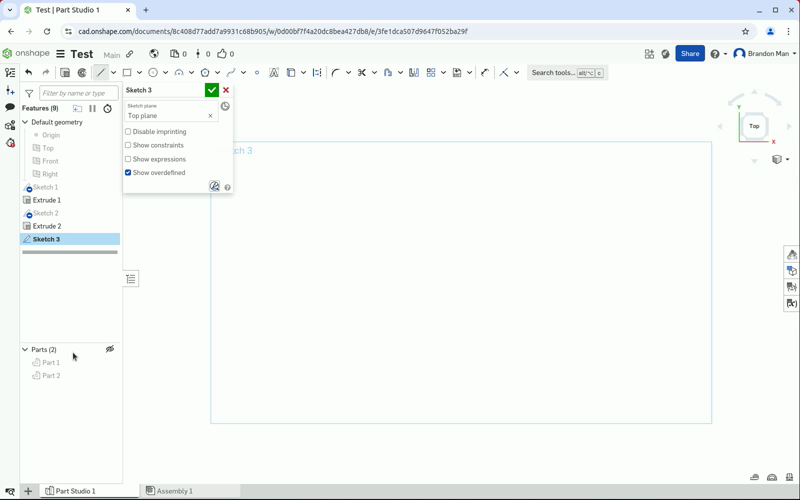
mouse_move(498, 282)
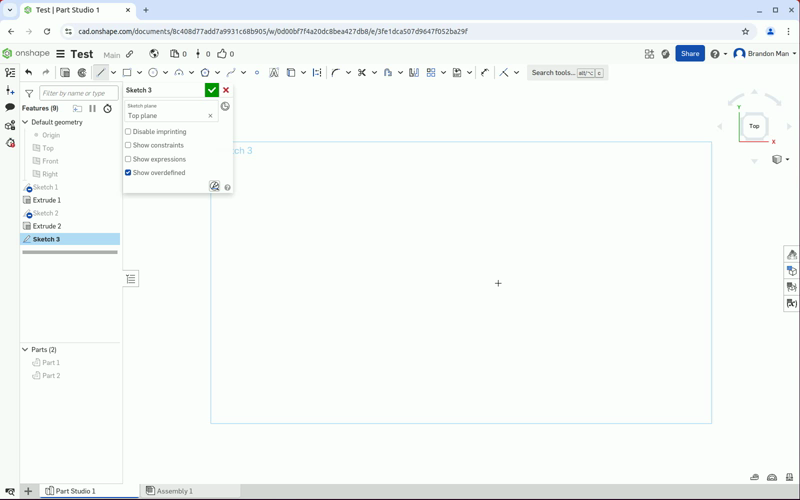
click(498, 282)
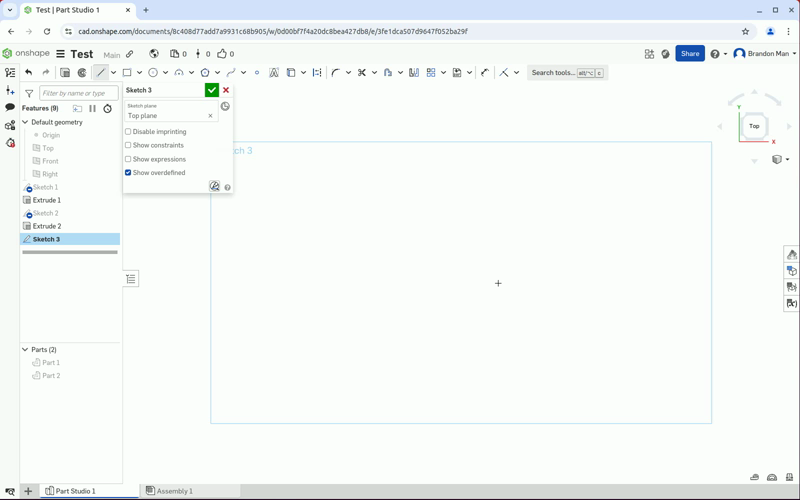
key_up(shift)
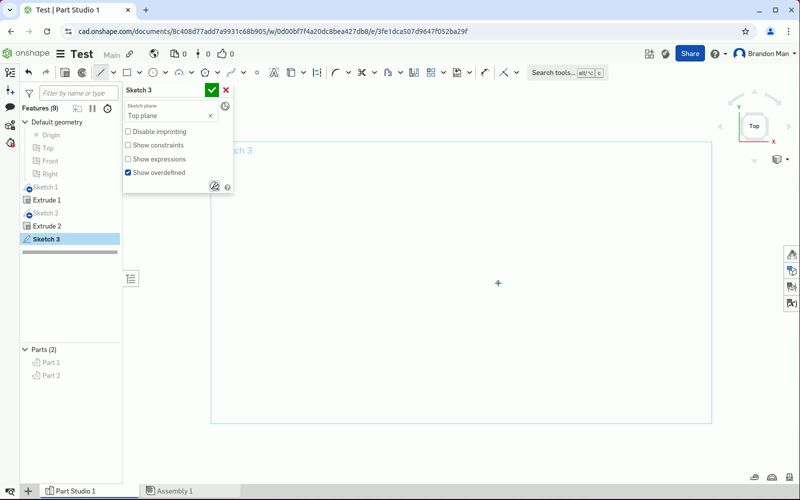
key_down(shift)
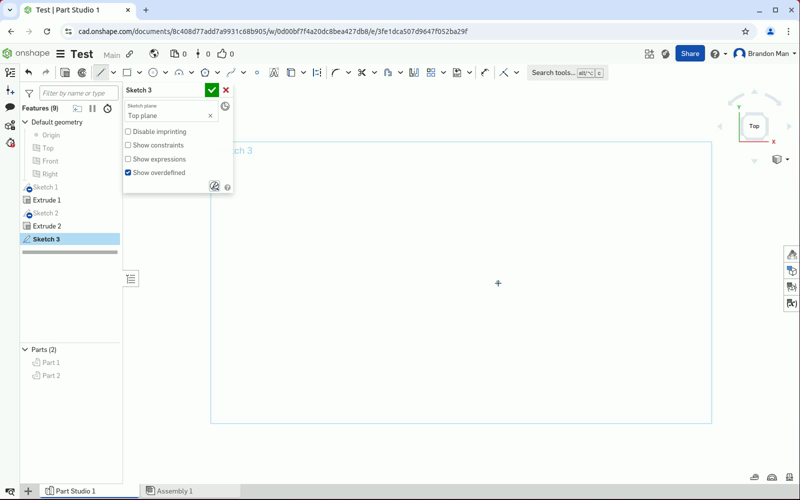
mouse_move(528, 282)
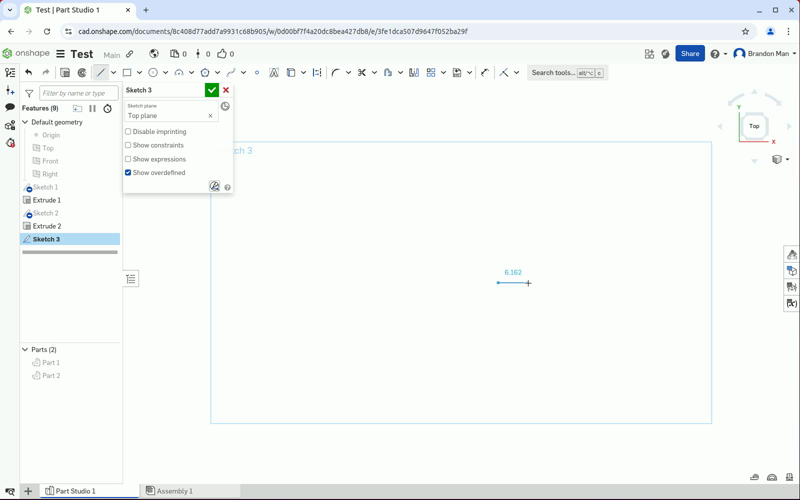
mouse_move(536, 282)
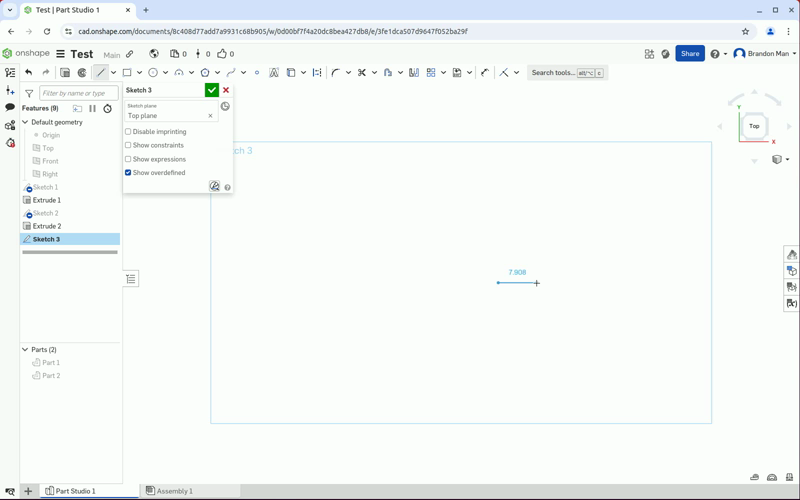
click(536, 282)
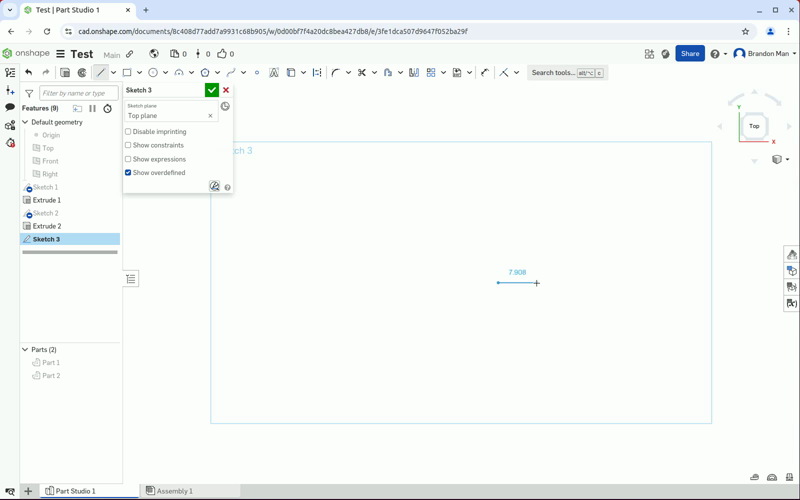
key_up(shift)
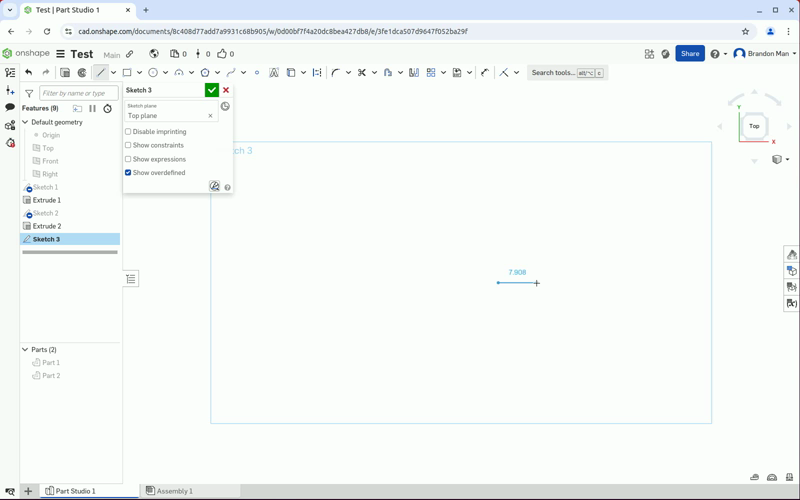
key_down(shift)
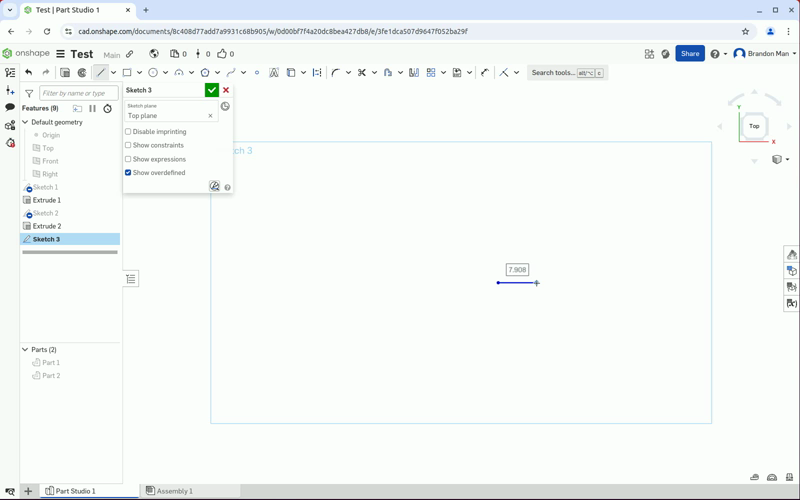
mouse_move(566, 282)
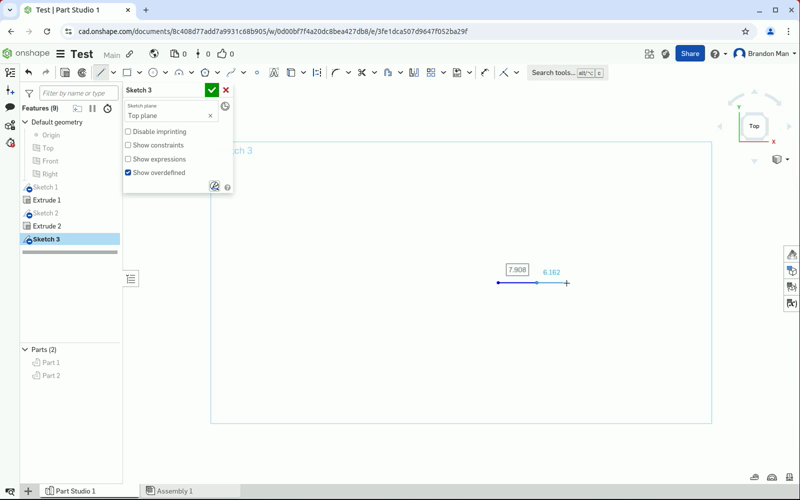
mouse_move(536, 263)
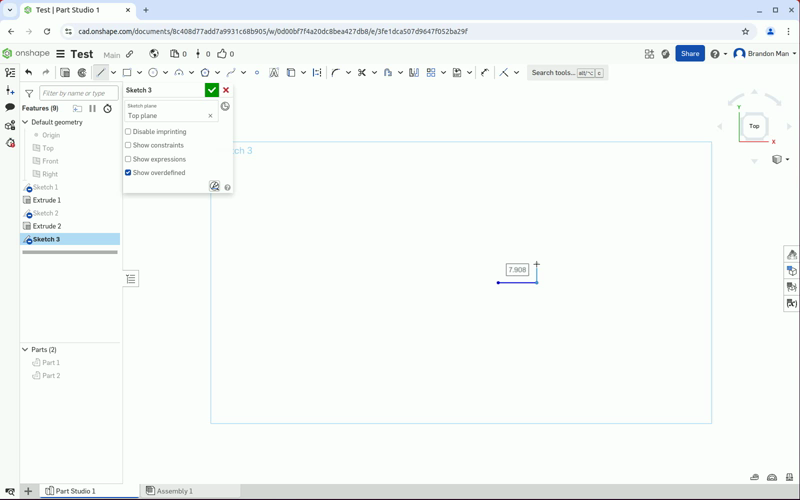
click(536, 263)
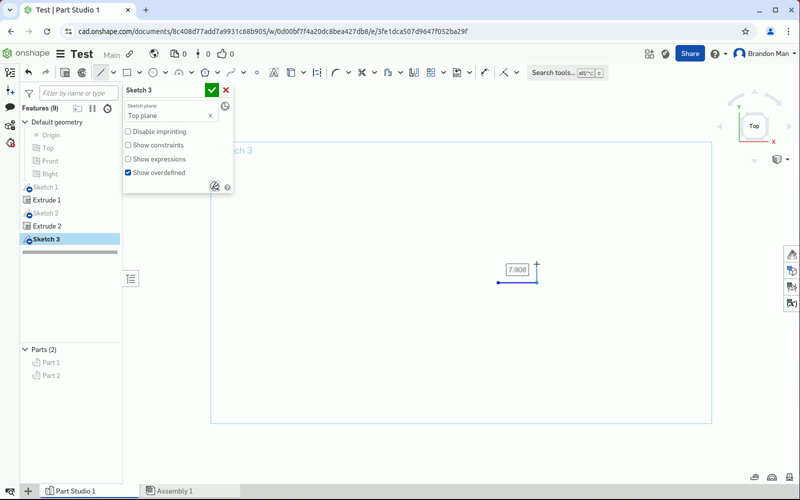
key_up(shift)
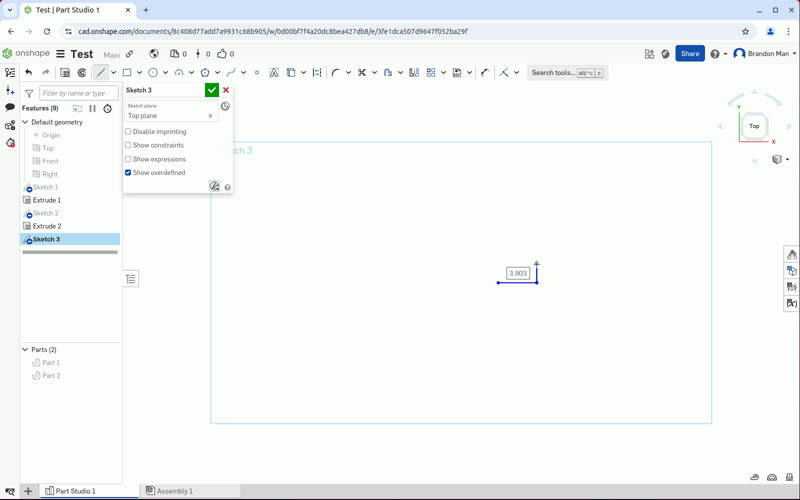
key_down(shift)
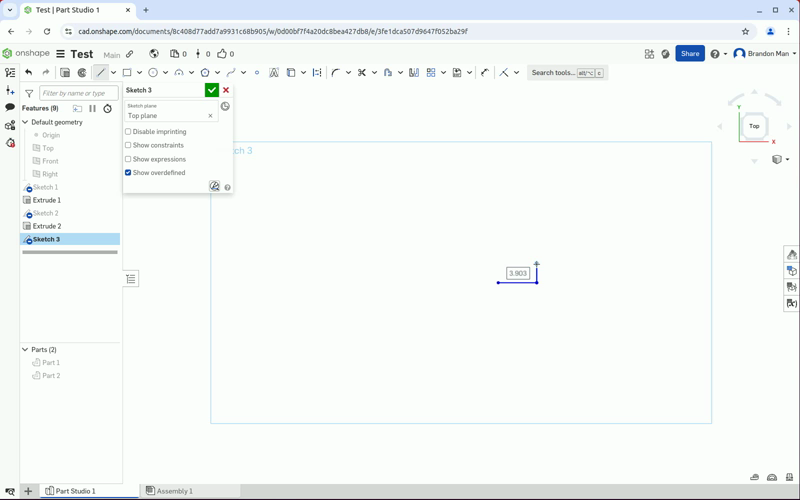
mouse_move(566, 263)
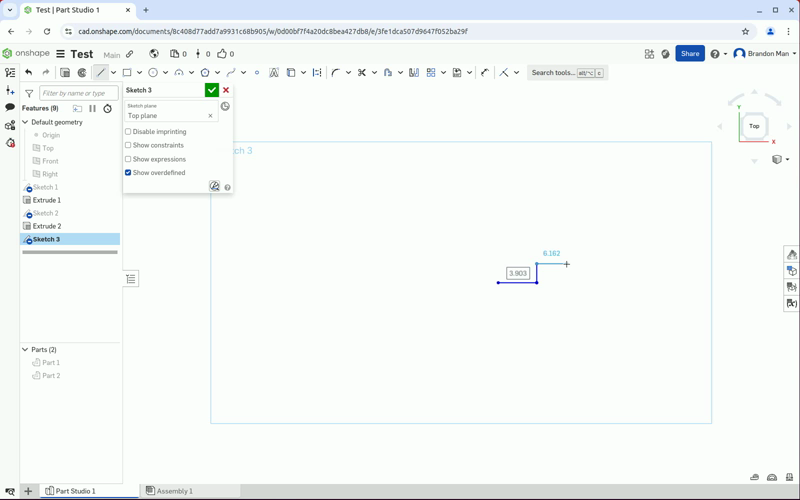
mouse_move(498, 263)
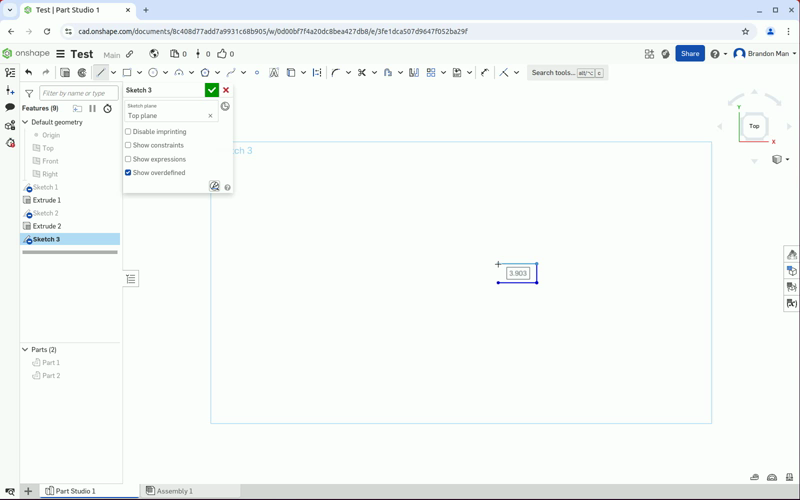
click(498, 263)
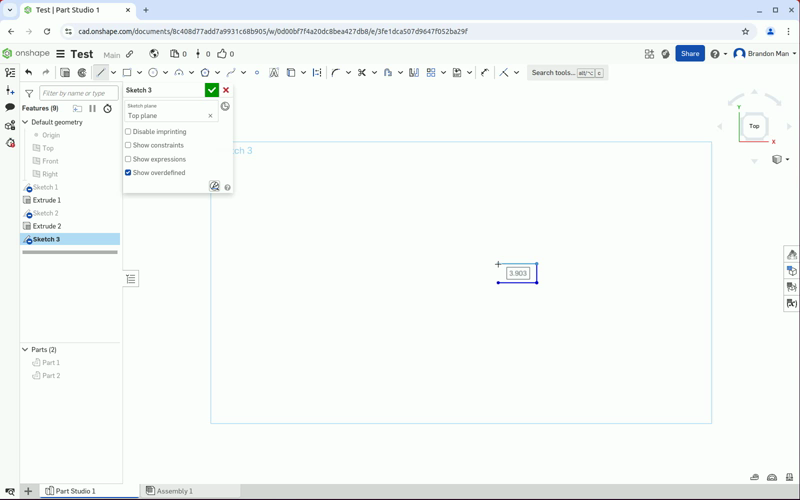
key_up(shift)
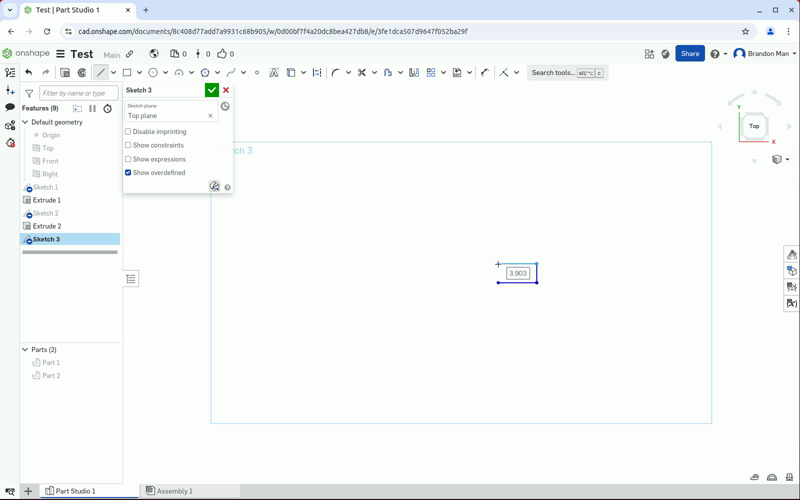
mouse_move(528, 263)
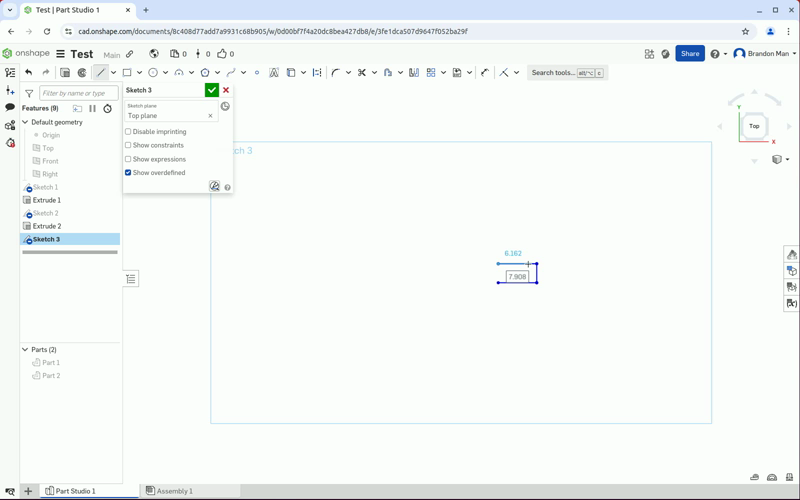
key_down(shift)
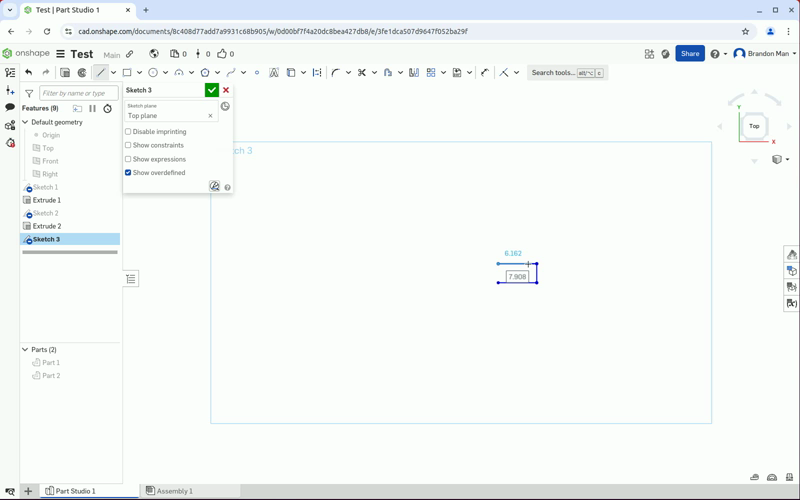
mouse_move(498, 282)
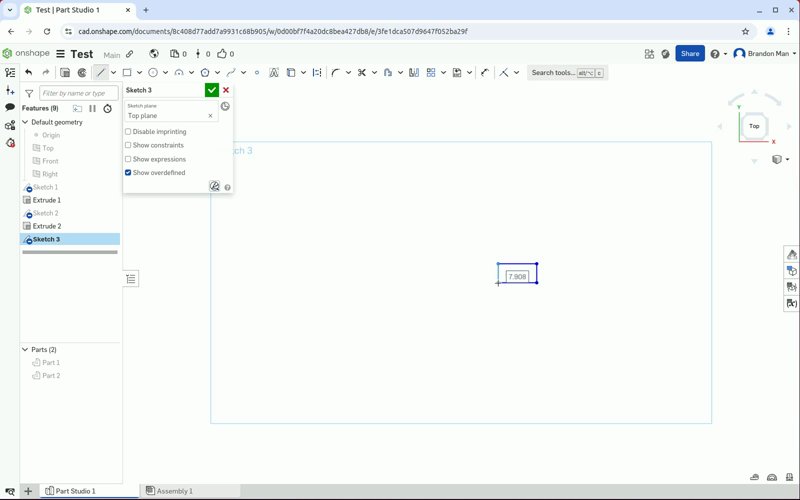
key_up(shift)
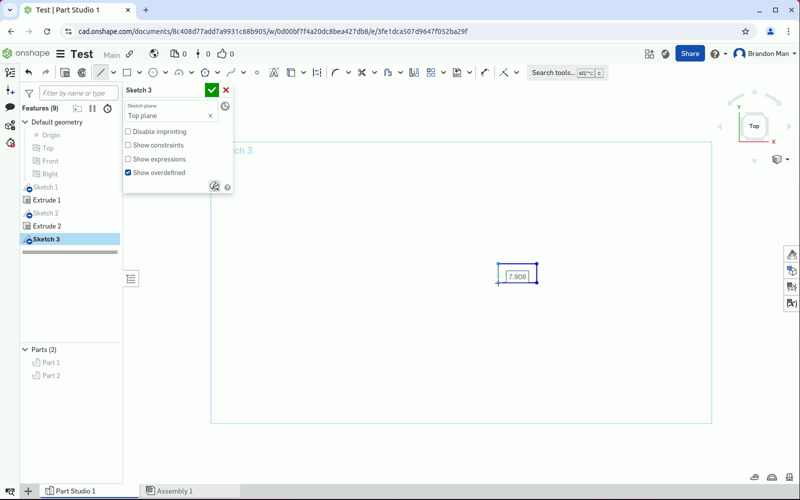
click(498, 282)
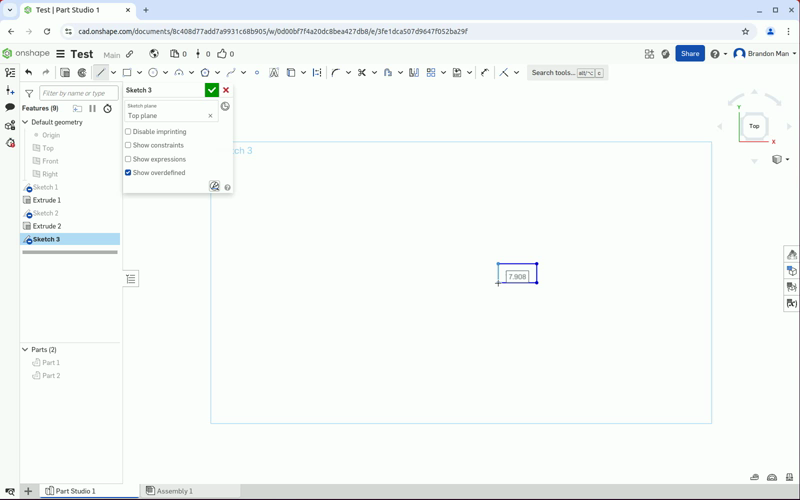
key(esc)
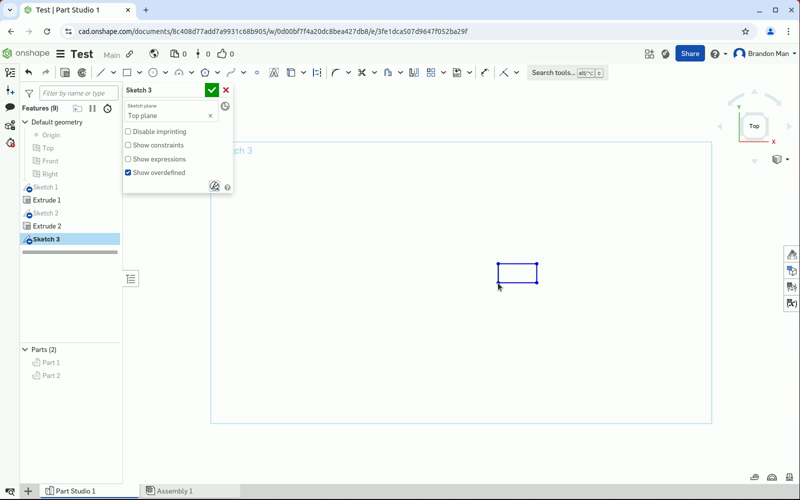
mouse_move(529, 264)
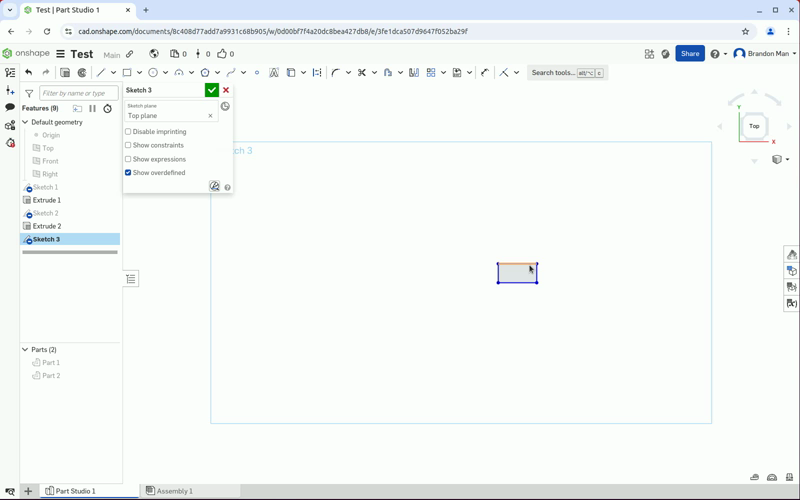
scroll(6)
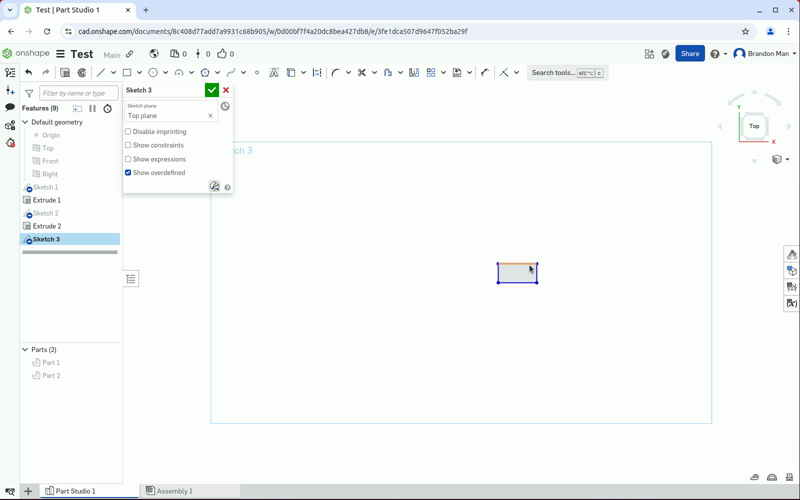
scroll(6)
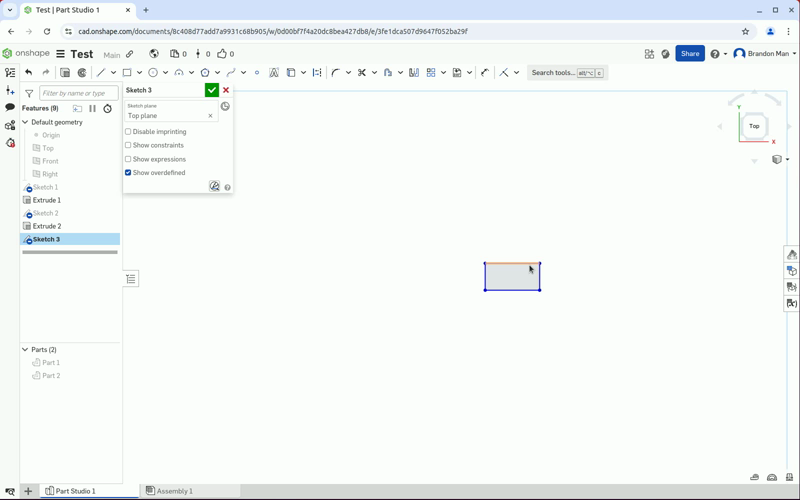
scroll(6)
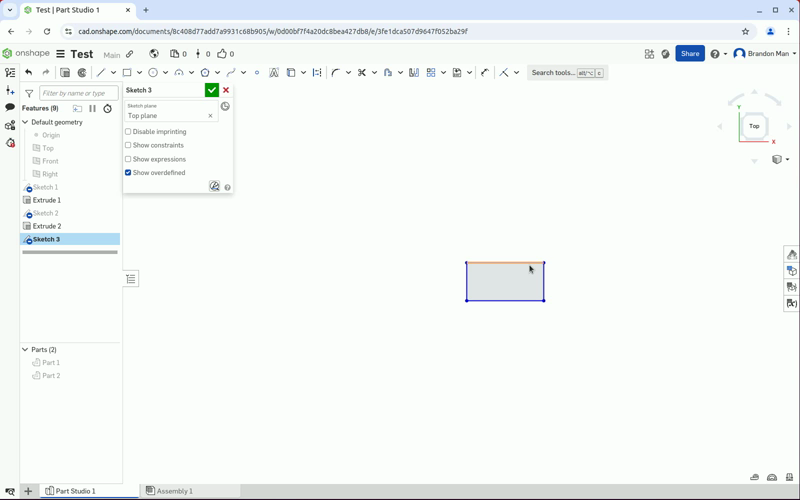
scroll(6)
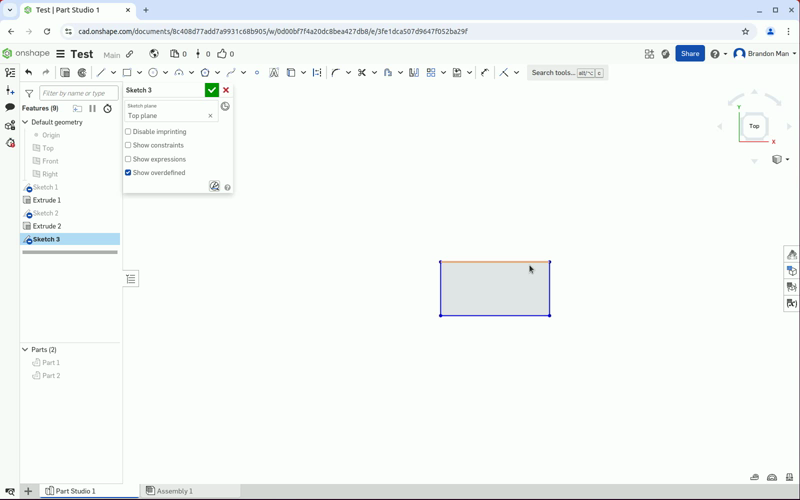
scroll(6)
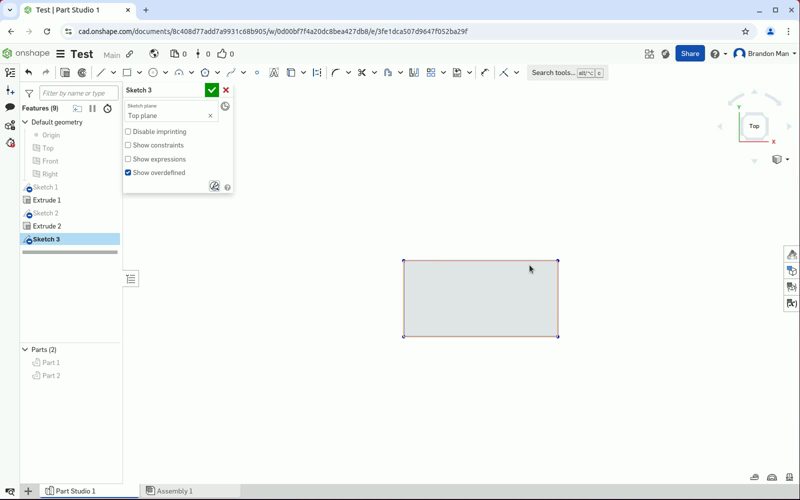
scroll(6)
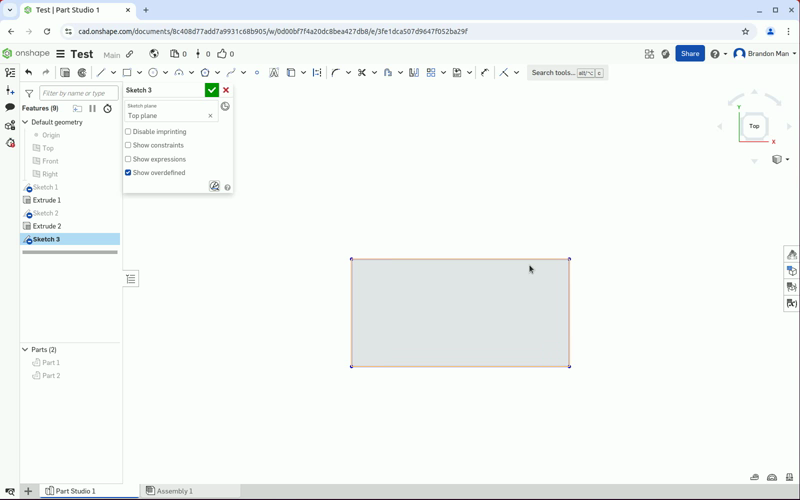
scroll(6)
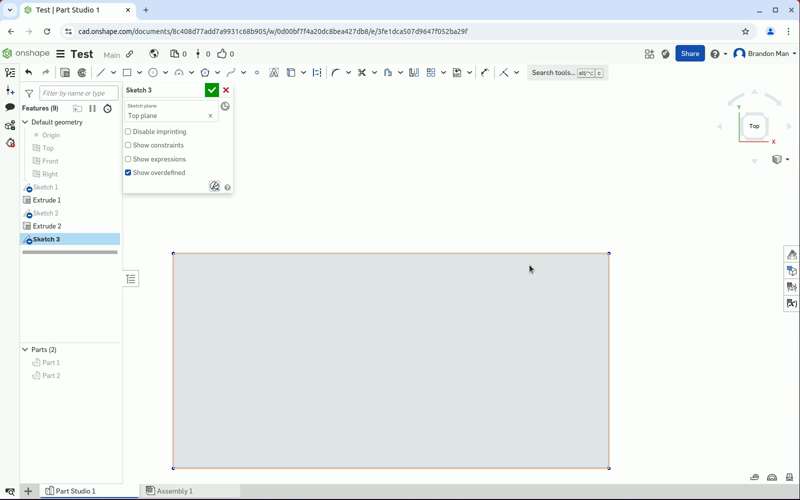
click(529, 264)
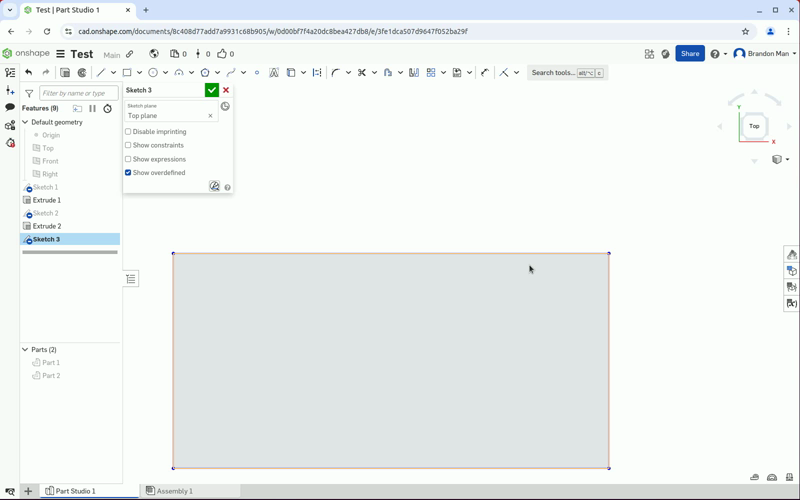
scroll(-6)
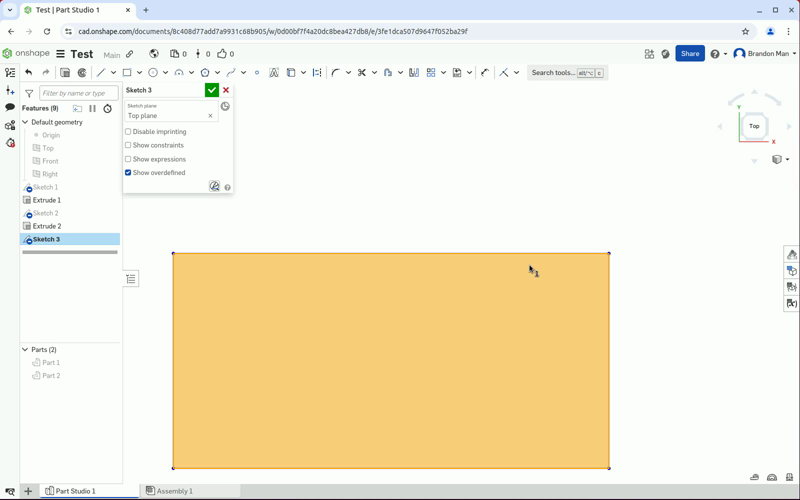
scroll(-6)
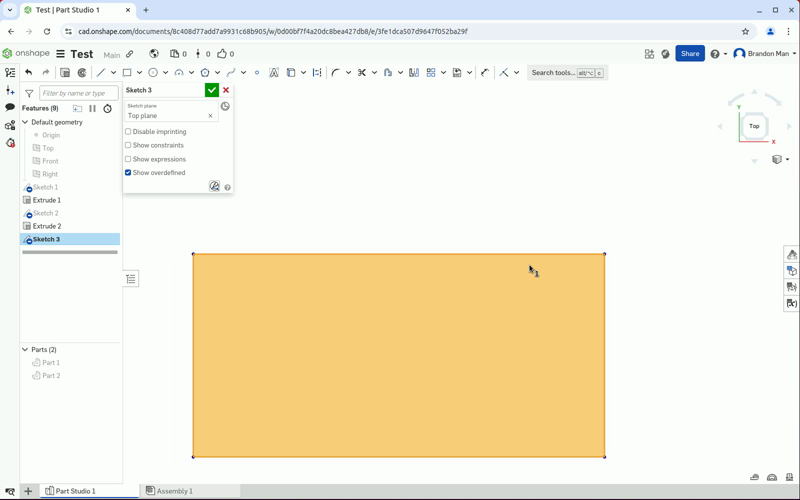
scroll(-6)
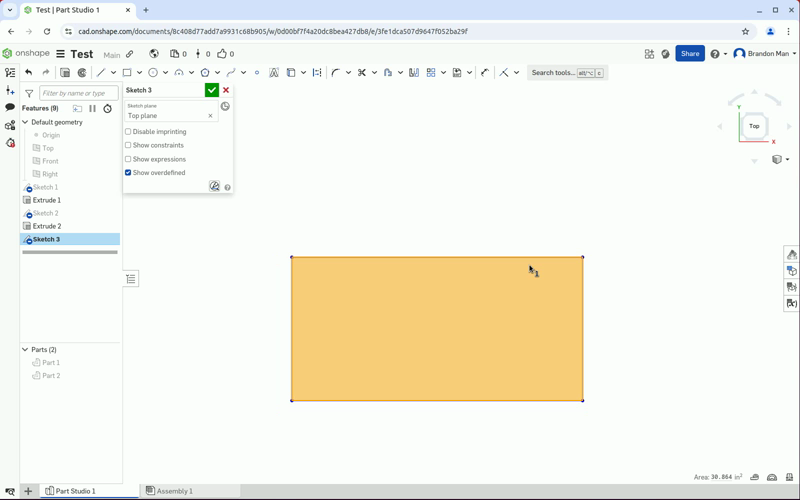
scroll(-6)
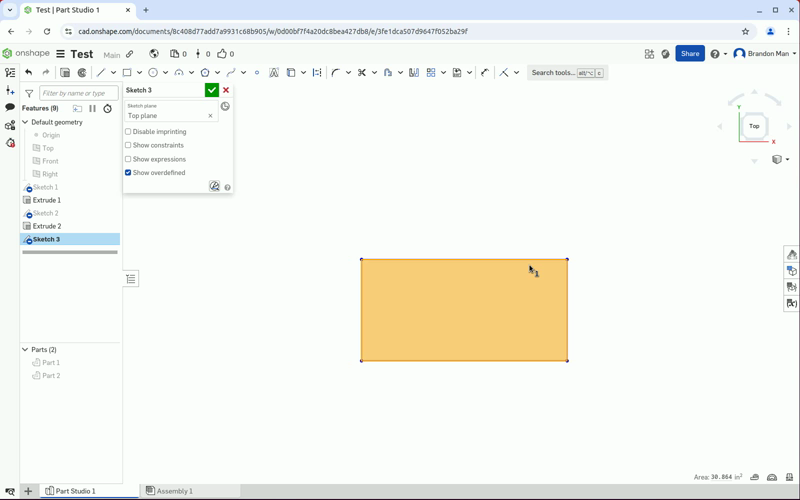
scroll(-6)
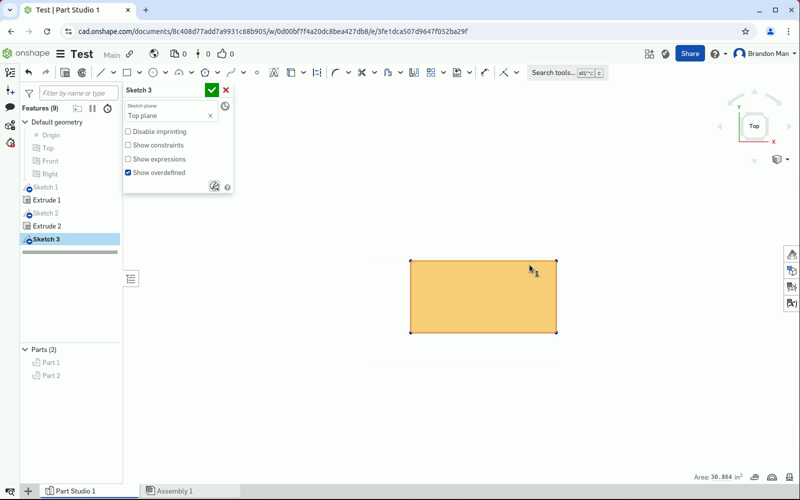
scroll(-6)
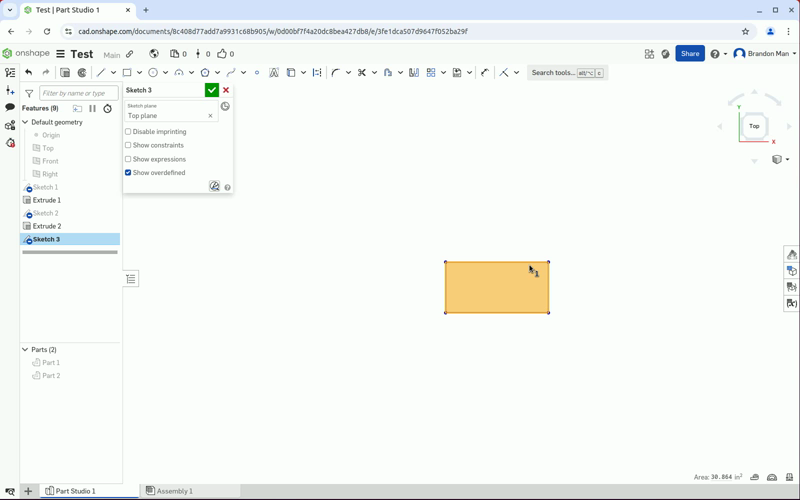
scroll(-6)
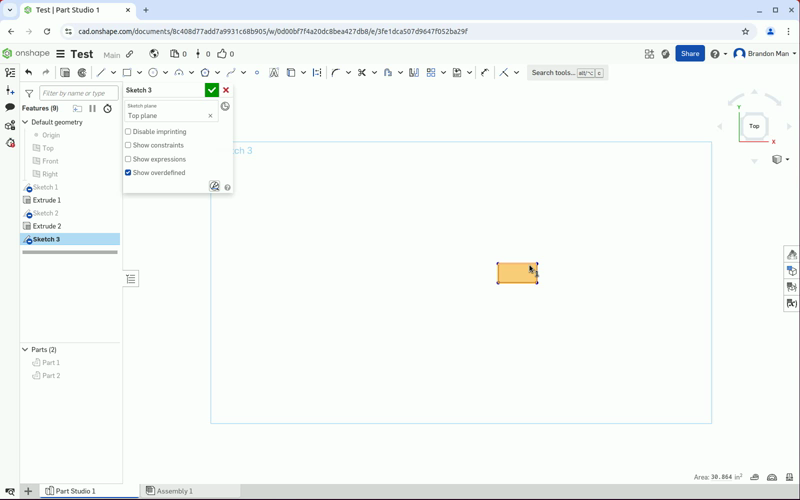
mouse_move(73, 352)
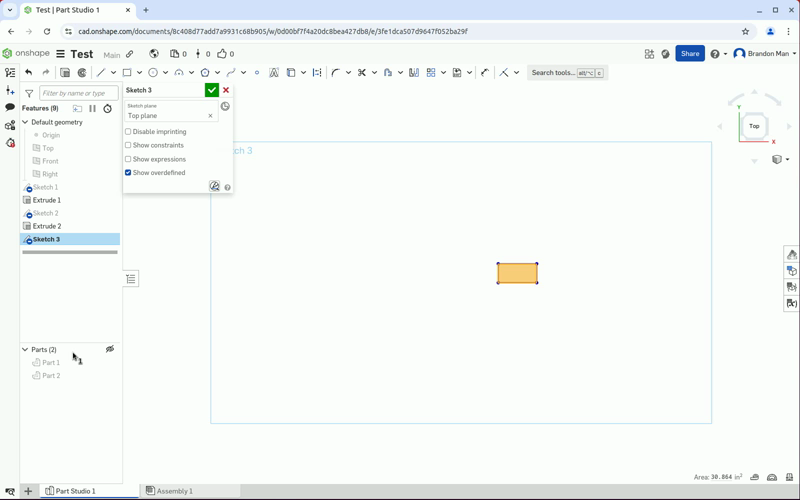
key(shift+y)
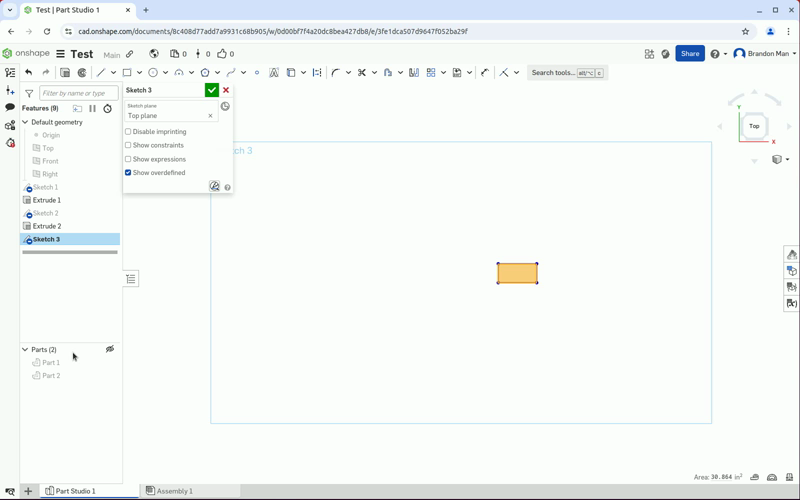
key(shift+e)
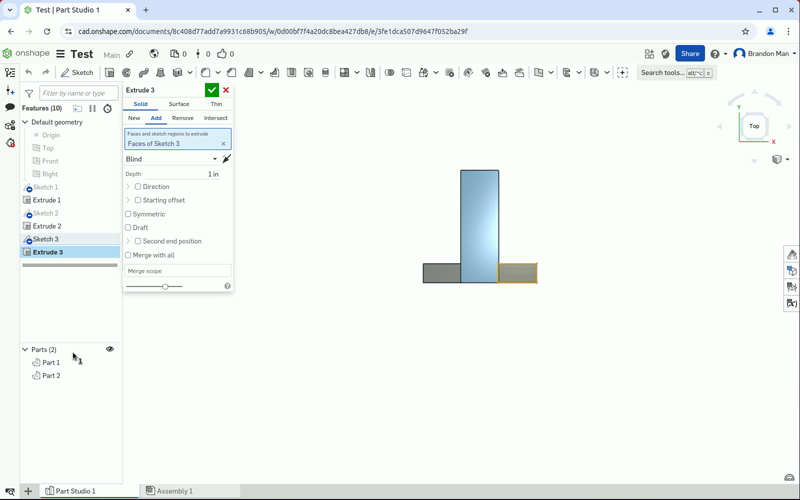
mouse_move(143, 106)
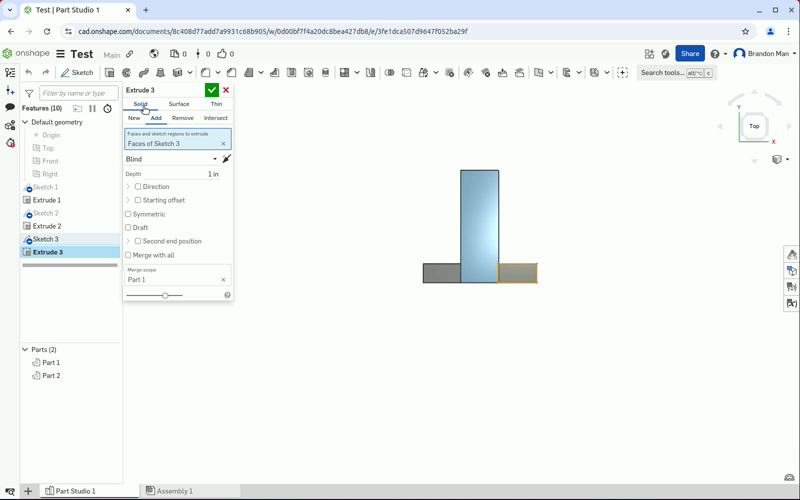
click(143, 106)
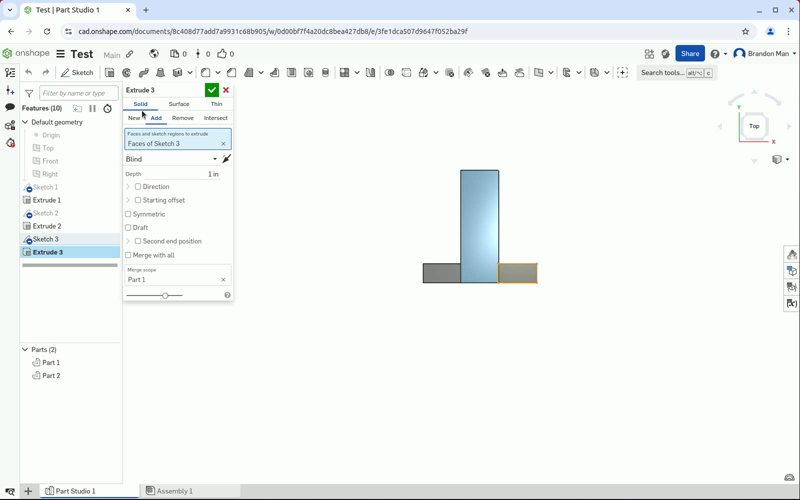
mouse_move(137, 120)
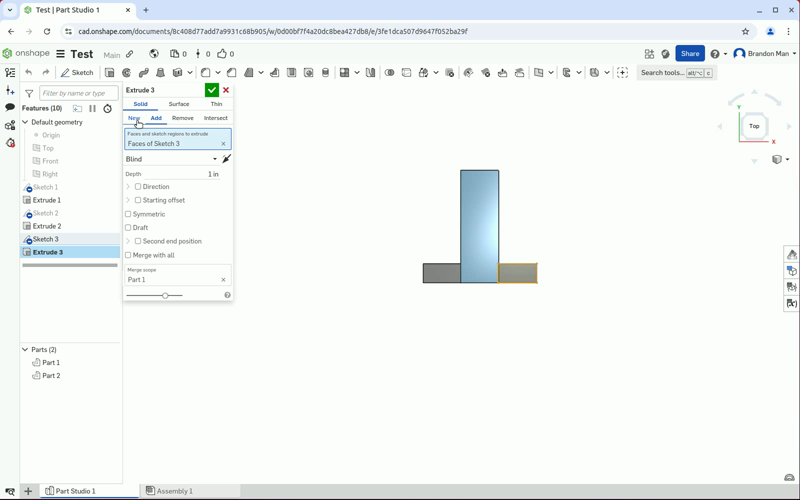
click(137, 120)
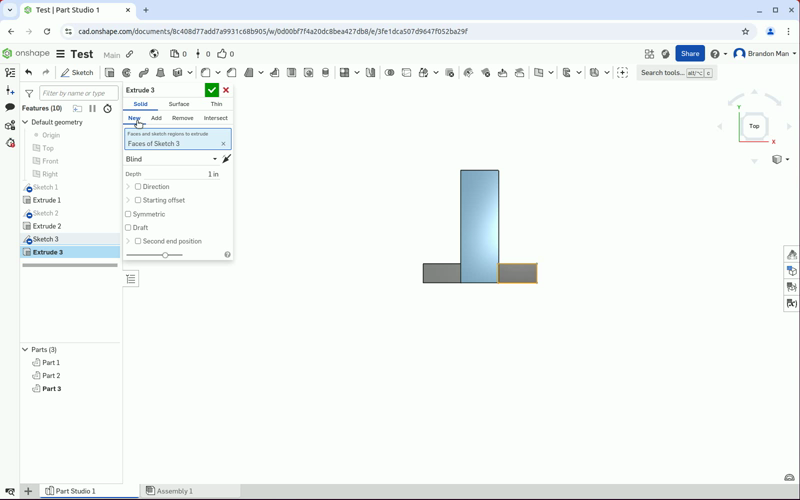
key(tab, 4)
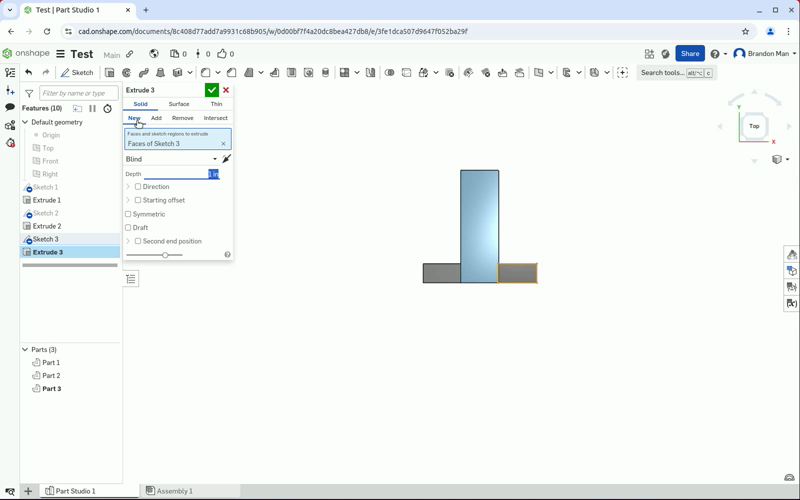
text(1.926)
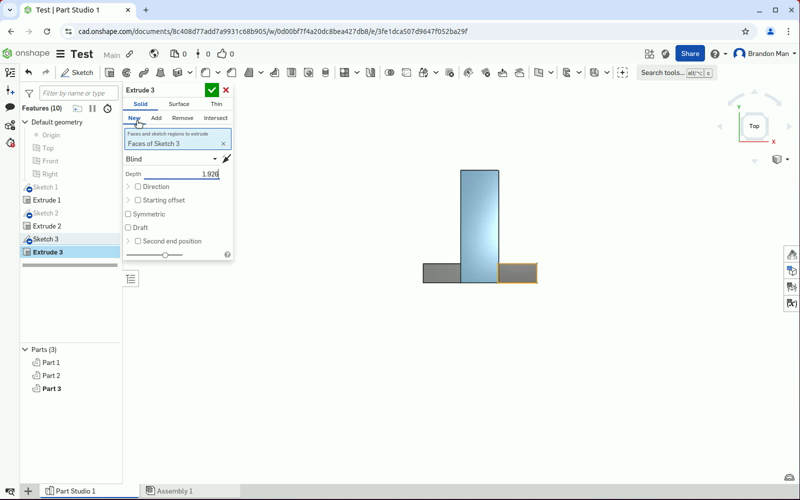
key(enter)
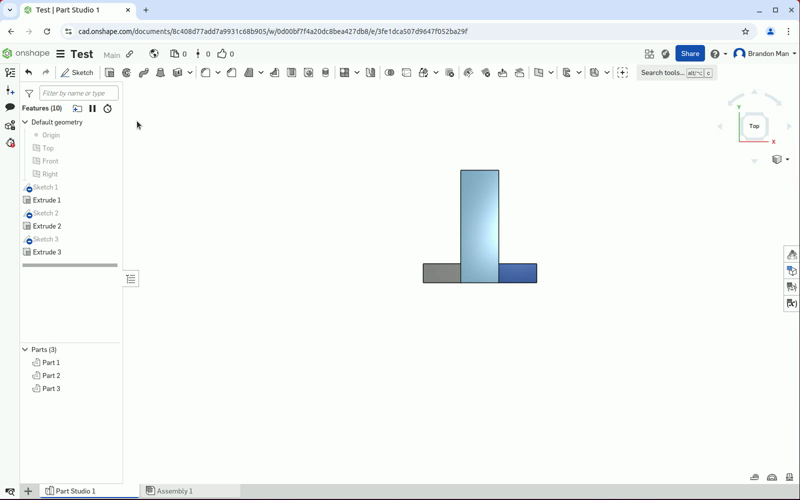
key(shift+h)
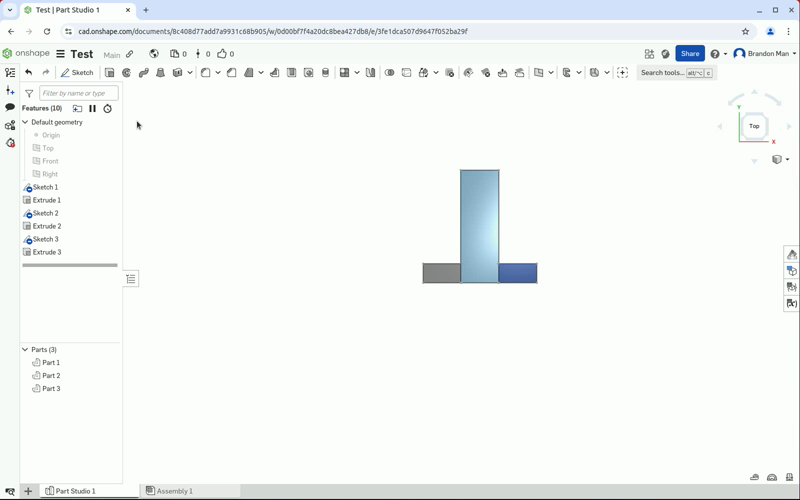
key(shift+h)
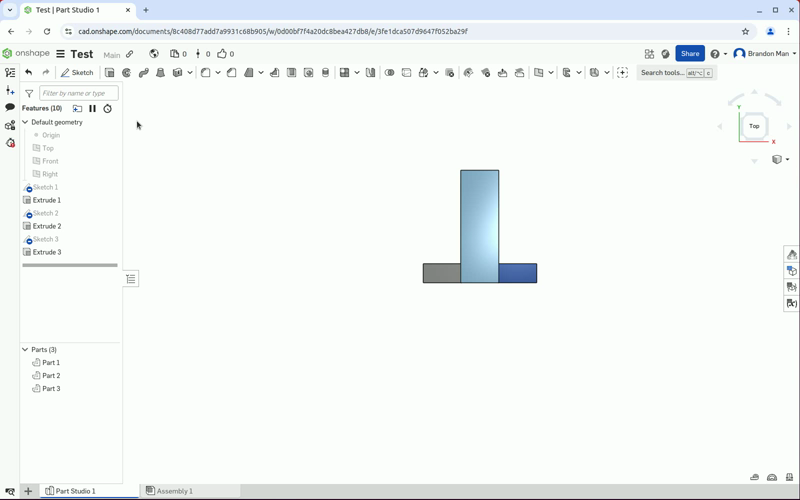
mouse_move(73, 189)
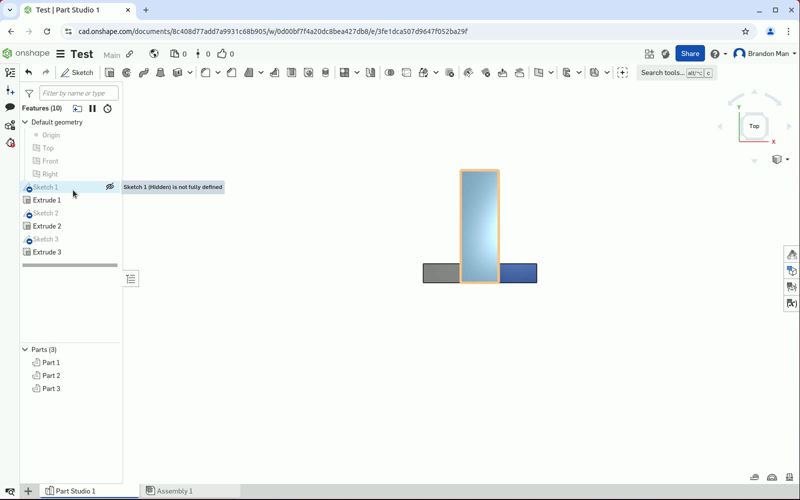
click(73, 189)
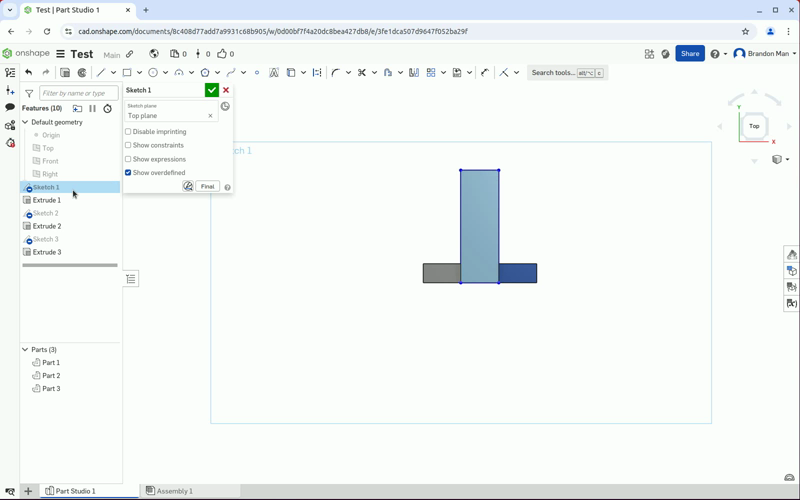
mouse_move(229, 92)
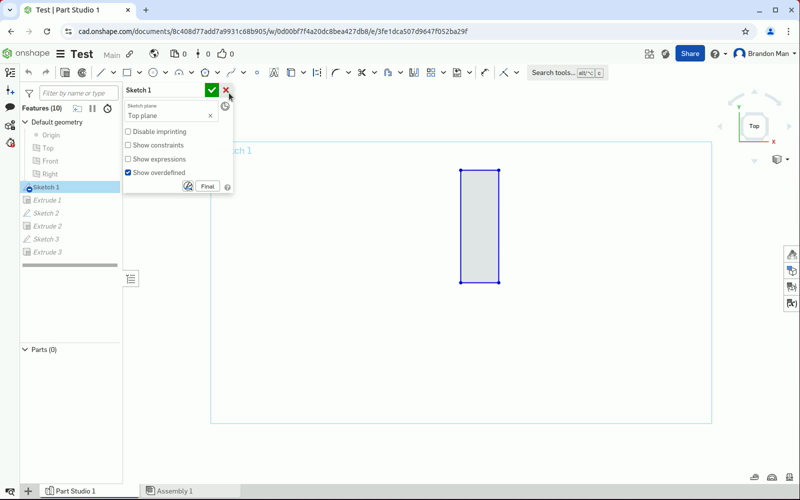
click(229, 92)
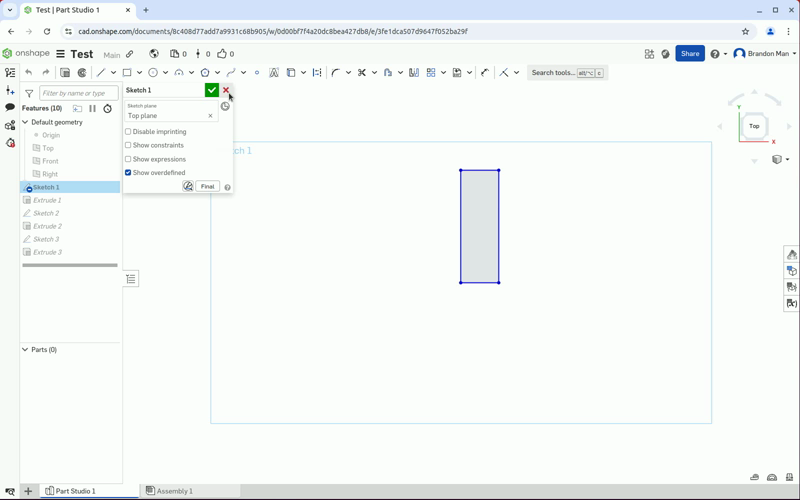
key(shift+s)
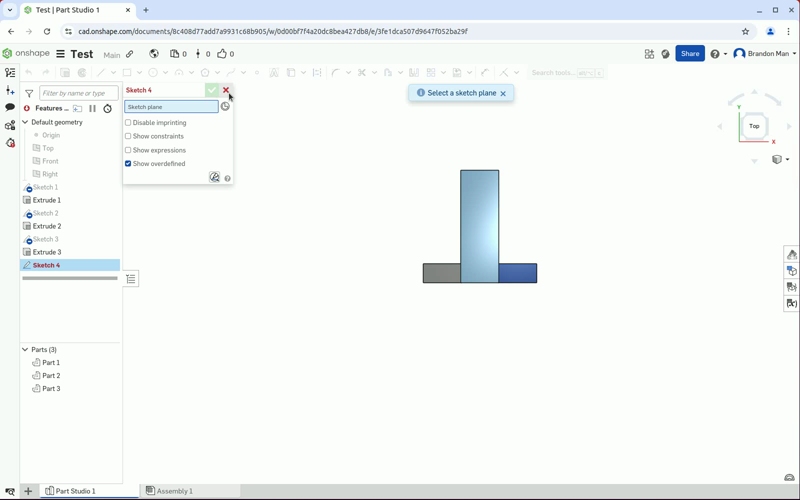
mouse_move(73, 150)
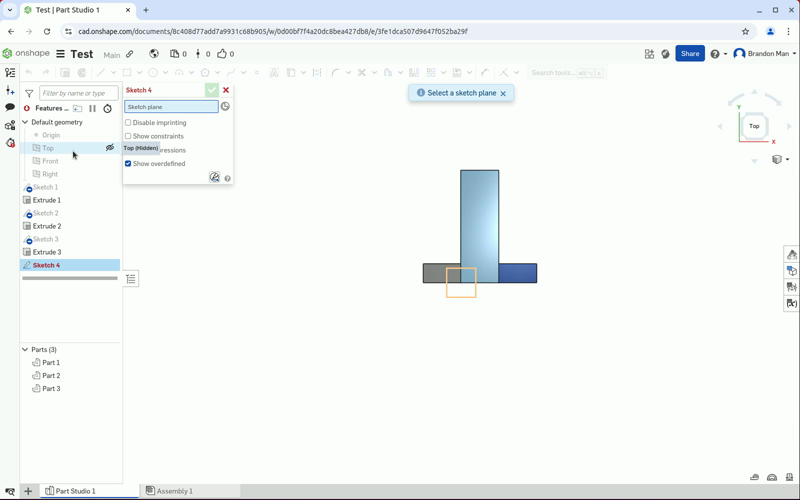
click(73, 150)
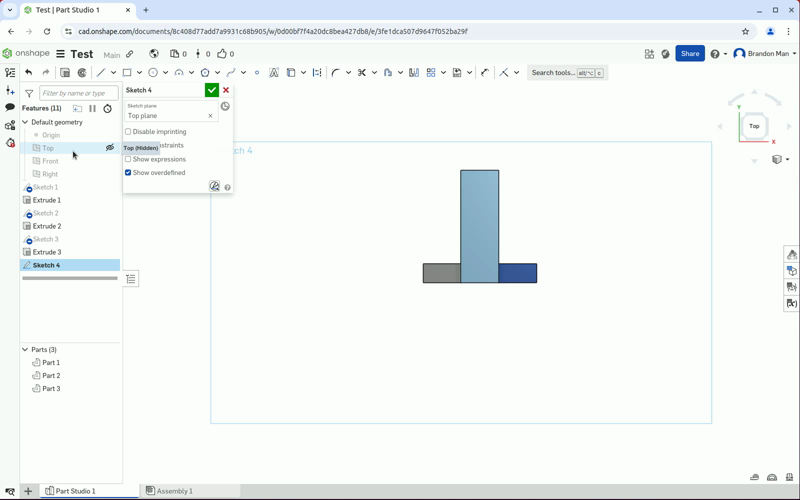
mouse_move(73, 352)
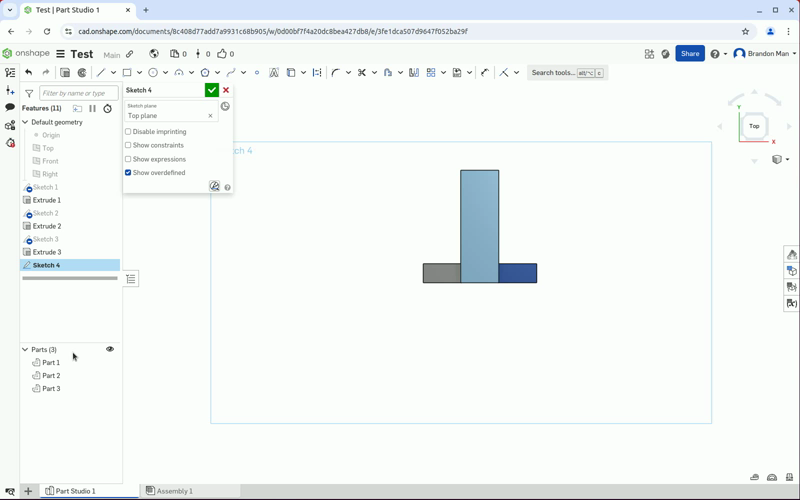
key(y)
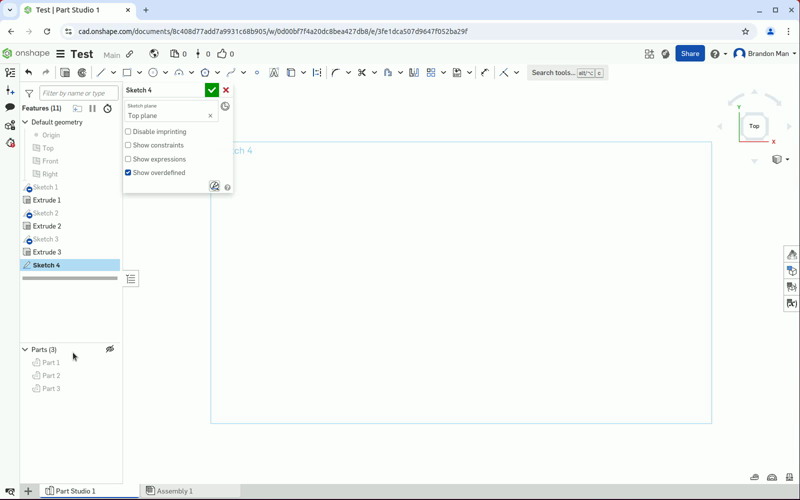
key(l)
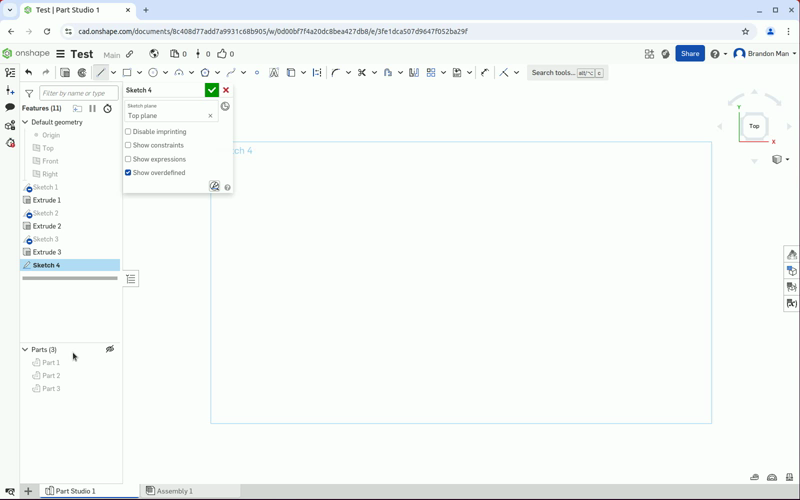
key_down(shift)
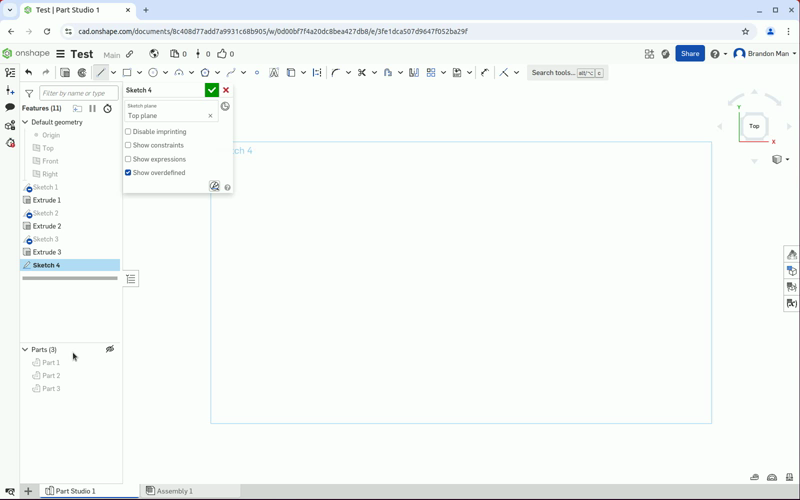
mouse_move(423, 189)
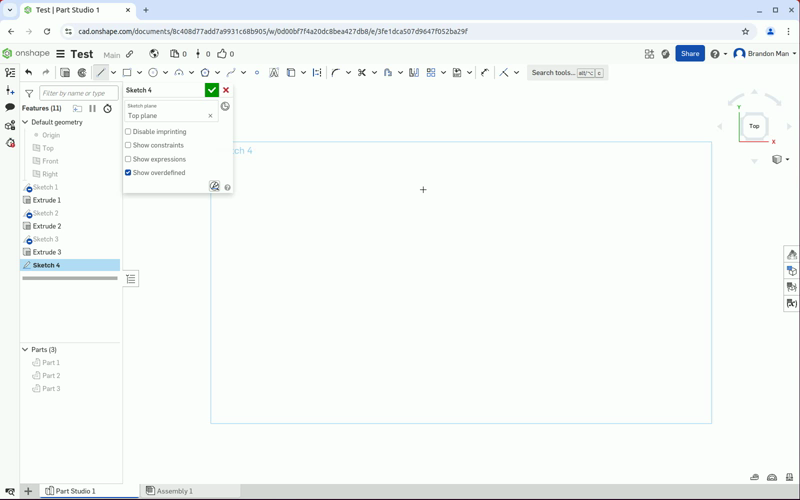
click(423, 189)
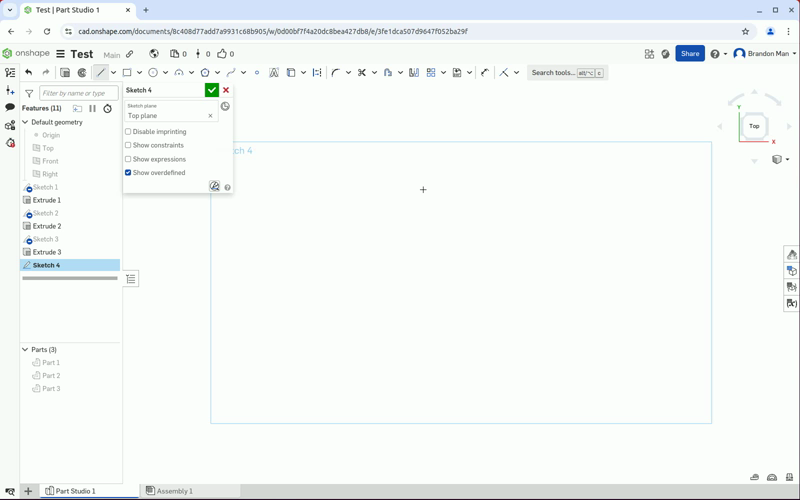
key_up(shift)
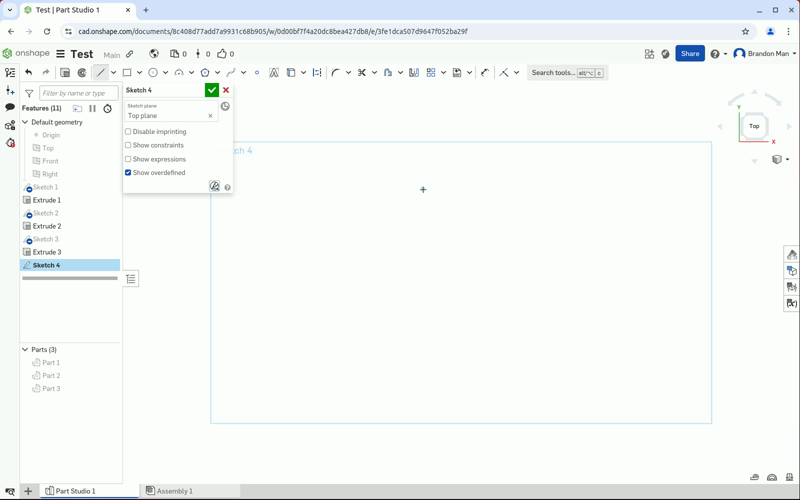
key_down(shift)
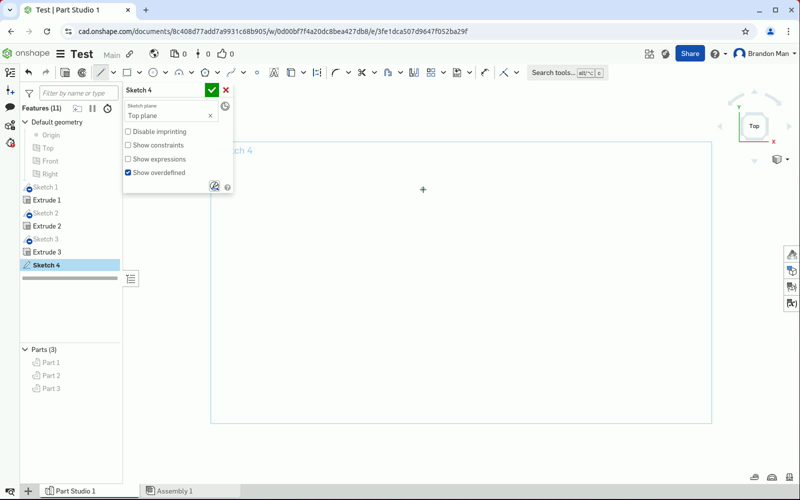
mouse_move(453, 189)
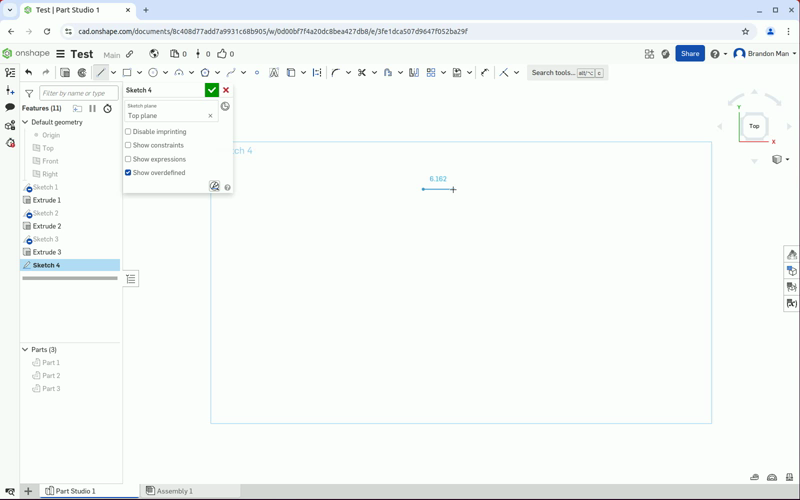
mouse_move(461, 189)
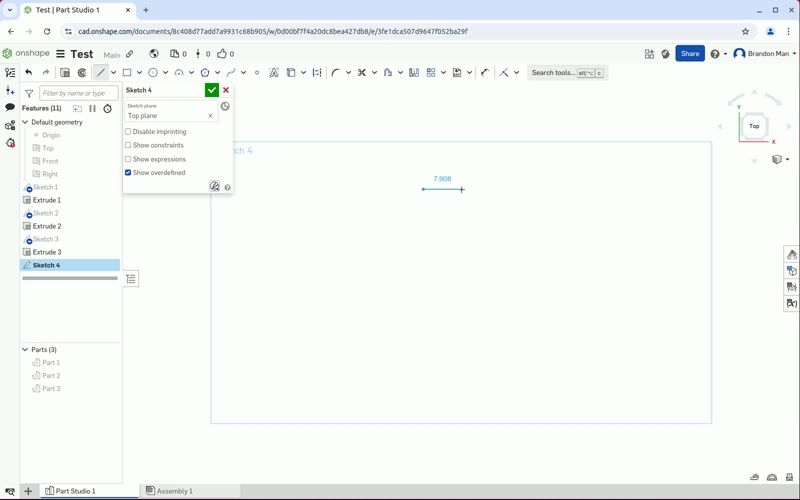
click(461, 189)
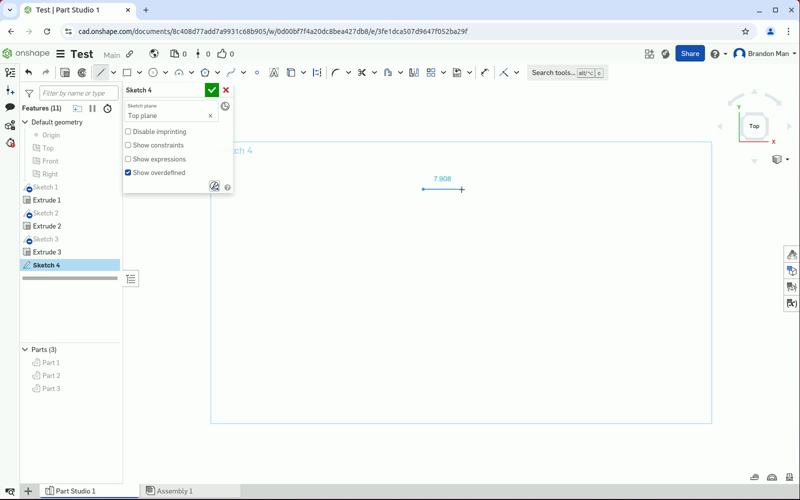
key_up(shift)
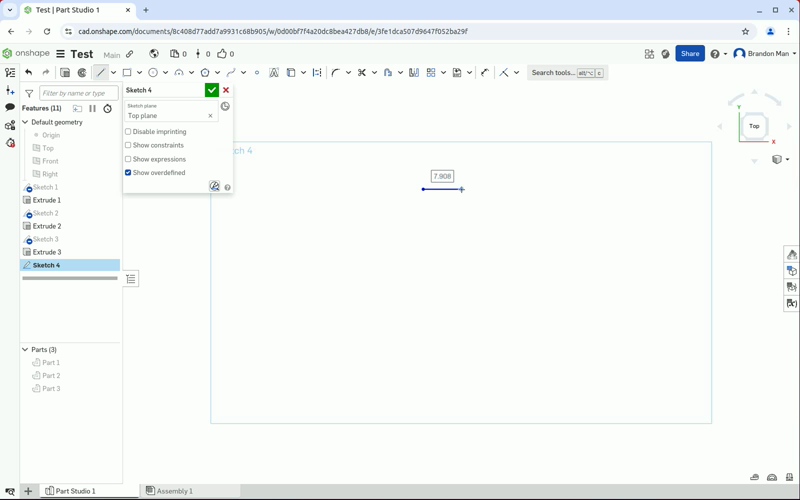
key_down(shift)
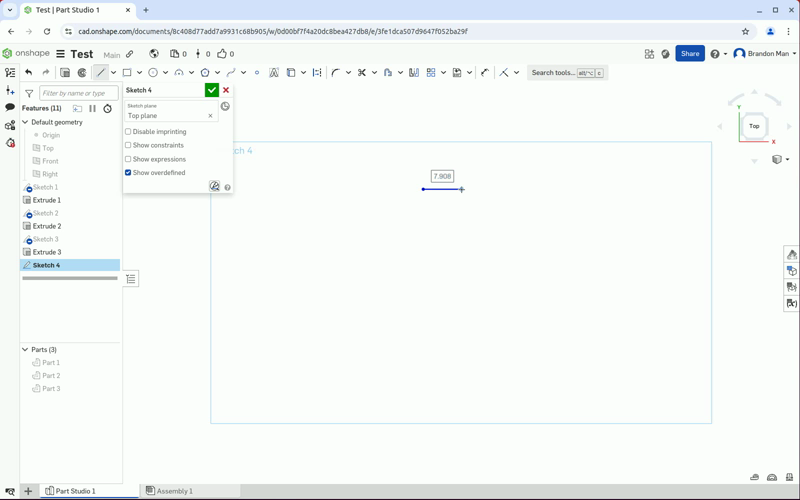
mouse_move(491, 189)
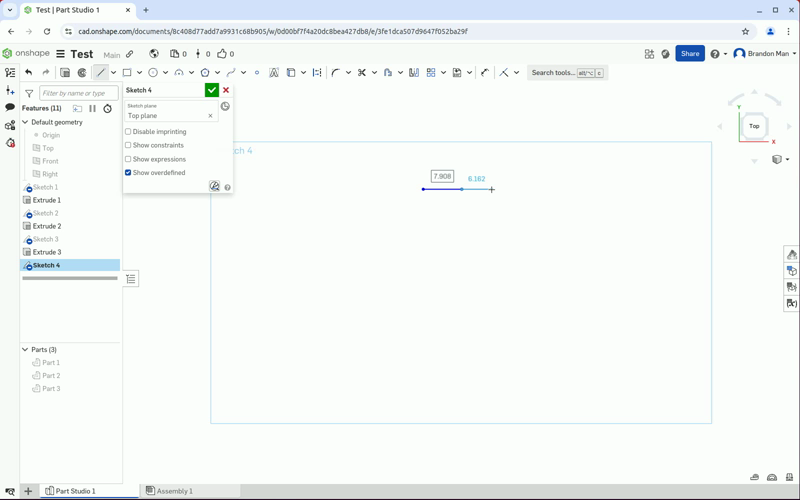
mouse_move(461, 169)
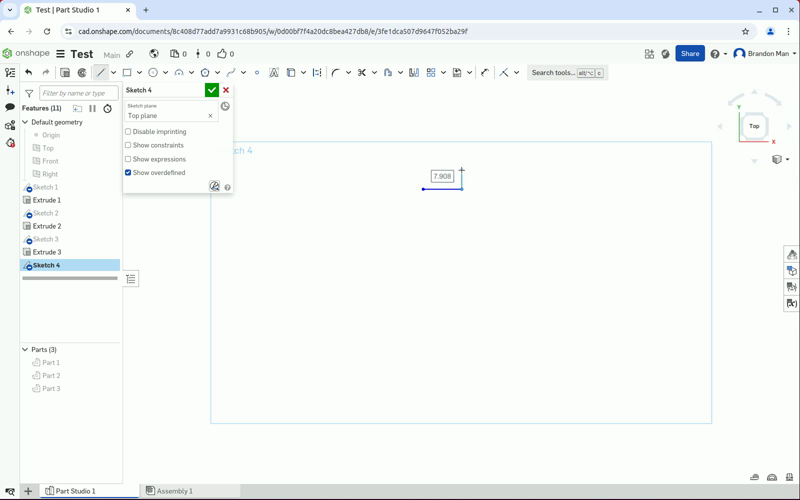
click(461, 169)
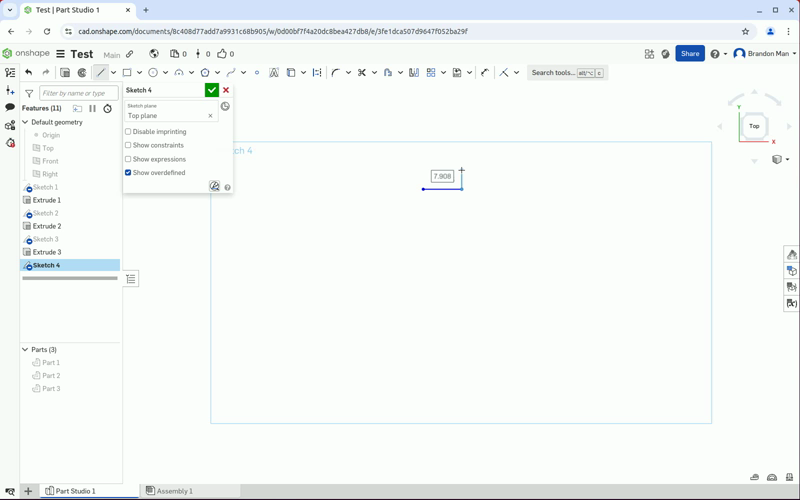
key_up(shift)
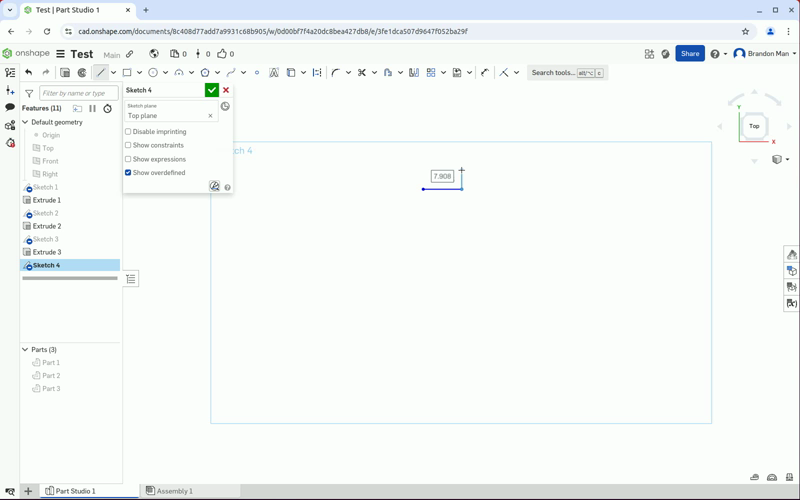
key_down(shift)
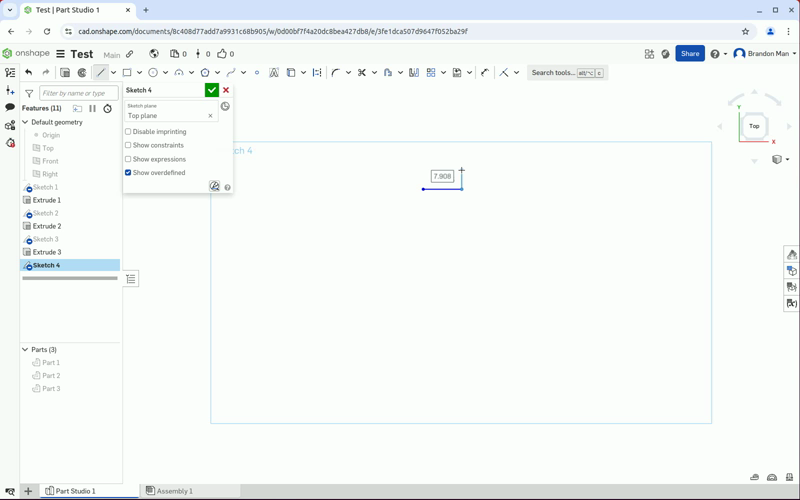
mouse_move(491, 169)
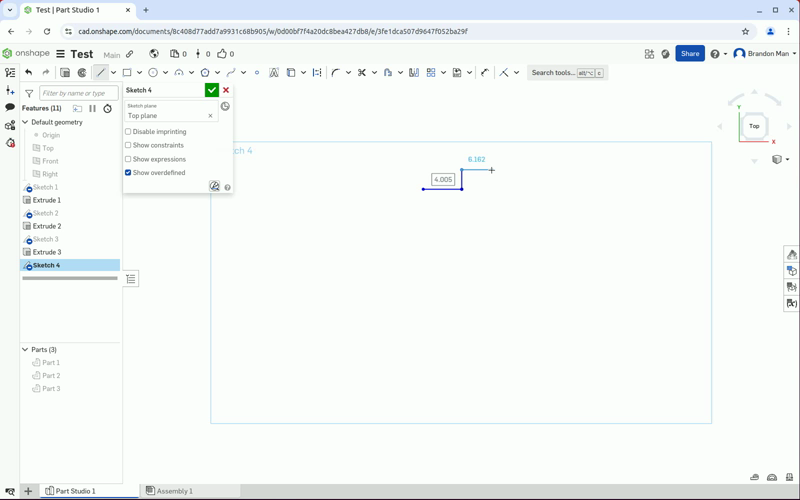
mouse_move(423, 169)
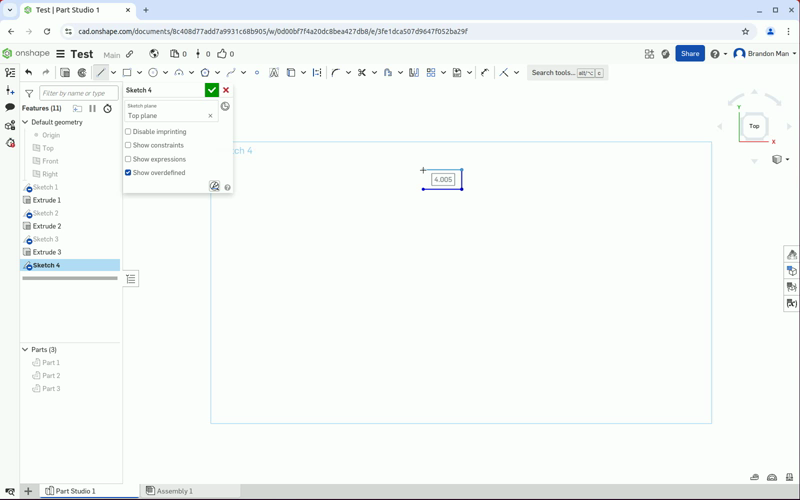
click(423, 169)
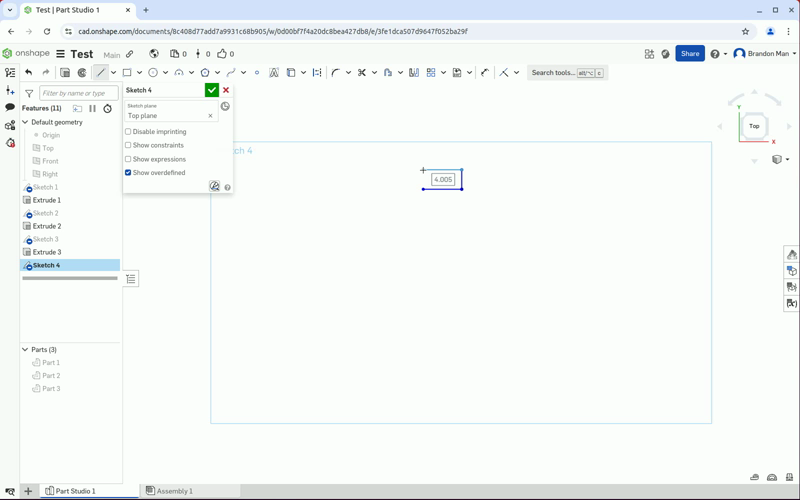
key_up(shift)
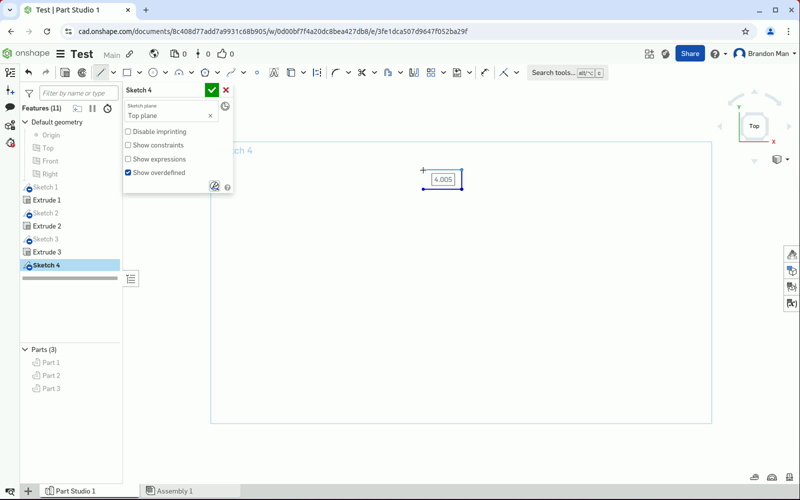
mouse_move(453, 169)
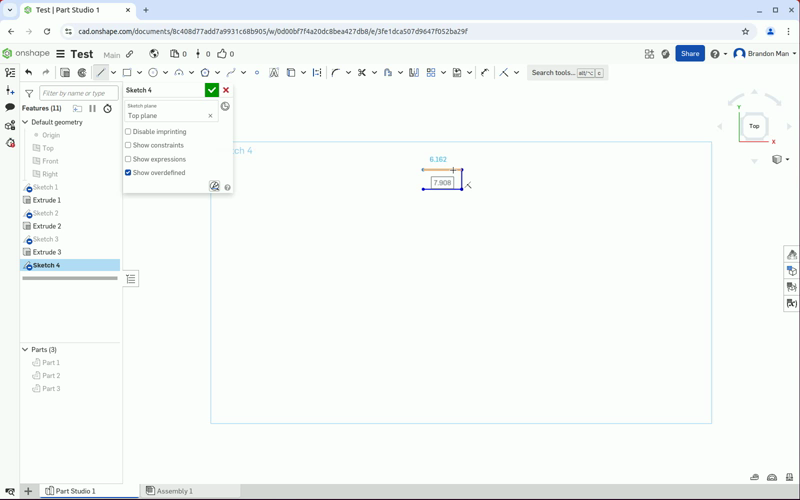
key_down(shift)
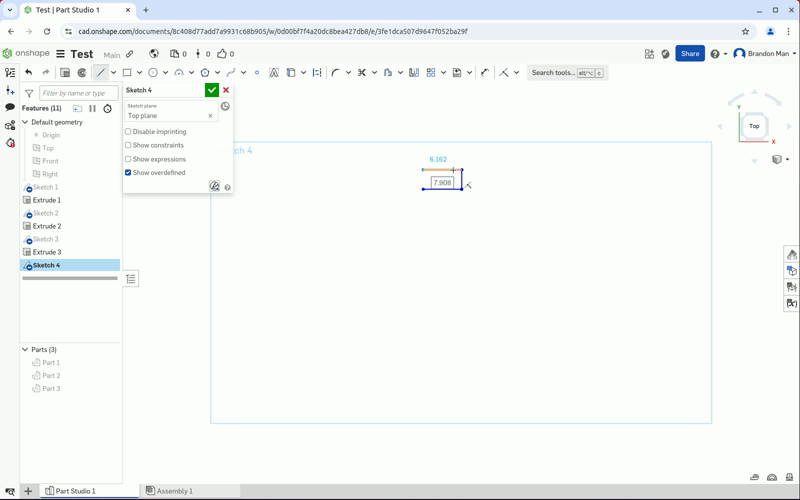
mouse_move(423, 189)
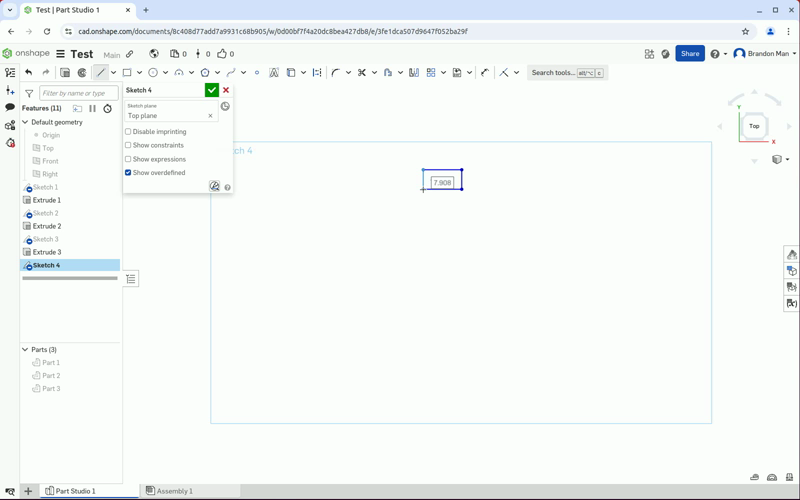
key_up(shift)
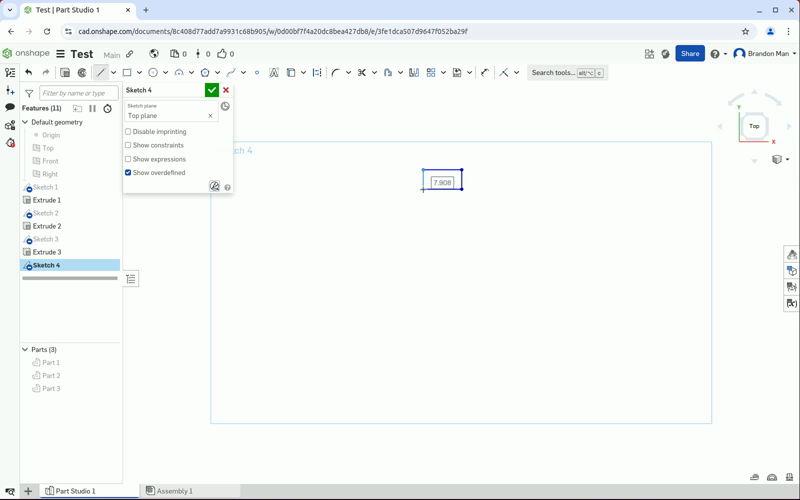
click(423, 189)
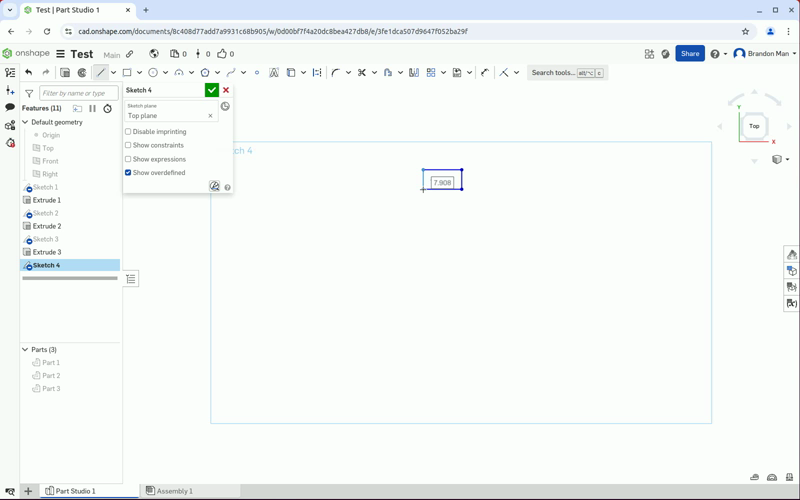
key(esc)
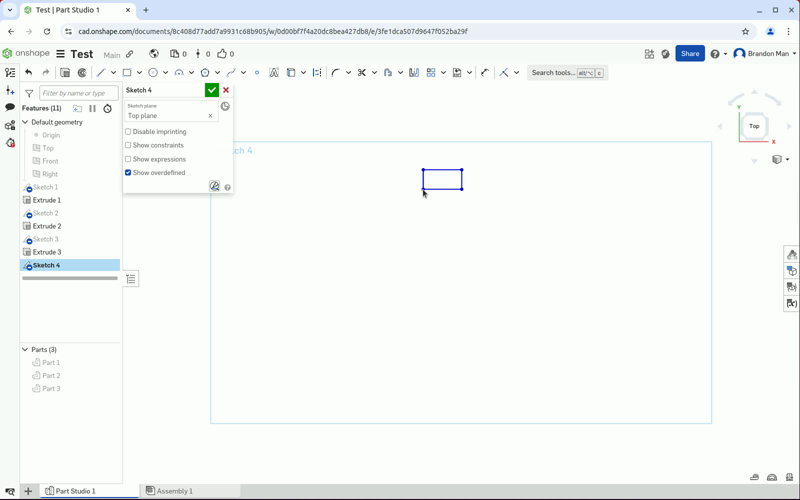
mouse_move(439, 174)
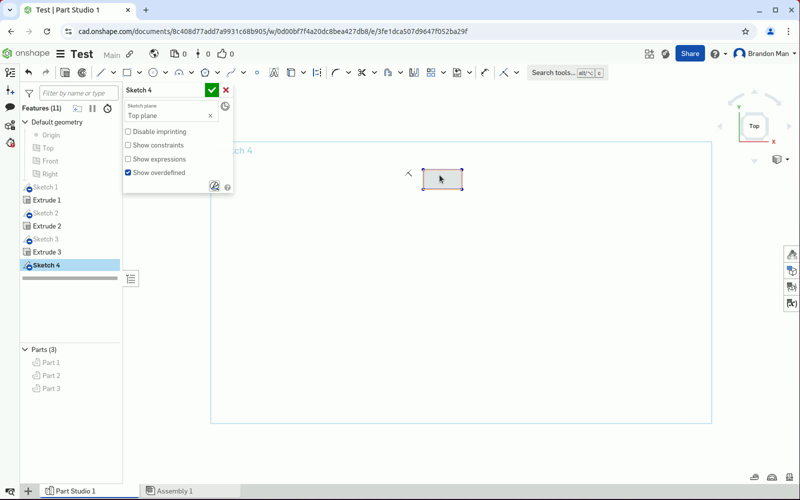
scroll(6)
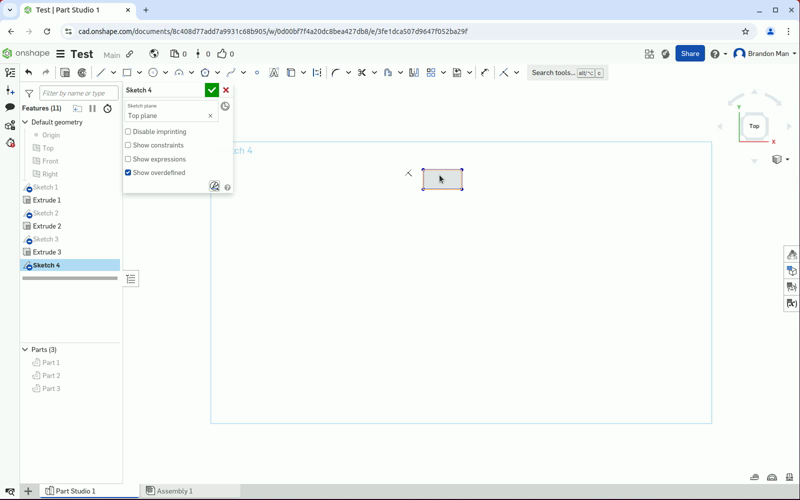
scroll(6)
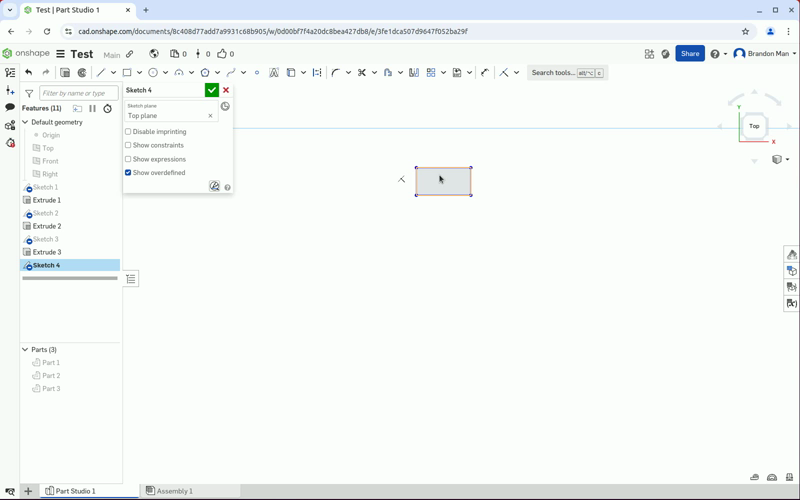
scroll(6)
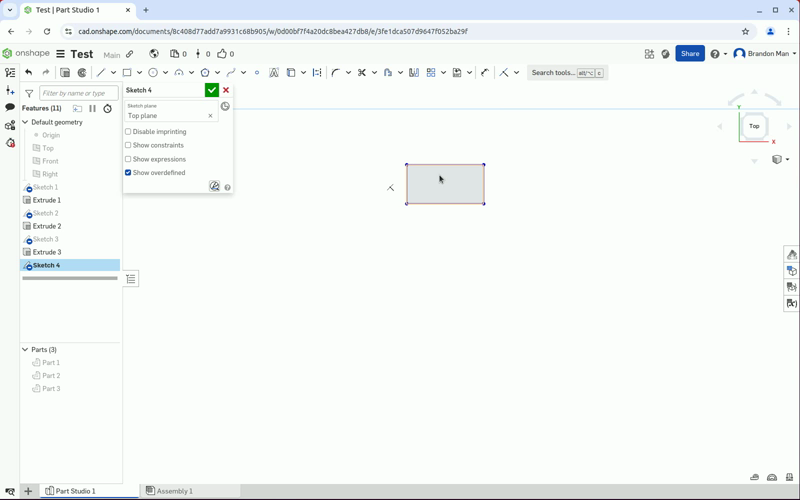
scroll(6)
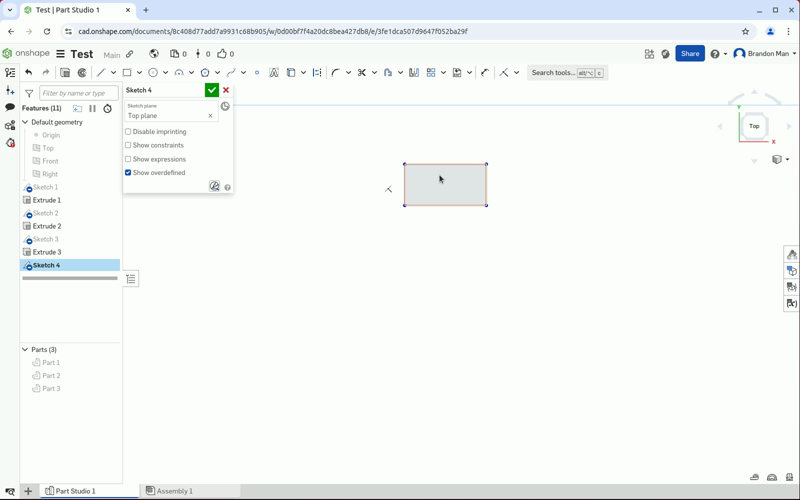
scroll(6)
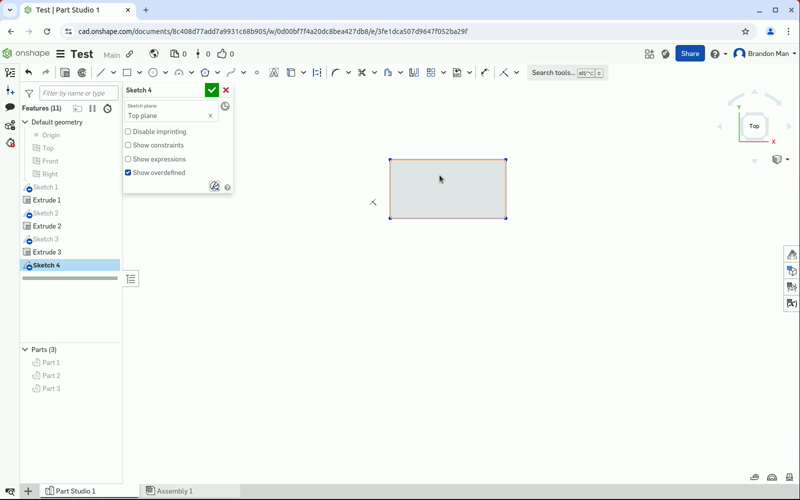
scroll(6)
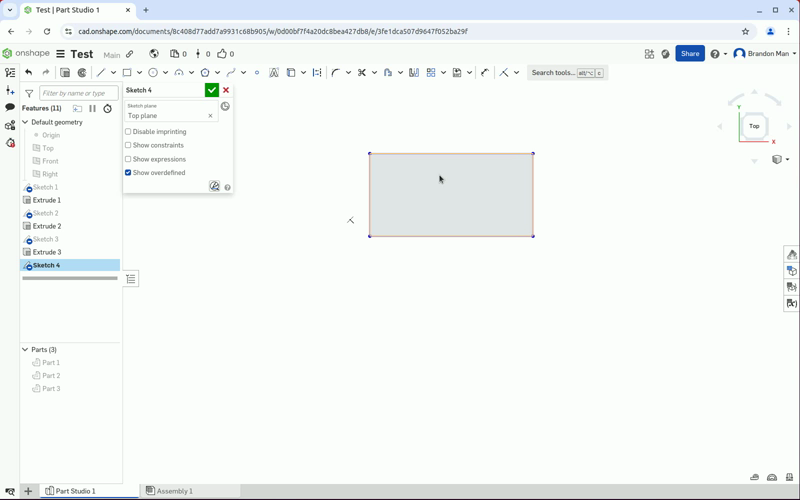
scroll(6)
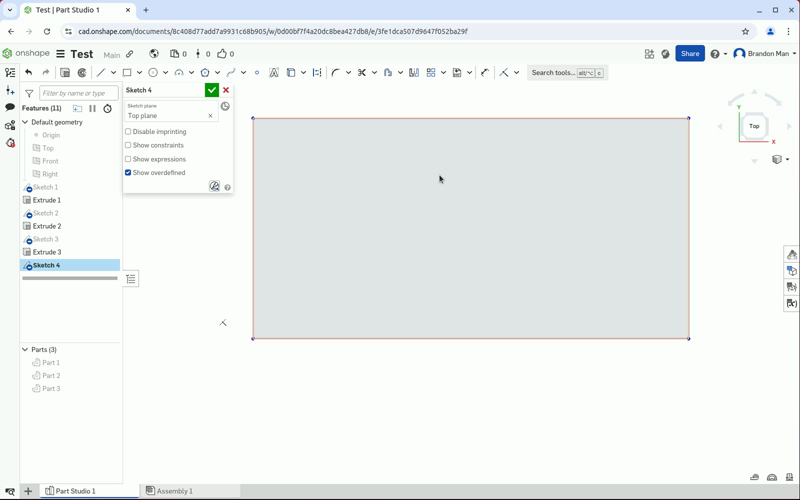
click(439, 174)
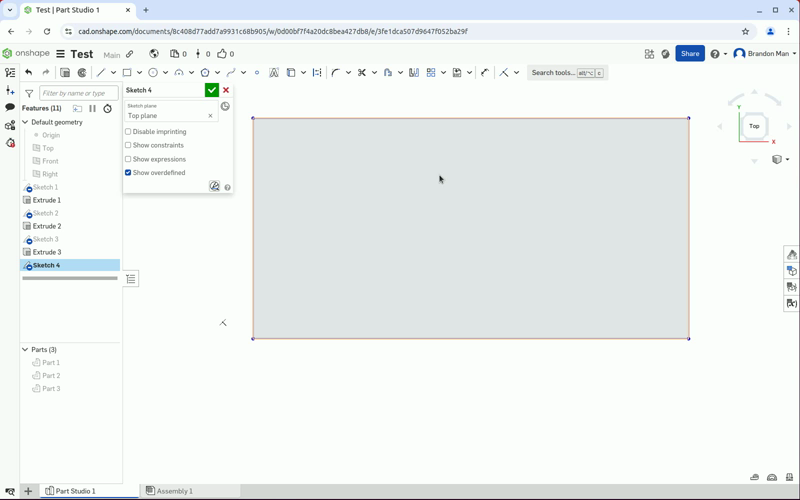
scroll(-6)
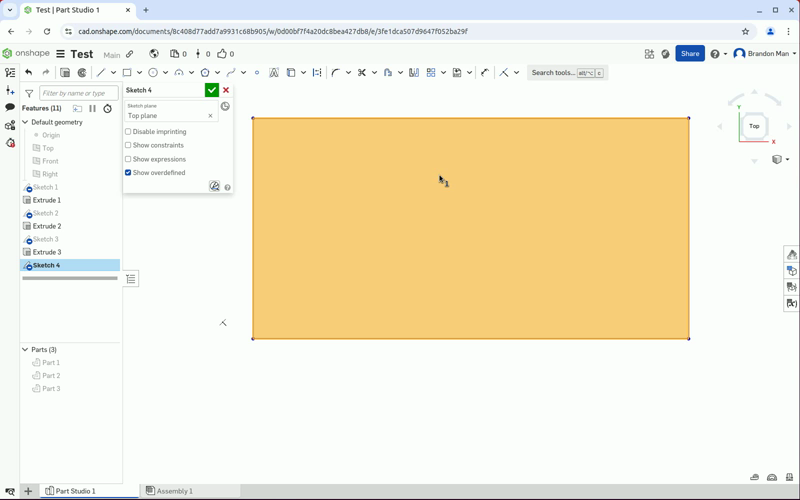
scroll(-6)
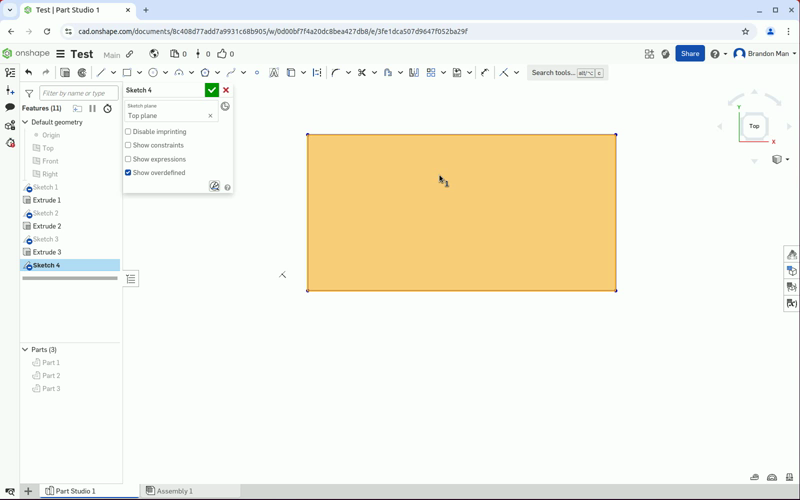
scroll(-6)
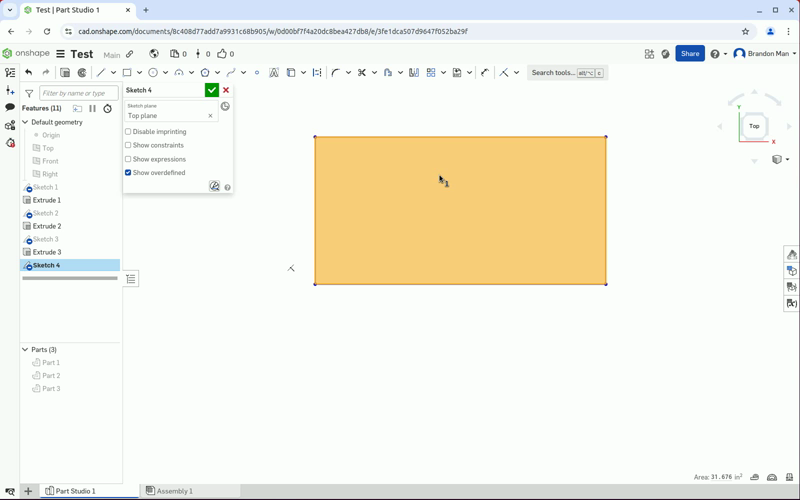
scroll(-6)
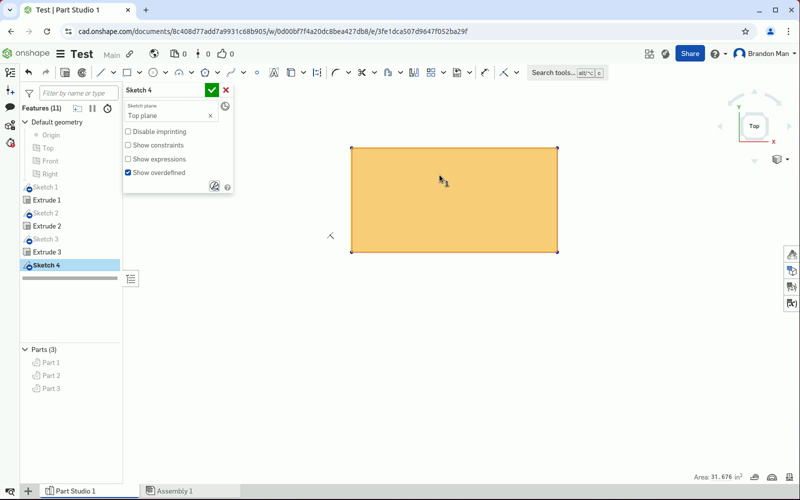
scroll(-6)
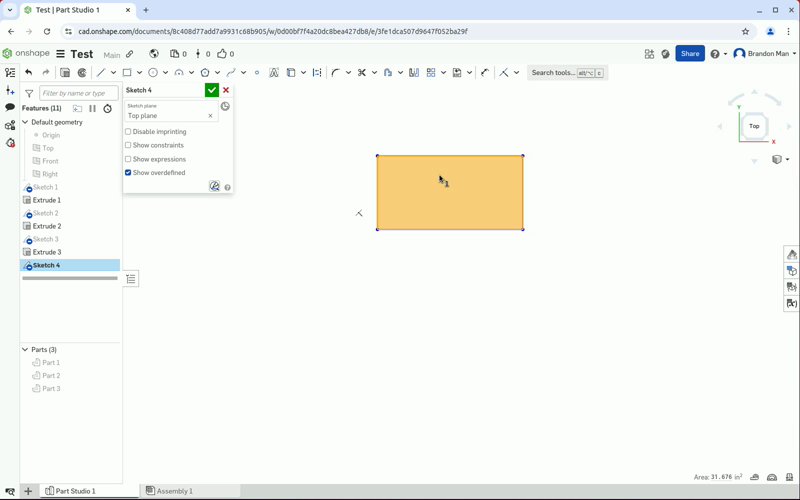
scroll(-6)
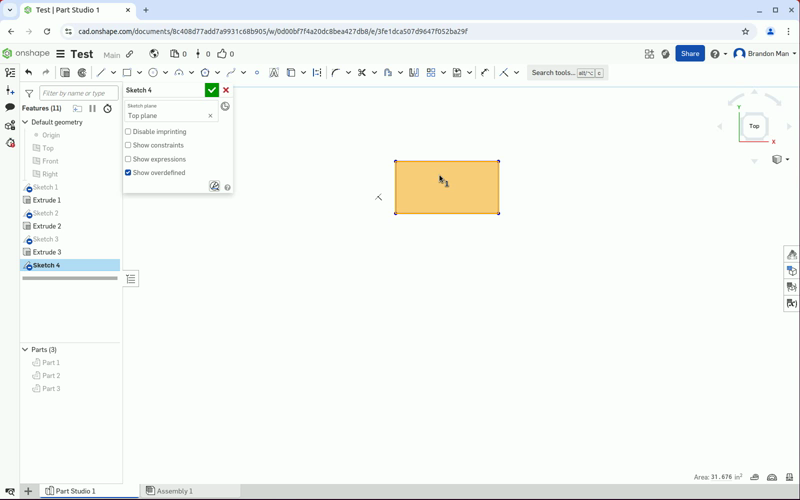
scroll(-6)
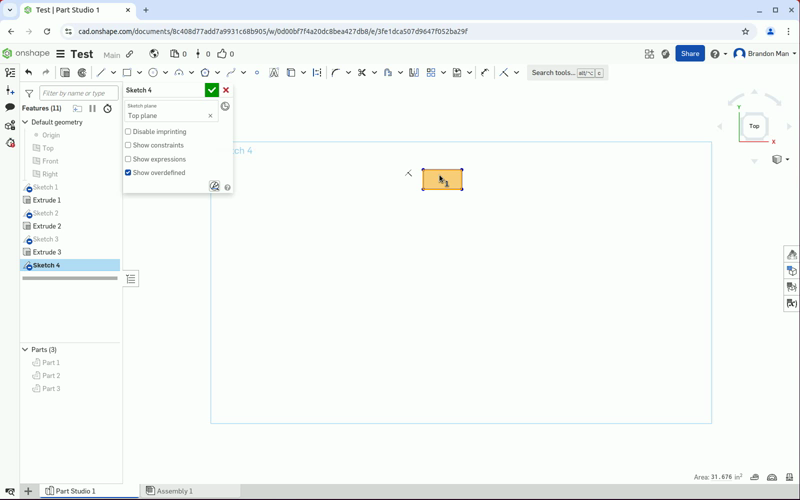
mouse_move(73, 352)
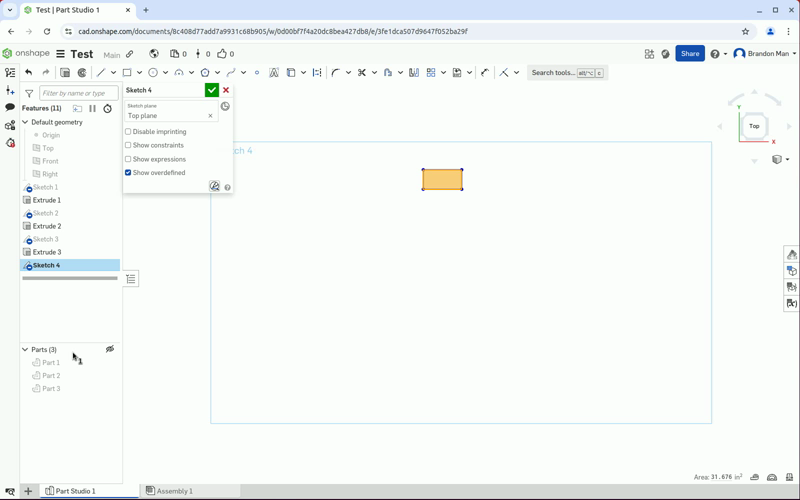
key(shift+y)
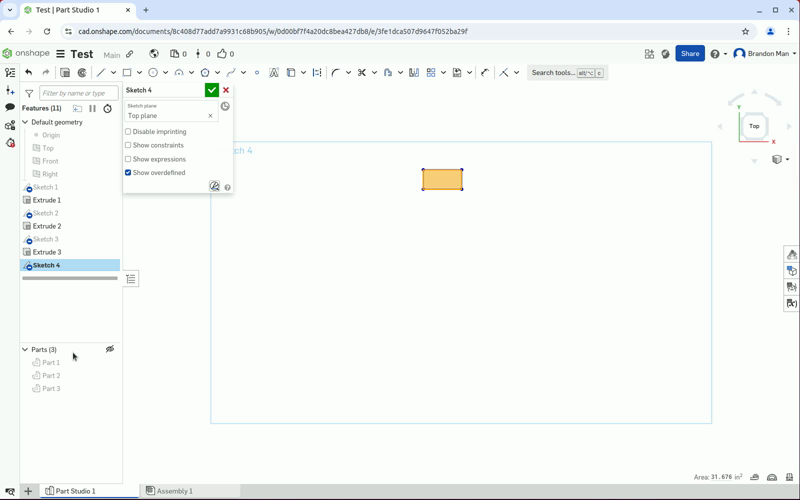
key(shift+e)
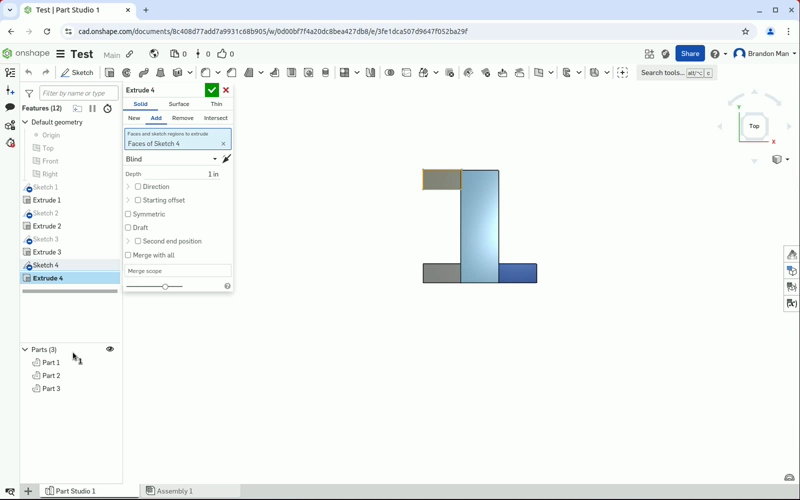
mouse_move(143, 106)
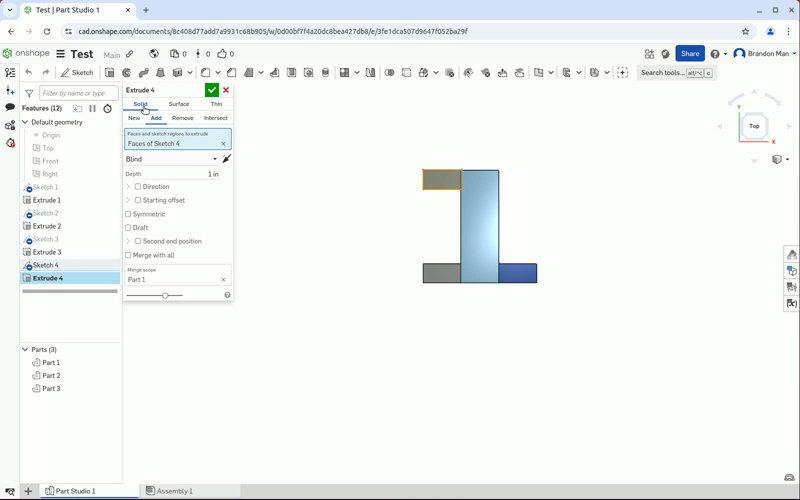
click(143, 106)
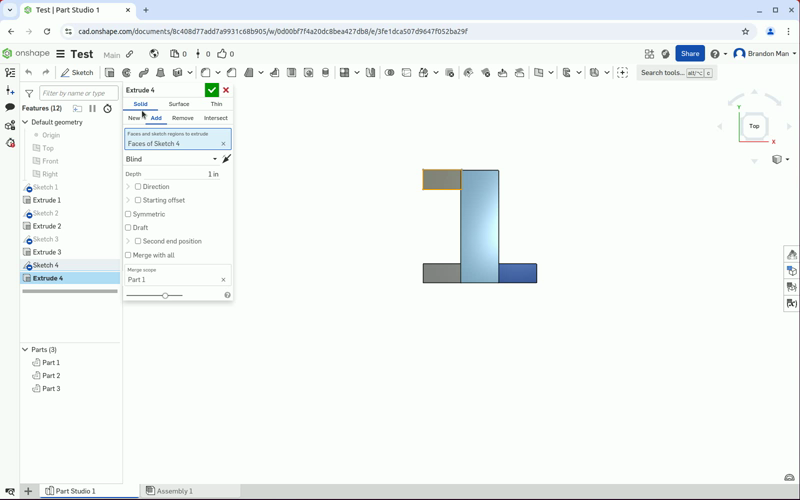
mouse_move(137, 120)
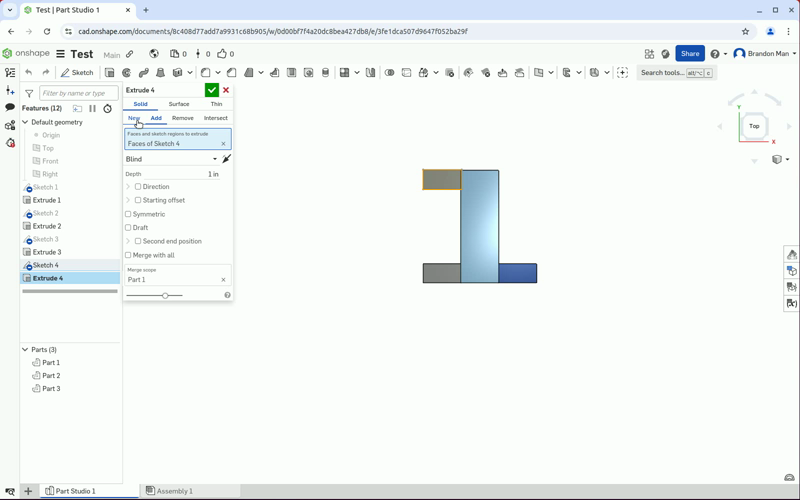
click(137, 120)
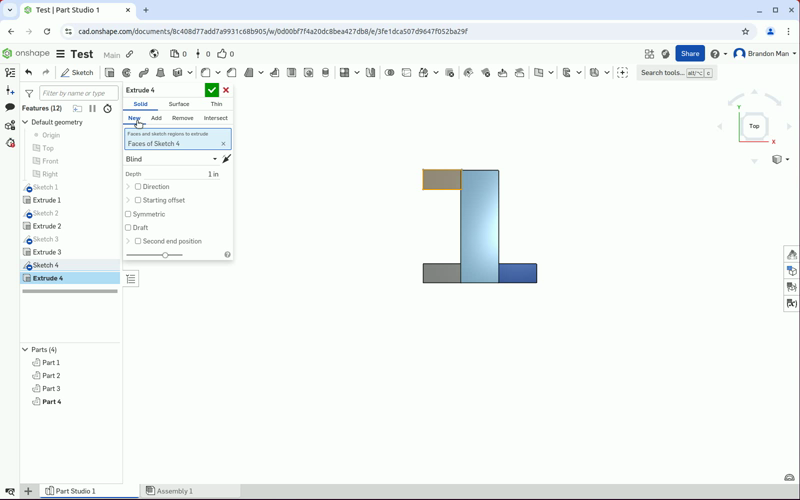
key(tab, 4)
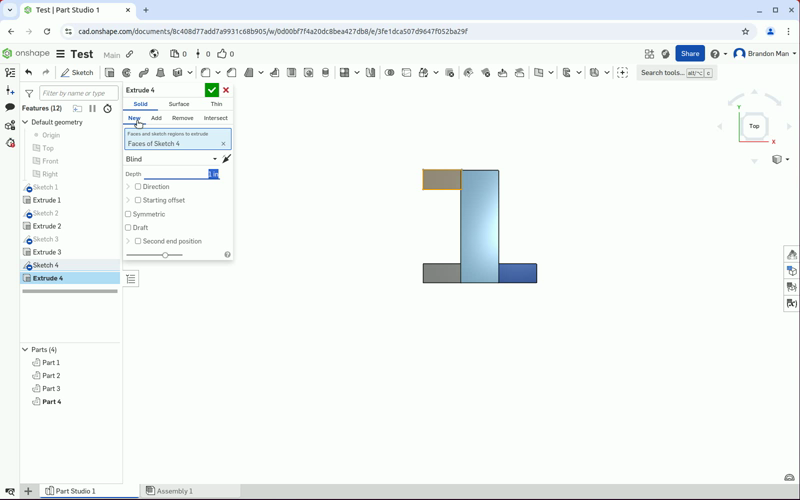
text(1.926)
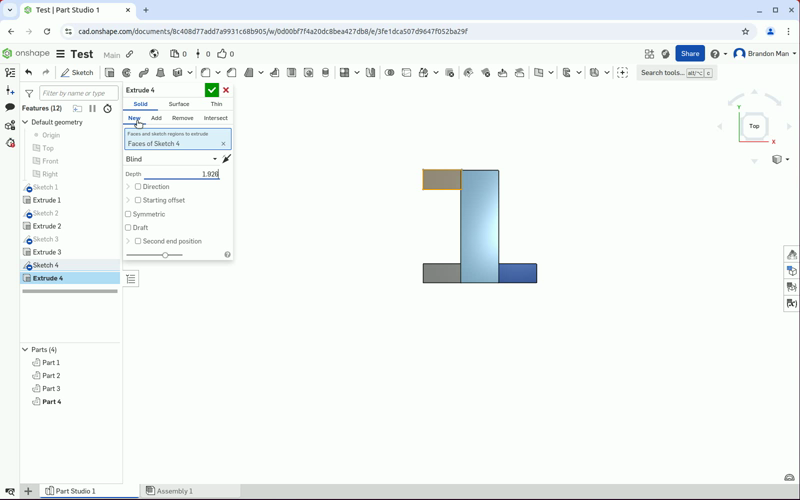
key(enter)
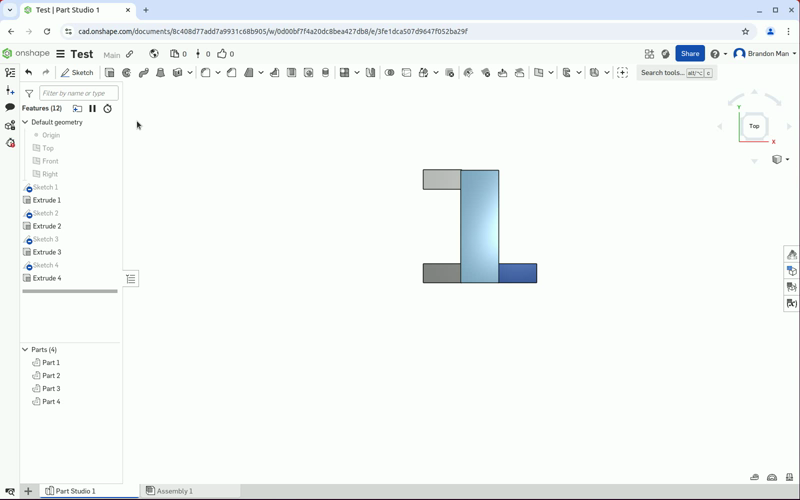
key(shift+h)
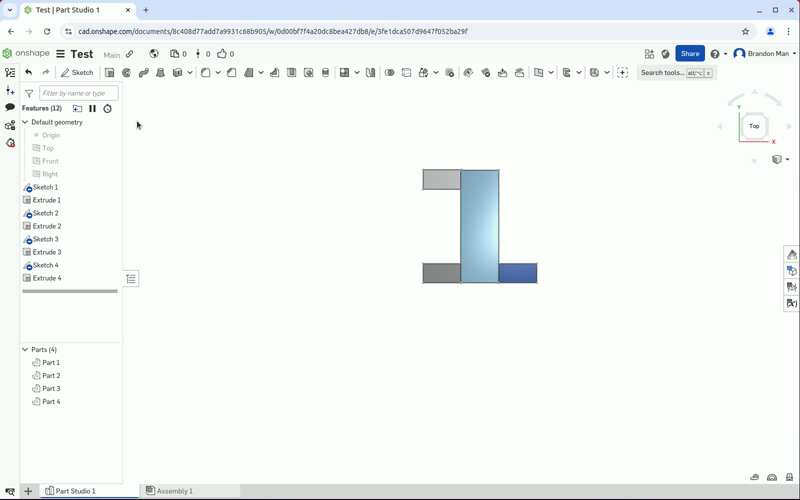
key(shift+h)
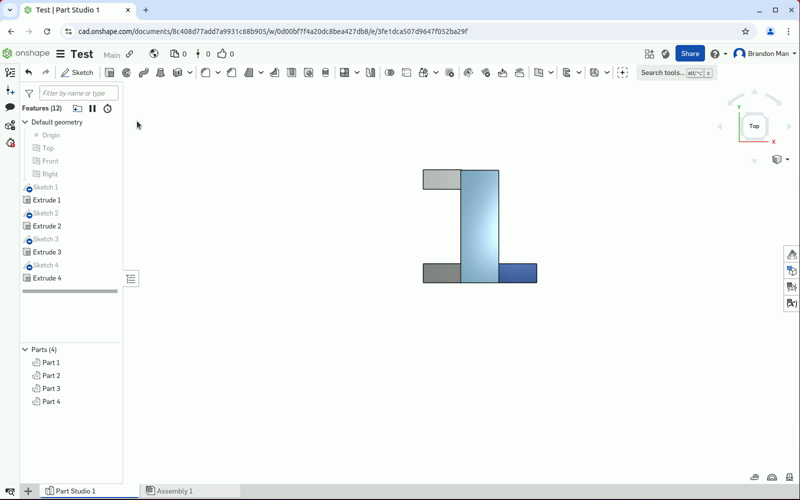
mouse_move(73, 189)
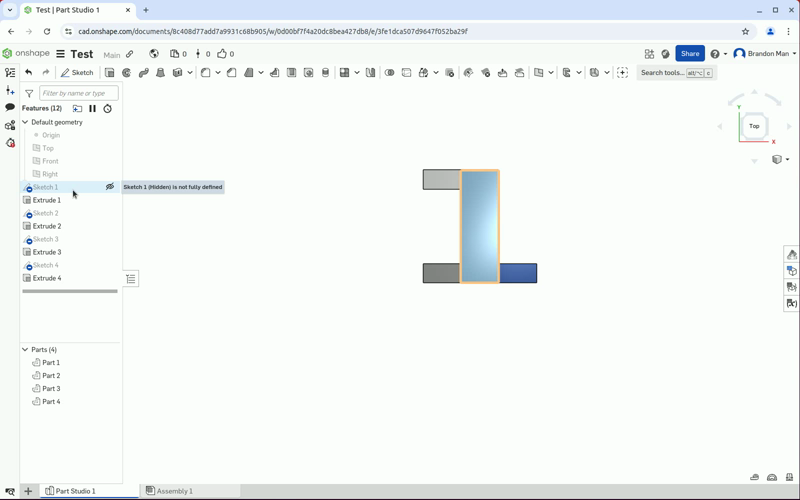
click(73, 189)
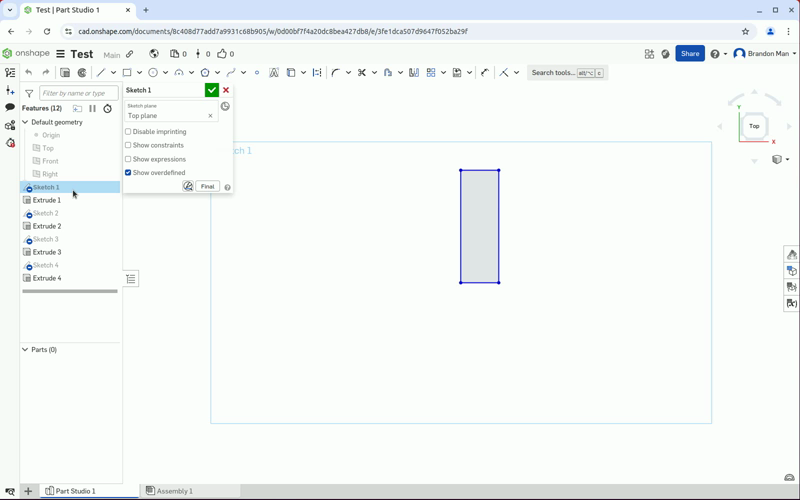
mouse_move(229, 92)
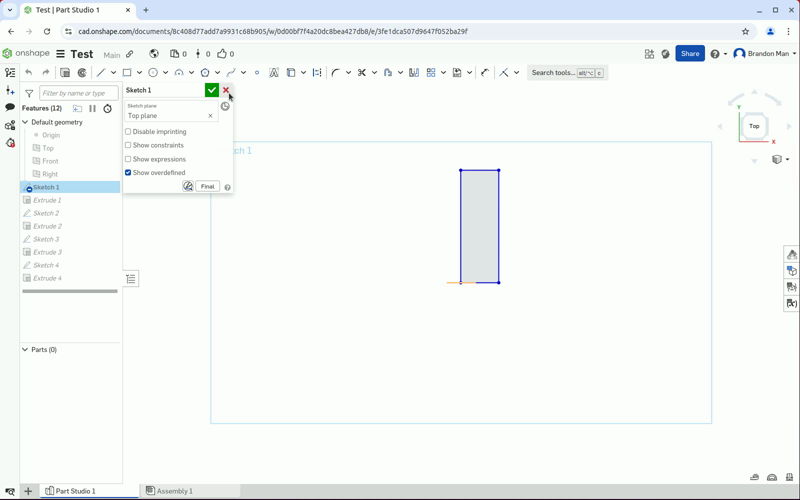
click(229, 92)
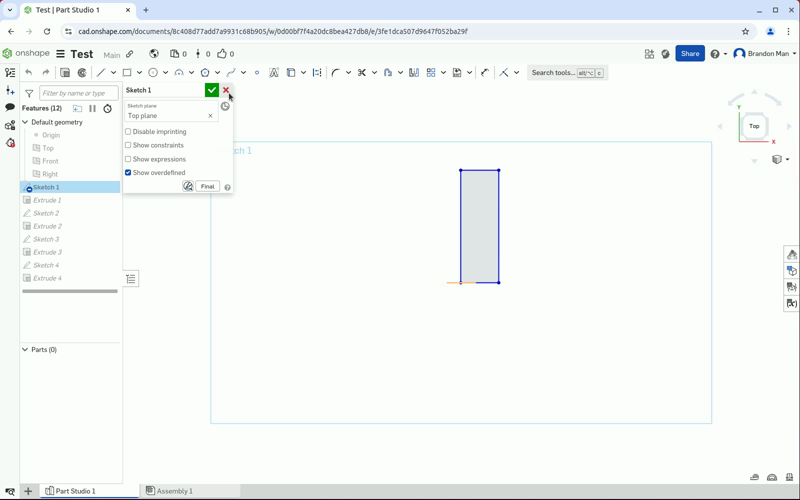
key(shift+s)
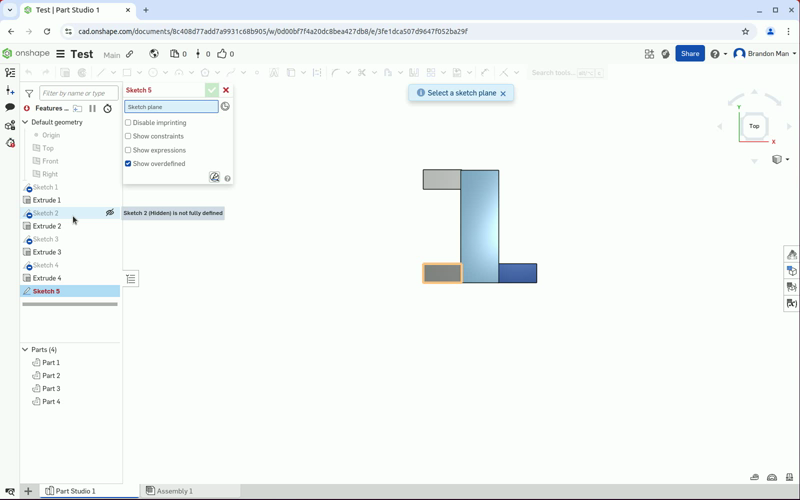
scroll(3)
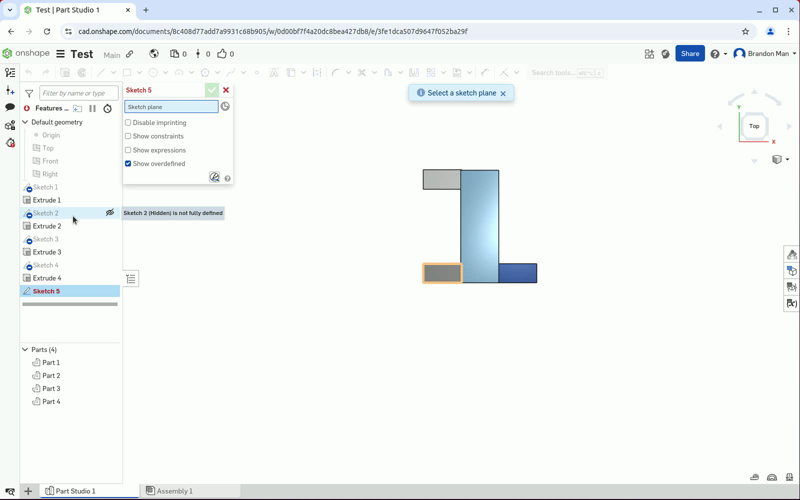
mouse_move(73, 150)
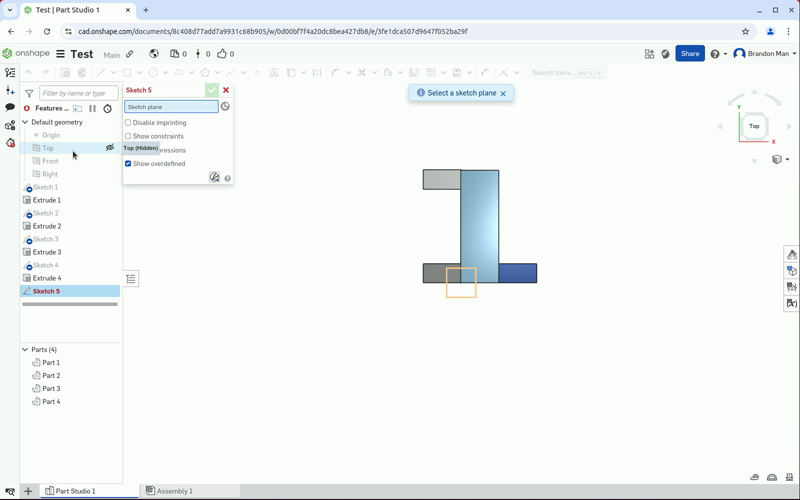
click(73, 150)
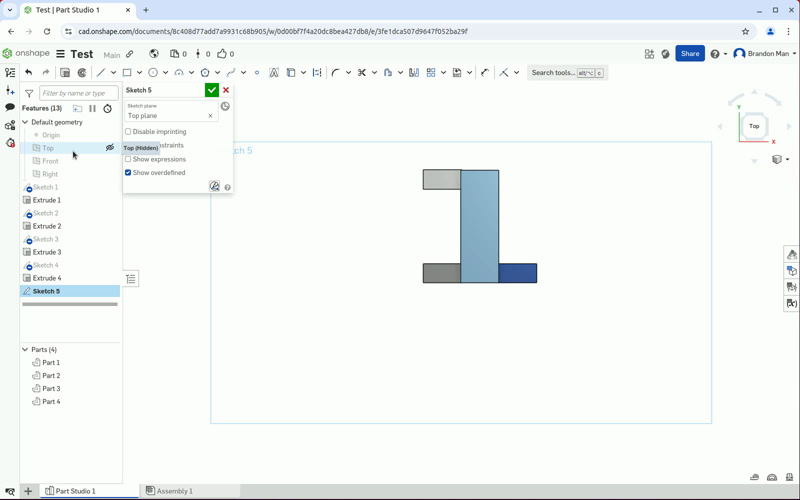
mouse_move(73, 352)
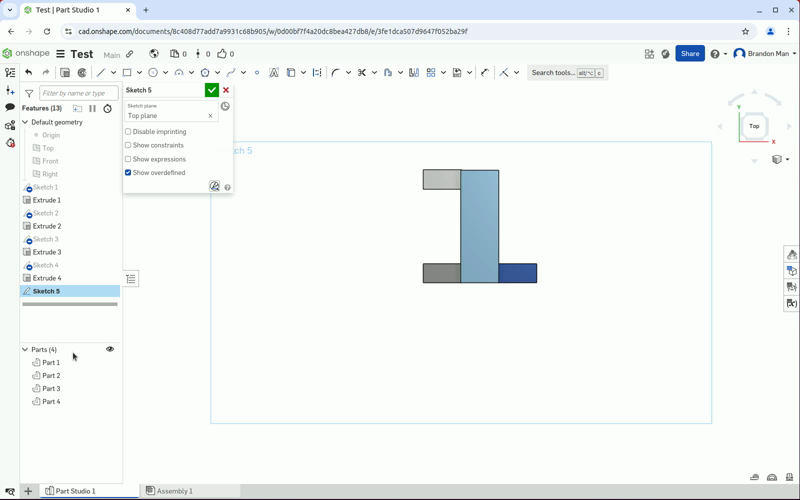
key(y)
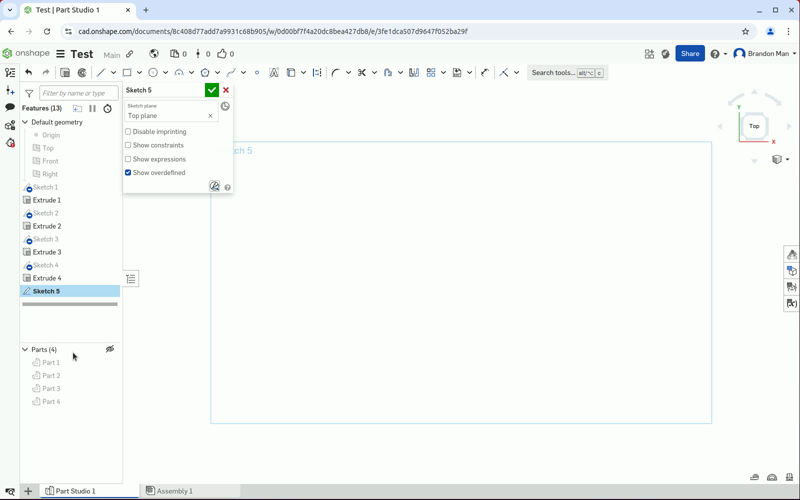
key(l)
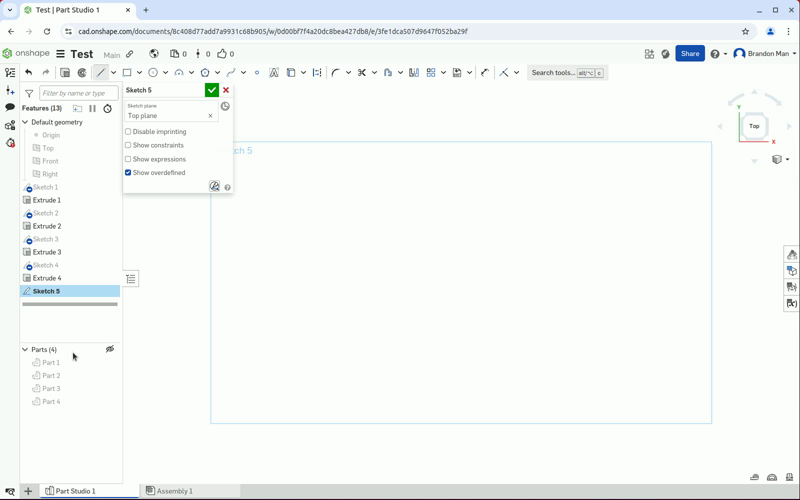
key_down(shift)
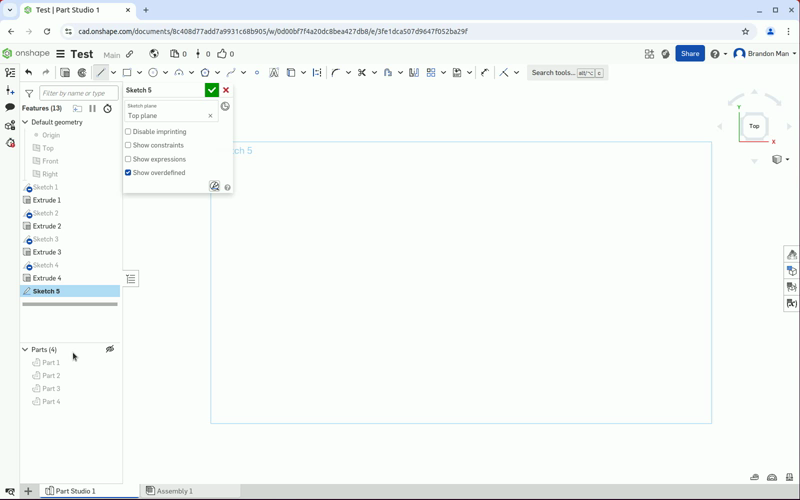
mouse_move(498, 189)
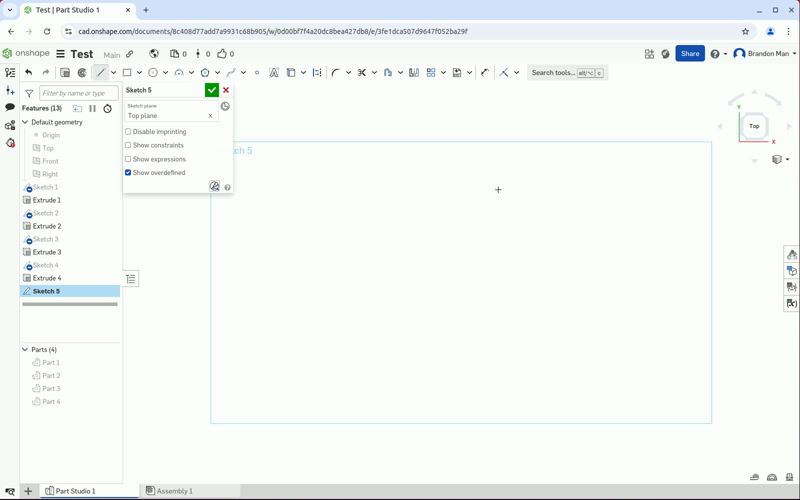
click(498, 189)
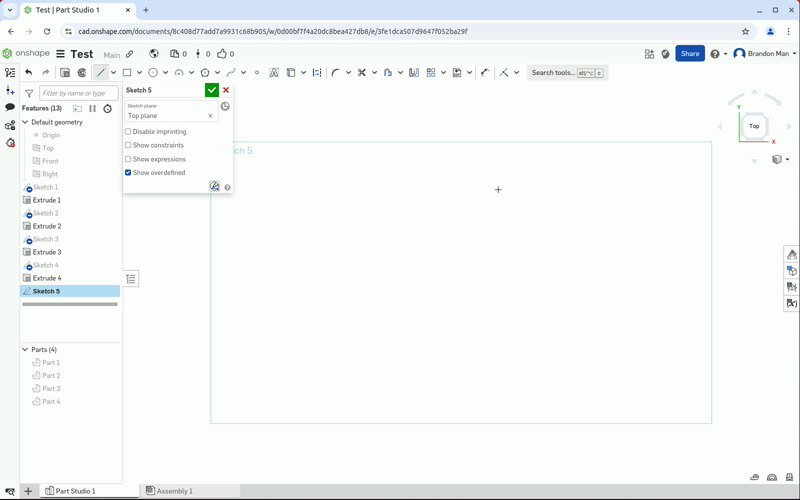
key_up(shift)
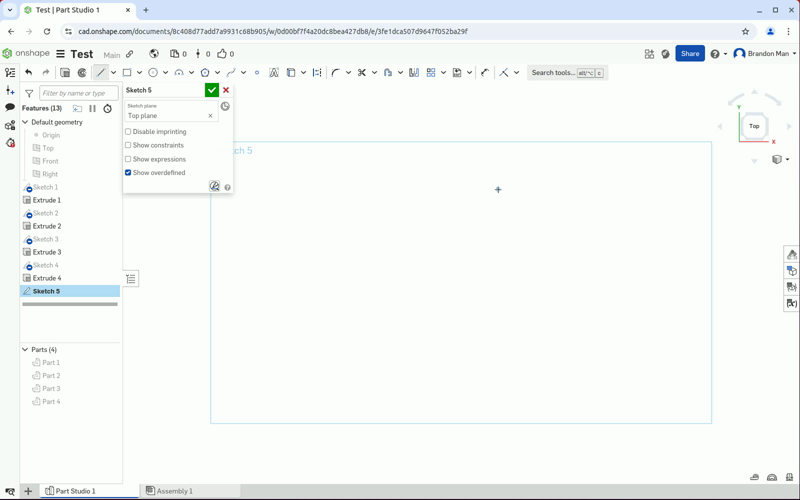
key_down(shift)
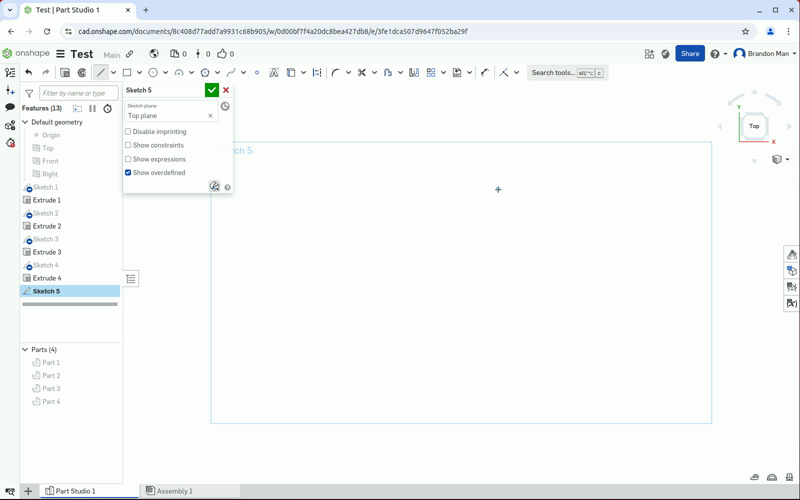
mouse_move(528, 189)
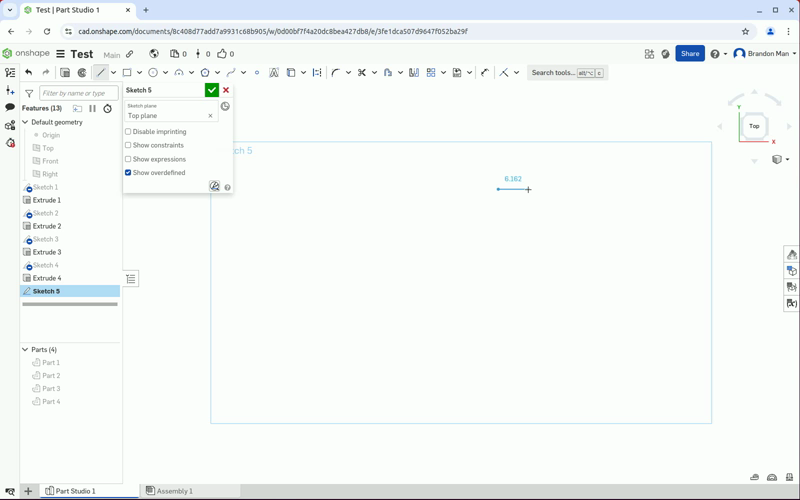
mouse_move(536, 189)
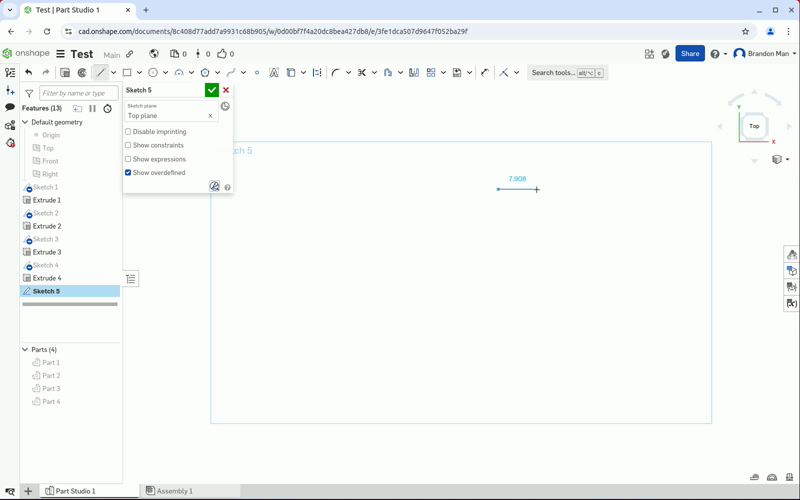
click(536, 189)
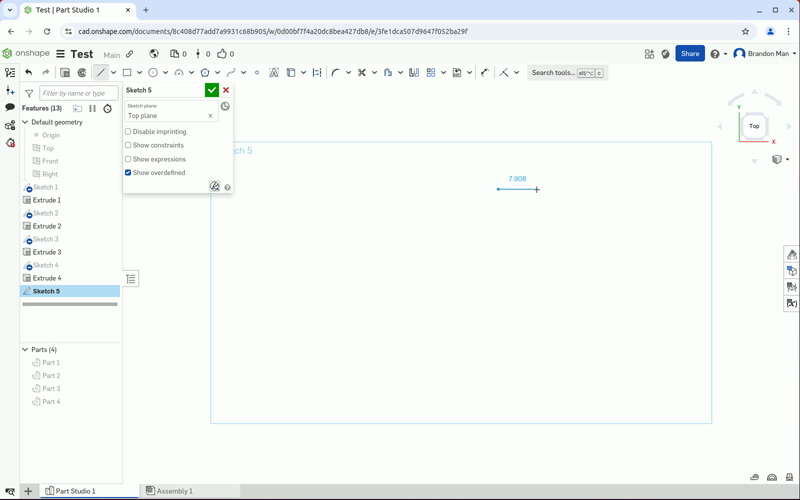
key_up(shift)
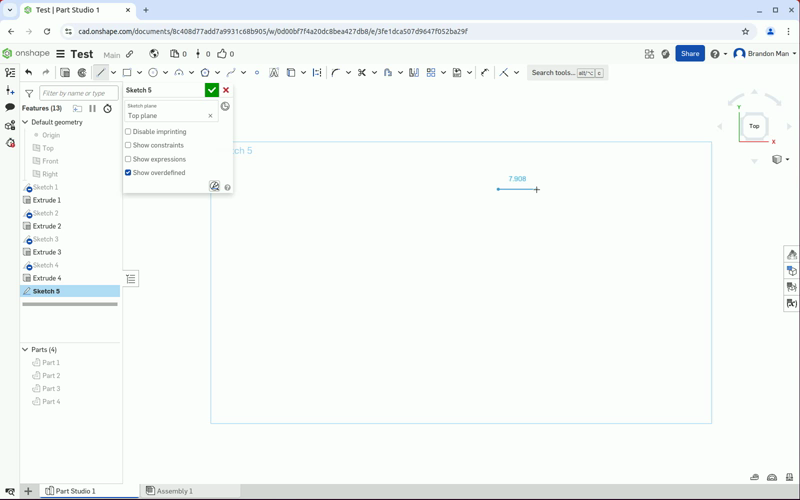
key_down(shift)
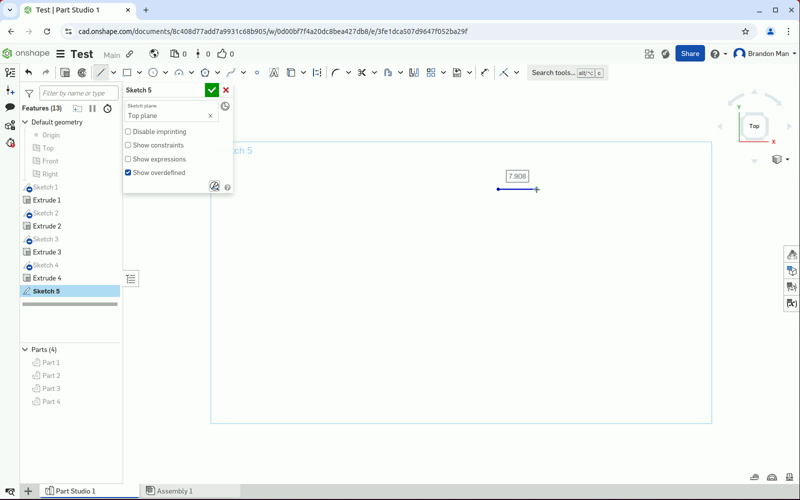
mouse_move(566, 189)
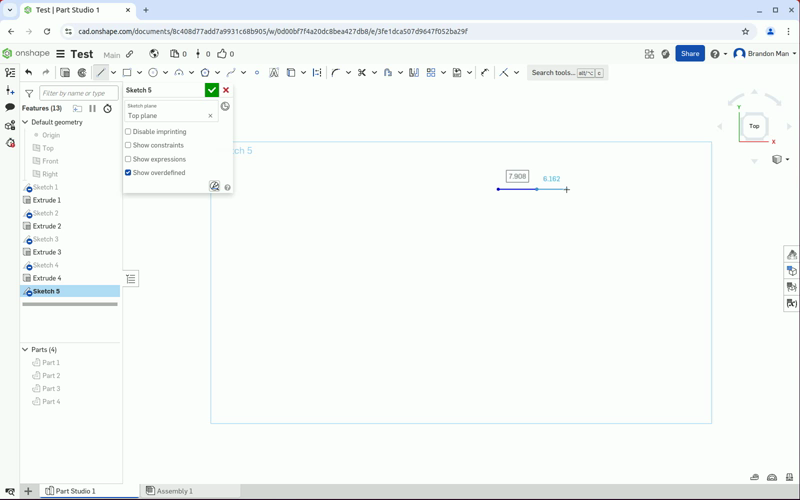
mouse_move(536, 169)
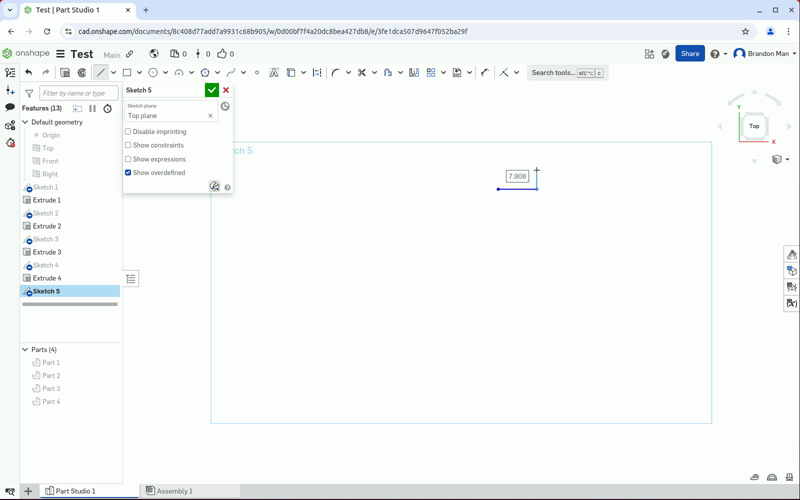
click(536, 169)
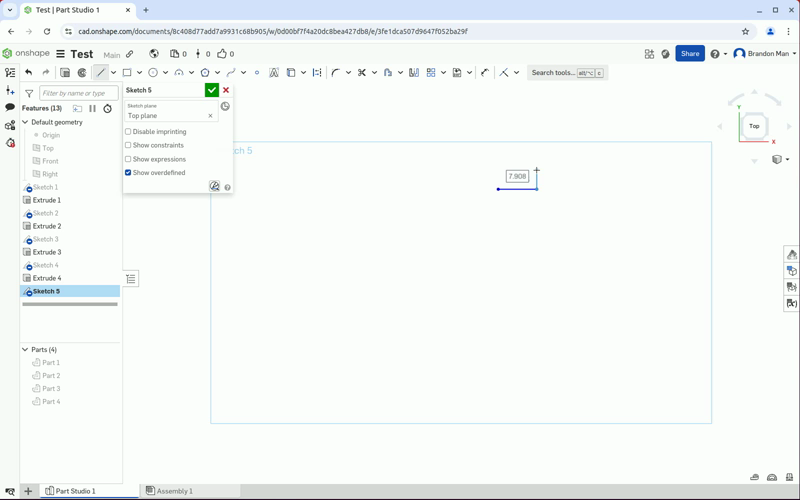
key_up(shift)
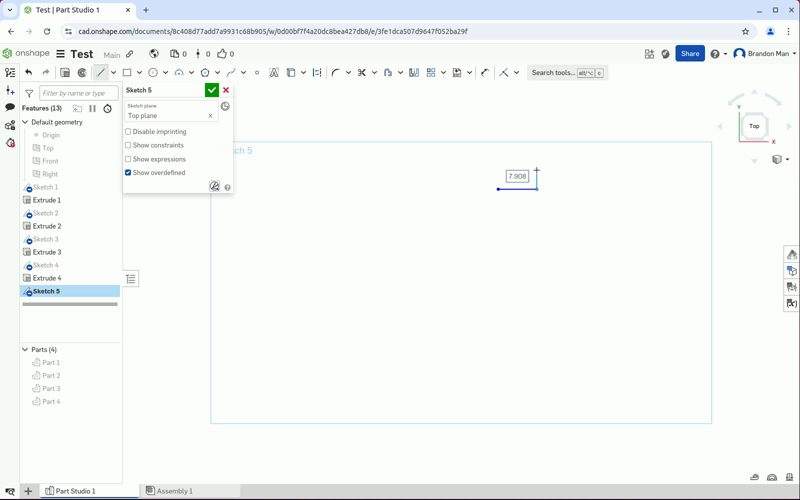
key_down(shift)
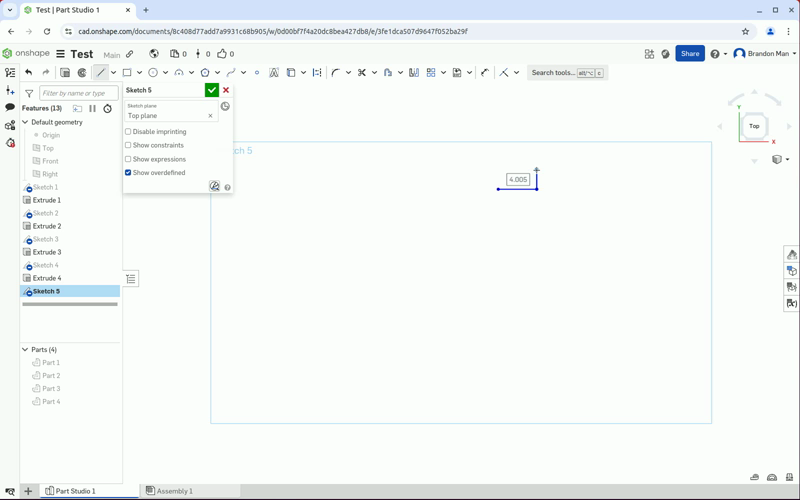
mouse_move(566, 169)
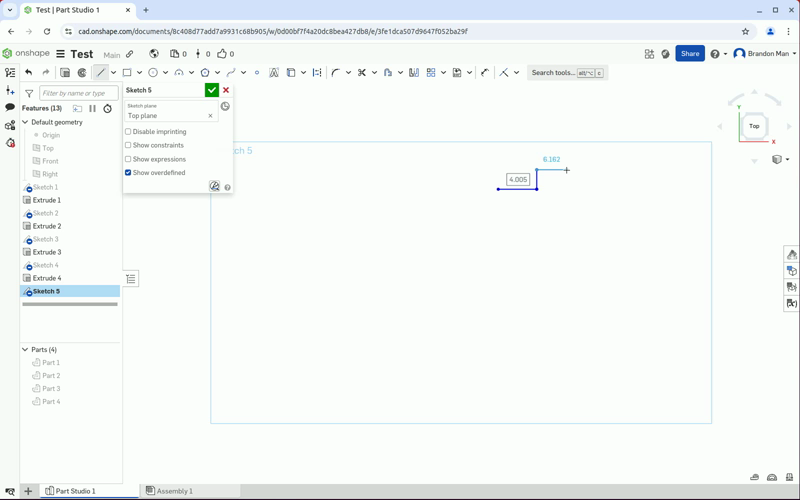
mouse_move(498, 169)
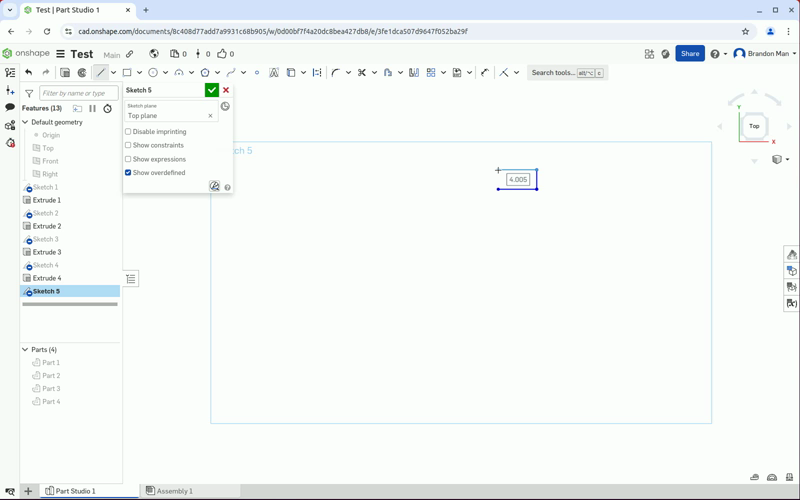
click(498, 169)
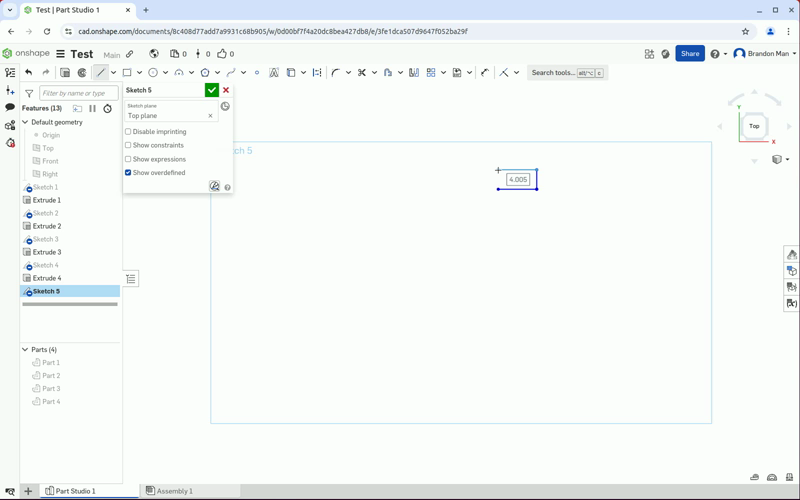
key_up(shift)
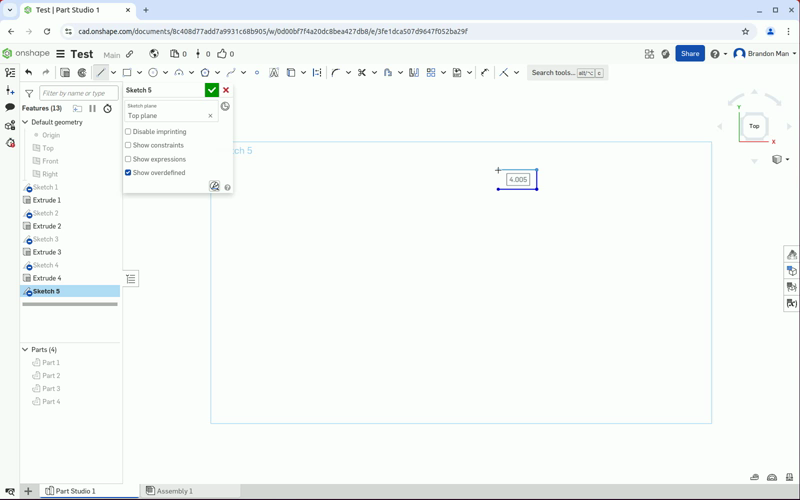
mouse_move(528, 169)
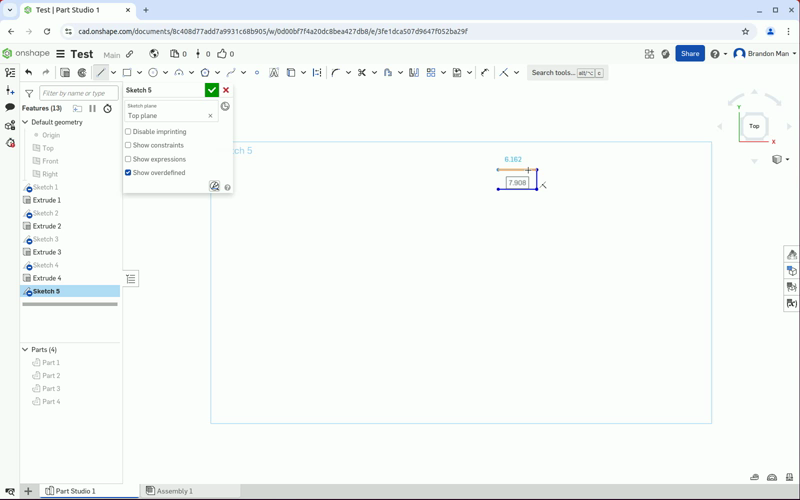
key_down(shift)
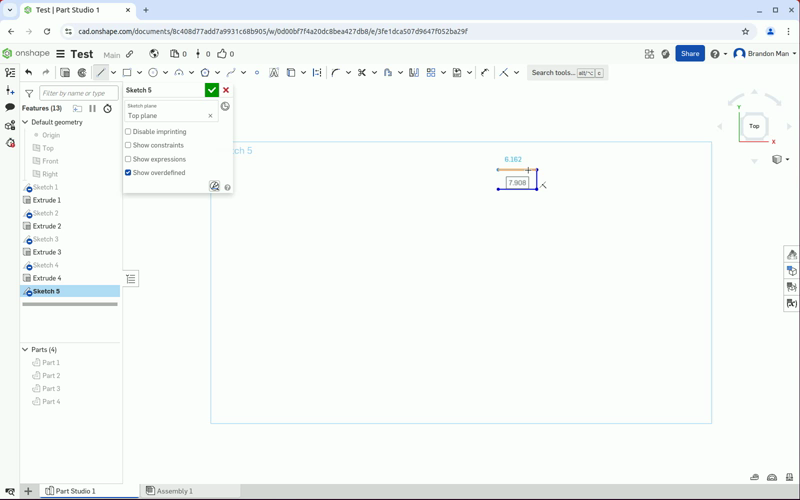
mouse_move(498, 189)
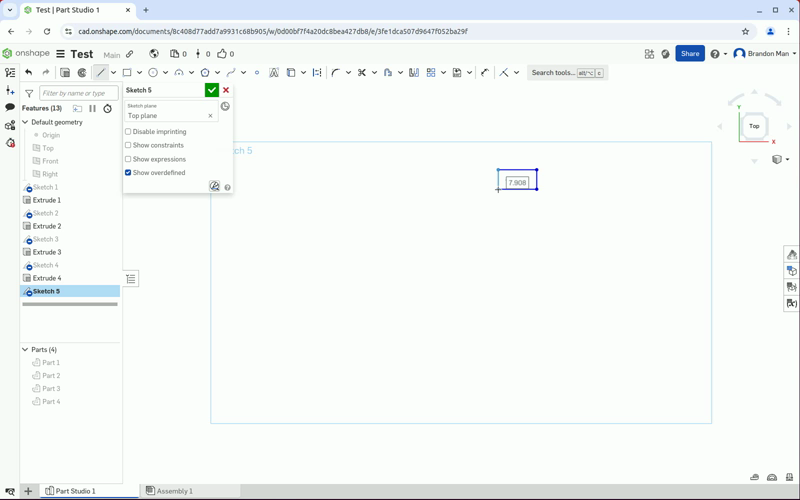
key_up(shift)
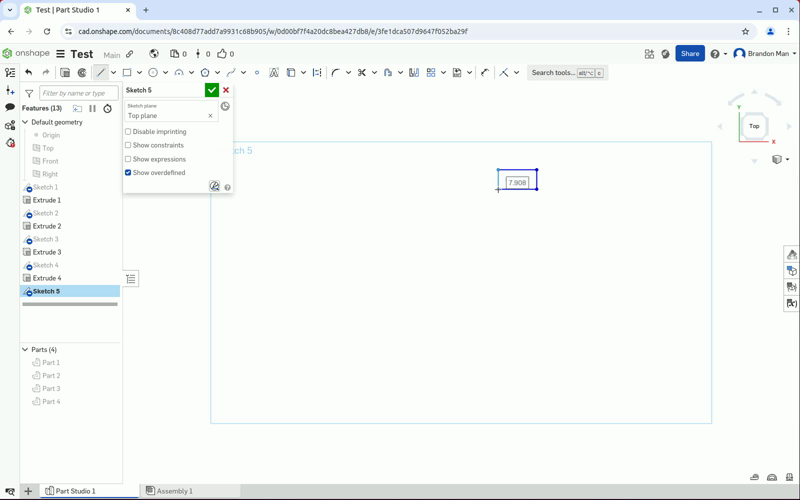
click(498, 189)
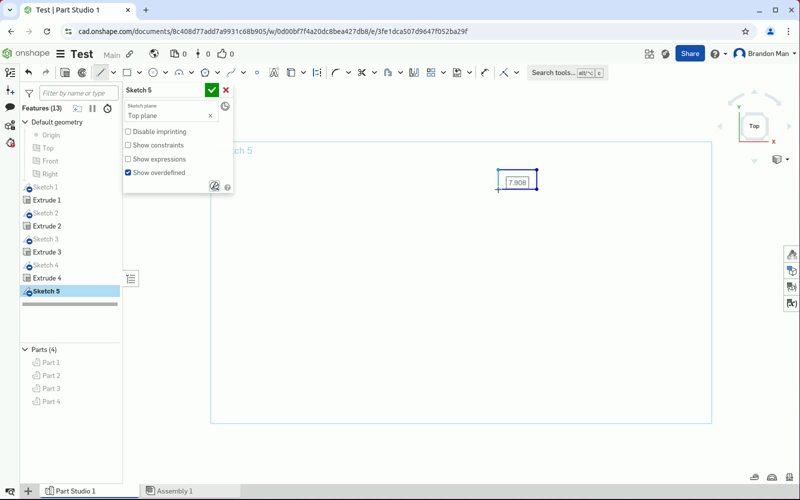
key(esc)
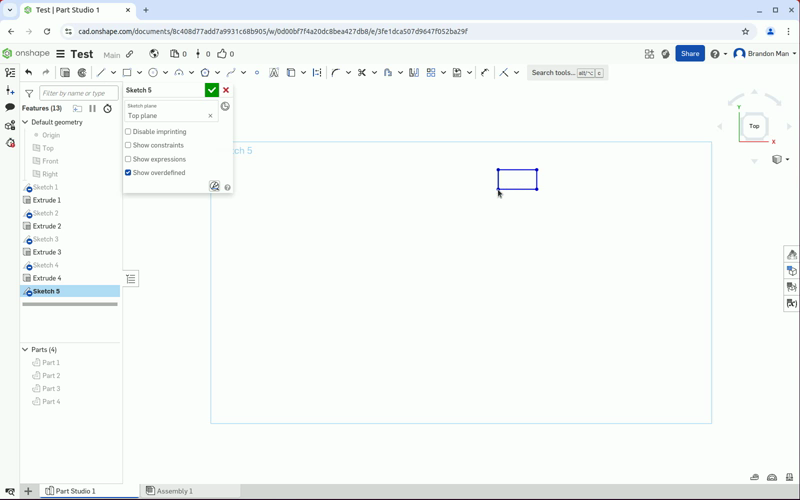
mouse_move(498, 185)
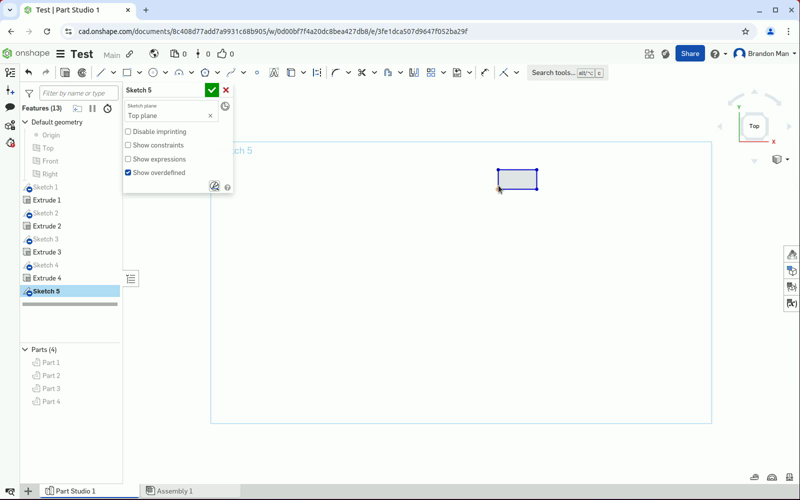
scroll(6)
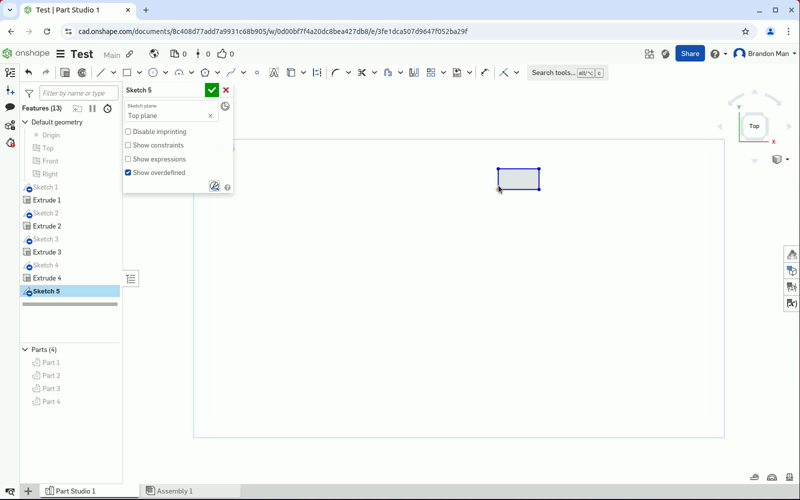
scroll(6)
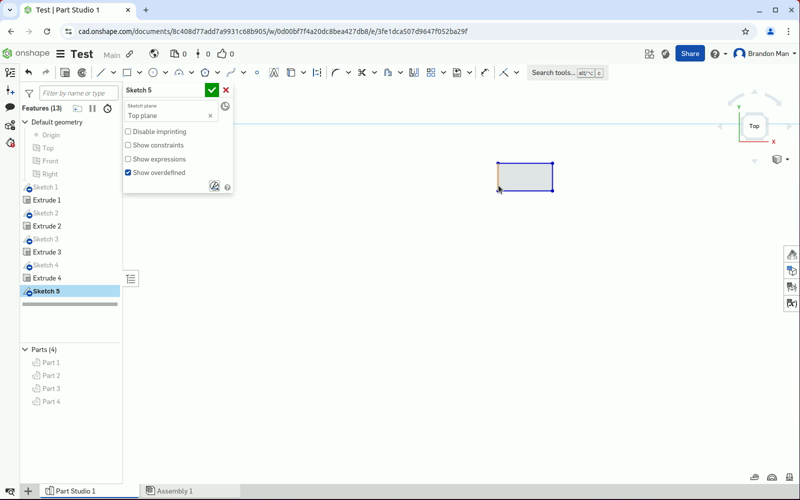
scroll(6)
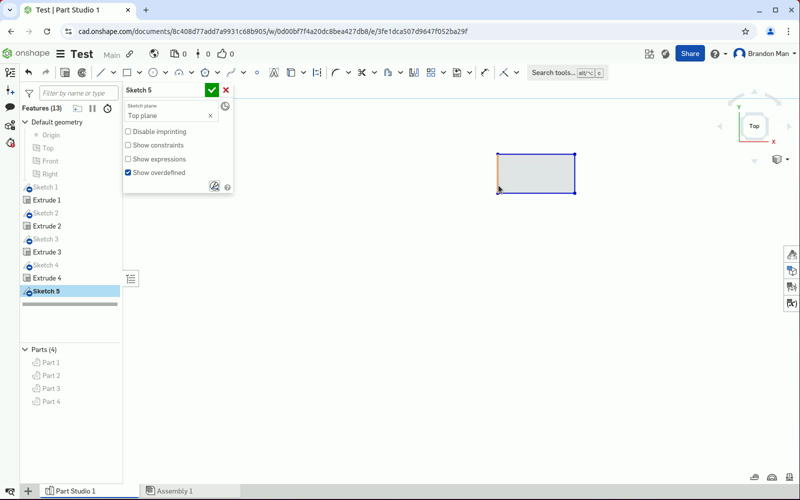
scroll(6)
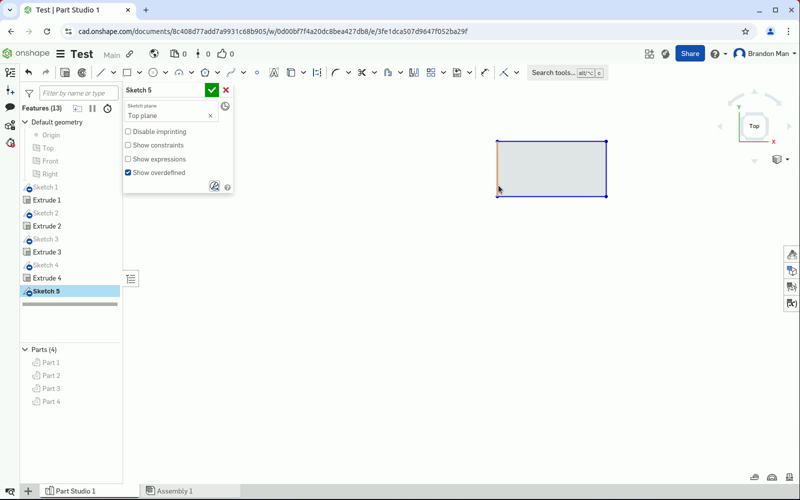
scroll(6)
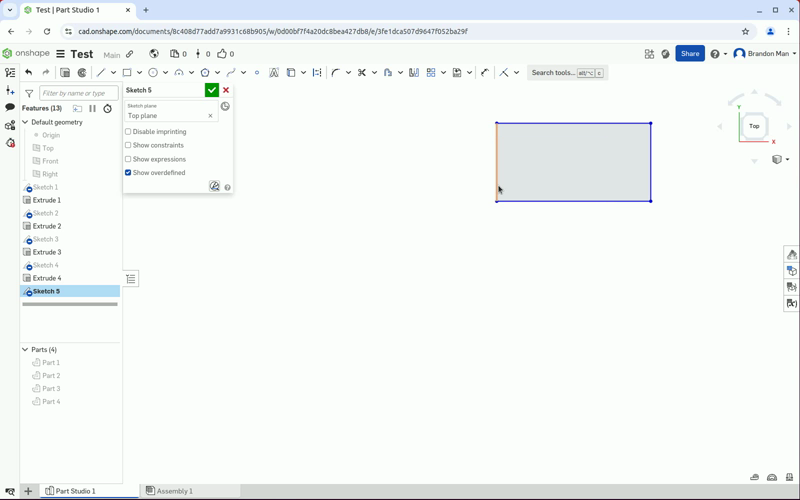
scroll(6)
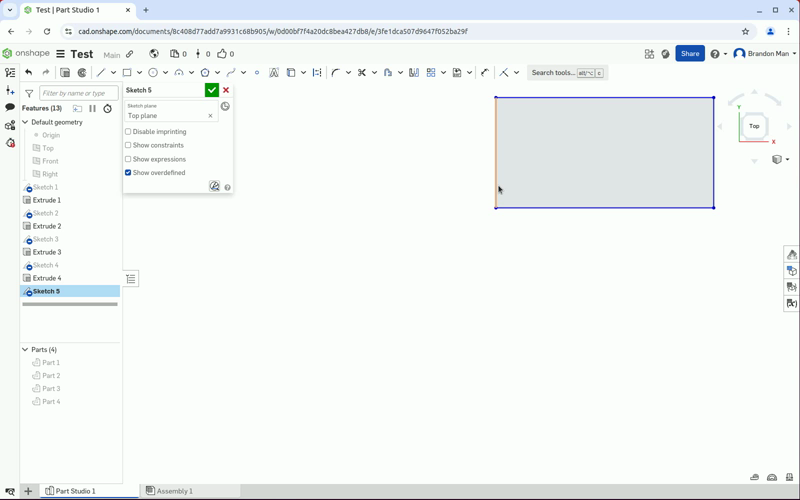
scroll(6)
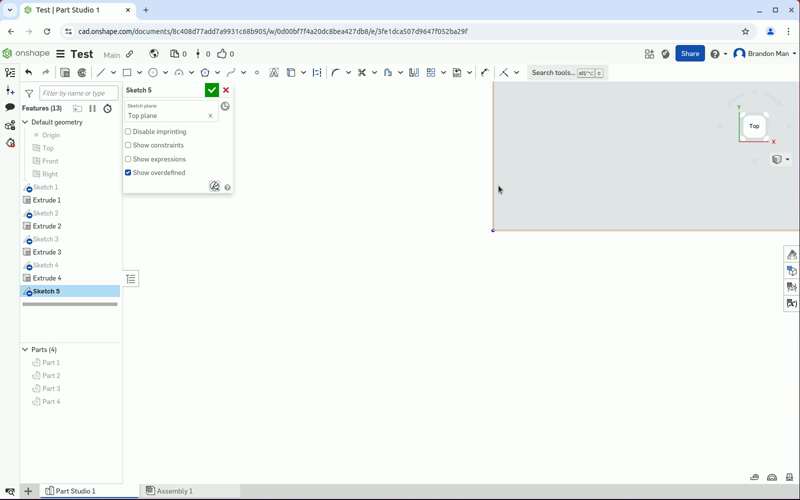
click(498, 185)
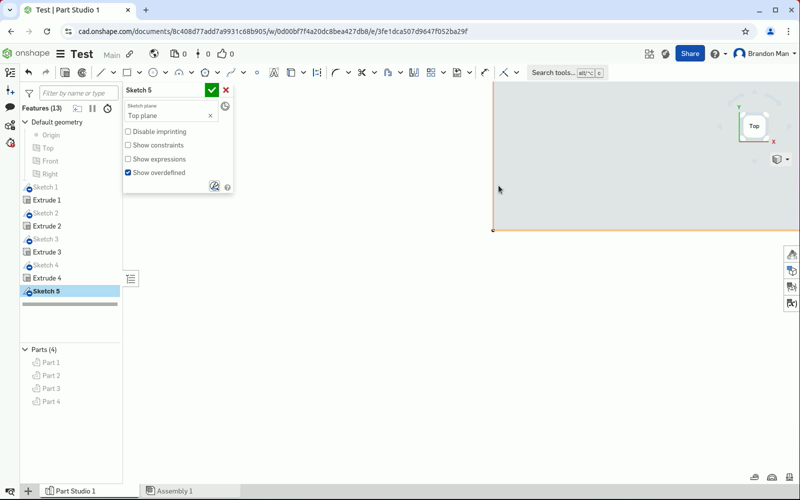
scroll(-6)
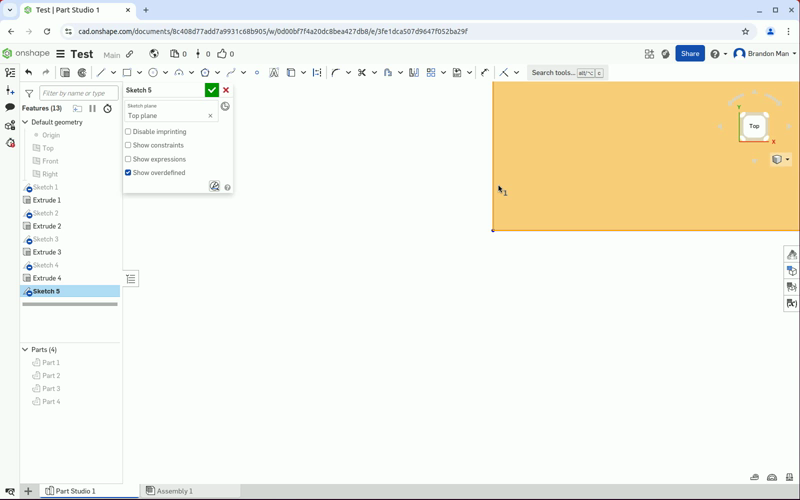
scroll(-6)
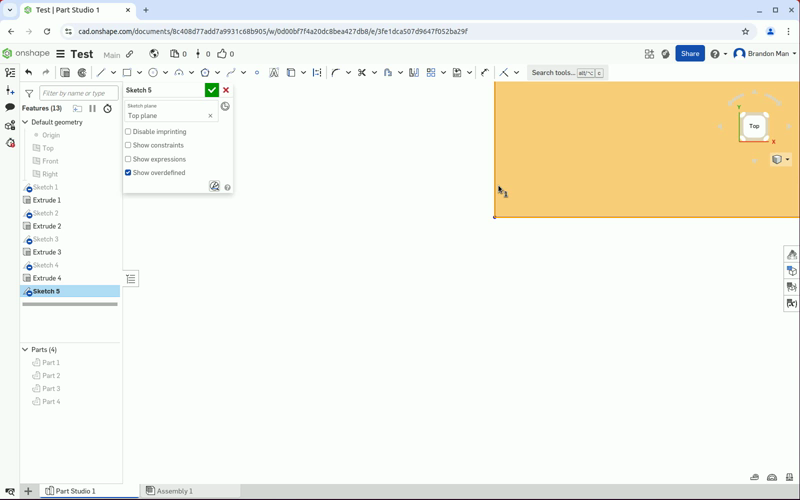
scroll(-6)
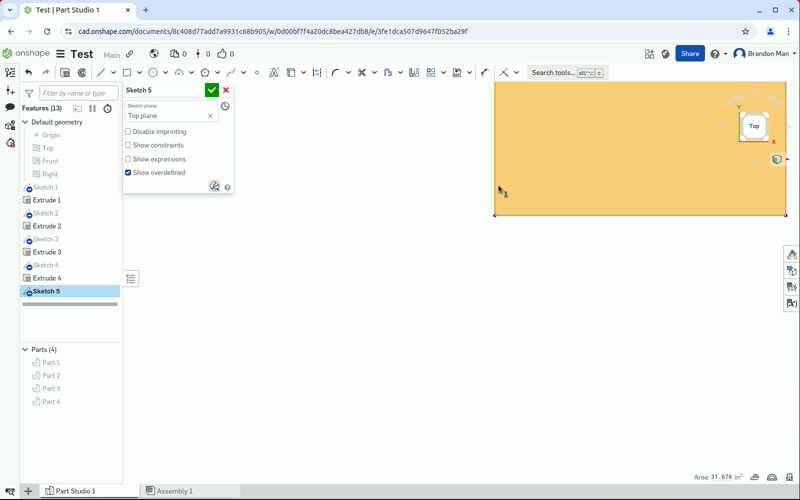
scroll(-6)
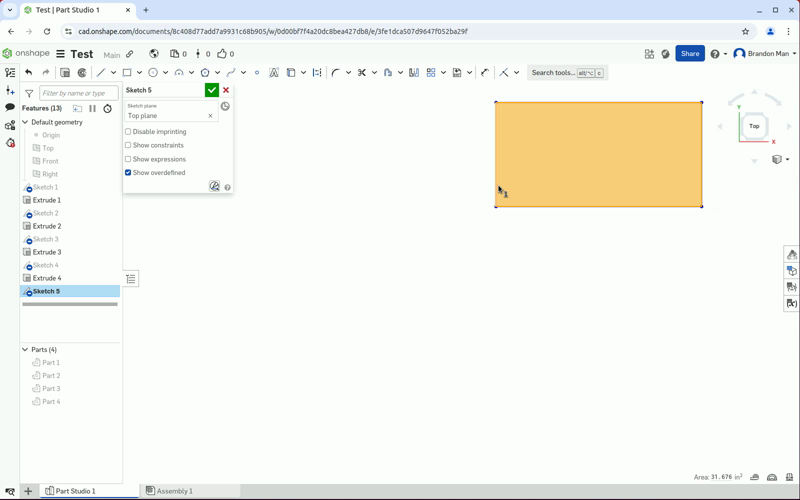
scroll(-6)
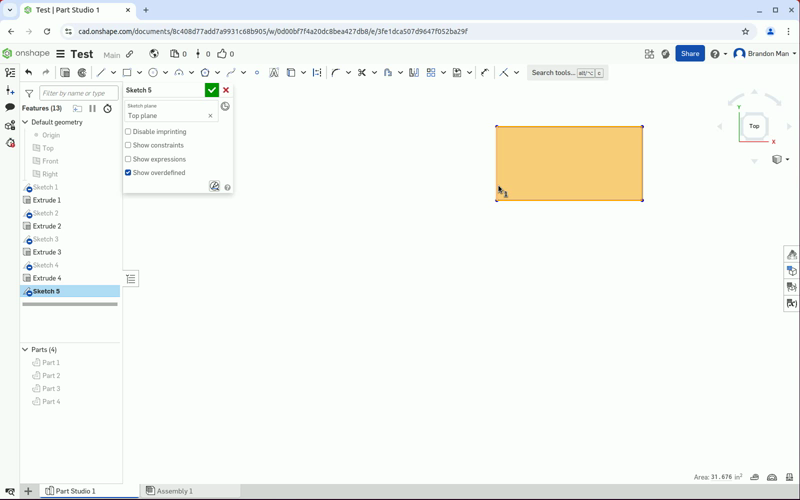
scroll(-6)
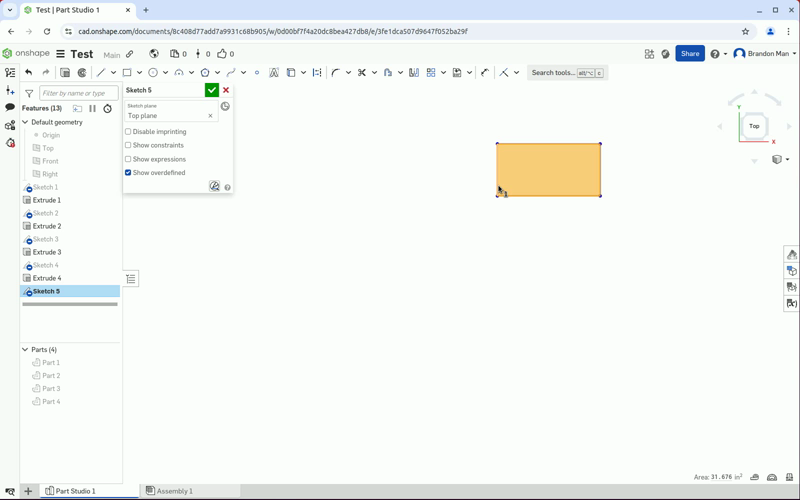
scroll(-6)
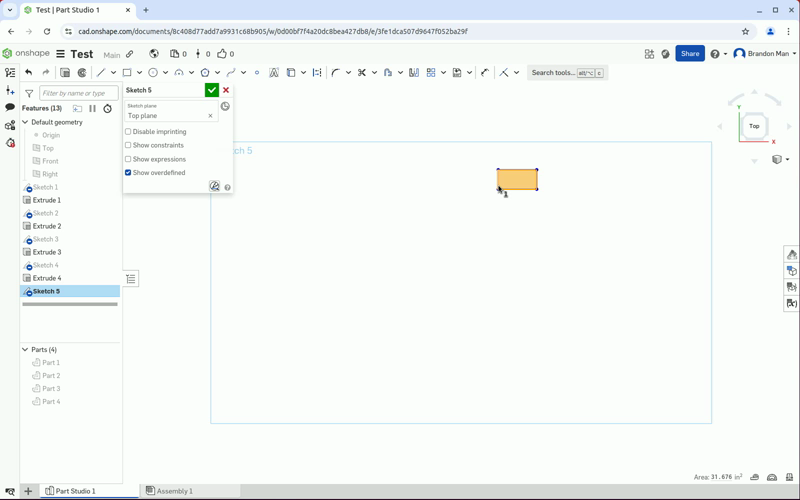
mouse_move(73, 352)
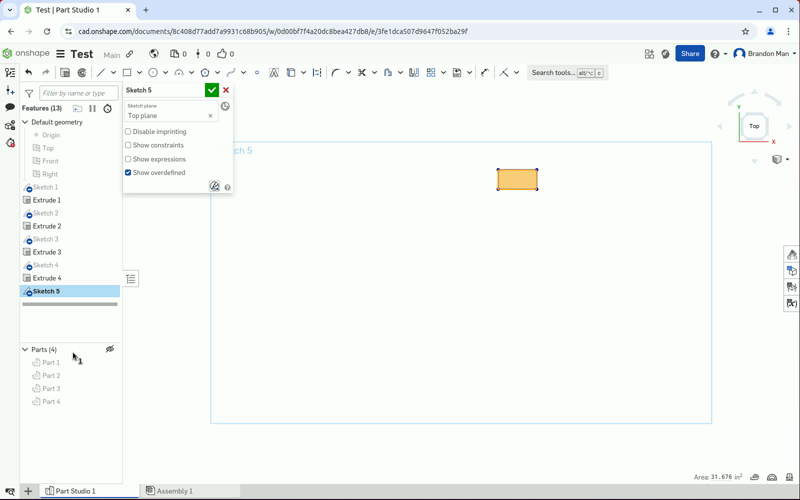
key(shift+y)
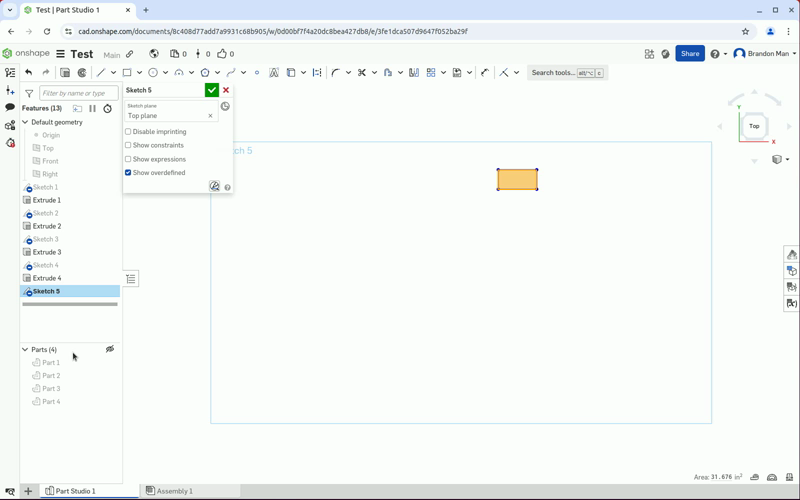
key(shift+e)
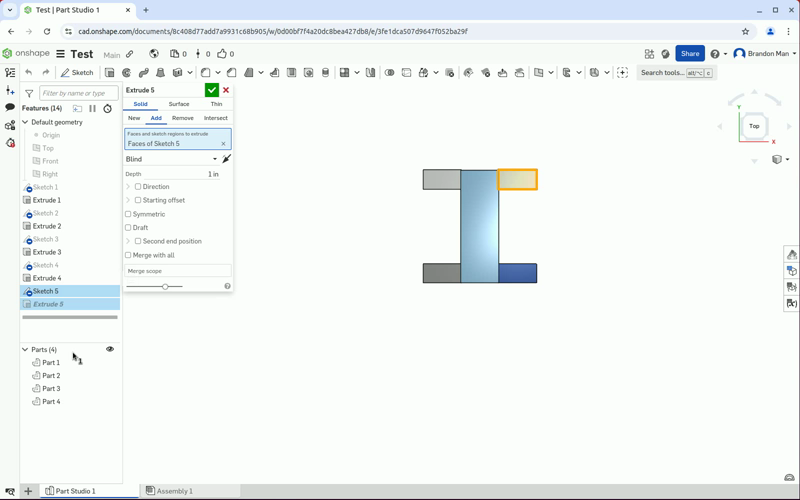
mouse_move(143, 106)
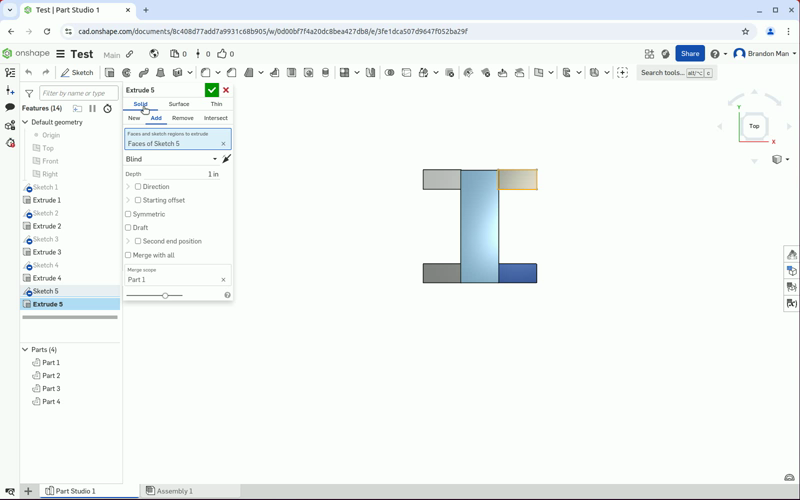
click(143, 106)
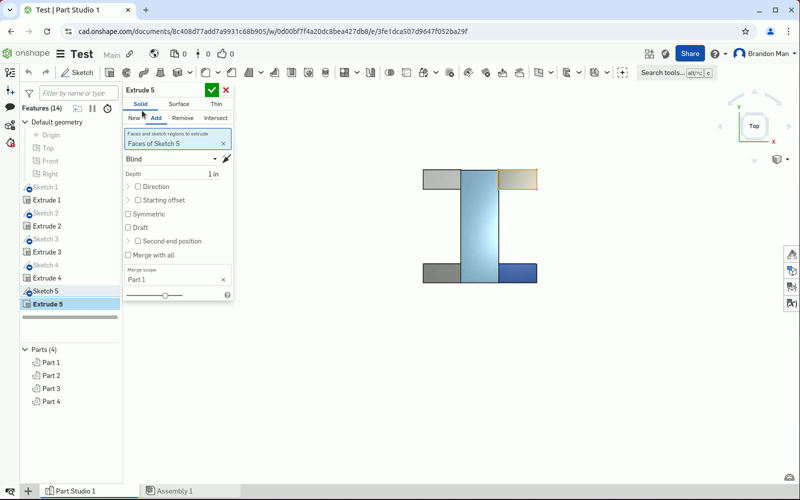
mouse_move(137, 120)
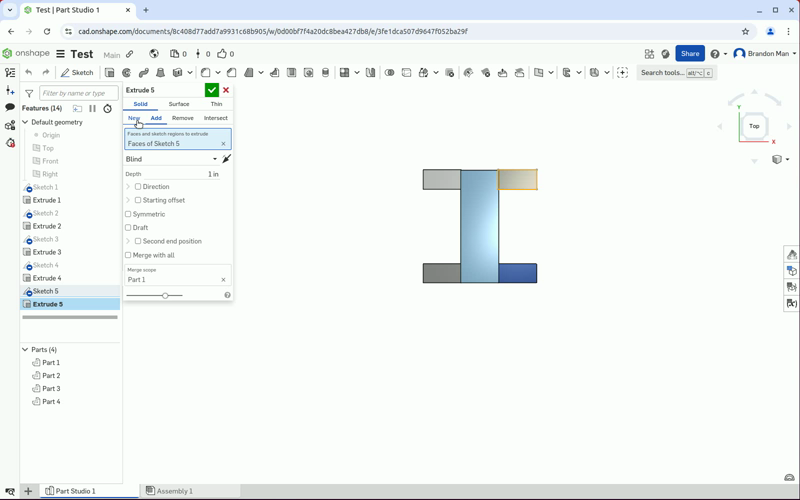
click(137, 120)
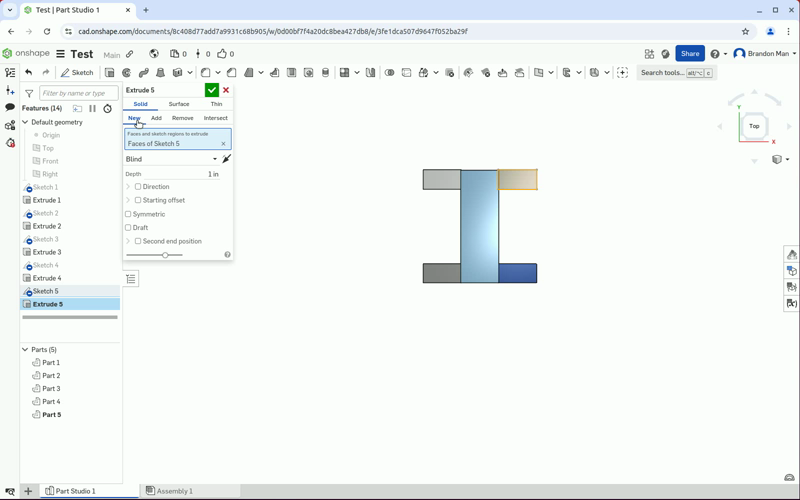
key(tab, 4)
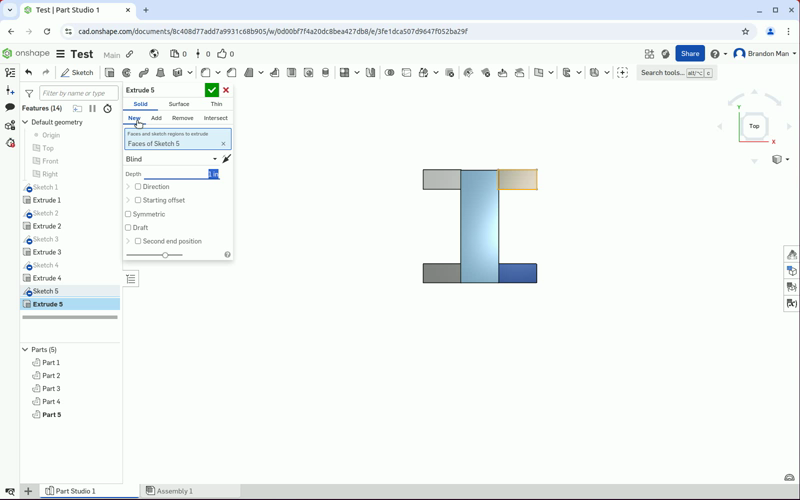
text(1.926)
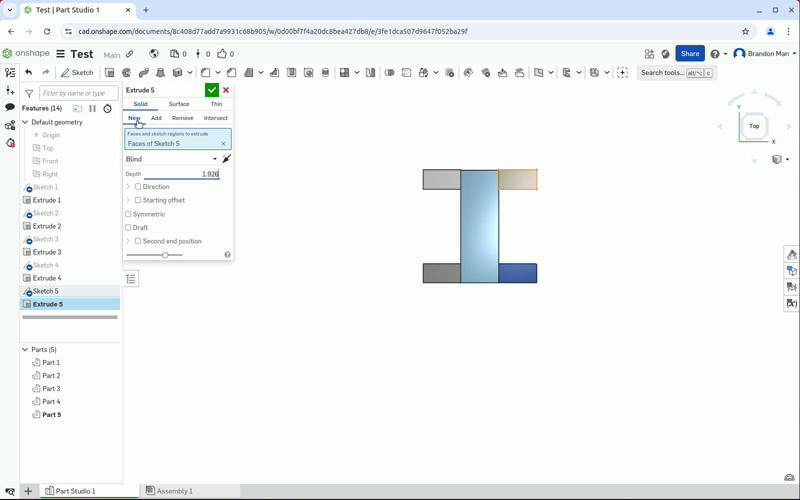
key(enter)
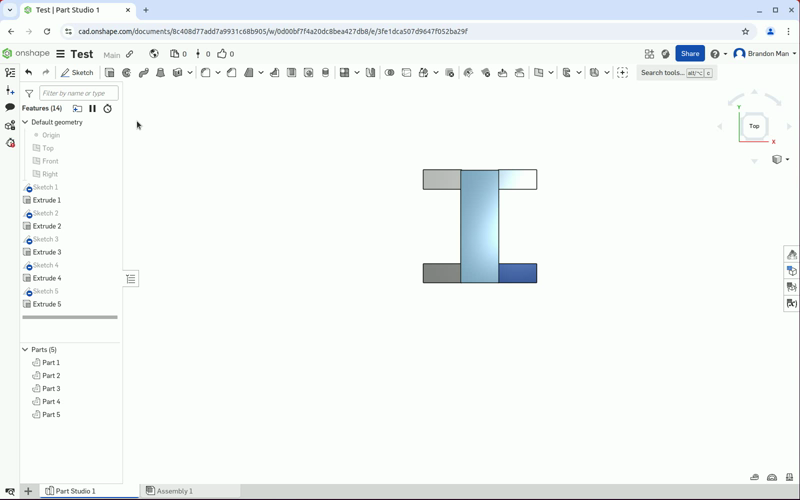
key(shift+h)
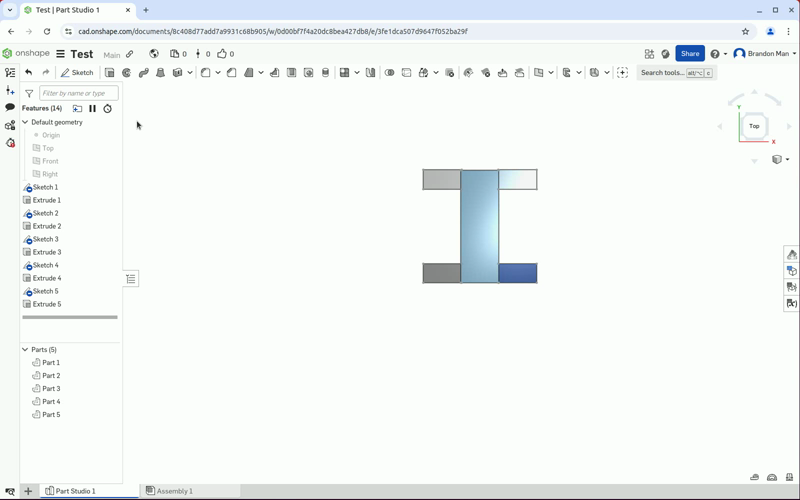
key(shift+h)
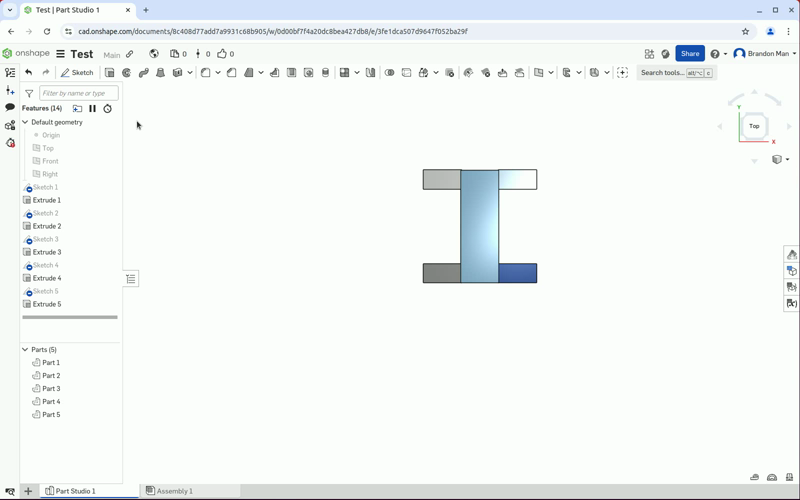
mouse_move(73, 189)
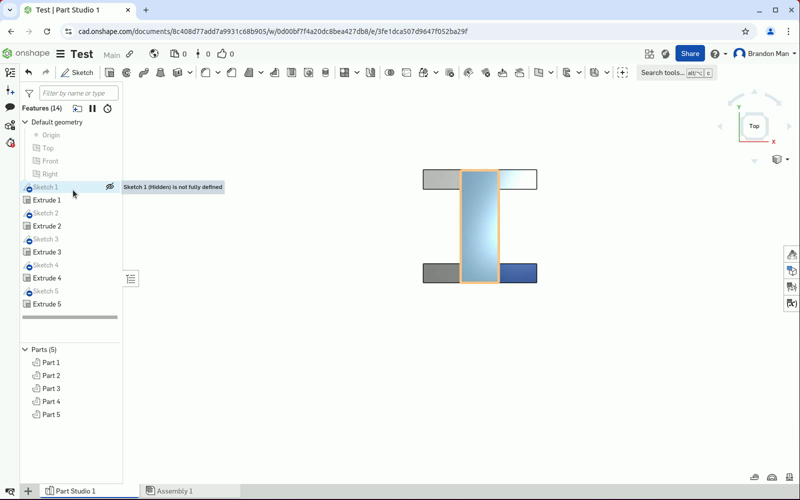
click(73, 189)
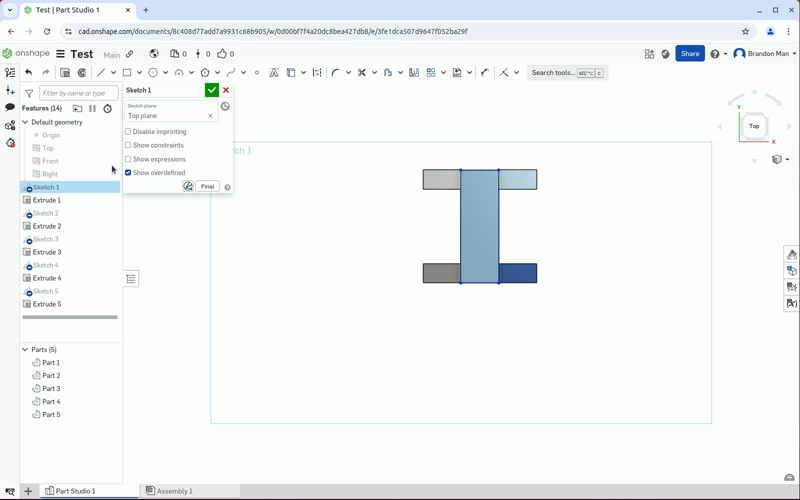
mouse_move(229, 92)
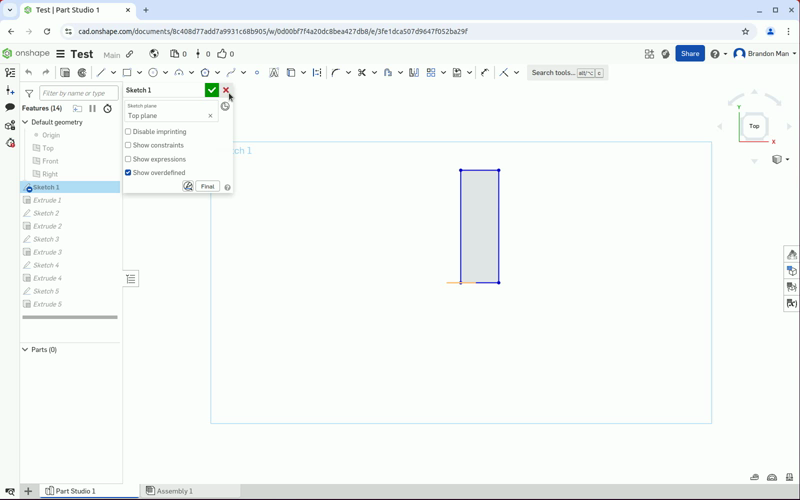
click(229, 92)
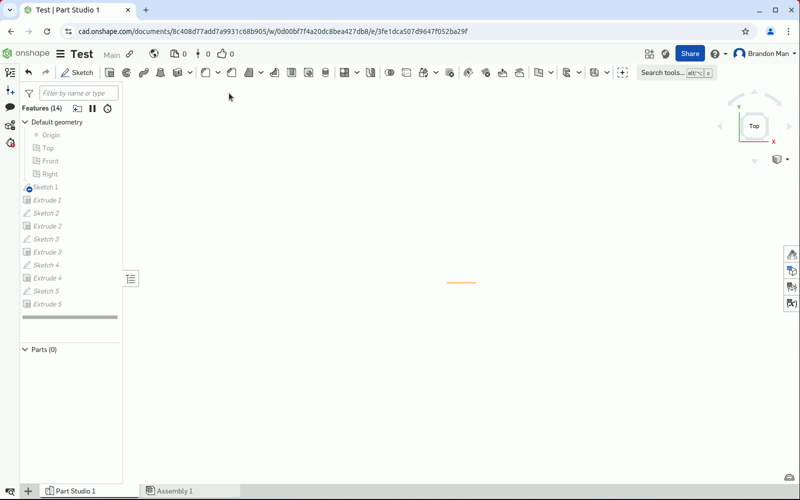
mouse_move(73, 352)
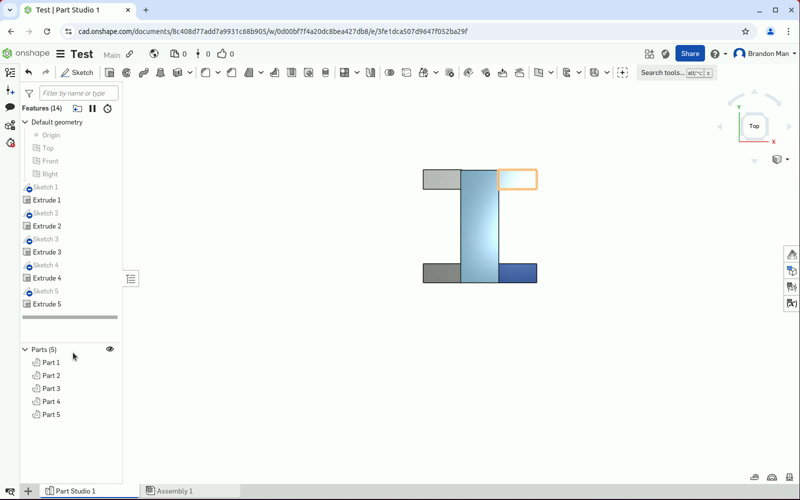
key(y)
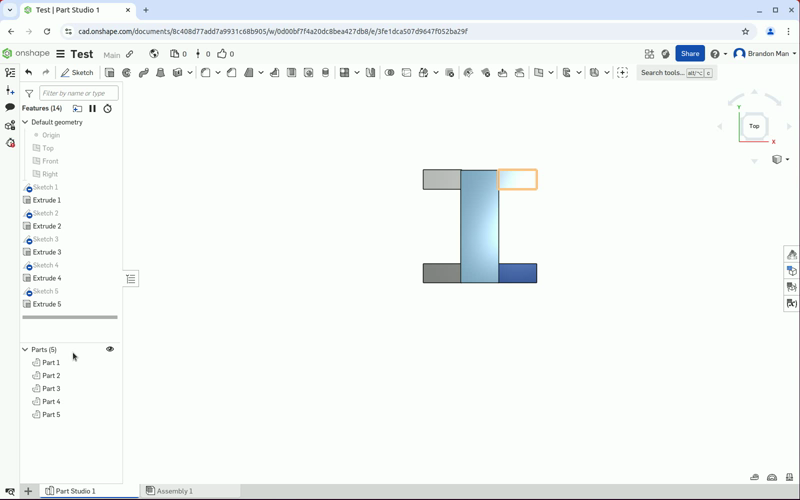
key(shift+p)
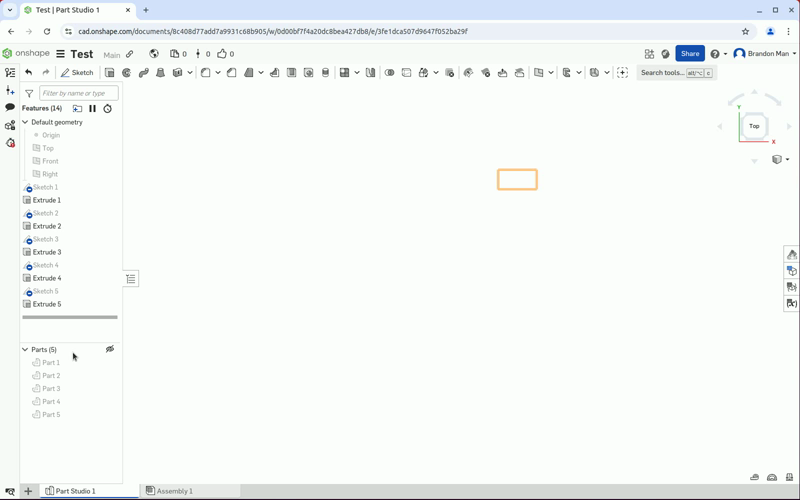
key(space)
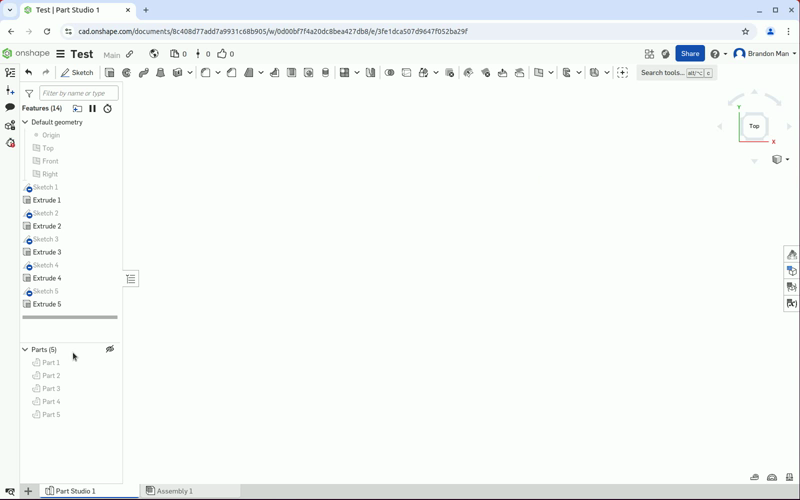
key_down(shift)
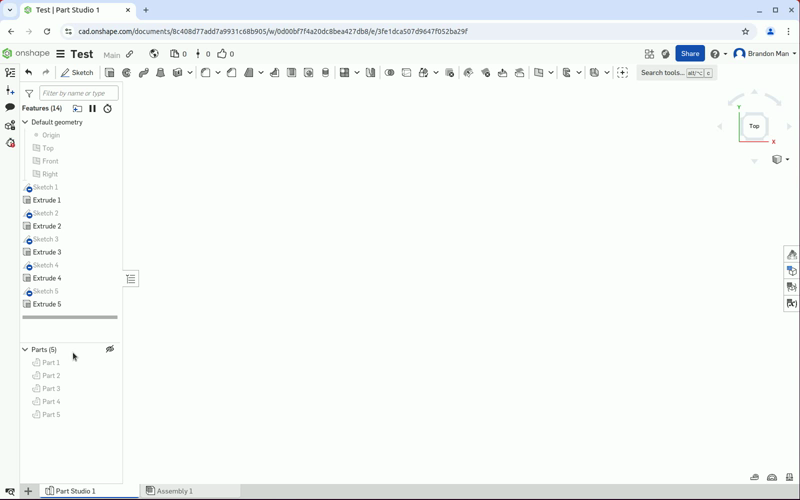
key(up)
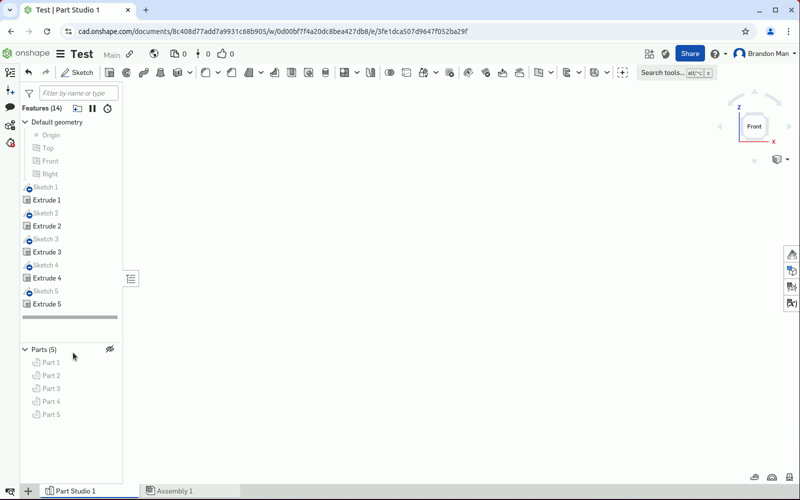
key_up(shift)
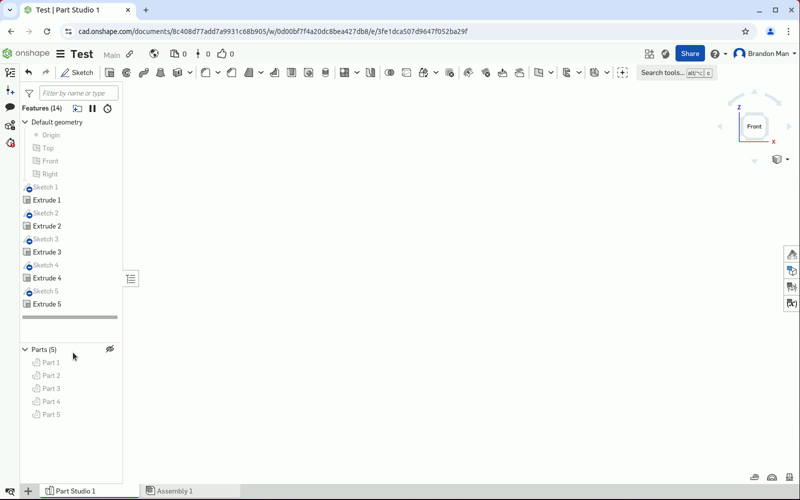
mouse_move(73, 352)
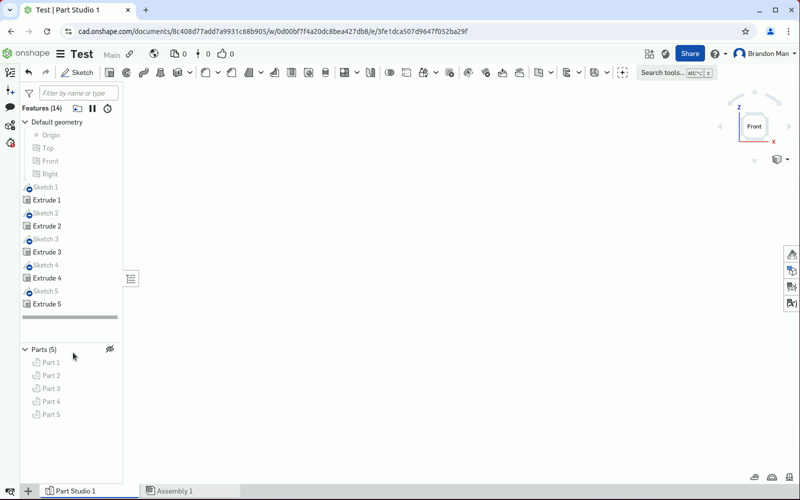
key(shift+y)
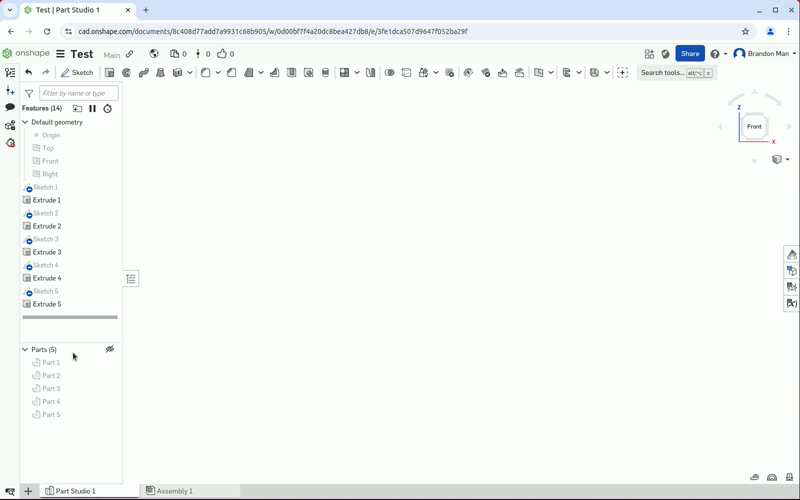
key(shift+s)
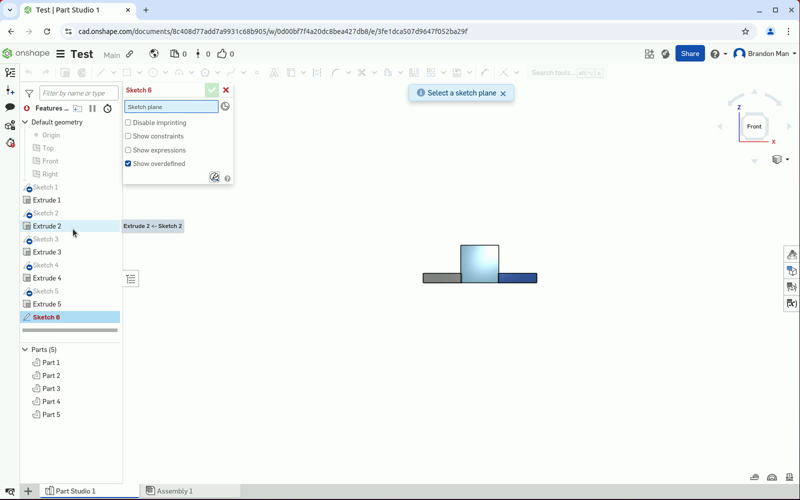
scroll(3)
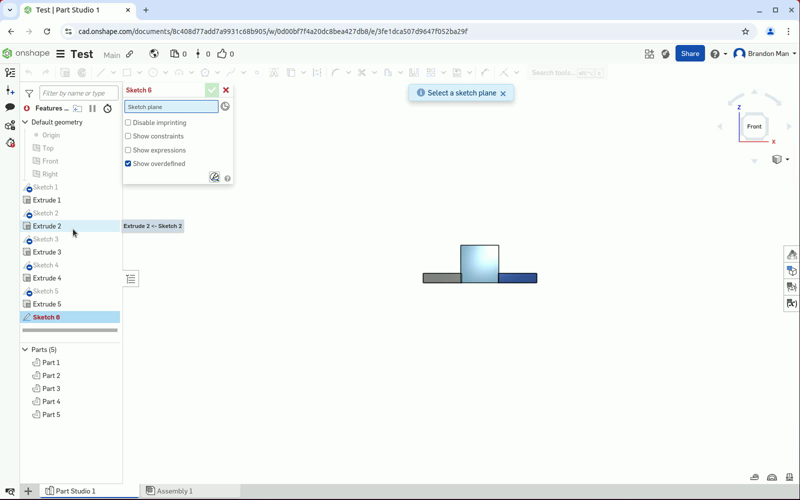
mouse_move(73, 163)
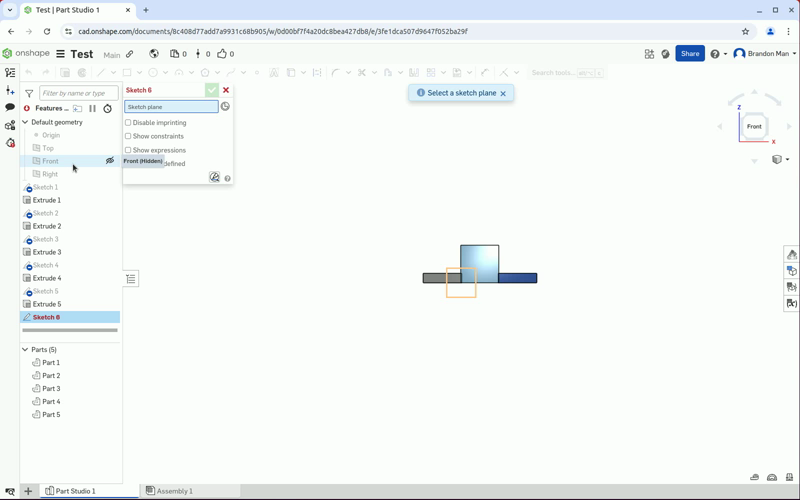
click(73, 163)
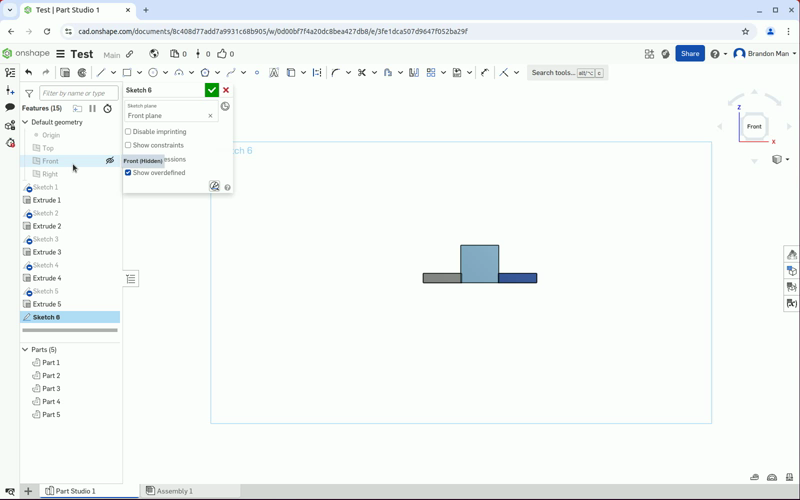
mouse_move(73, 352)
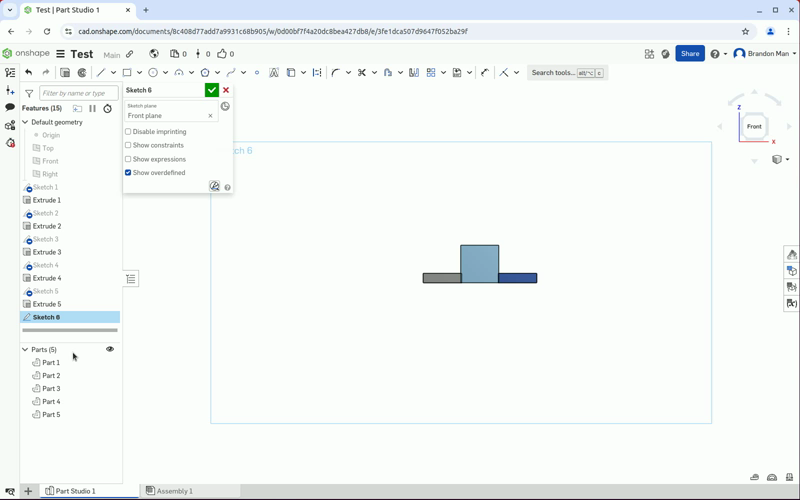
key(y)
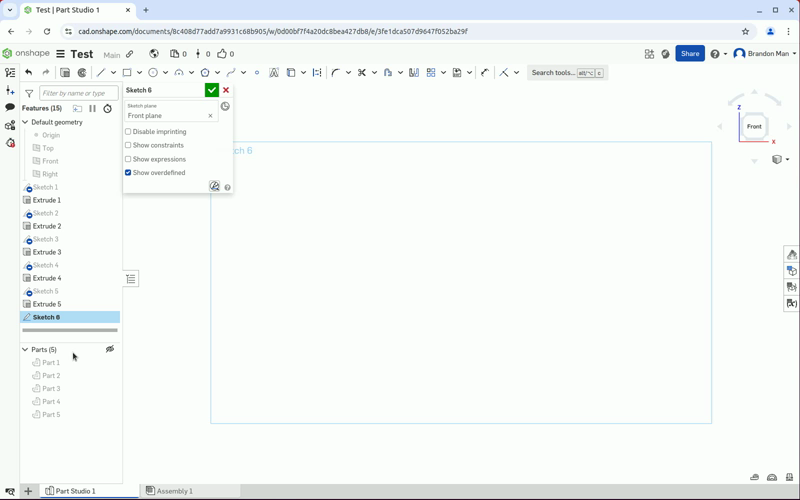
key(c)
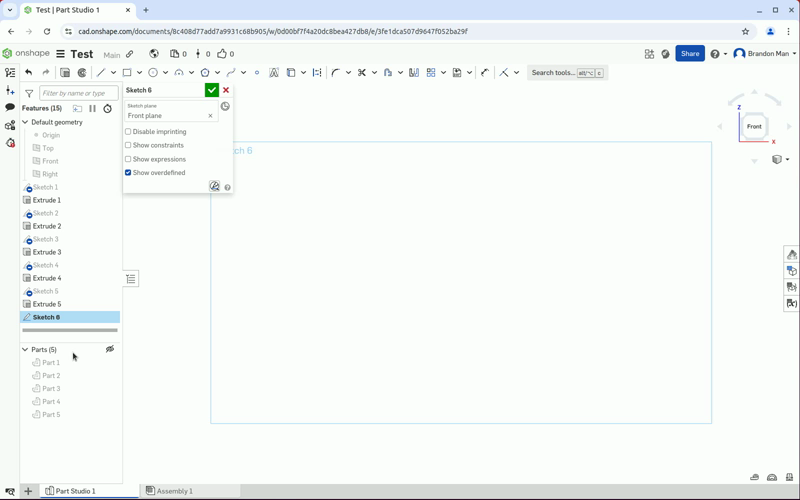
key_down(shift)
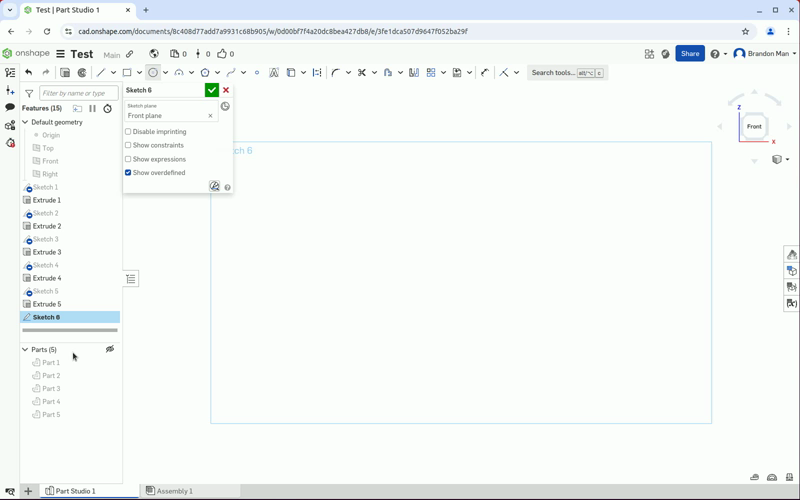
mouse_move(480, 264)
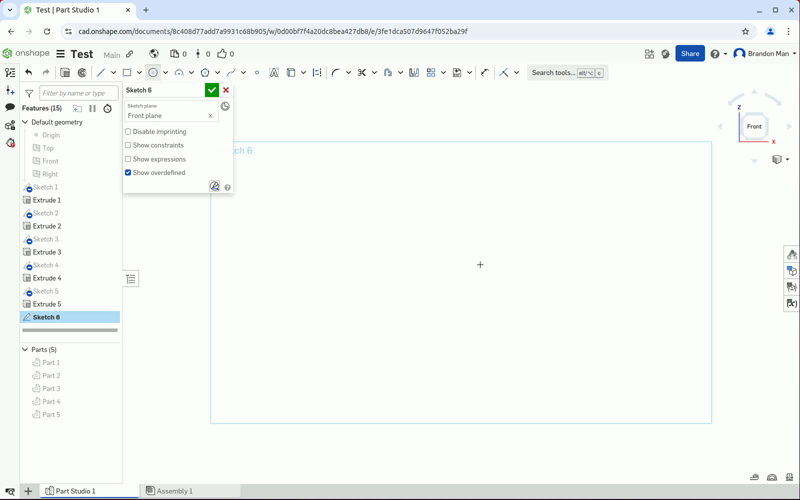
click(480, 264)
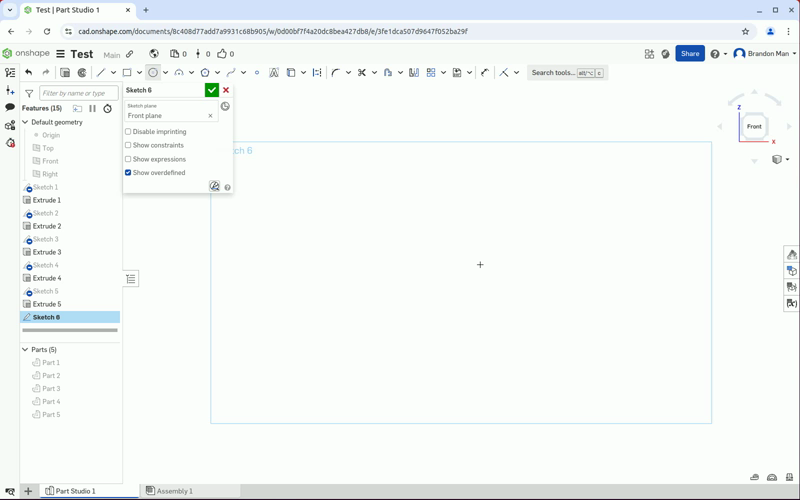
key_up(shift)
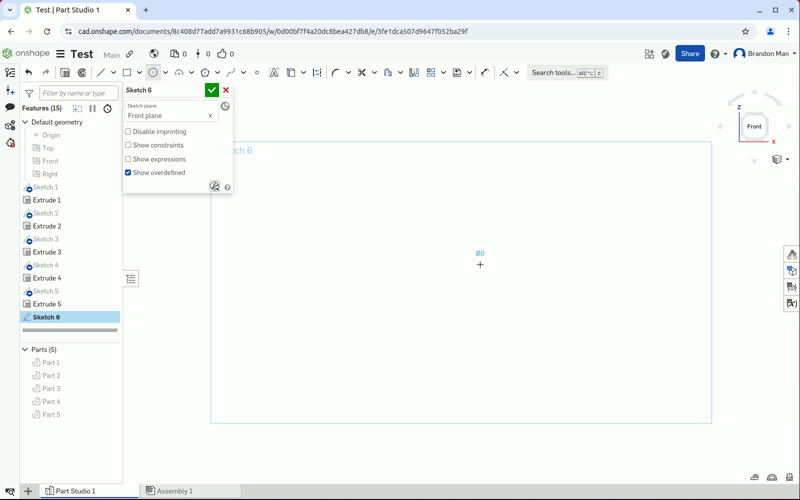
mouse_move(494, 264)
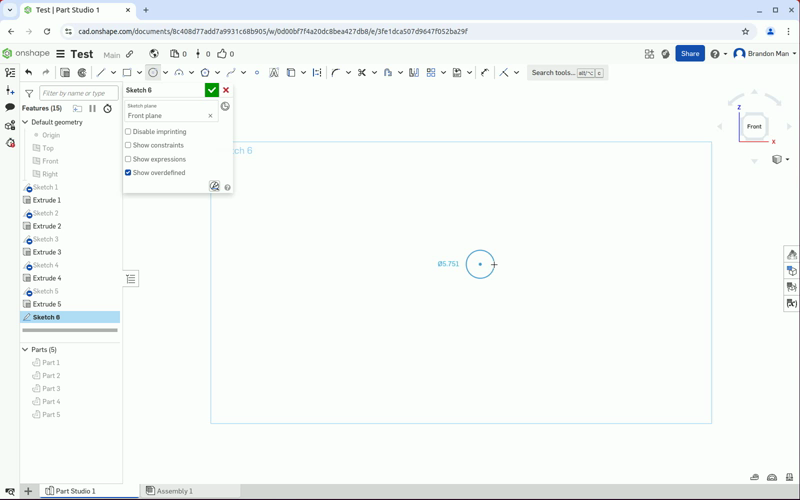
click(494, 264)
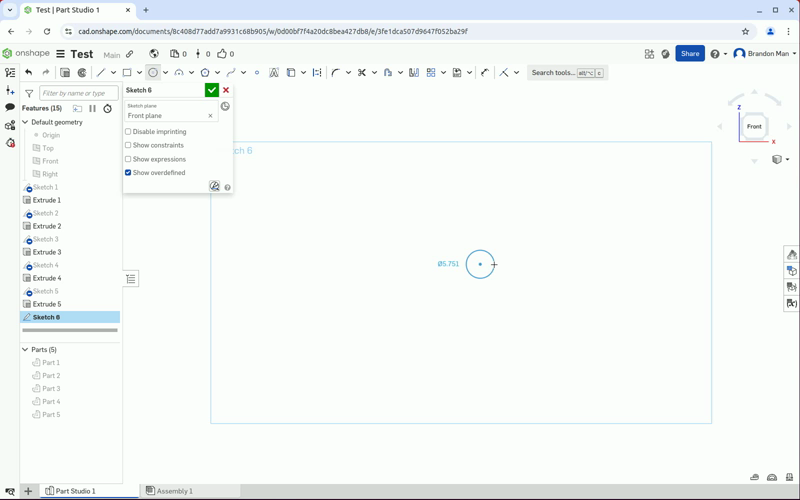
key(esc)
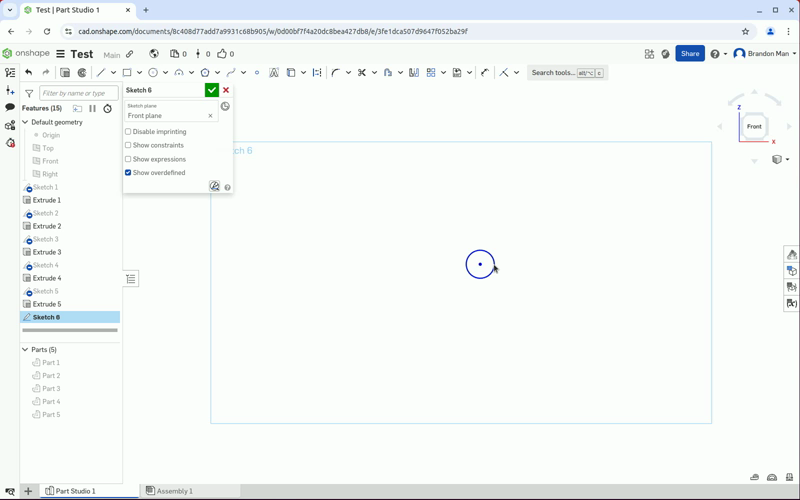
mouse_move(486, 274)
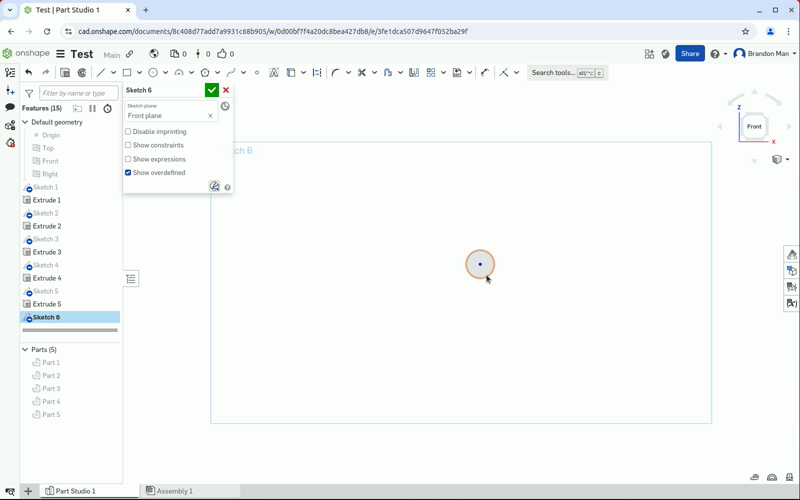
scroll(6)
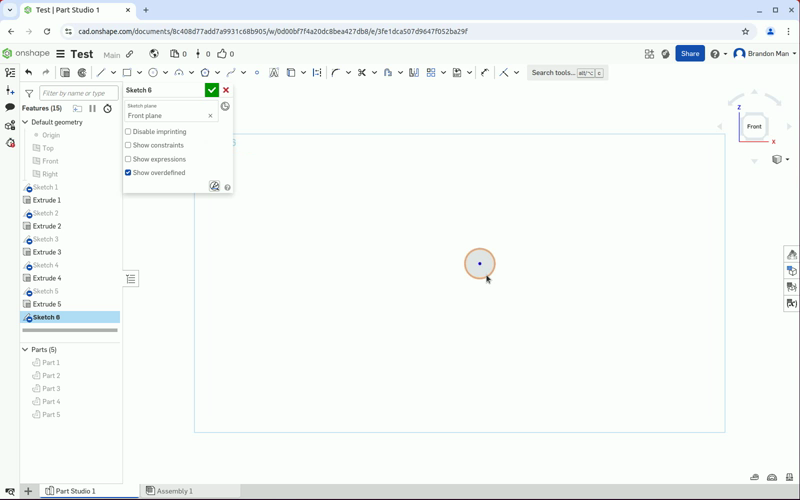
scroll(6)
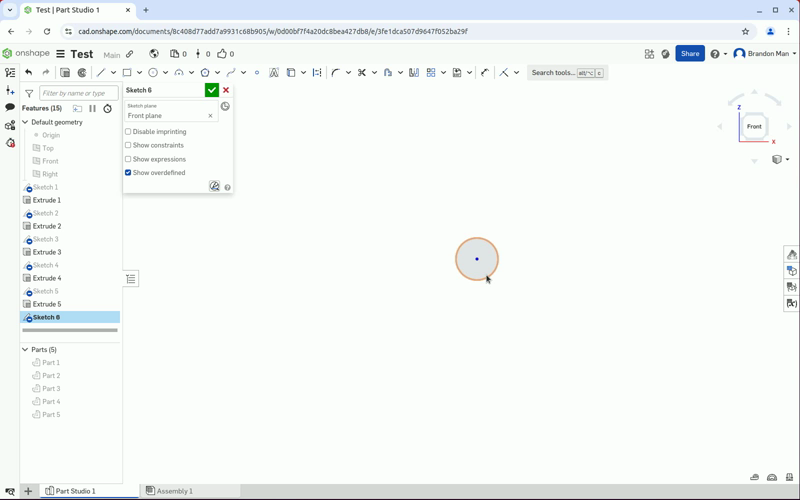
scroll(6)
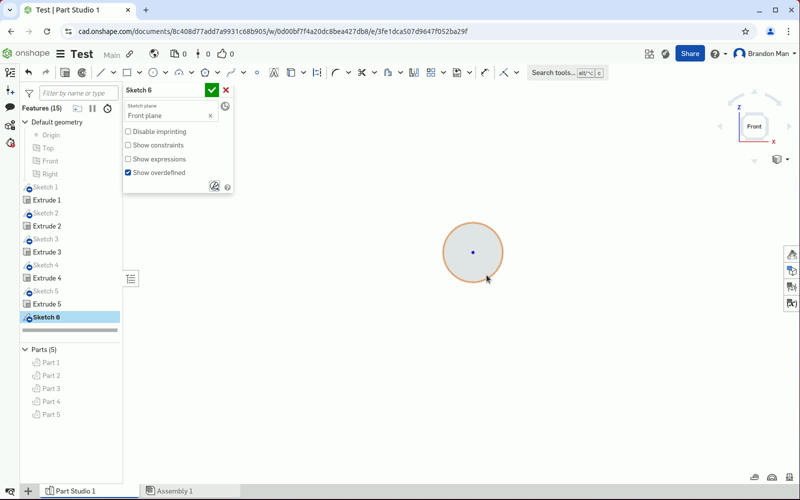
scroll(6)
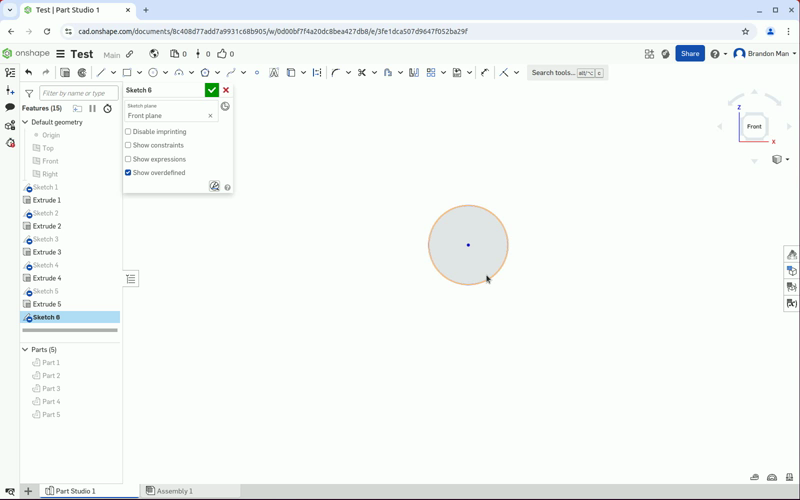
scroll(6)
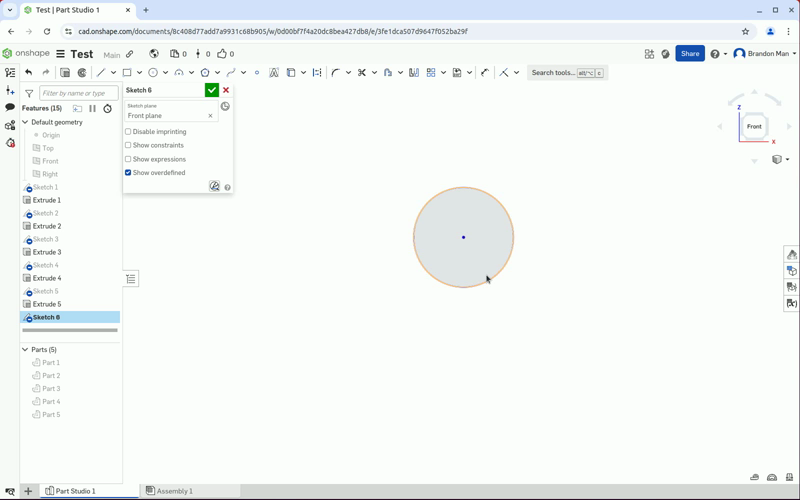
scroll(6)
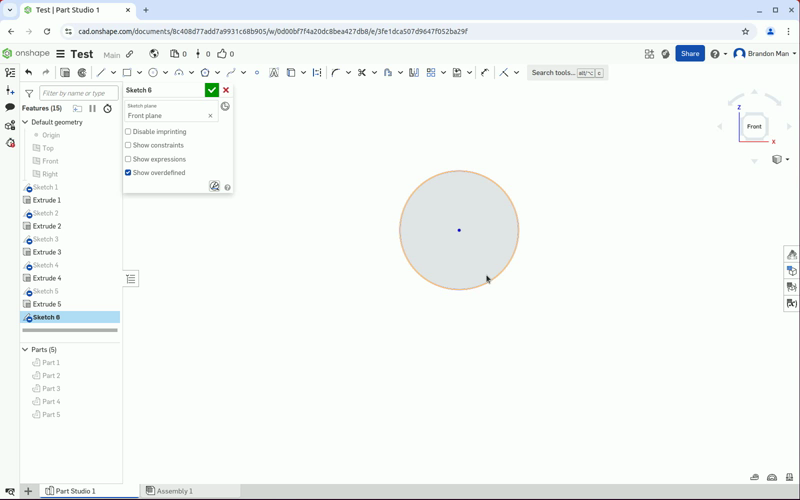
scroll(6)
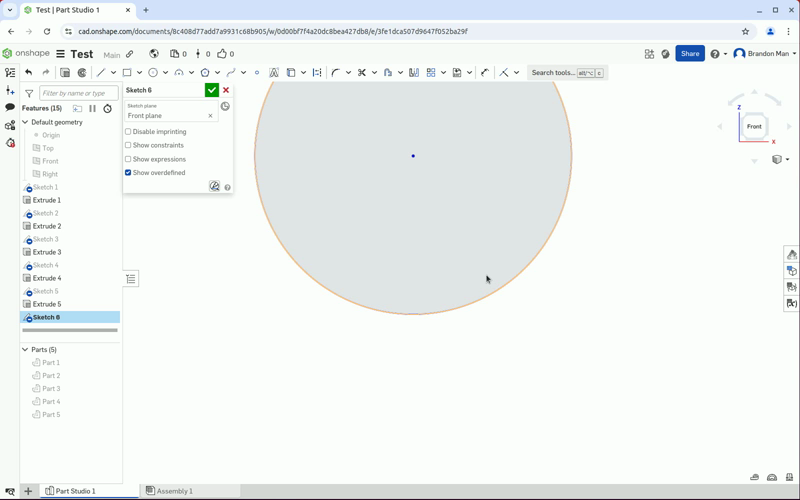
click(486, 274)
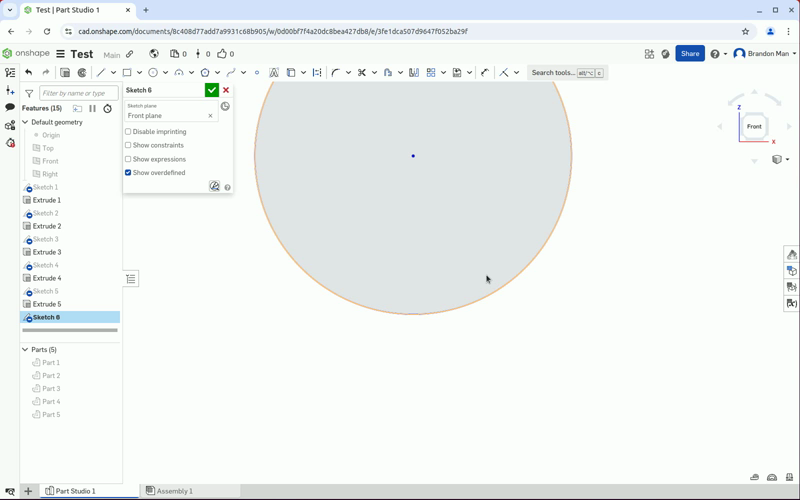
scroll(-6)
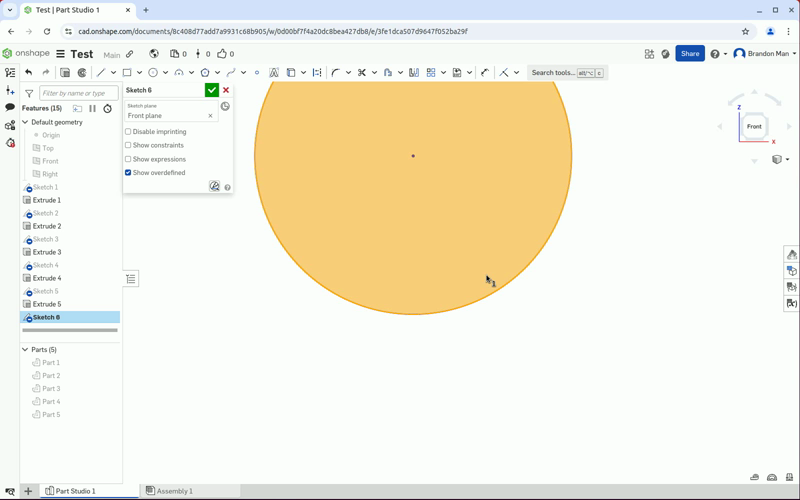
scroll(-6)
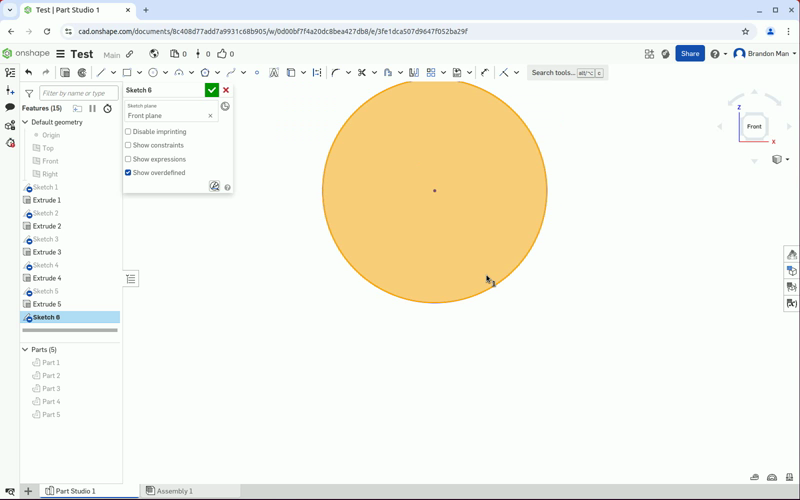
scroll(-6)
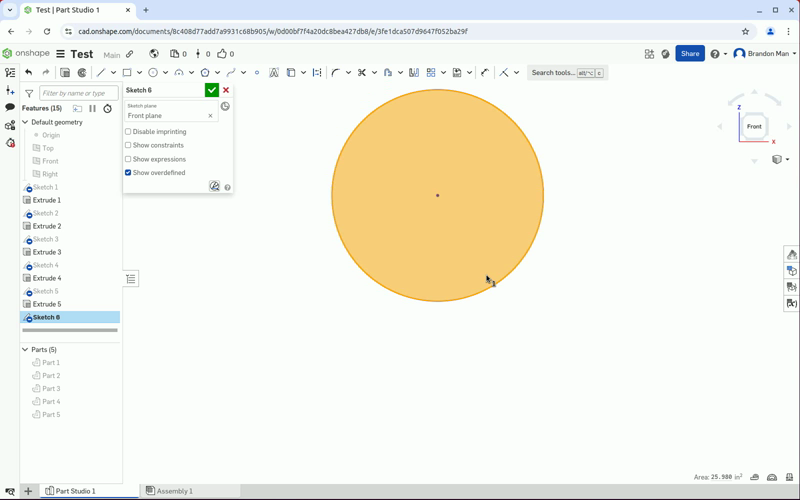
scroll(-6)
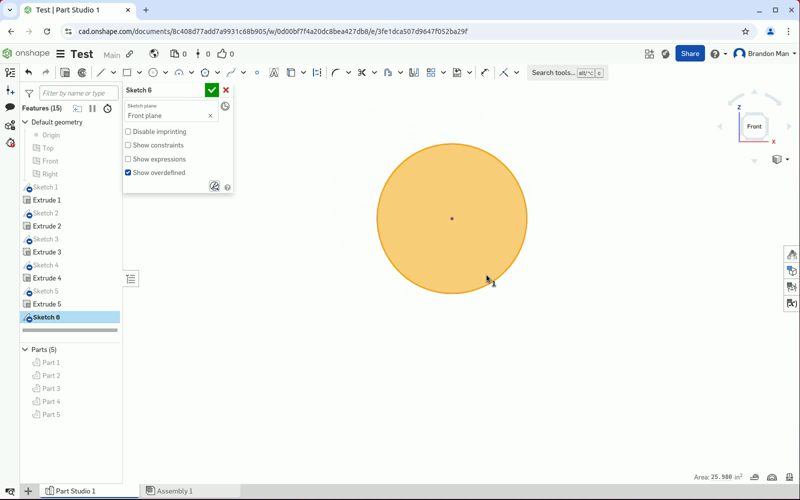
scroll(-6)
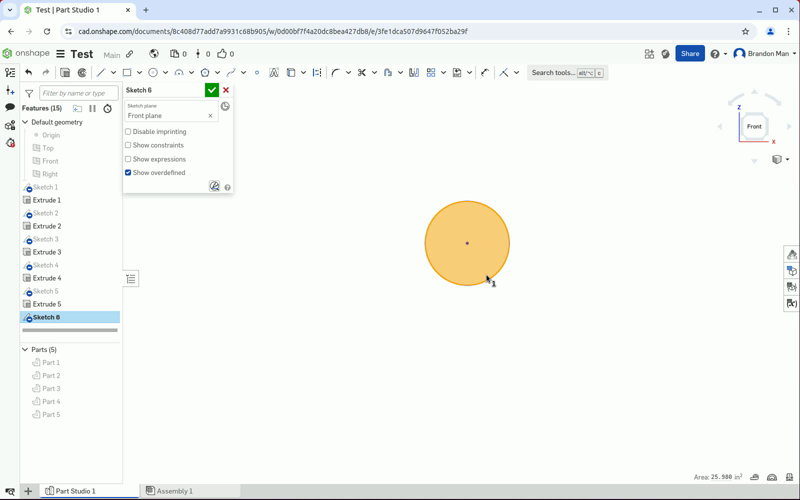
scroll(-6)
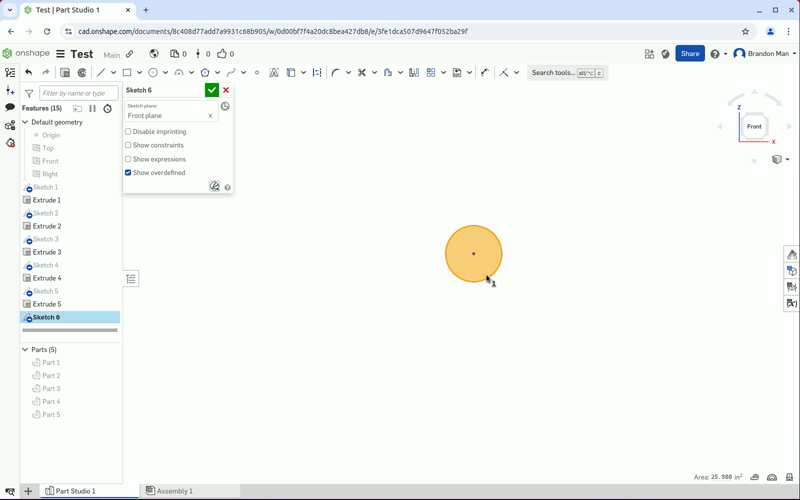
scroll(-6)
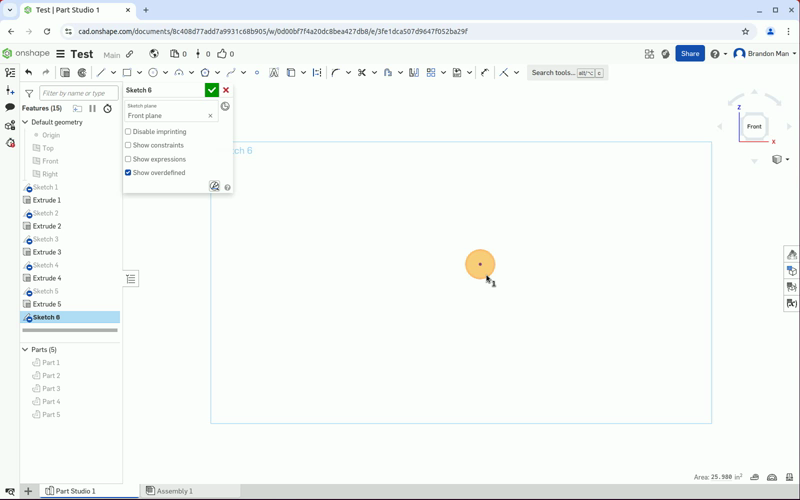
mouse_move(73, 352)
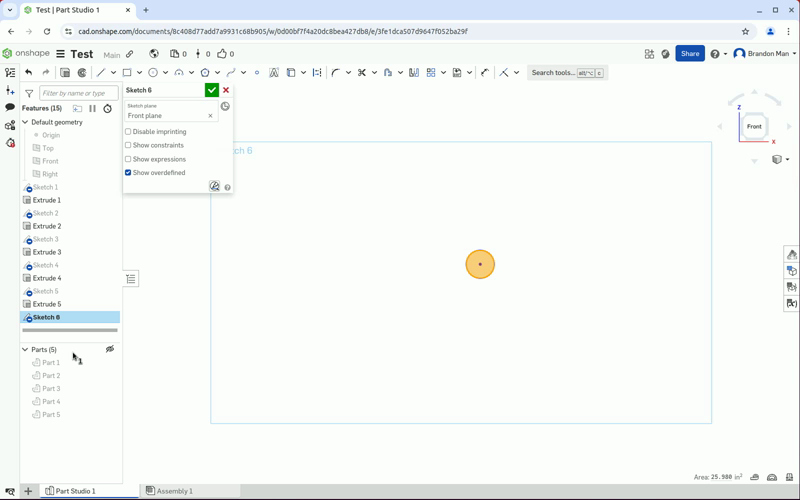
key(shift+y)
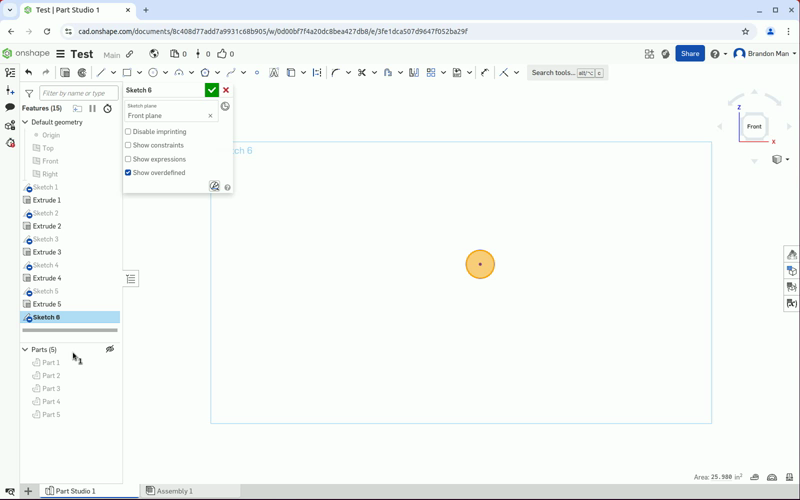
key(shift+e)
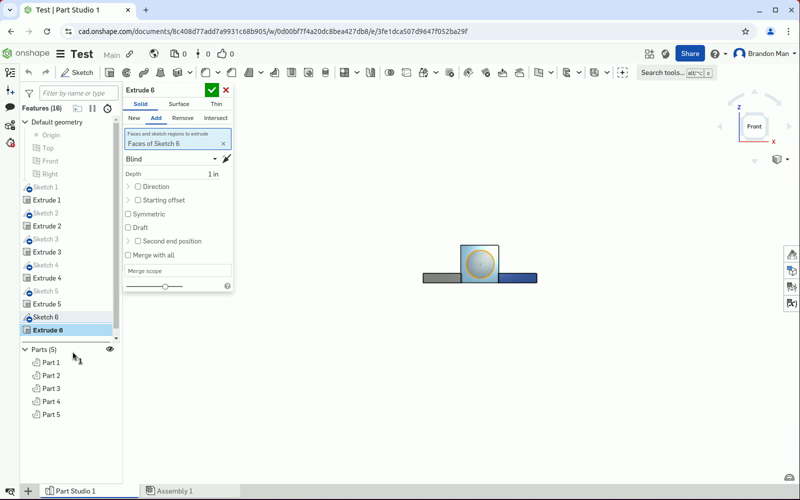
mouse_move(143, 106)
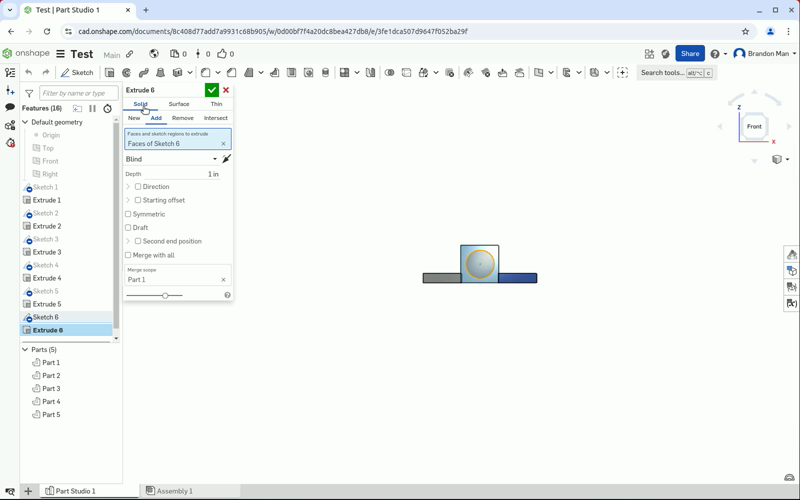
click(143, 106)
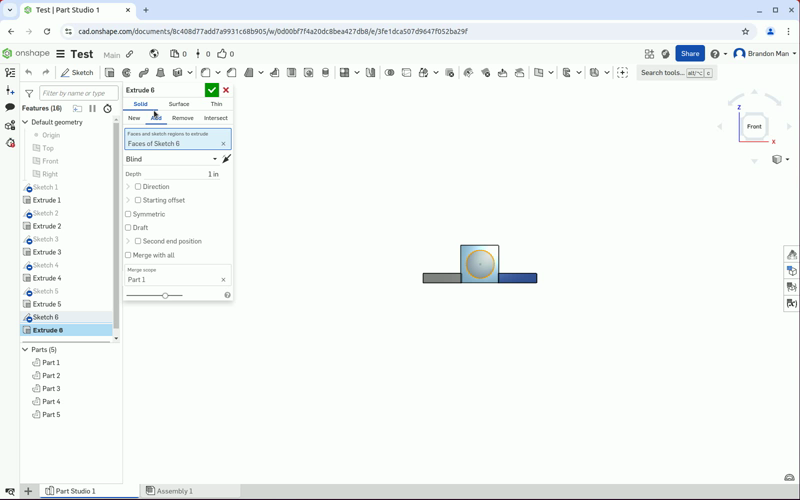
mouse_move(186, 120)
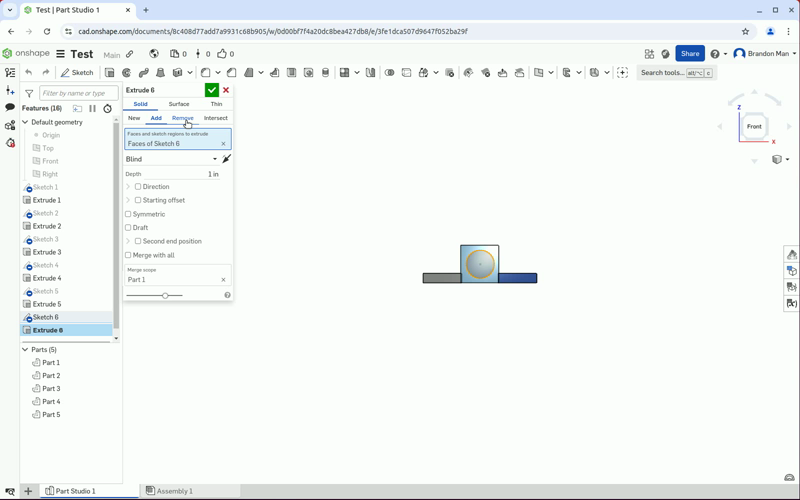
click(186, 120)
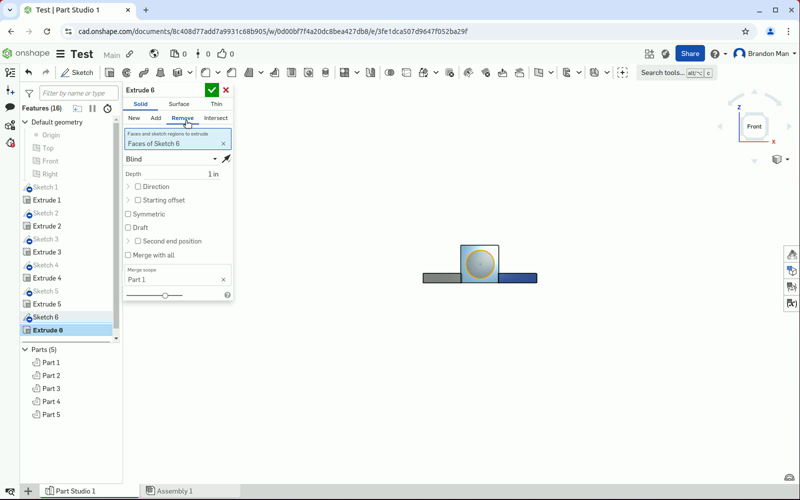
key(tab, 4)
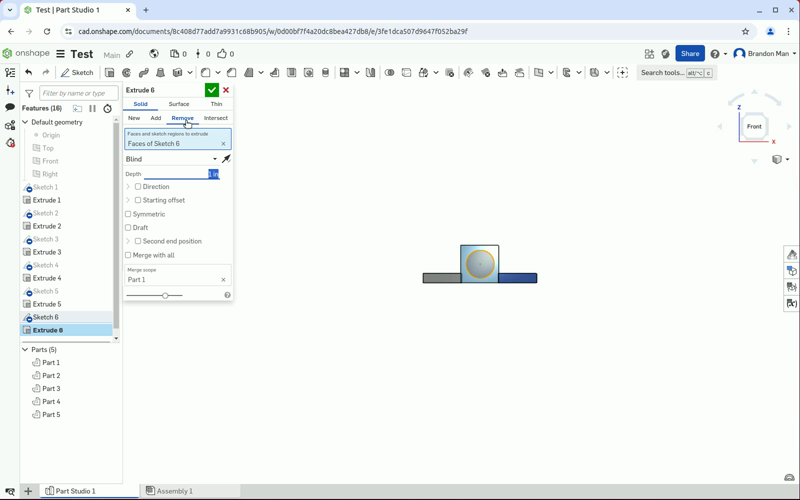
text(21.183)
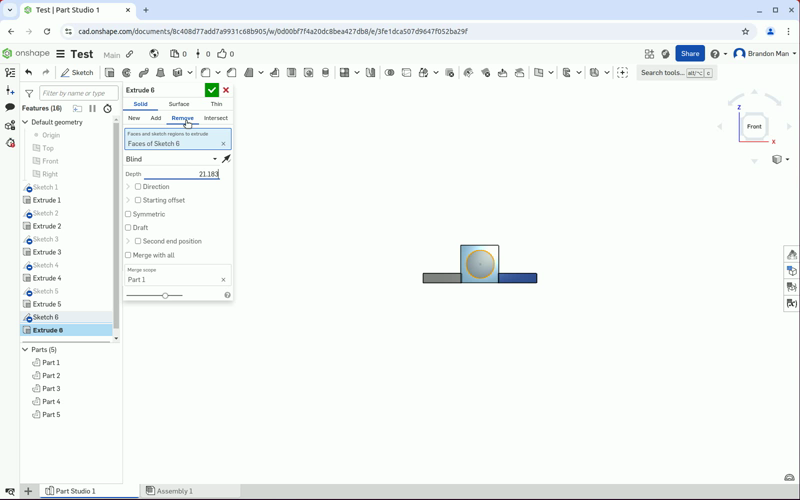
key(tab, 3)
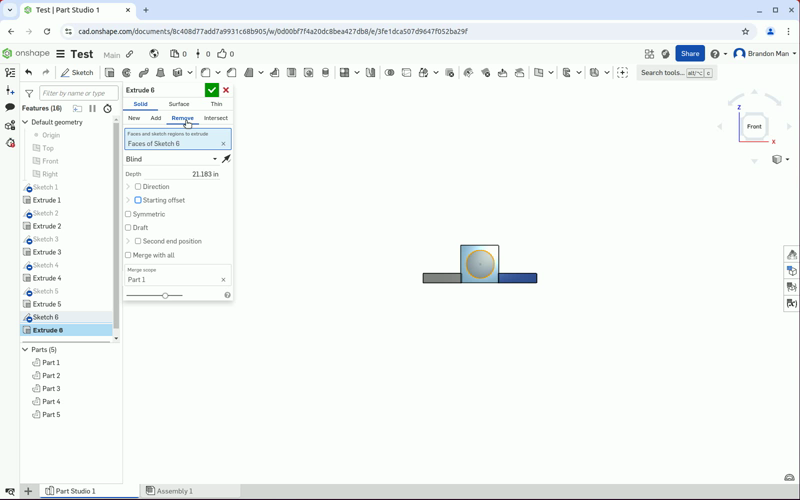
key(tab, 2)
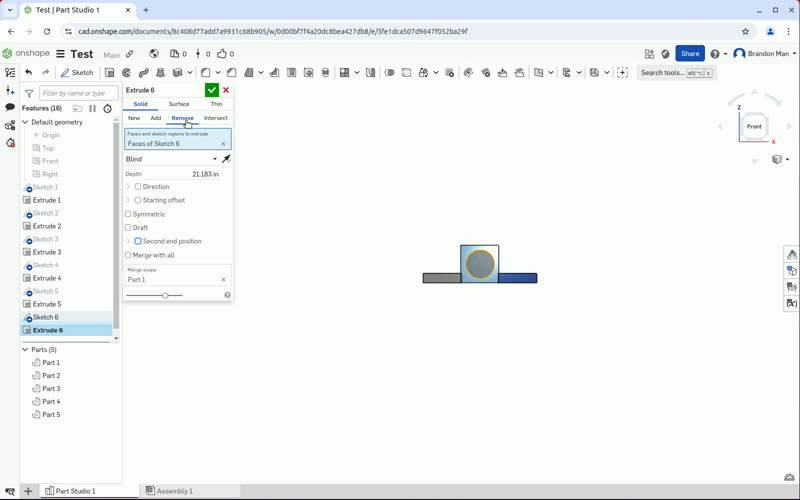
key(space)
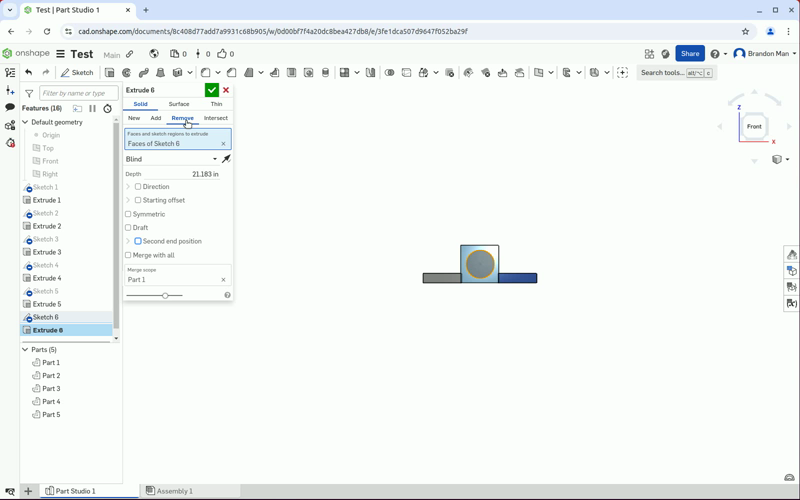
key(tab, 3)
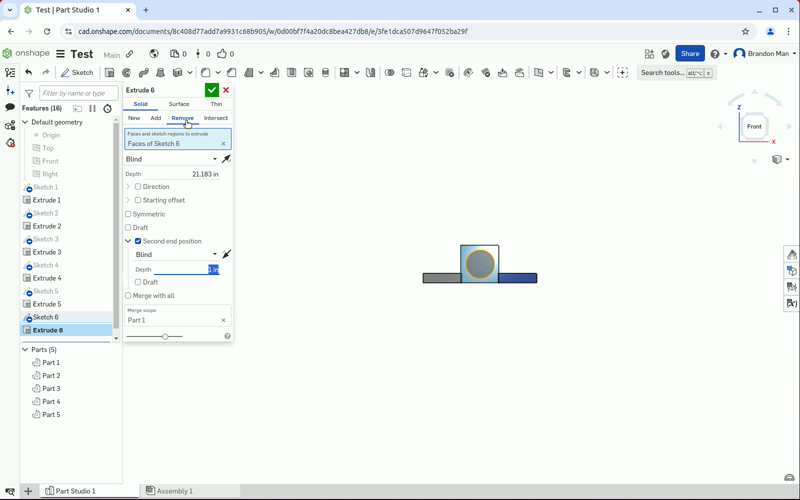
text(-1.926)
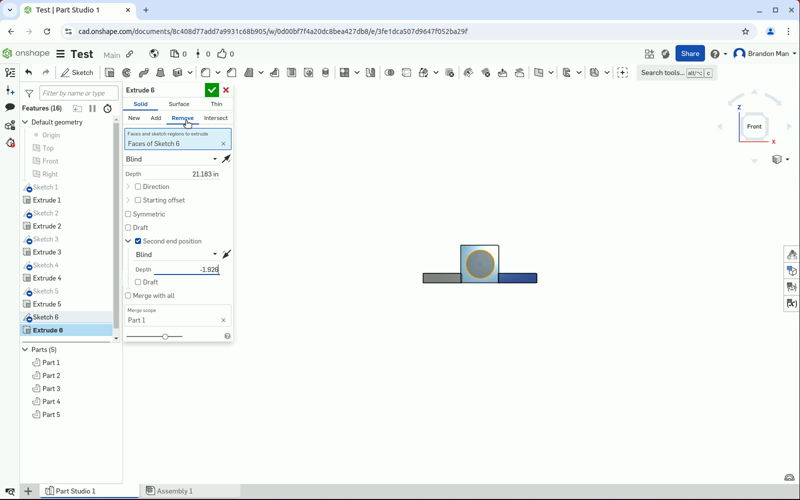
key(tab, 2)
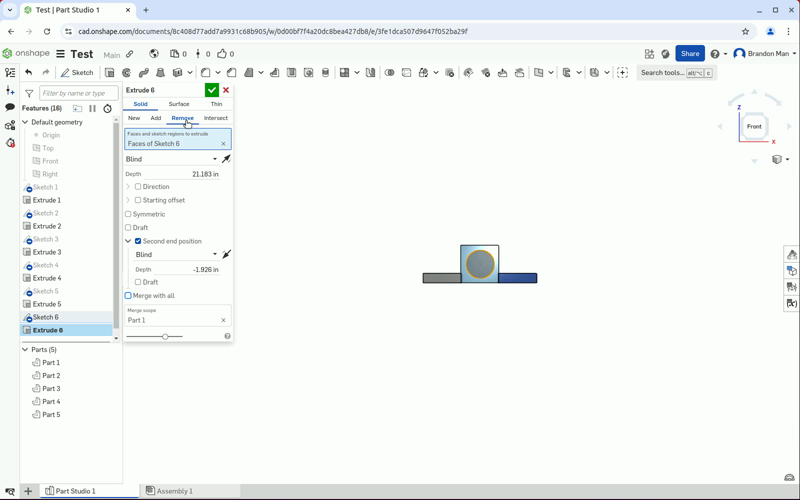
key(space)
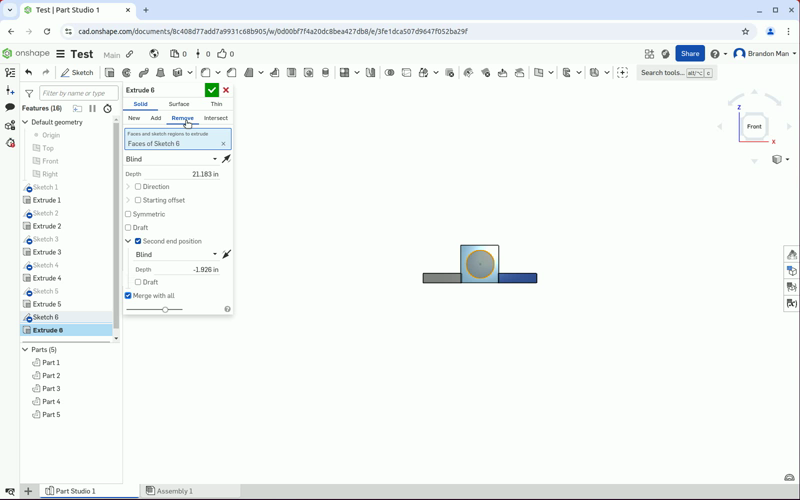
key(enter)
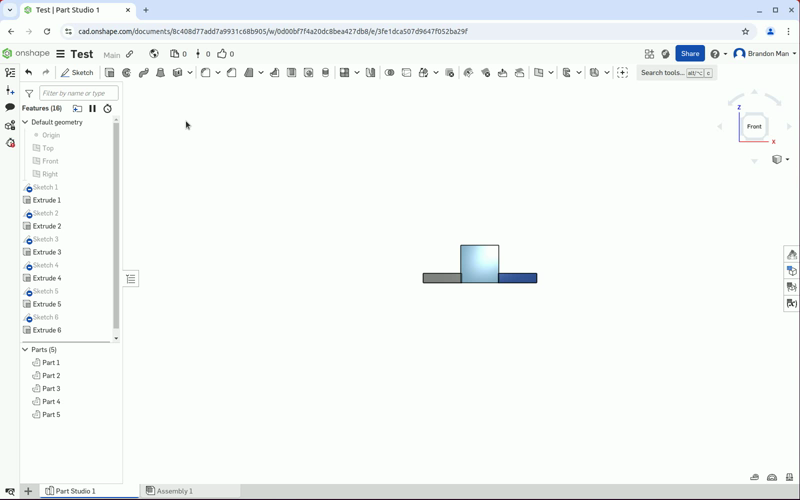
key(shift+h)
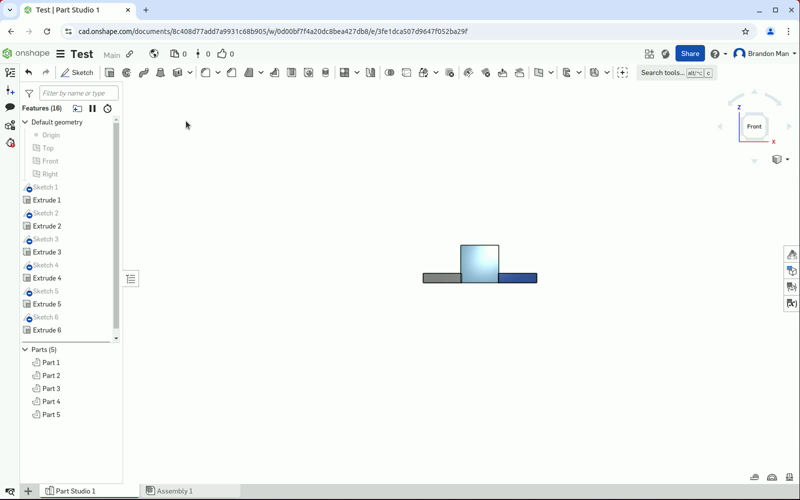
key(shift+h)
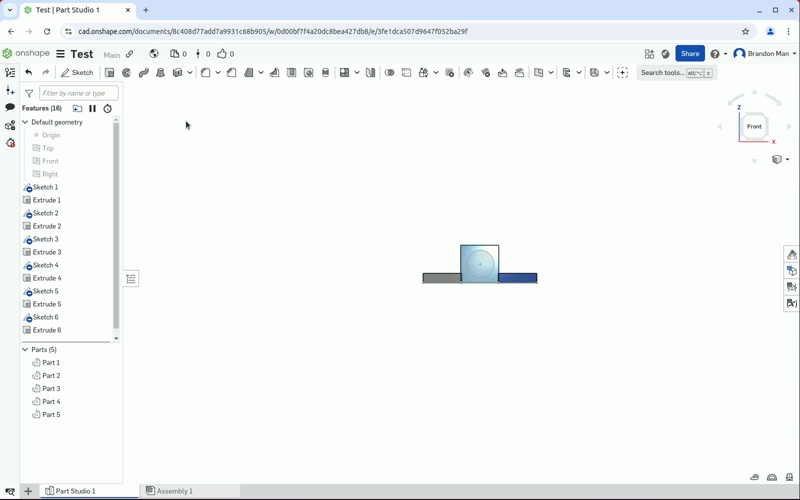
key(shift+7)
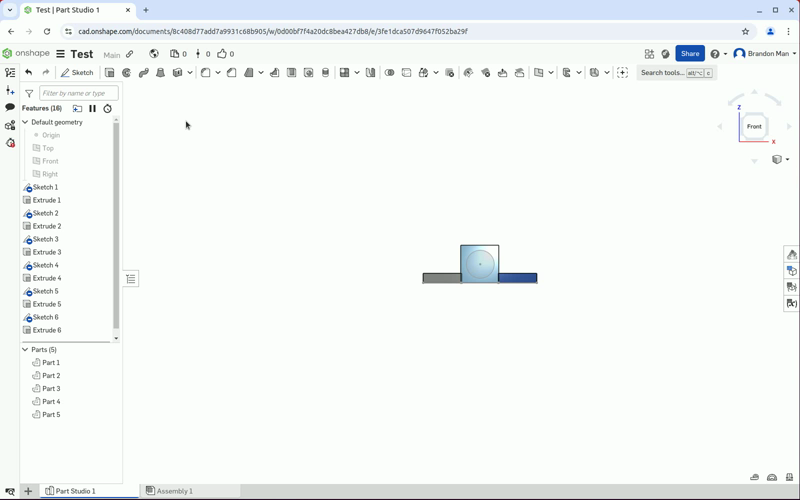
key(left, 2)
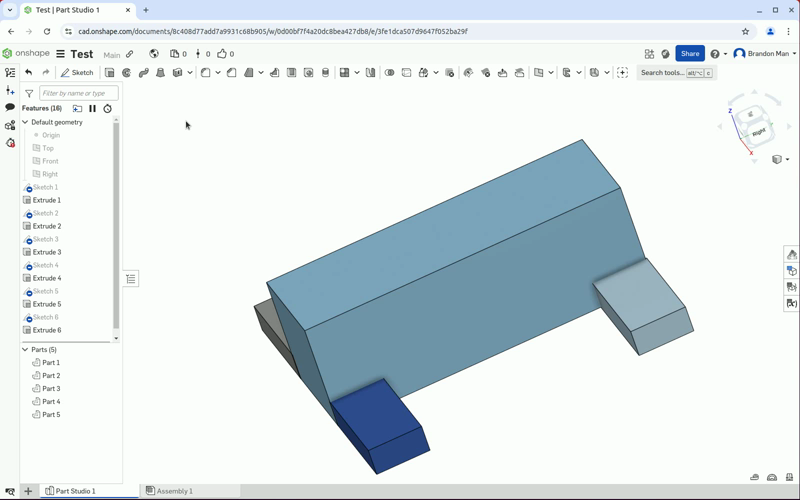
key(down, 2)
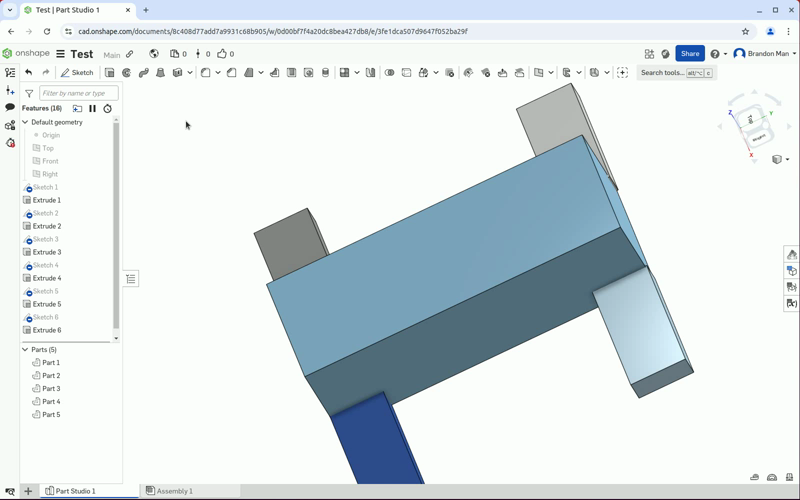
key(up, 2)
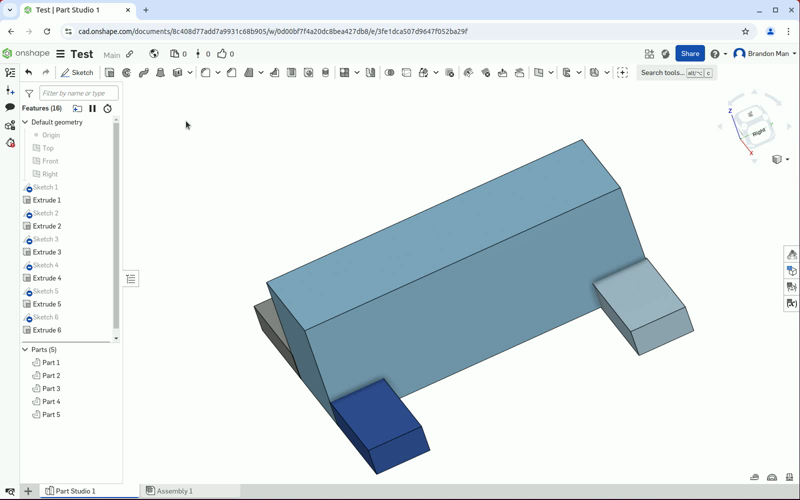
key(right, 2)
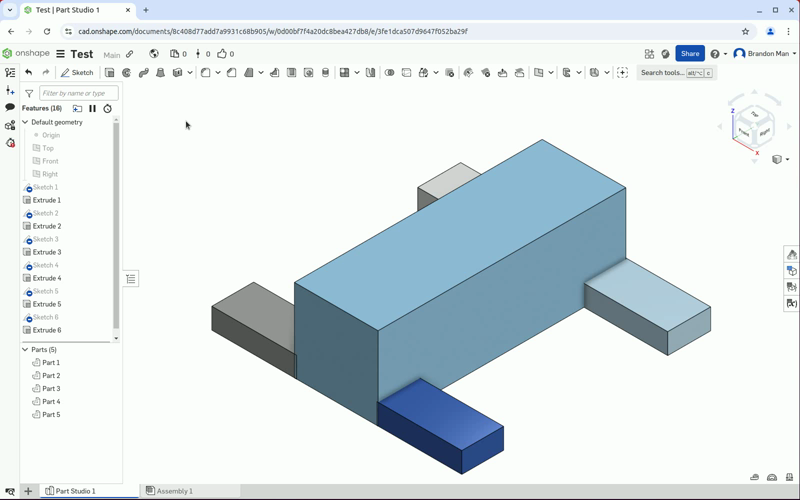
mouse_move(69, 189)
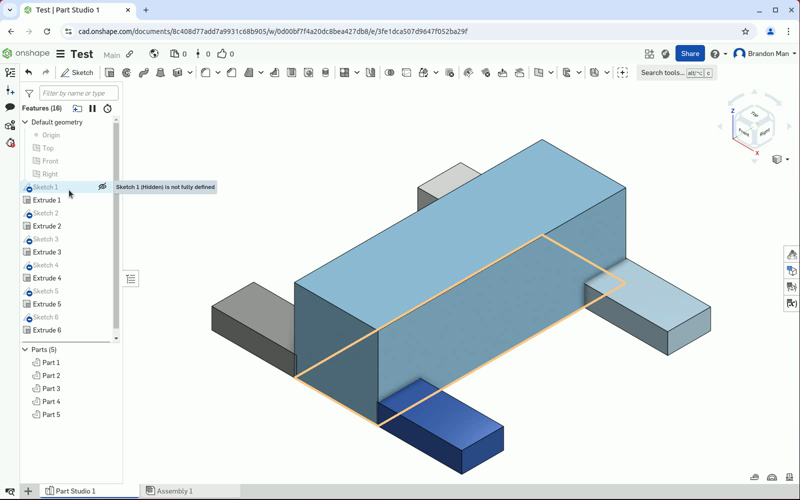
click(69, 189)